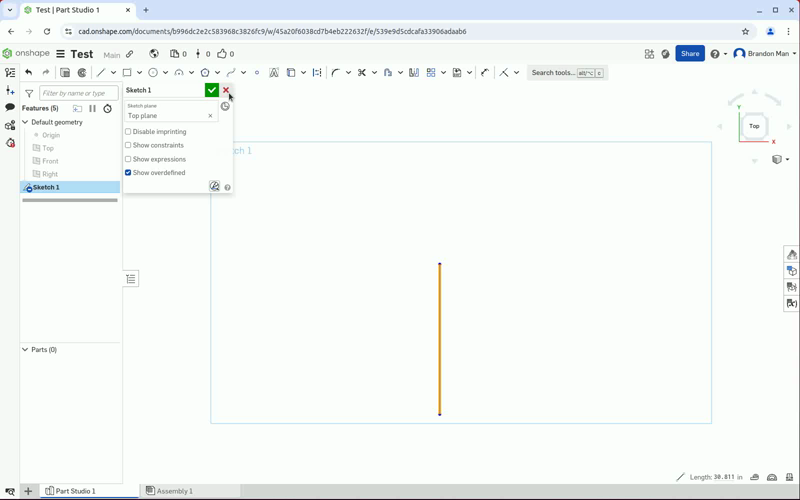
key(shift+h)
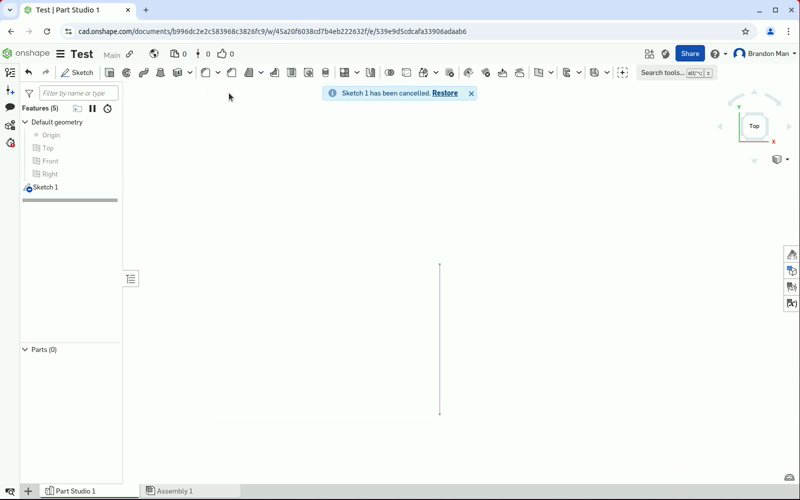
key(shift+s)
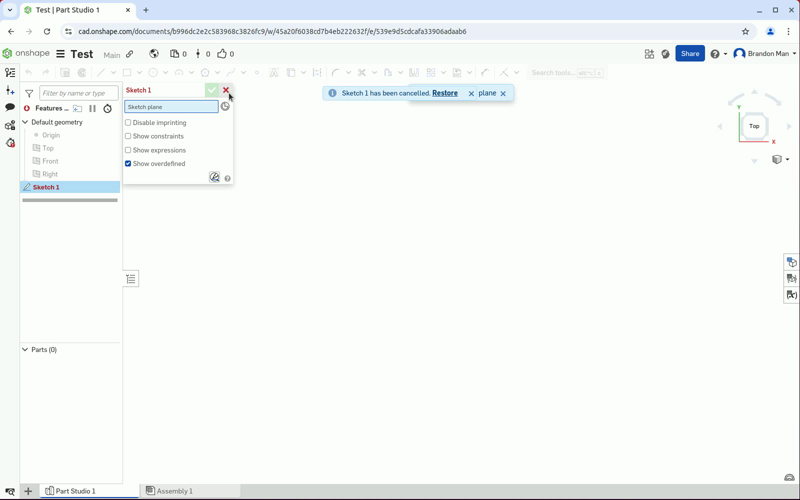
mouse_move(73, 150)
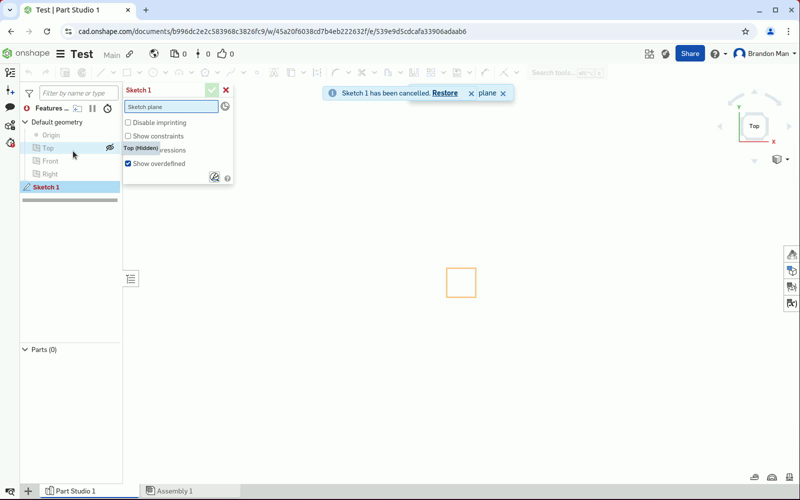
click(73, 150)
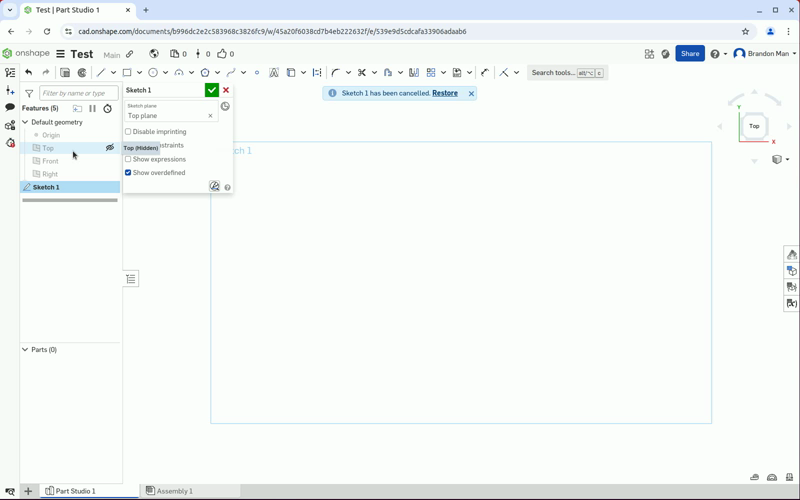
mouse_move(73, 352)
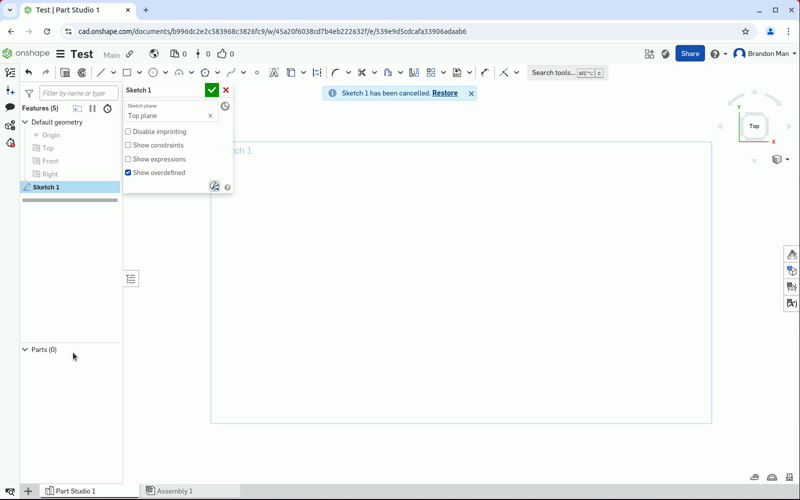
key(y)
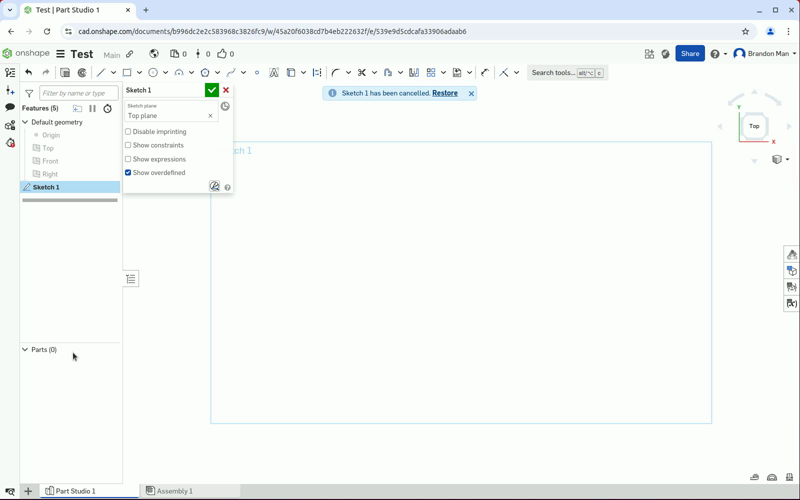
key(c)
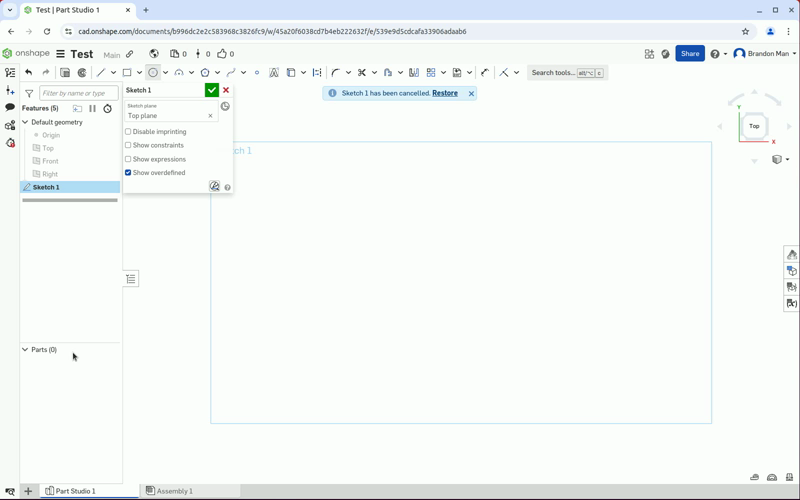
key_down(shift)
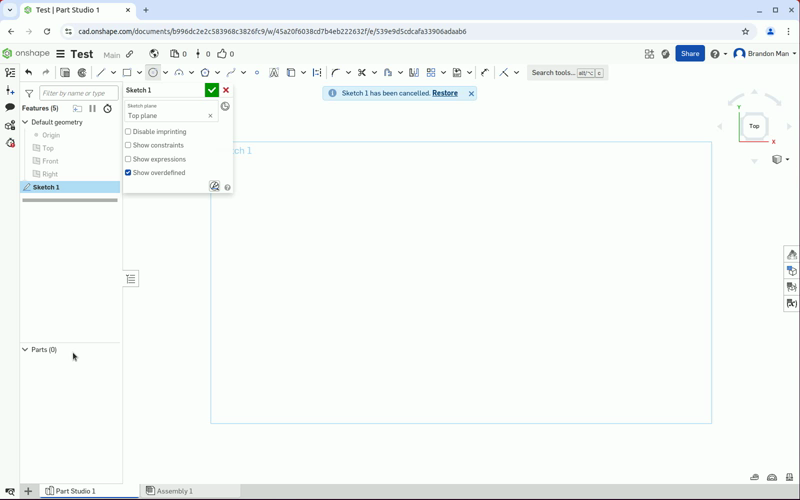
mouse_move(461, 282)
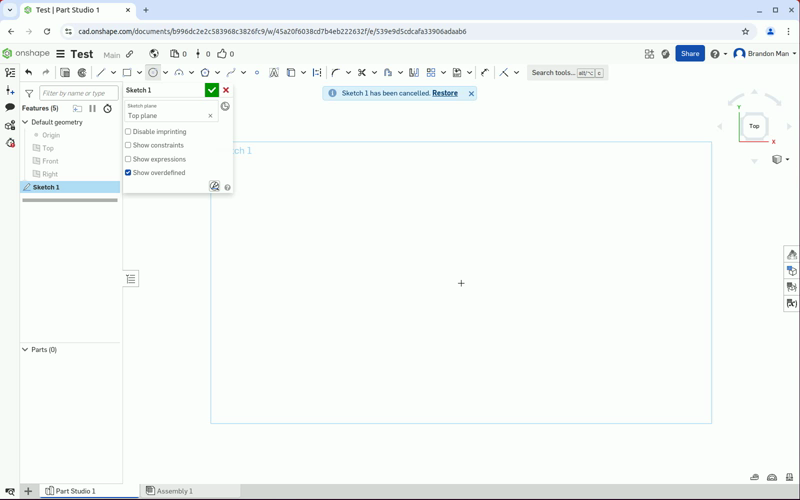
click(461, 282)
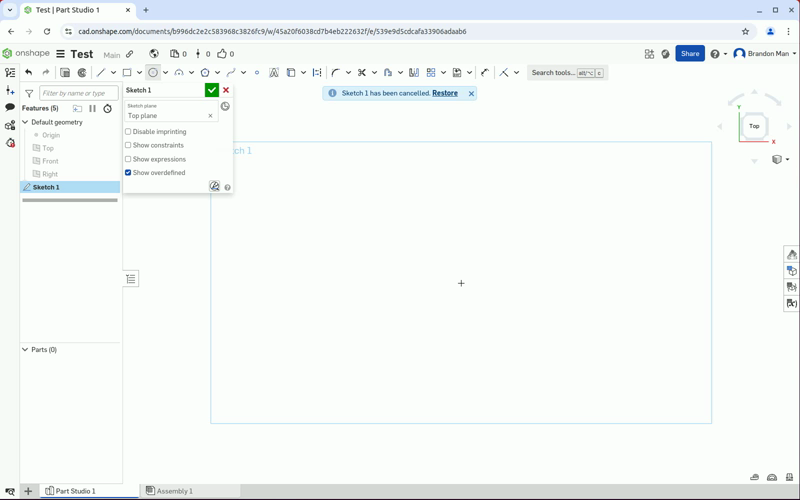
key_up(shift)
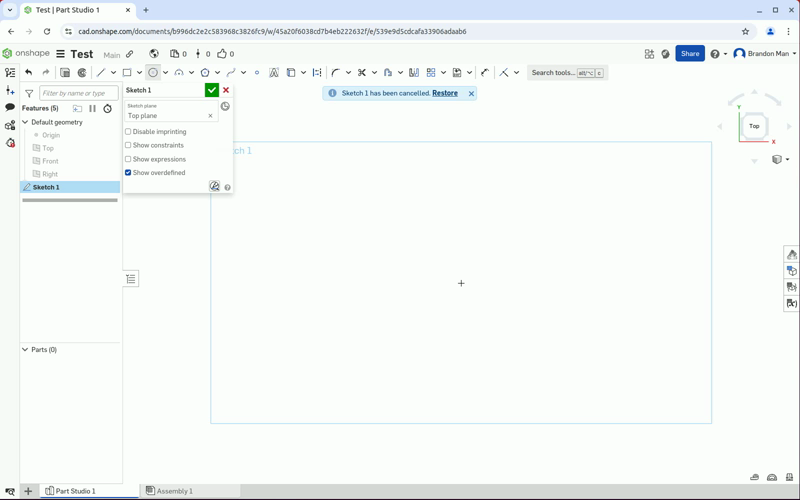
mouse_move(574, 282)
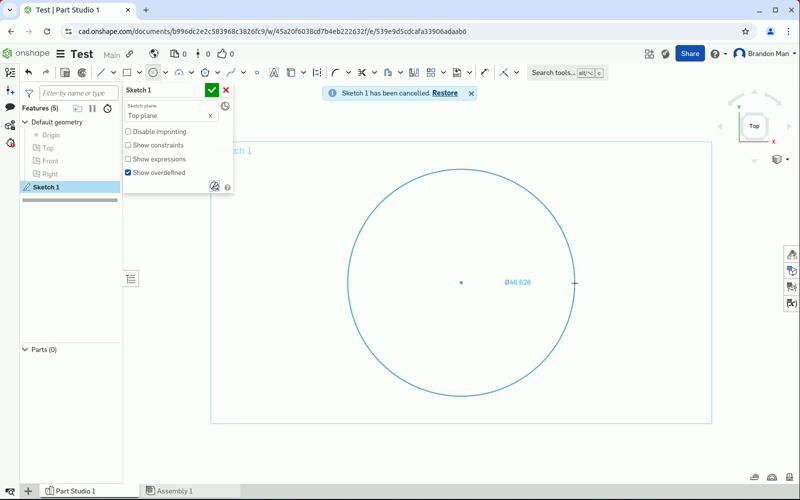
click(574, 282)
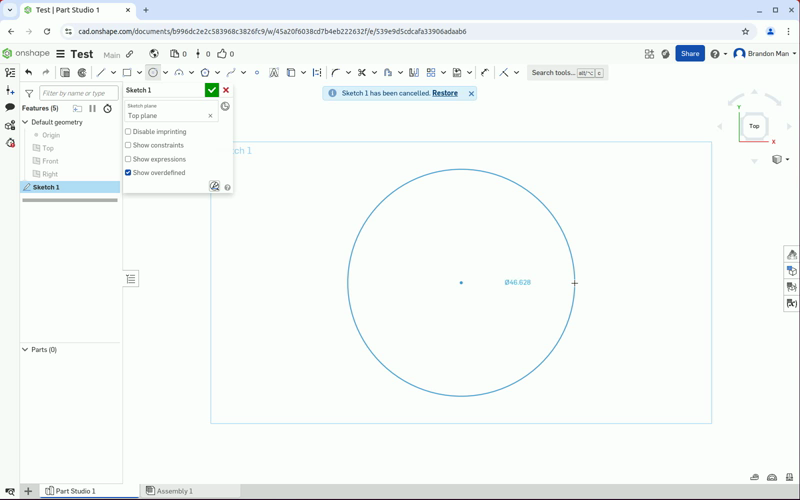
key(esc)
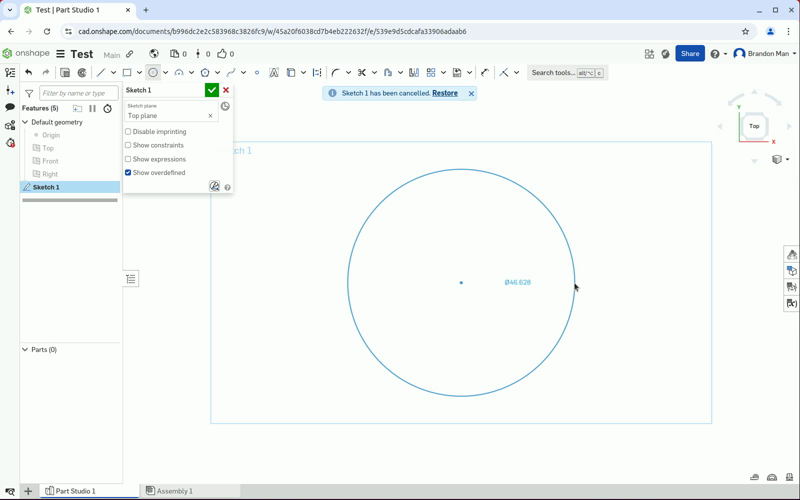
key(l)
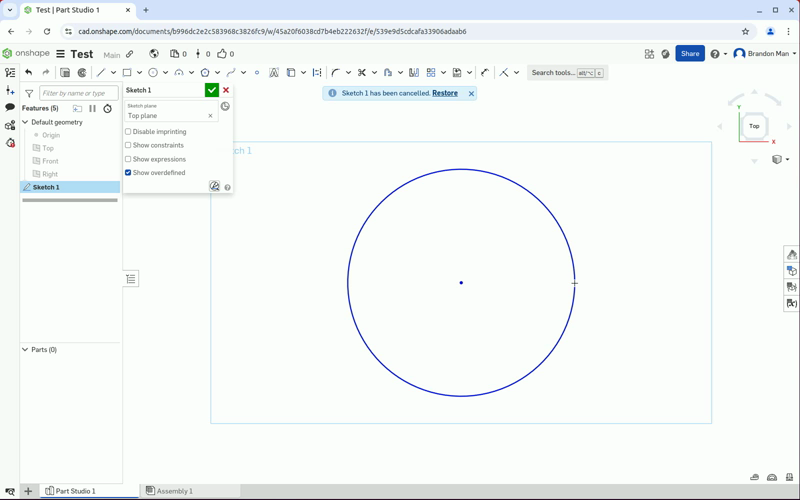
key_down(shift)
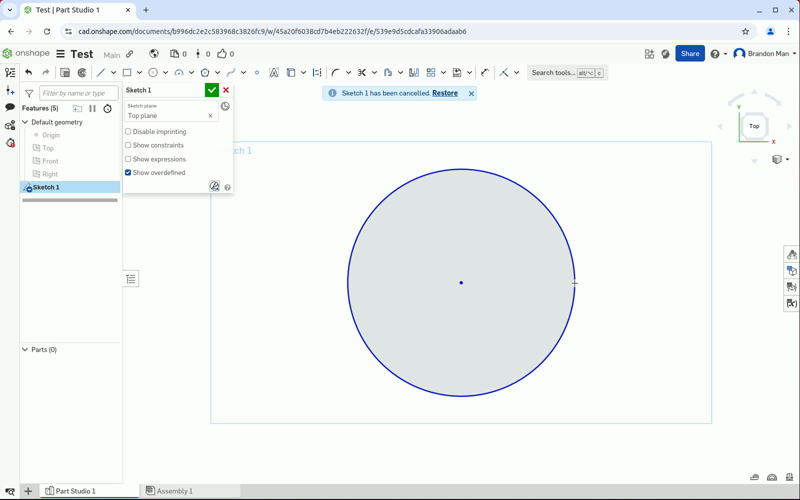
mouse_move(383, 360)
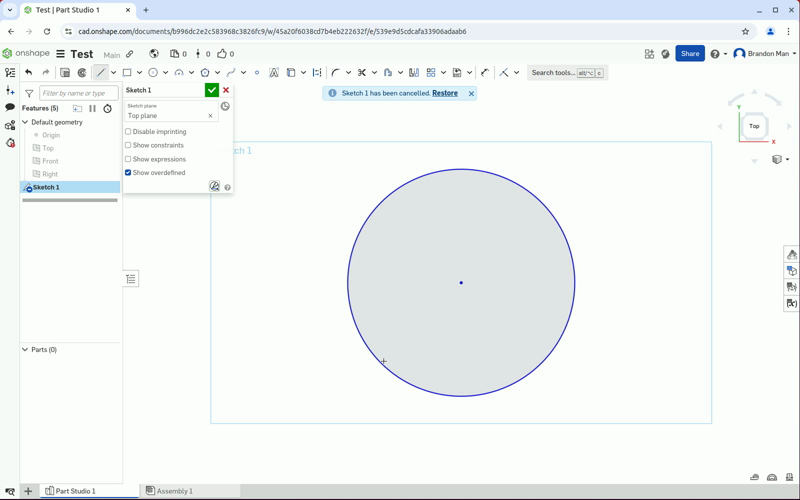
click(383, 360)
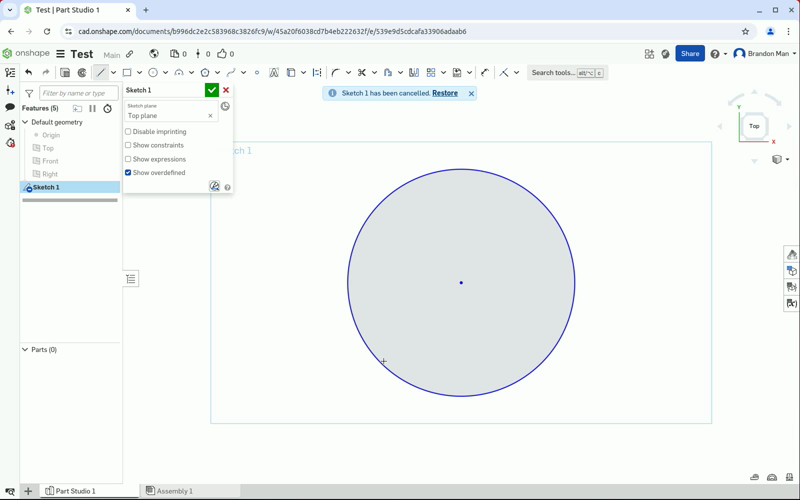
key_up(shift)
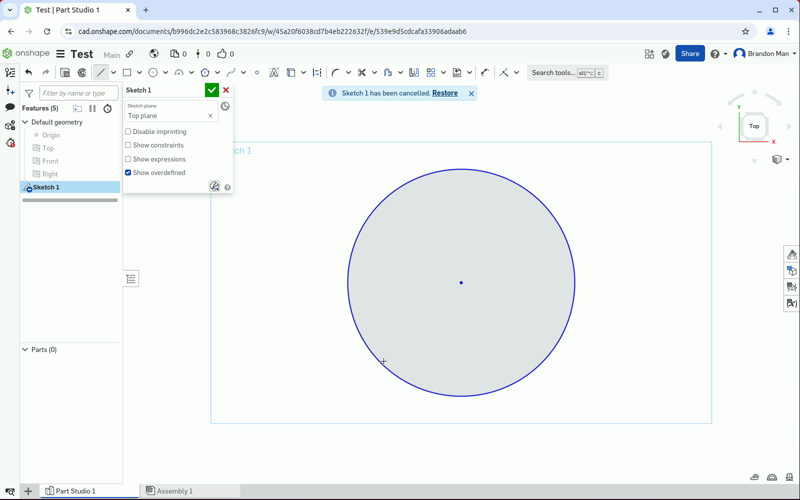
key_down(shift)
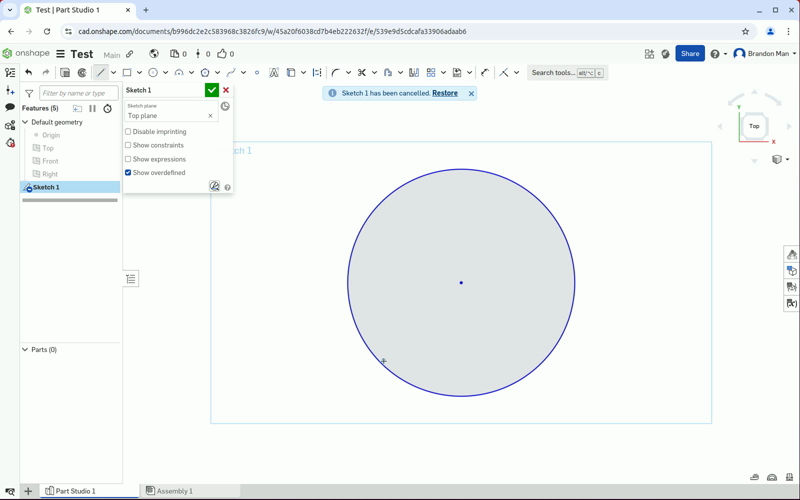
mouse_move(413, 360)
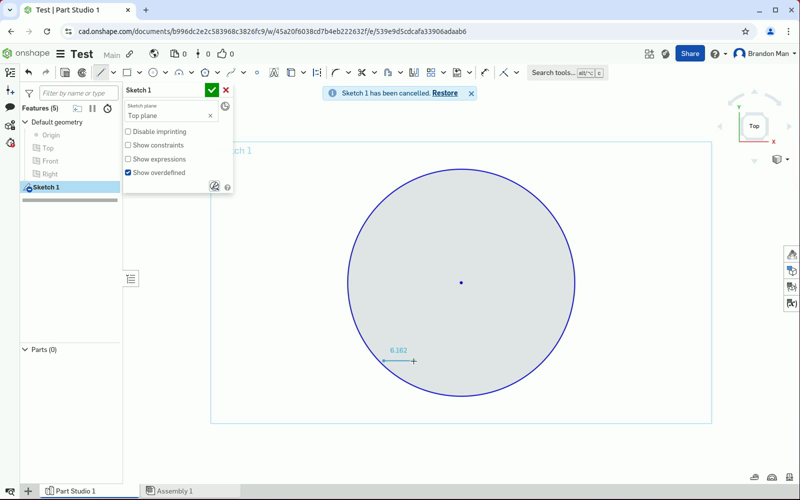
mouse_move(395, 360)
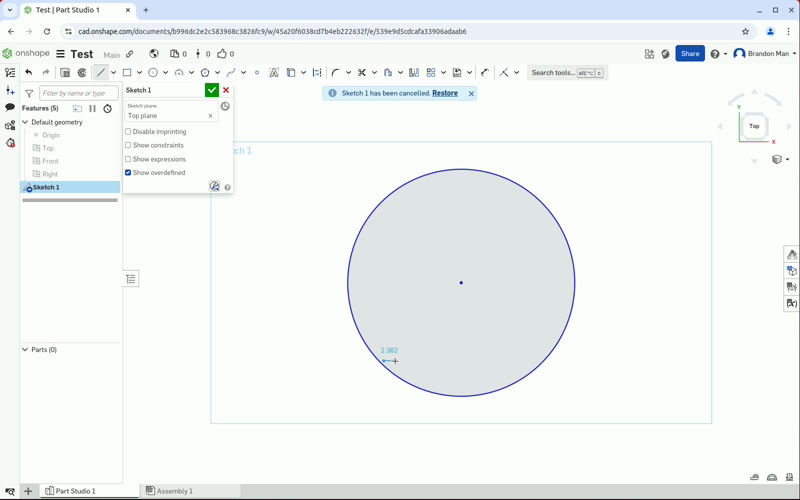
click(395, 360)
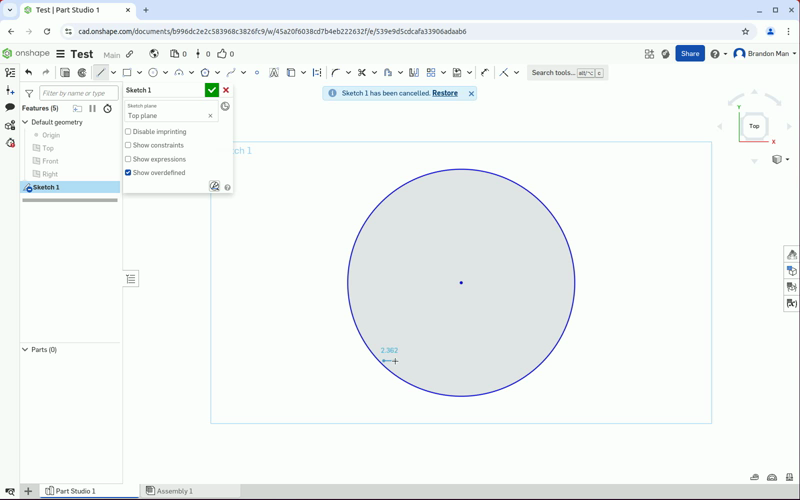
key_up(shift)
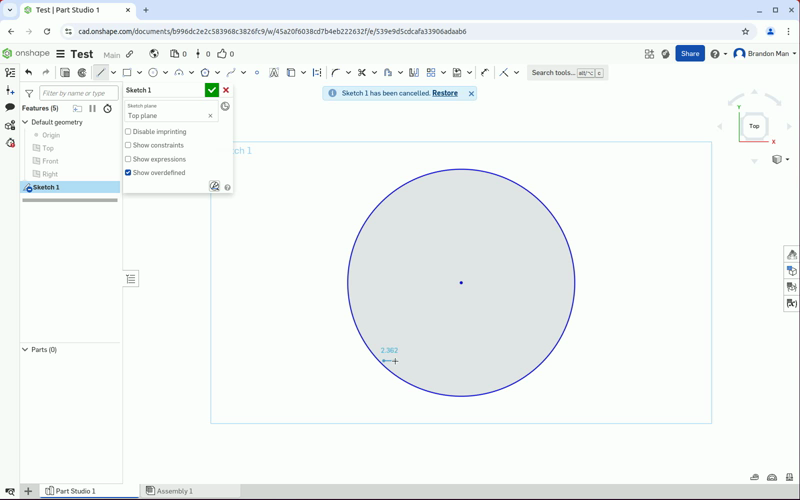
key(esc)
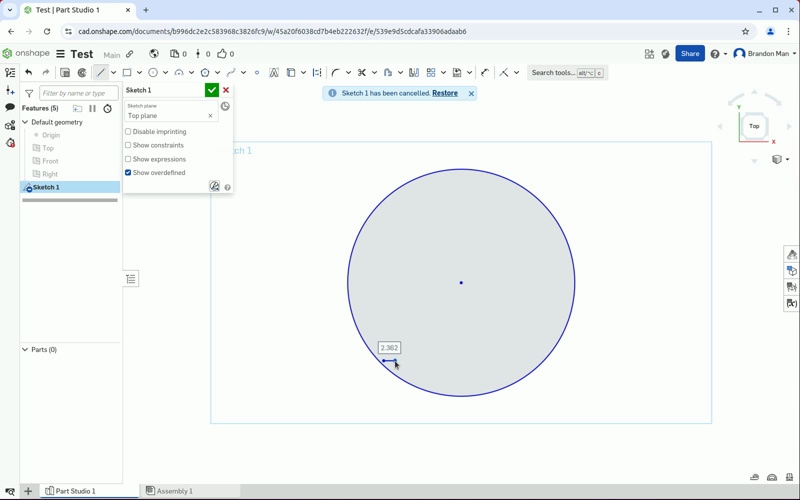
key(a)
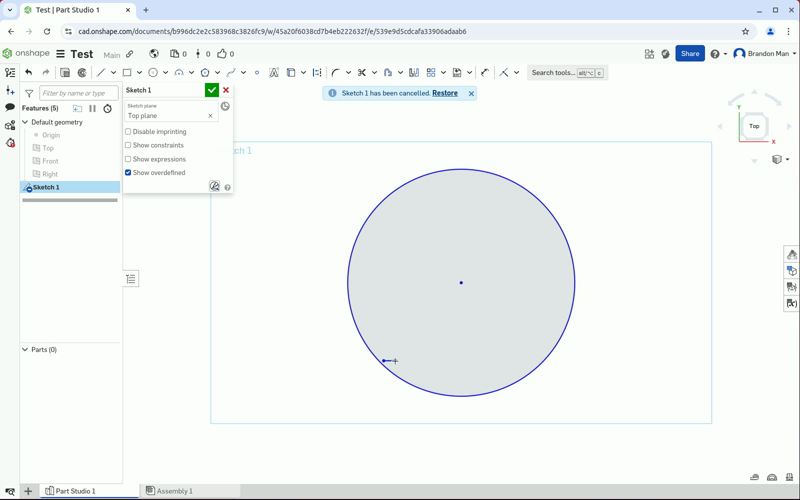
mouse_move(395, 360)
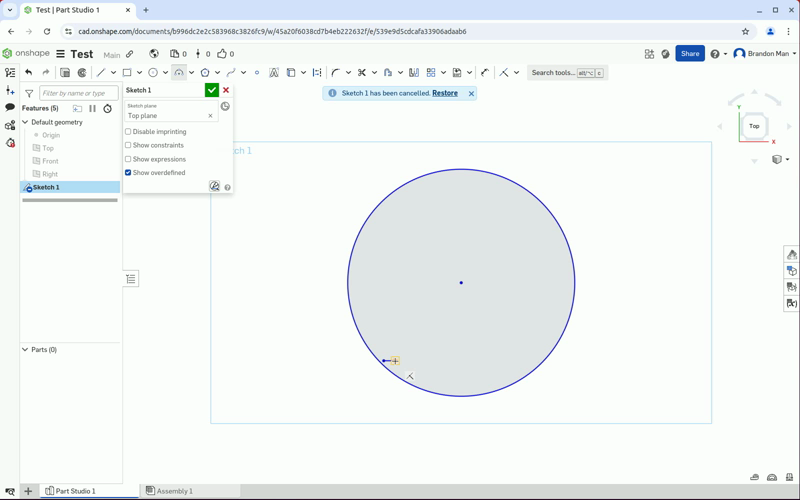
click(395, 360)
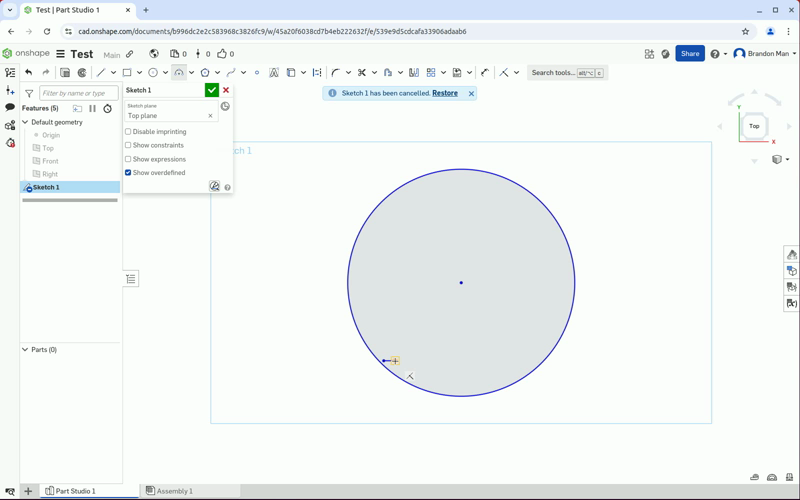
key_down(shift)
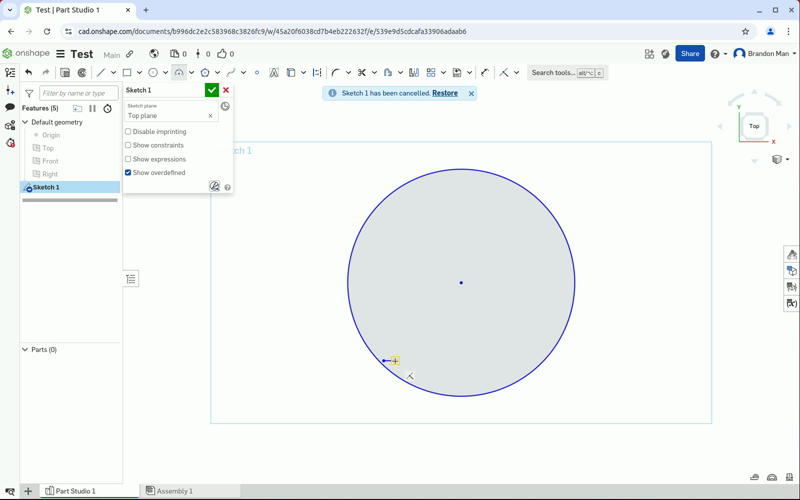
mouse_move(525, 360)
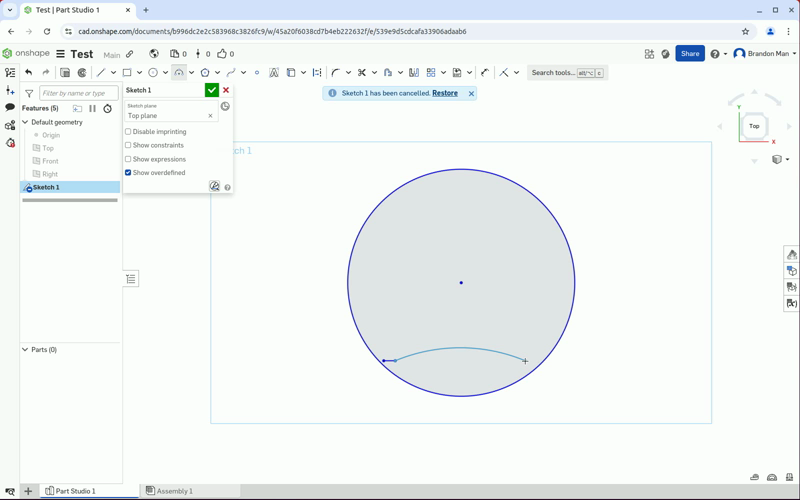
click(525, 360)
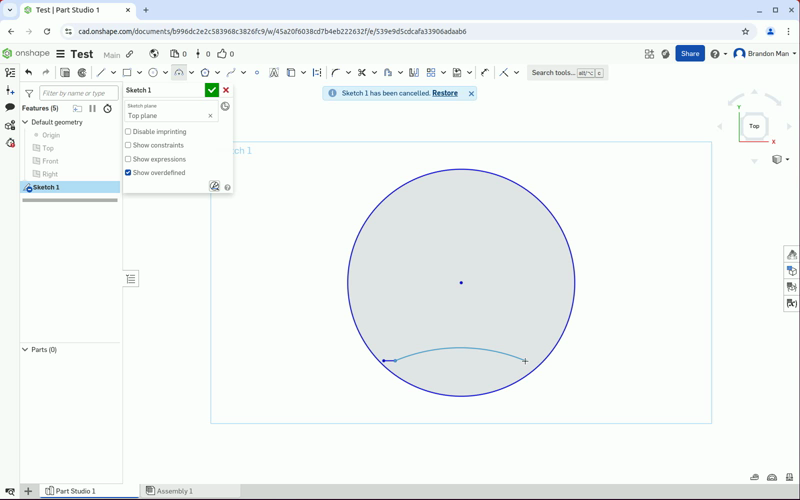
mouse_move(460, 383)
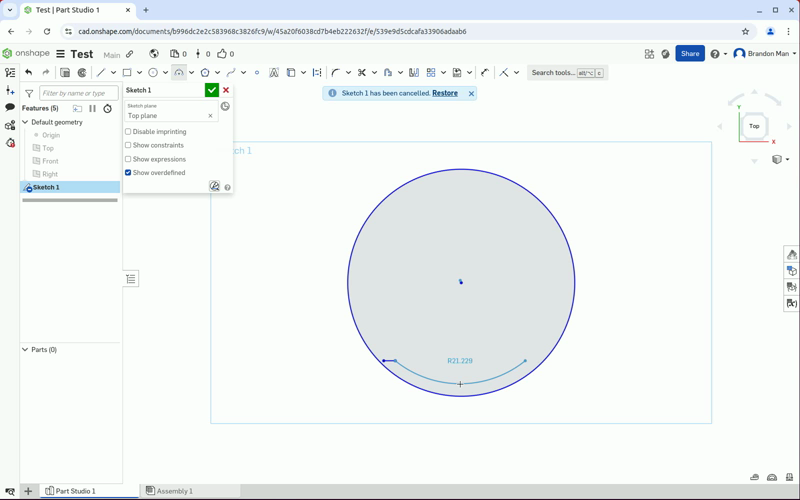
click(460, 383)
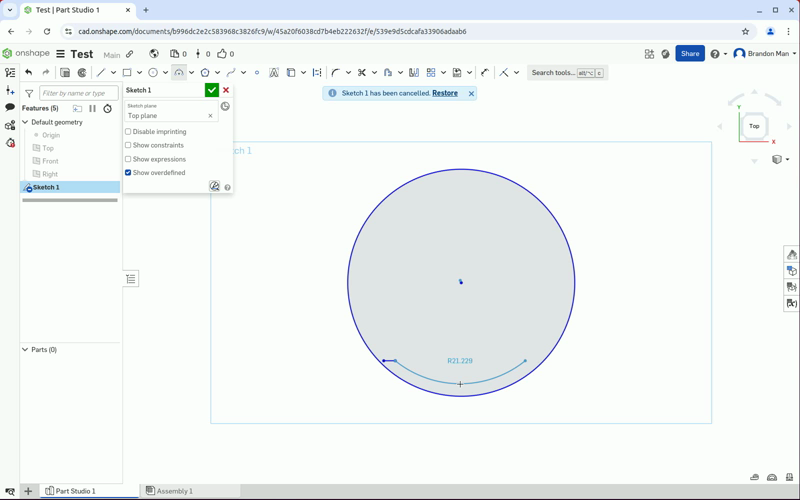
key_up(shift)
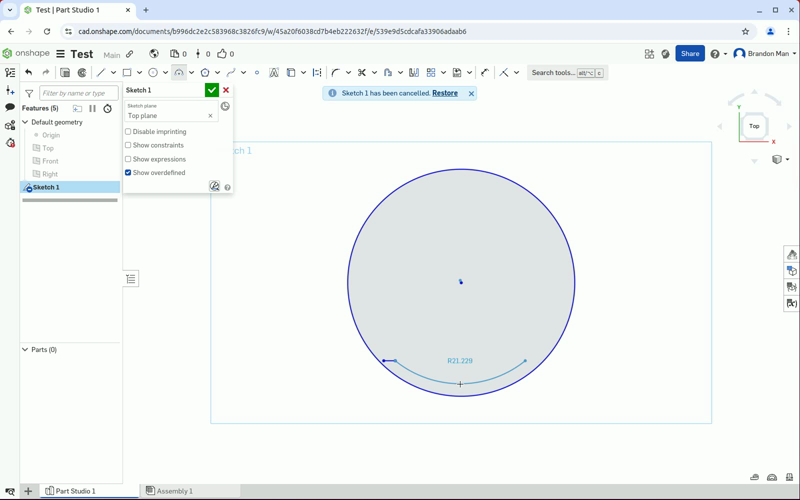
key(esc)
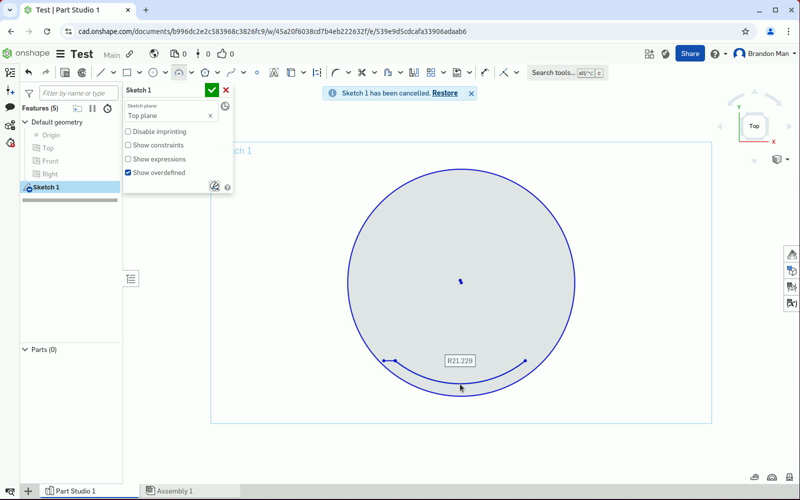
key(l)
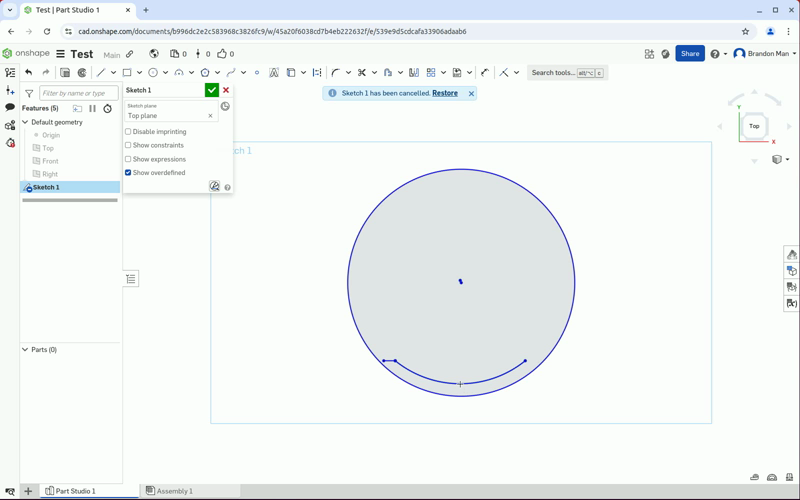
mouse_move(525, 360)
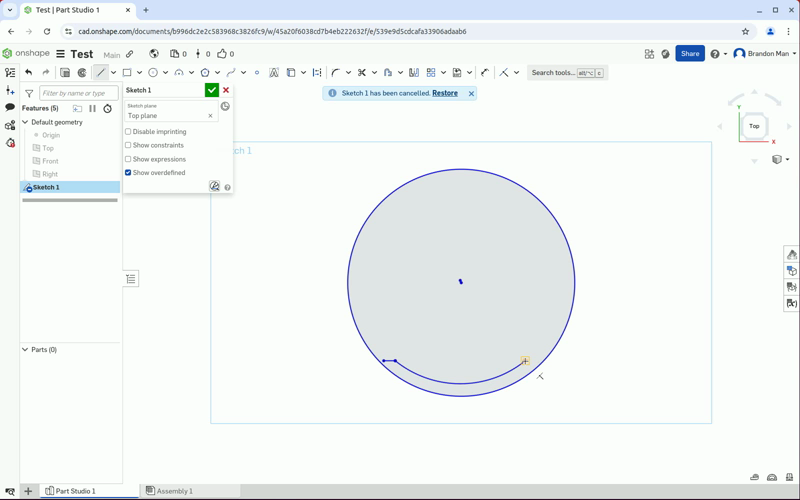
click(525, 360)
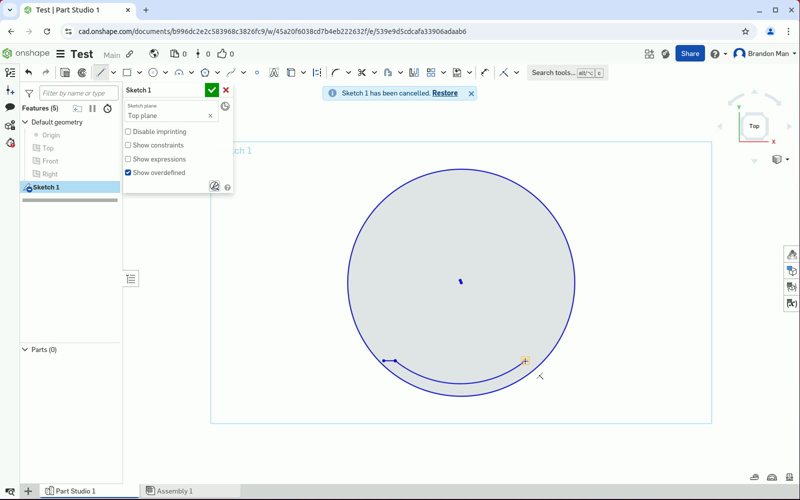
key_down(shift)
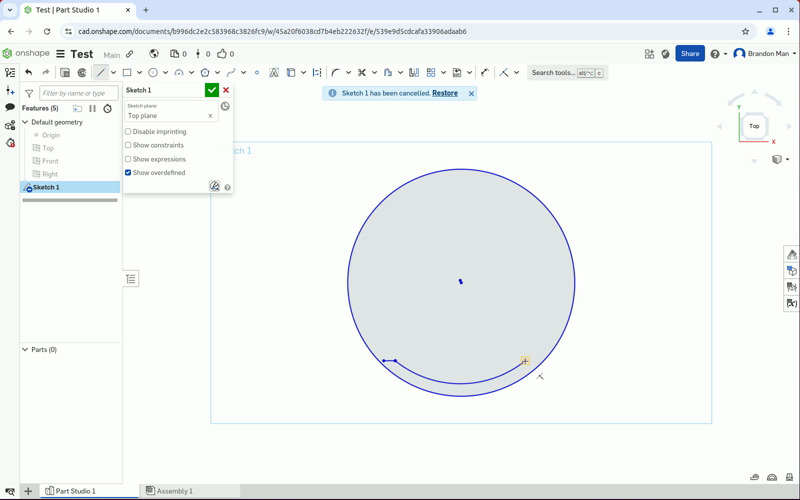
mouse_move(555, 360)
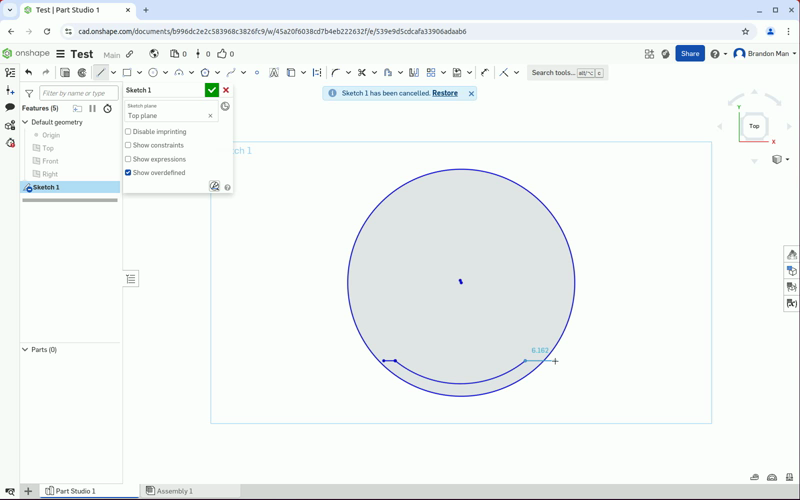
mouse_move(536, 360)
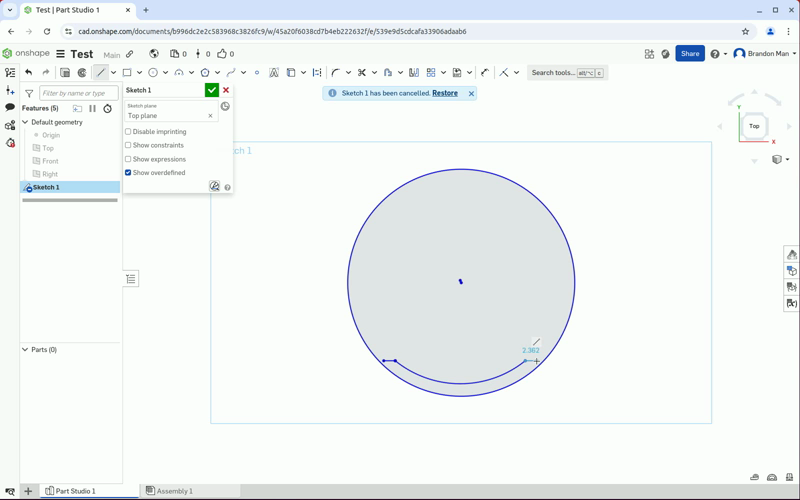
click(536, 360)
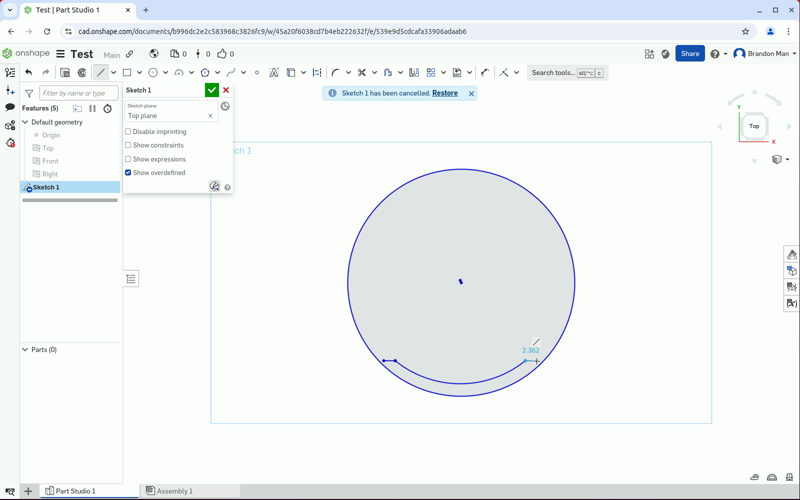
key_up(shift)
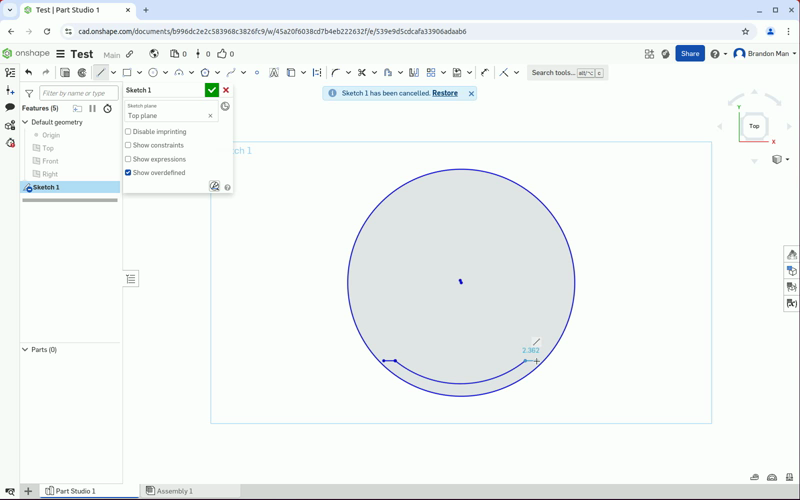
key_down(shift)
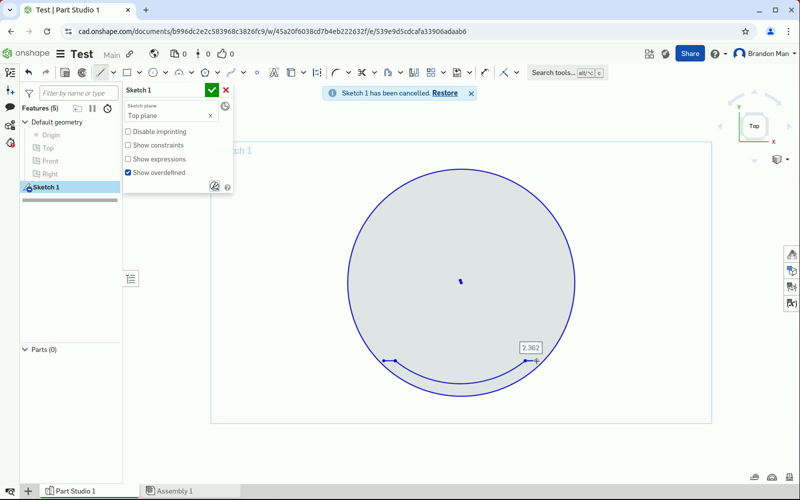
mouse_move(566, 360)
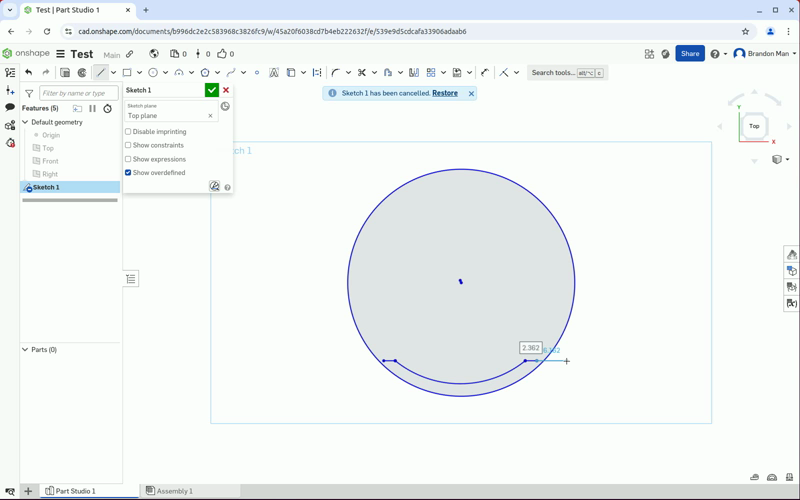
mouse_move(536, 346)
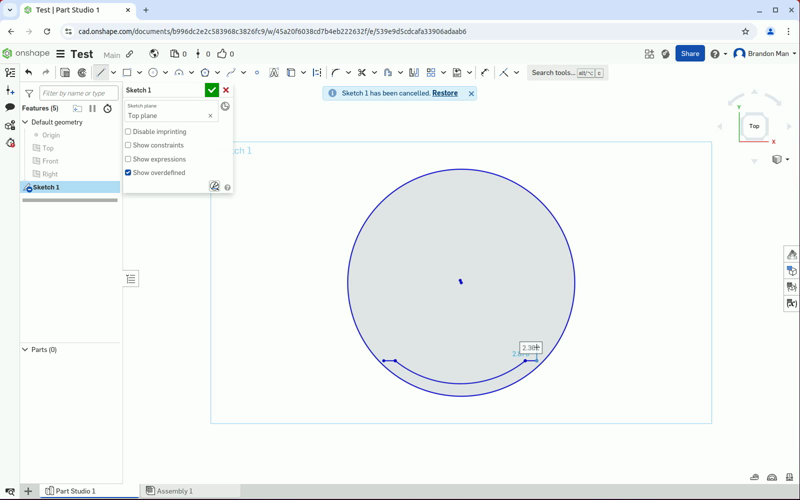
click(536, 346)
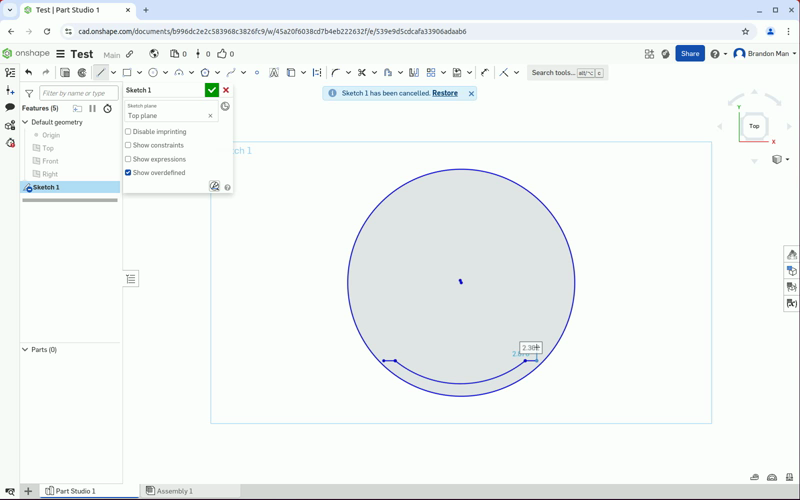
key_up(shift)
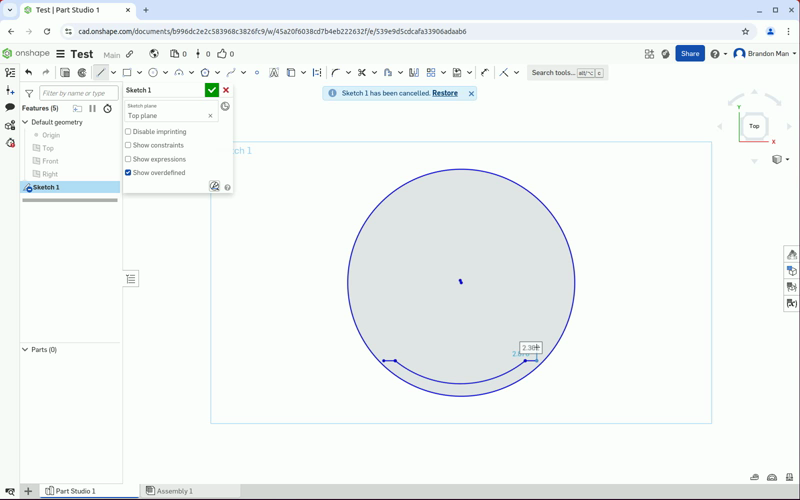
key(esc)
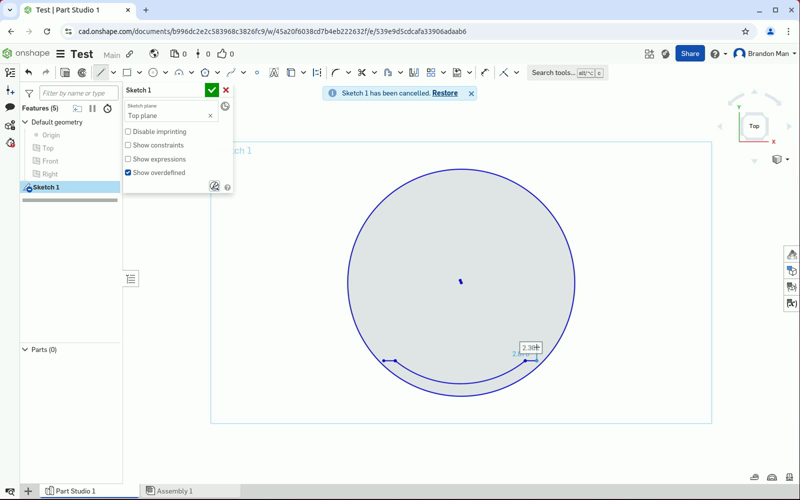
key(a)
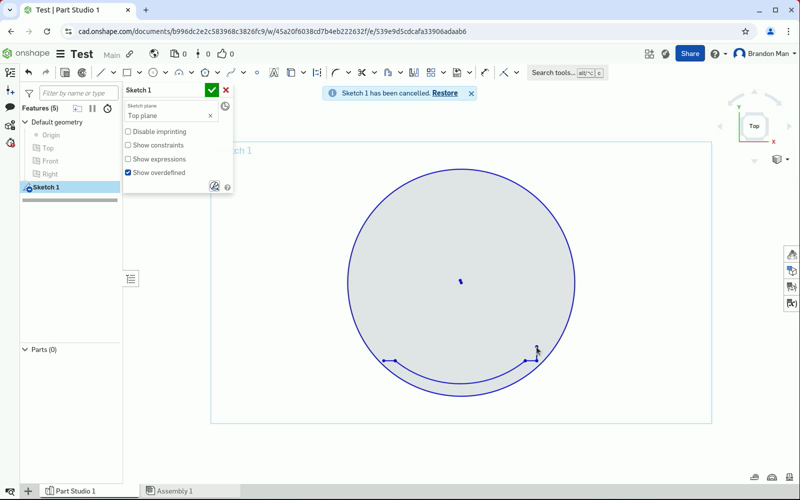
mouse_move(536, 346)
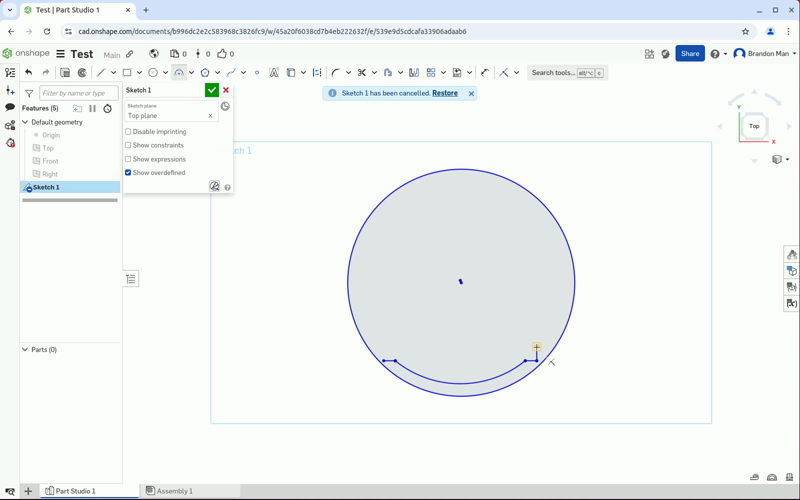
click(536, 346)
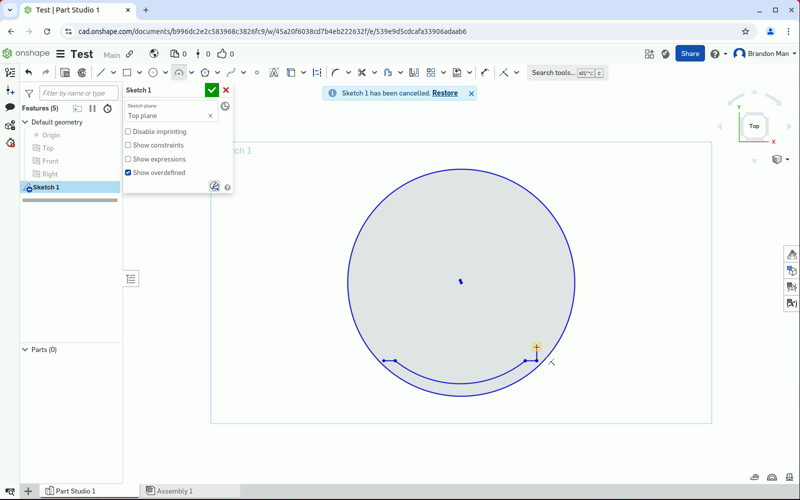
key_down(shift)
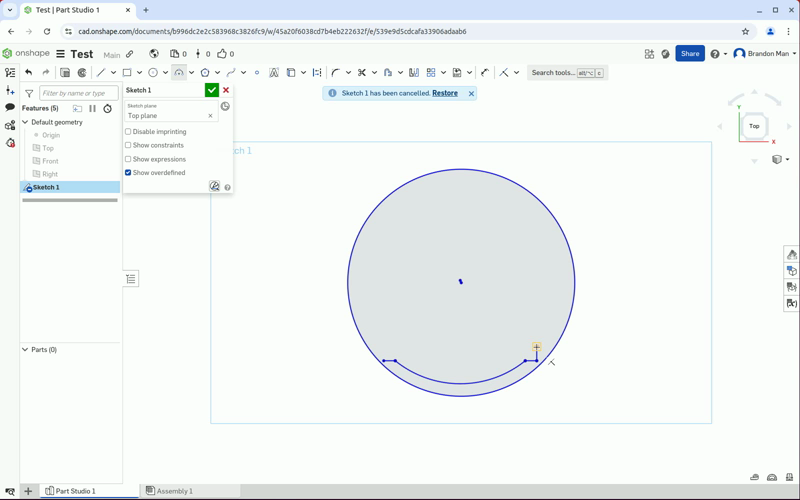
mouse_move(536, 219)
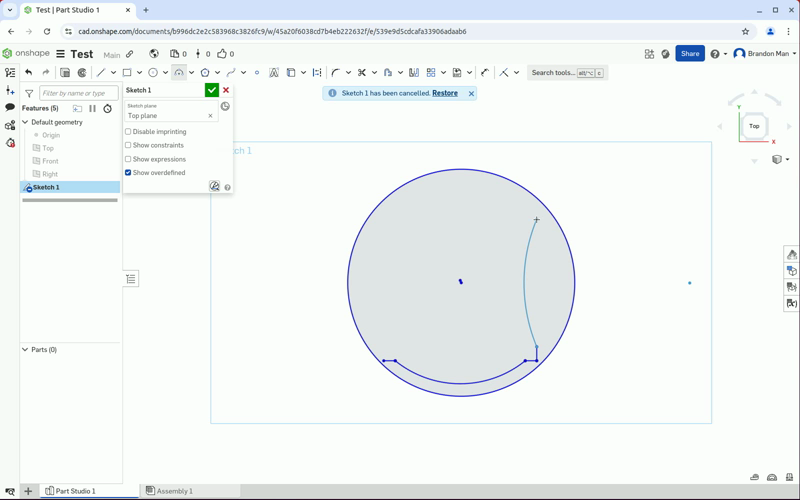
click(536, 219)
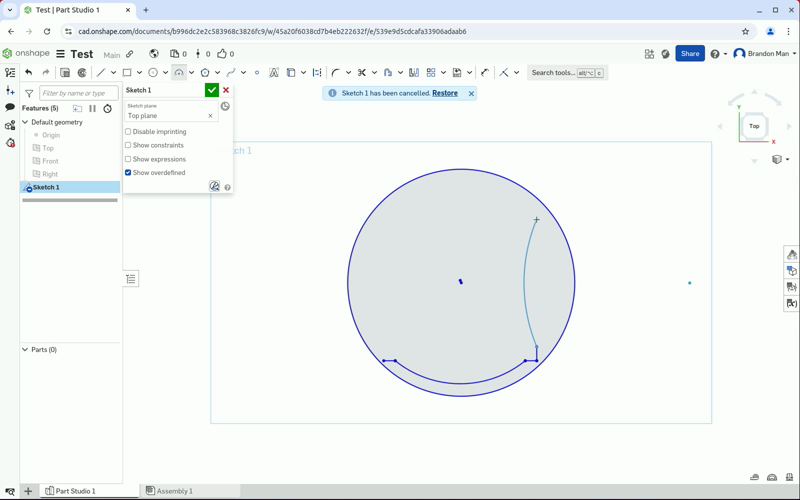
mouse_move(559, 282)
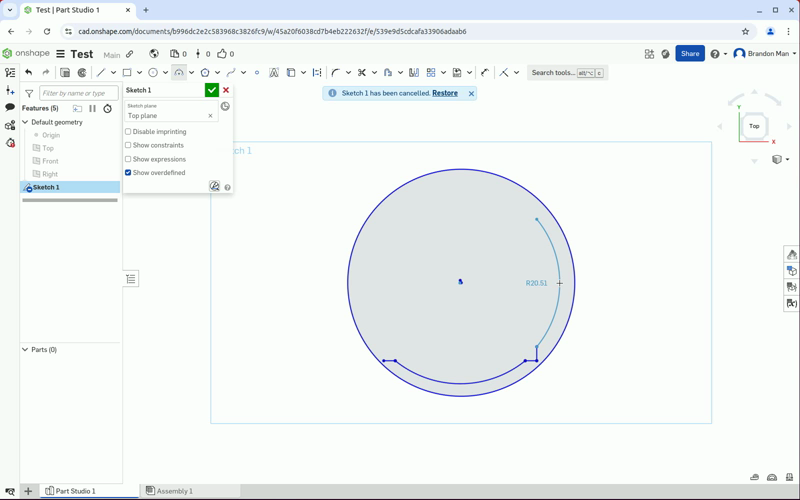
click(559, 282)
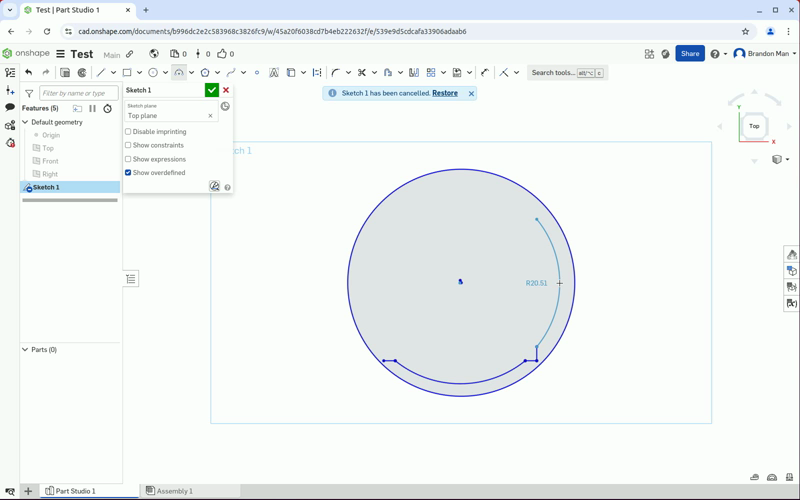
key_up(shift)
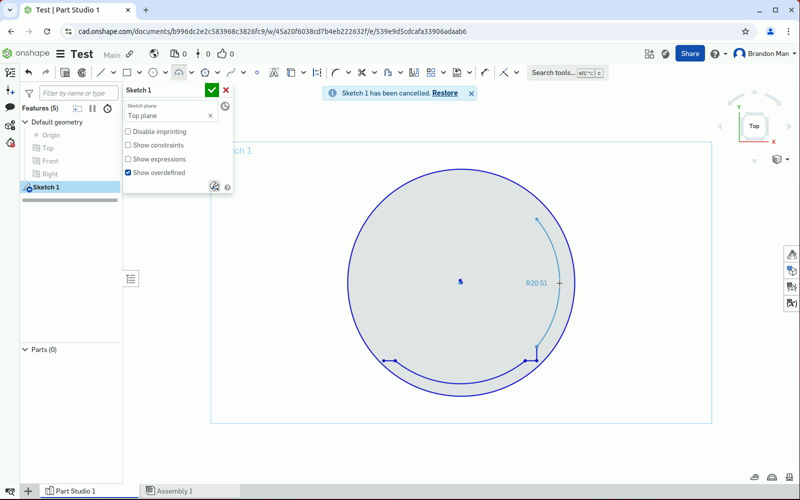
key(esc)
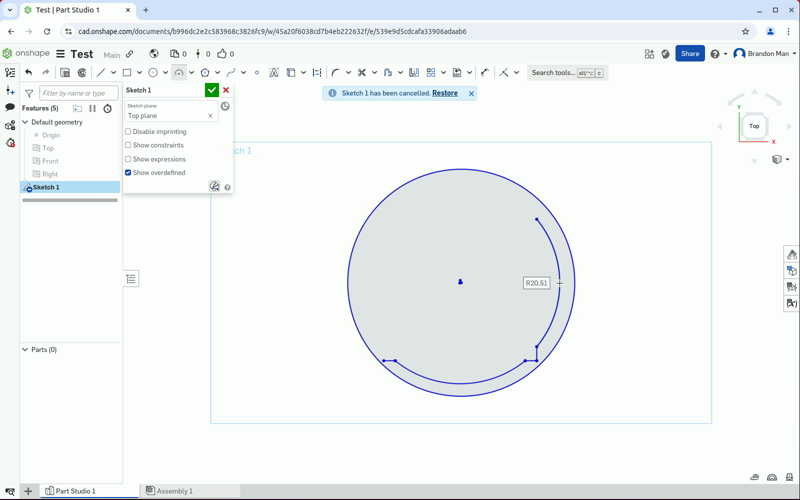
key(l)
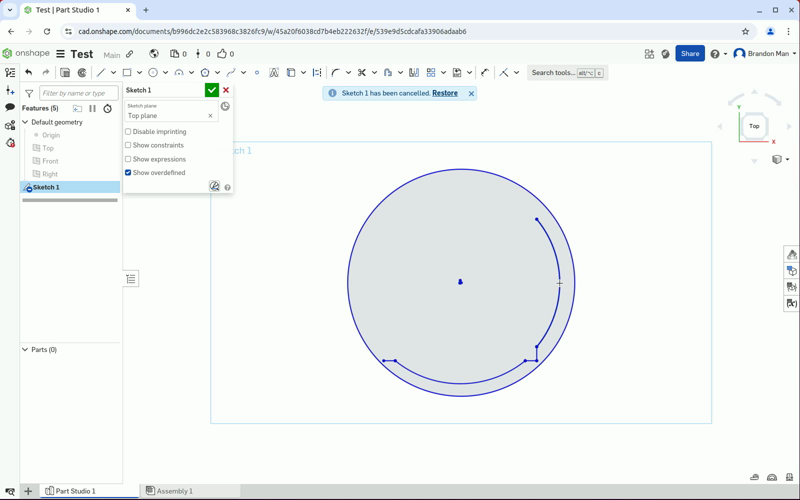
mouse_move(536, 219)
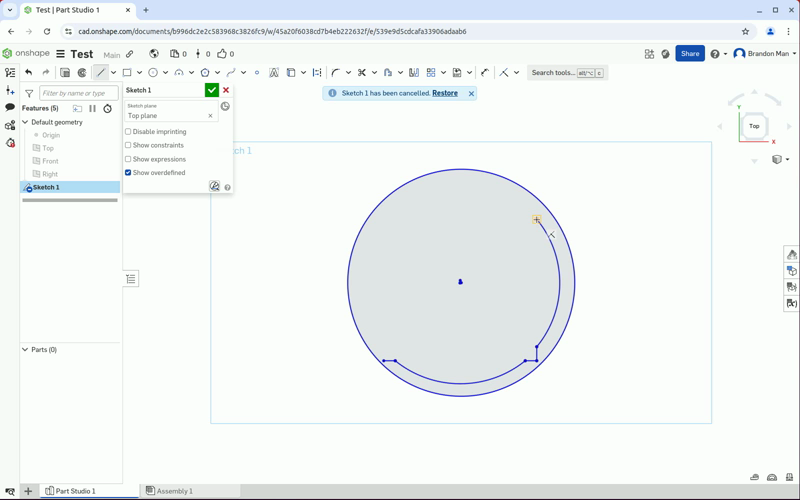
click(536, 219)
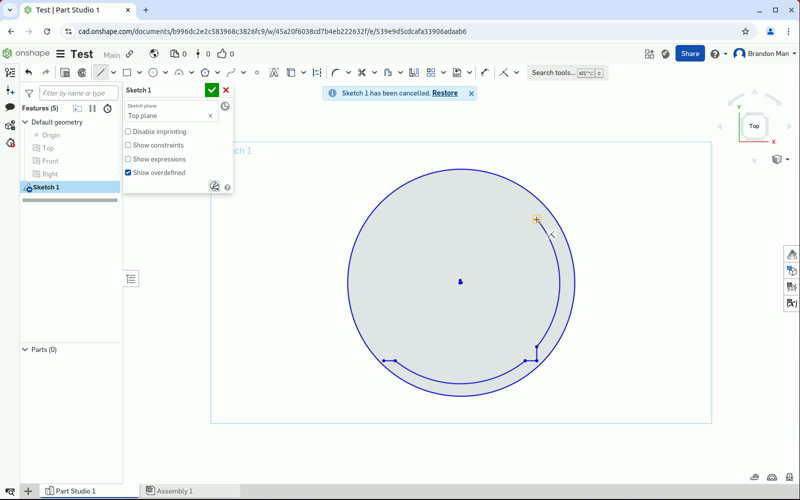
key_down(shift)
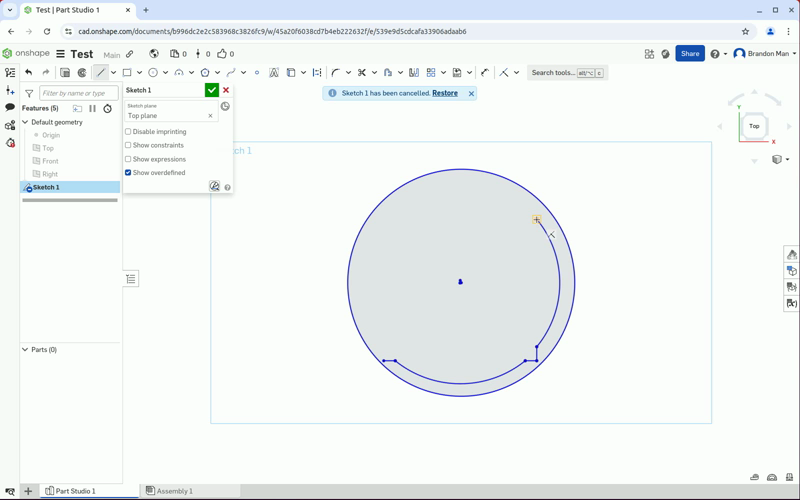
mouse_move(566, 219)
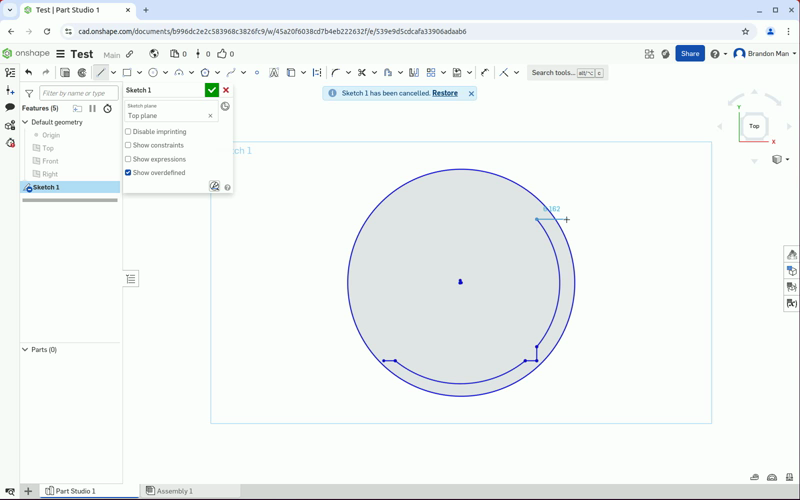
mouse_move(536, 205)
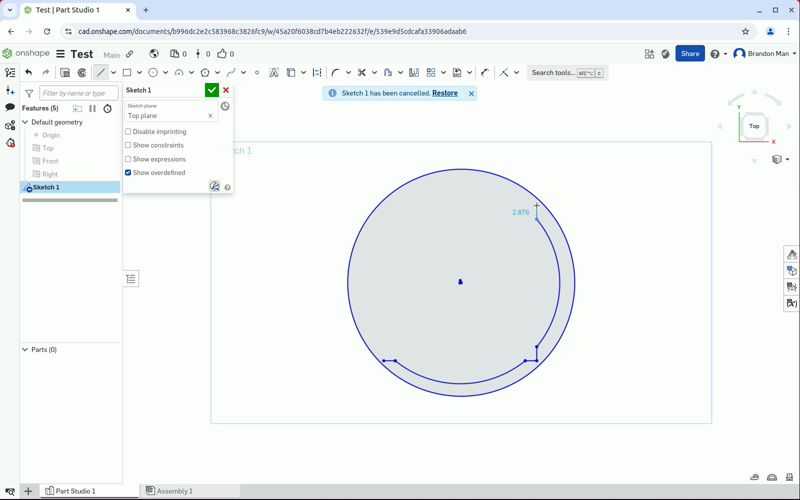
click(536, 205)
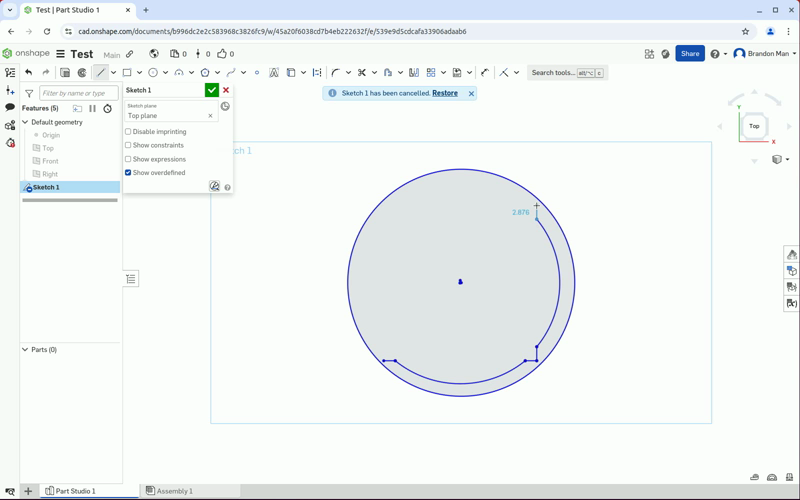
key_up(shift)
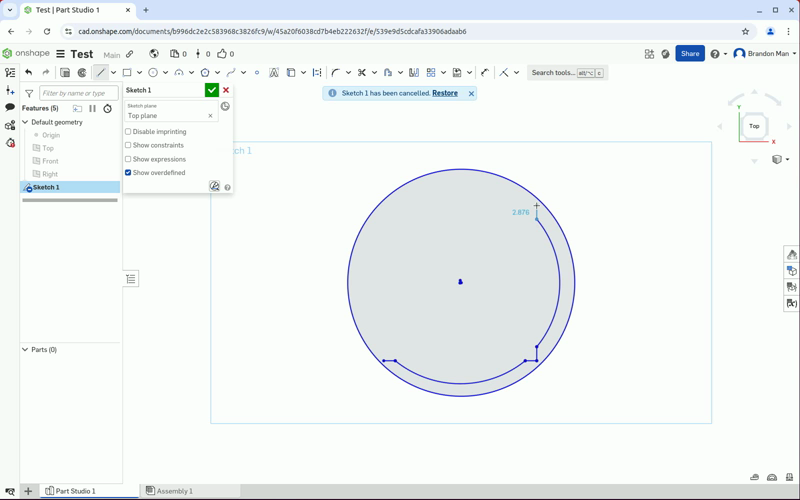
key_down(shift)
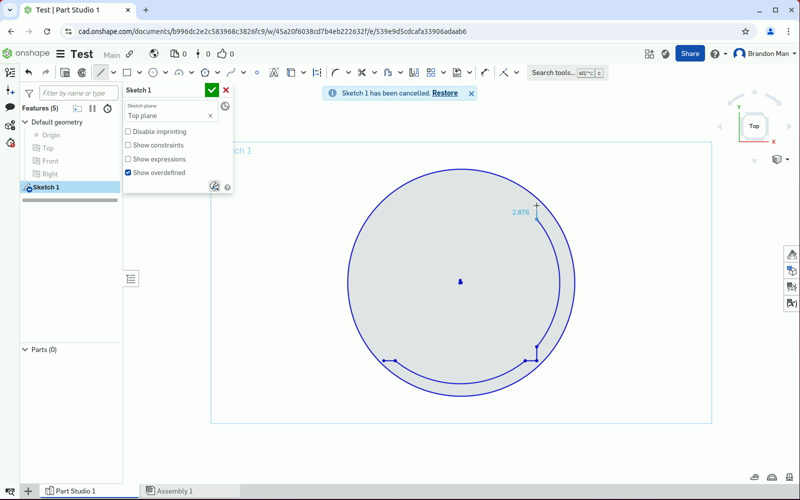
mouse_move(566, 205)
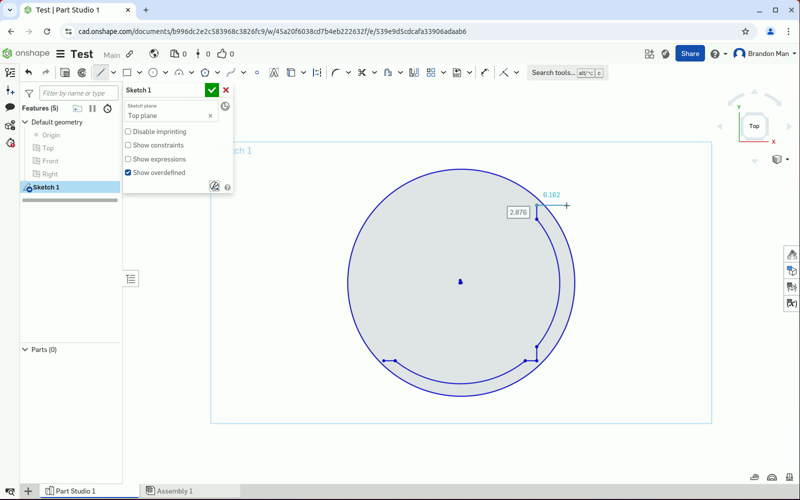
mouse_move(525, 205)
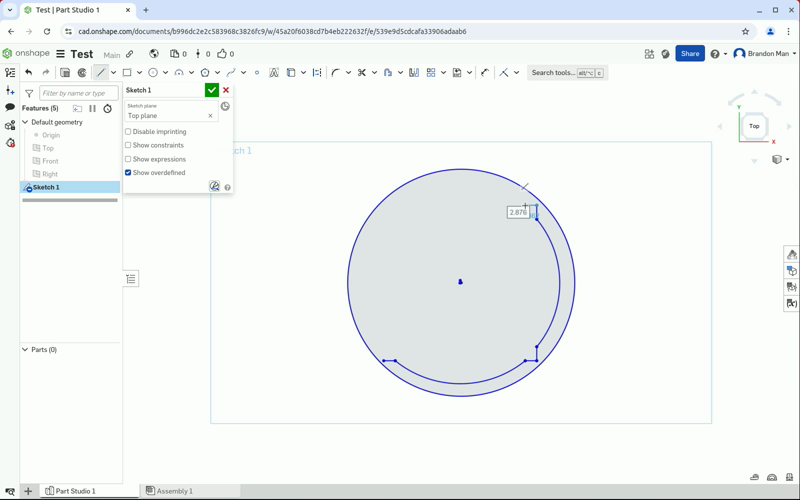
click(525, 205)
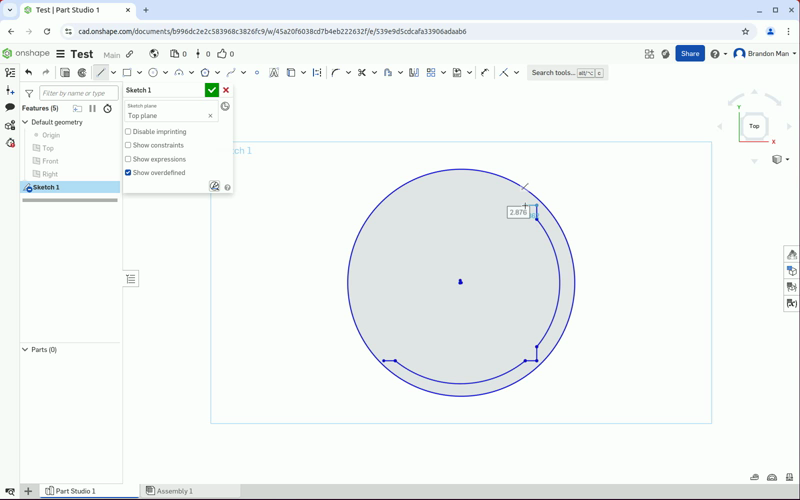
key_up(shift)
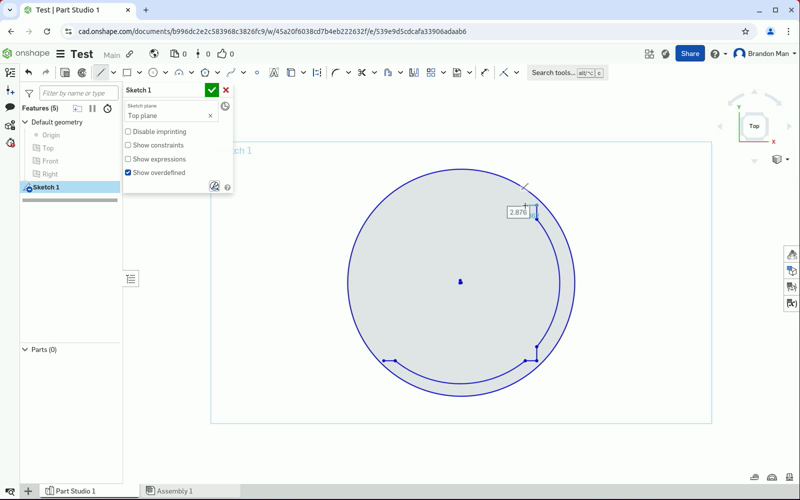
key(esc)
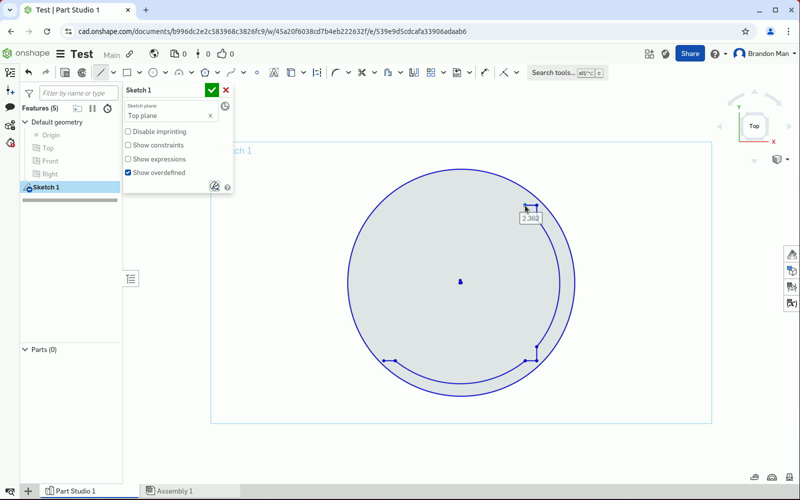
key(a)
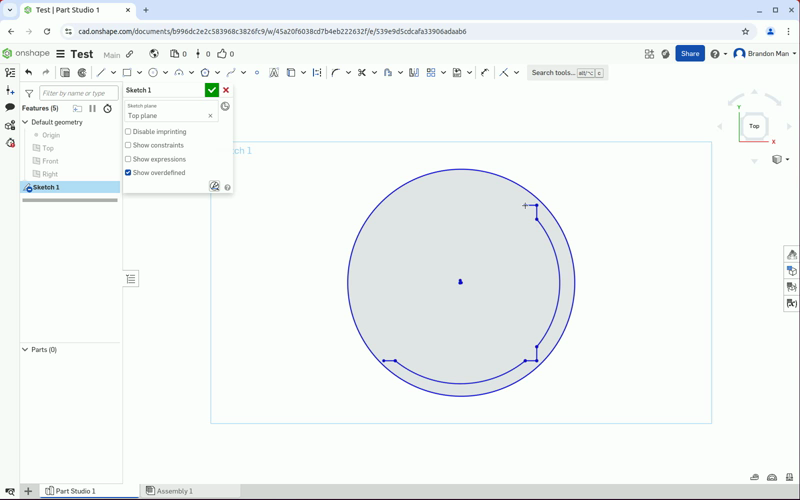
mouse_move(525, 205)
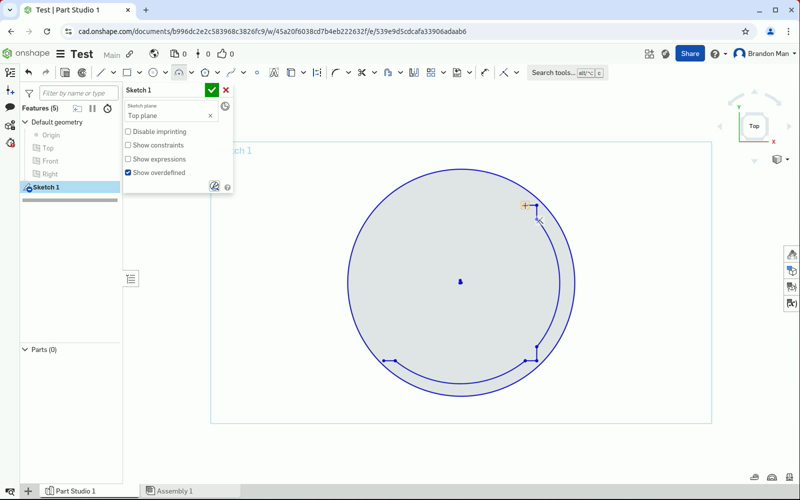
click(525, 205)
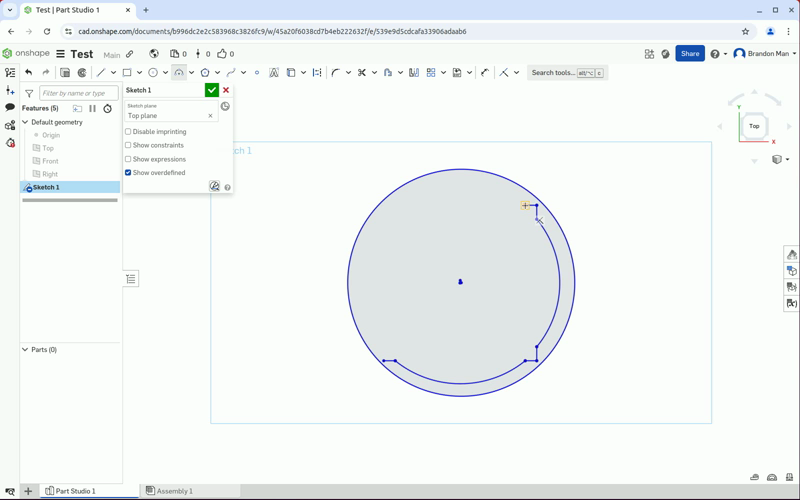
key_down(shift)
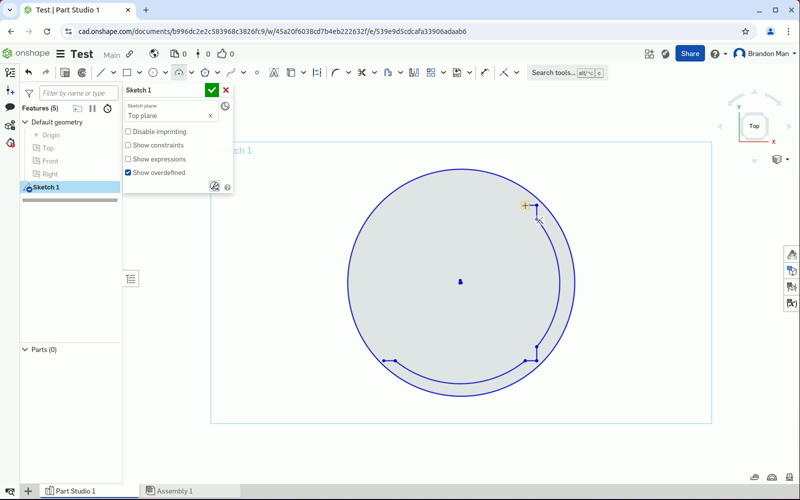
mouse_move(395, 205)
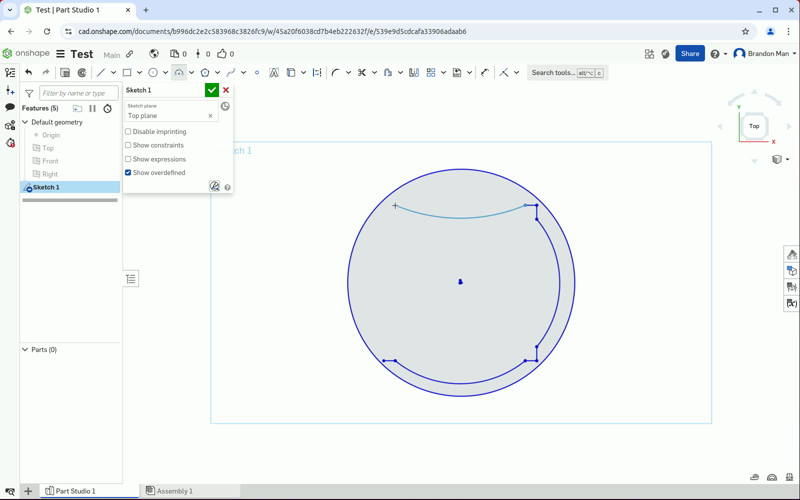
click(395, 205)
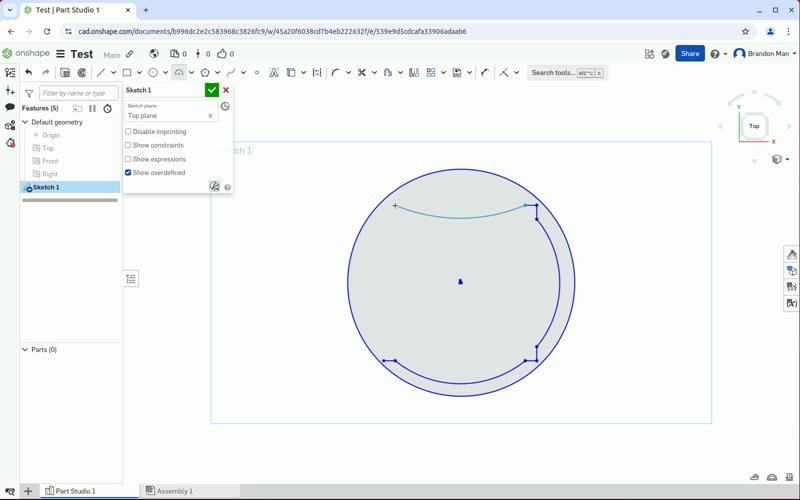
mouse_move(460, 182)
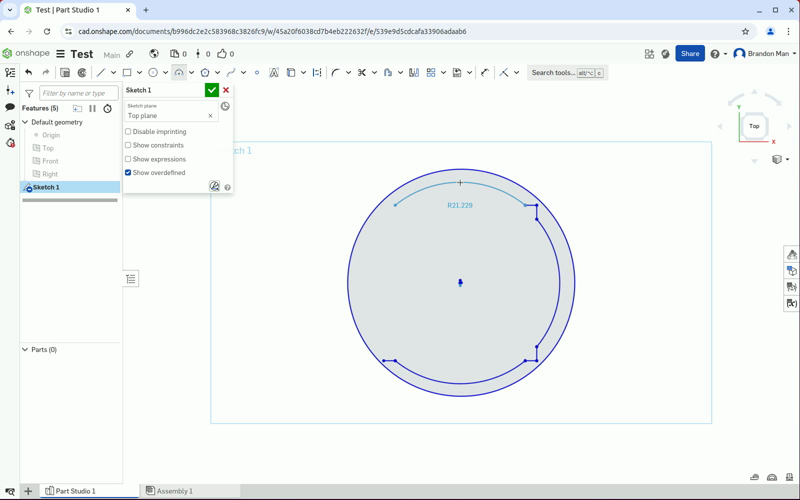
click(460, 182)
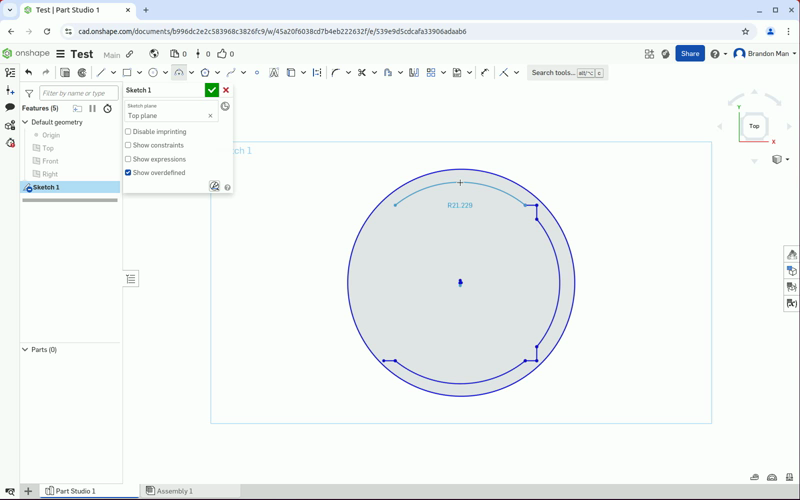
key_up(shift)
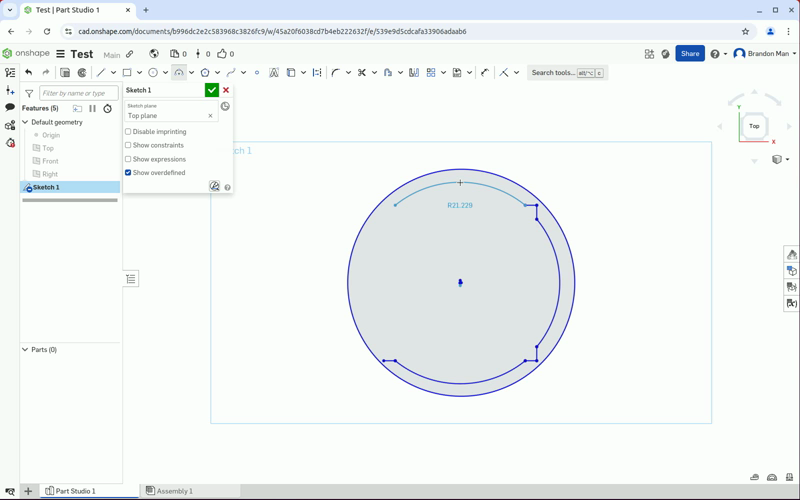
key(esc)
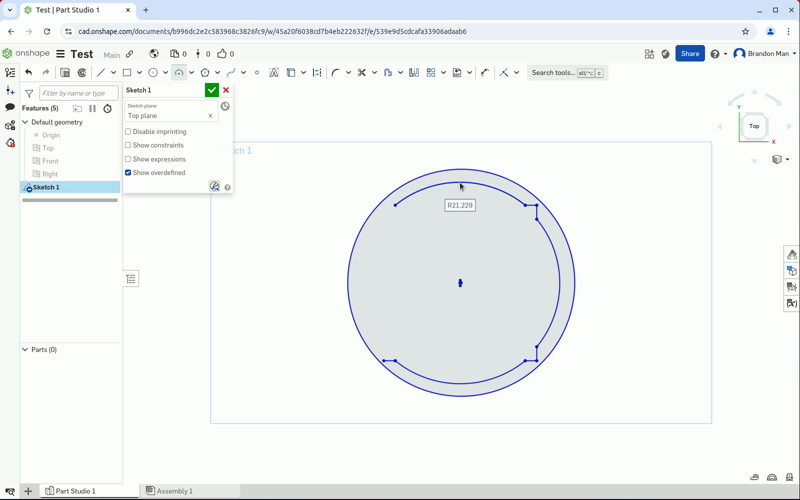
key(l)
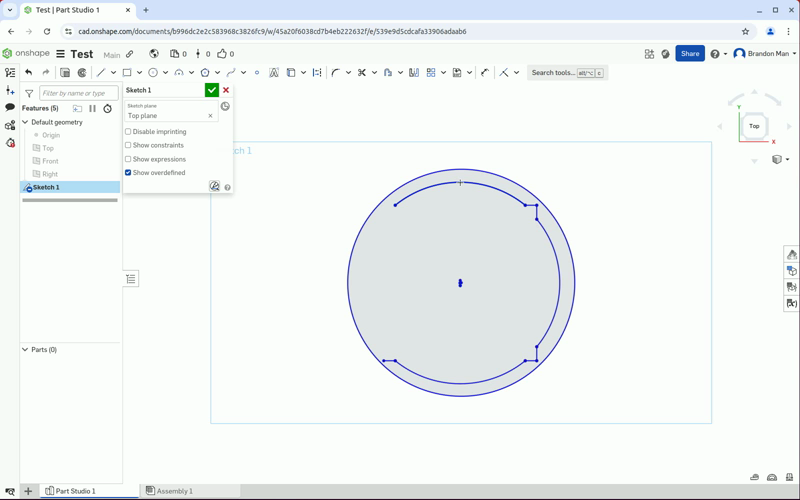
mouse_move(395, 205)
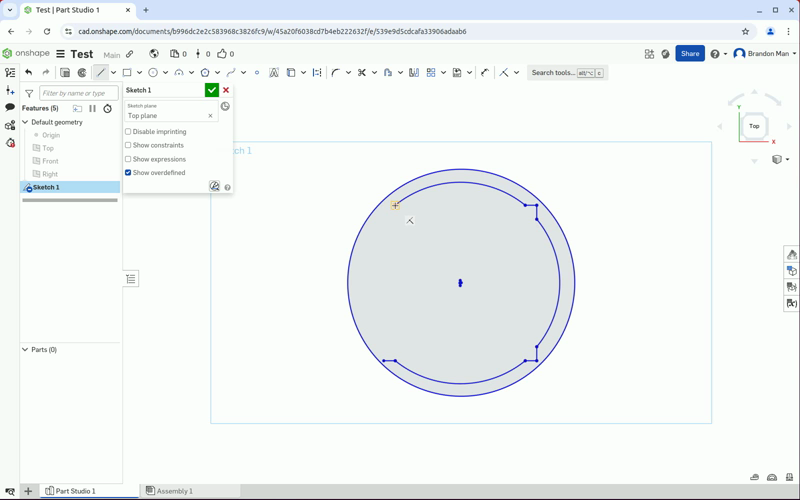
click(395, 205)
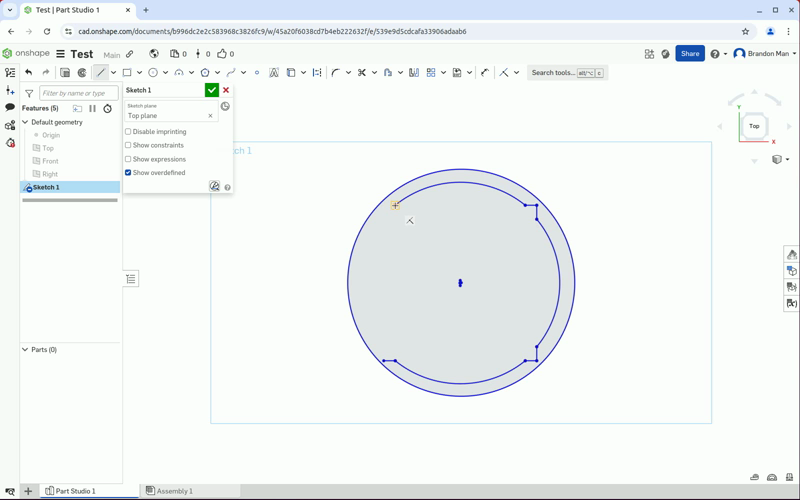
key_down(shift)
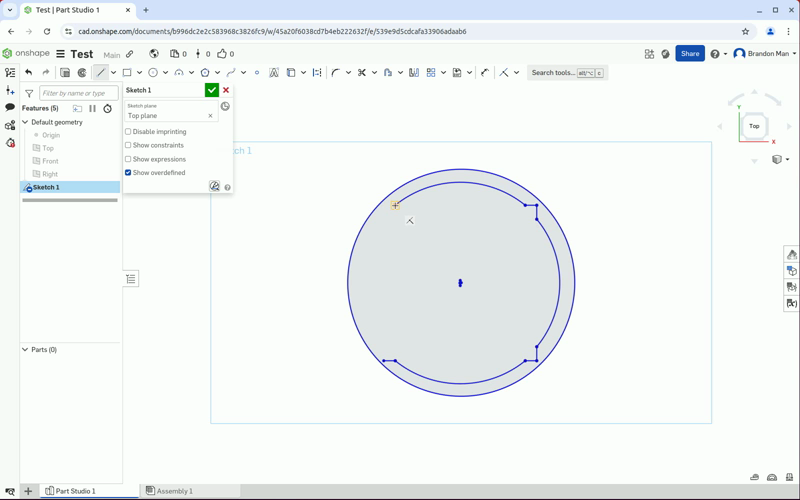
mouse_move(425, 205)
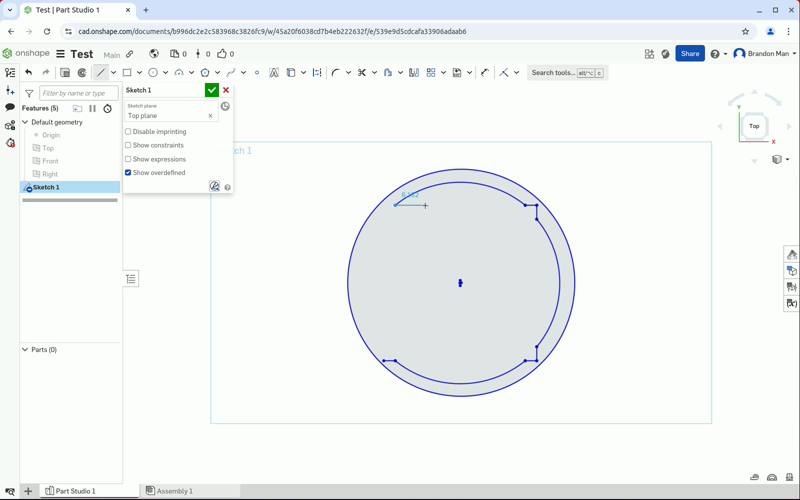
mouse_move(383, 205)
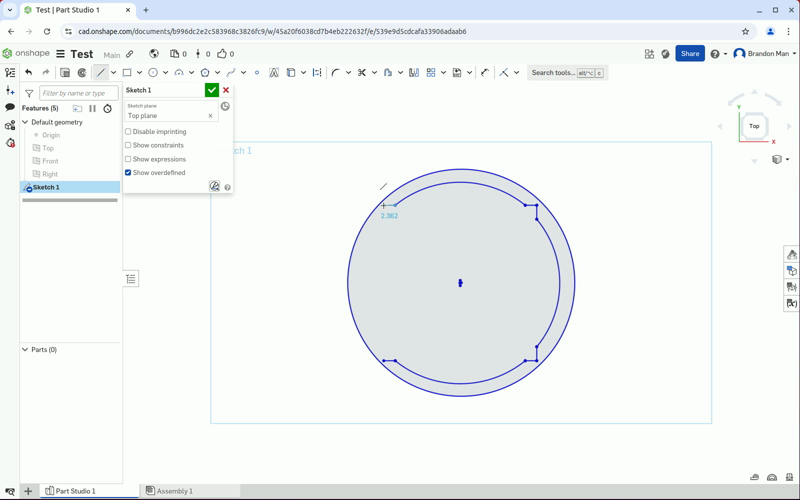
click(383, 205)
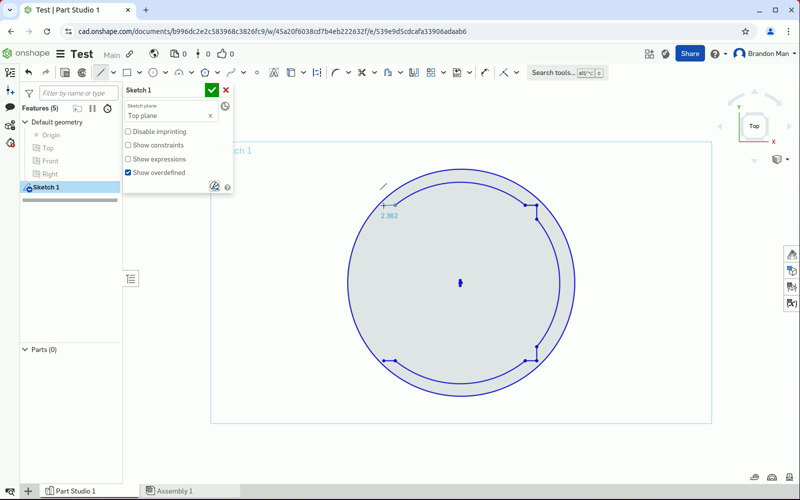
key_up(shift)
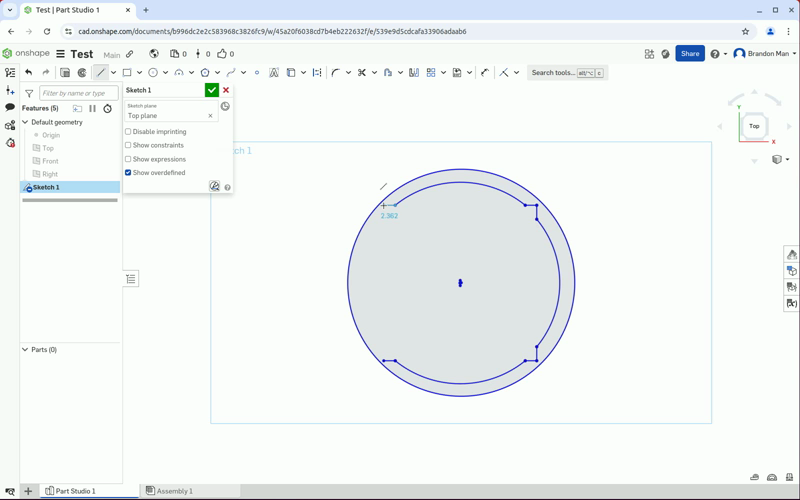
key_down(shift)
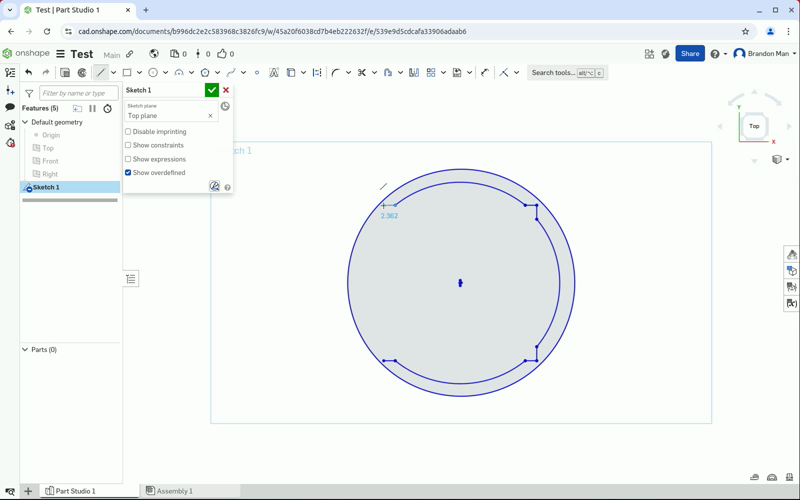
mouse_move(413, 205)
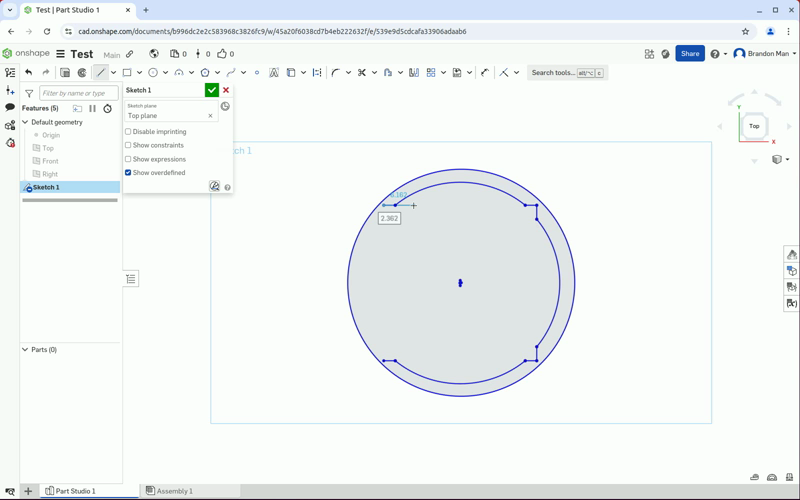
mouse_move(383, 219)
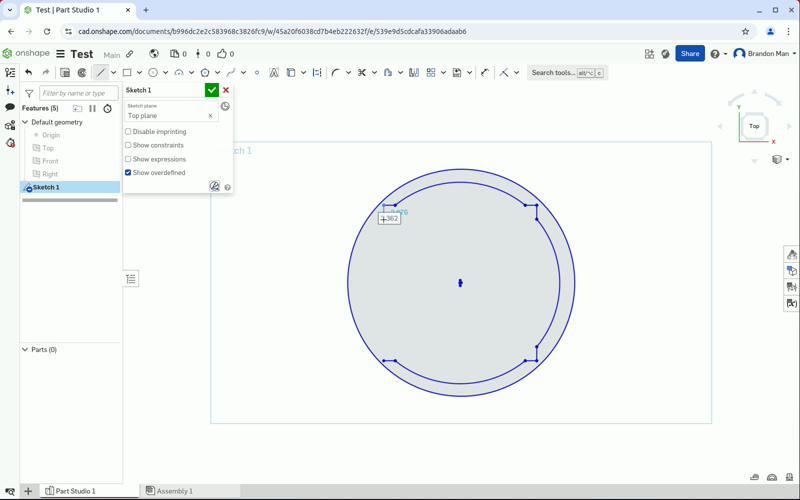
click(383, 219)
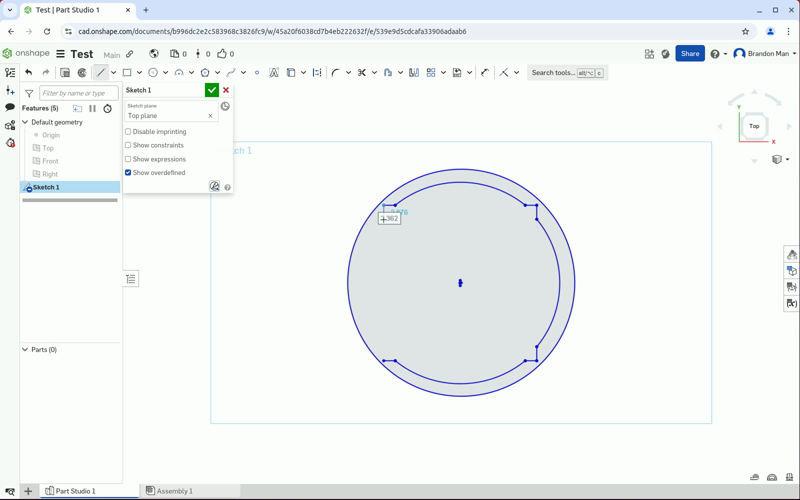
key_up(shift)
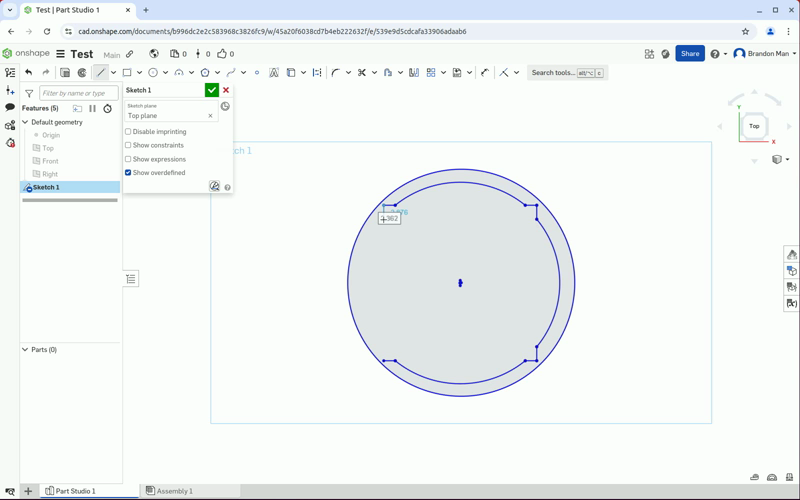
key(esc)
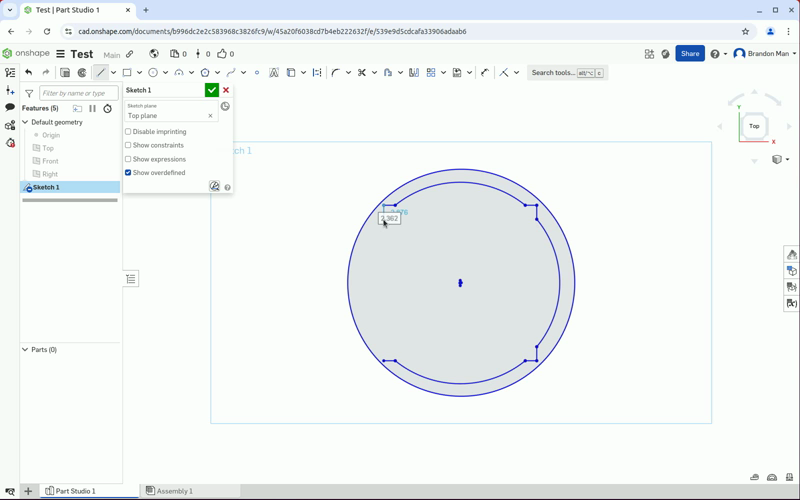
key(a)
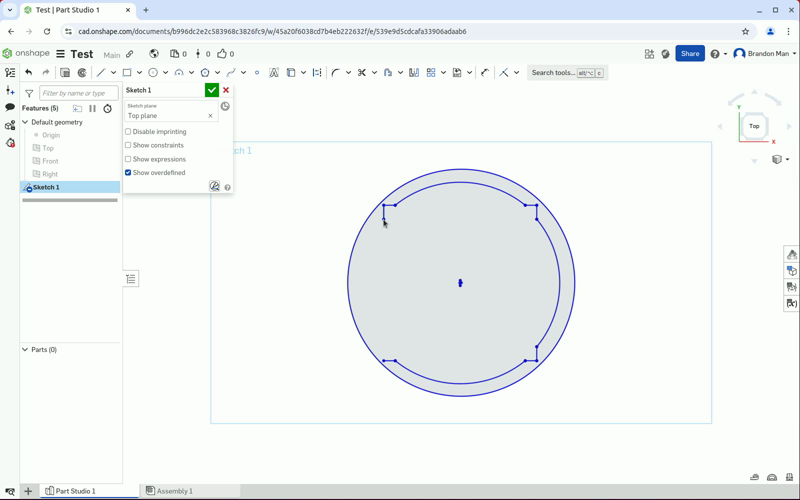
mouse_move(383, 219)
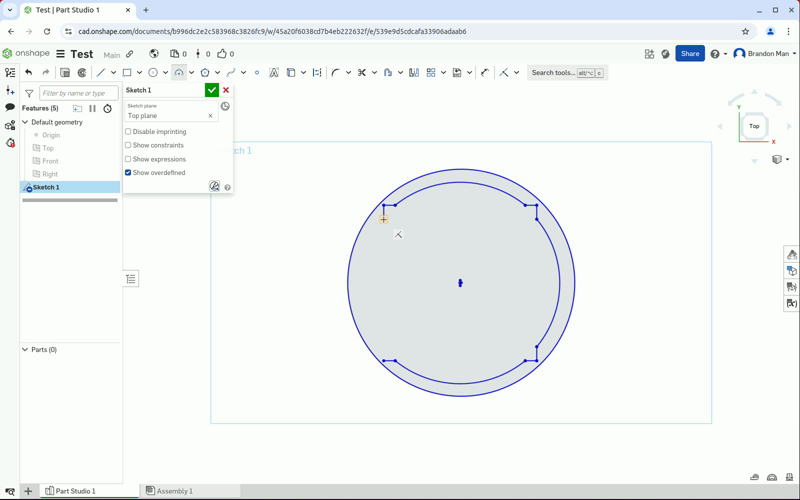
click(383, 219)
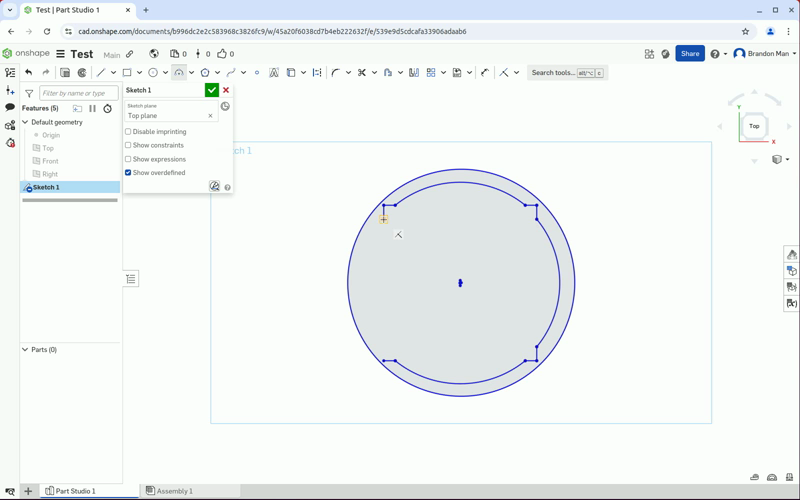
key_down(shift)
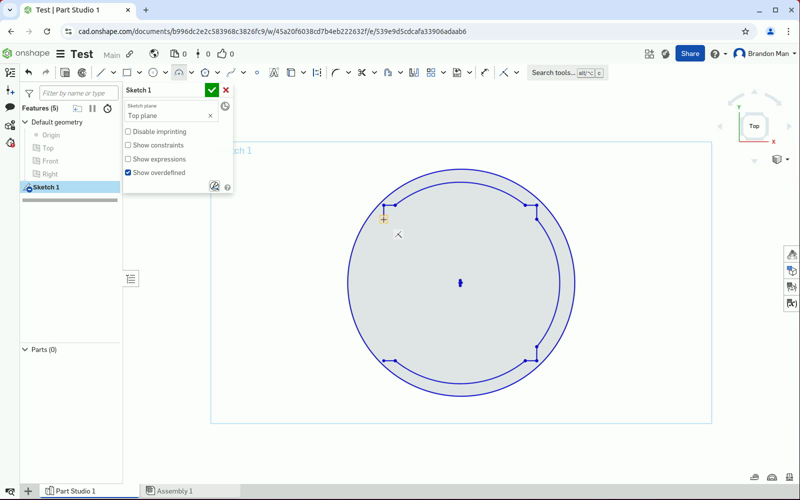
mouse_move(383, 346)
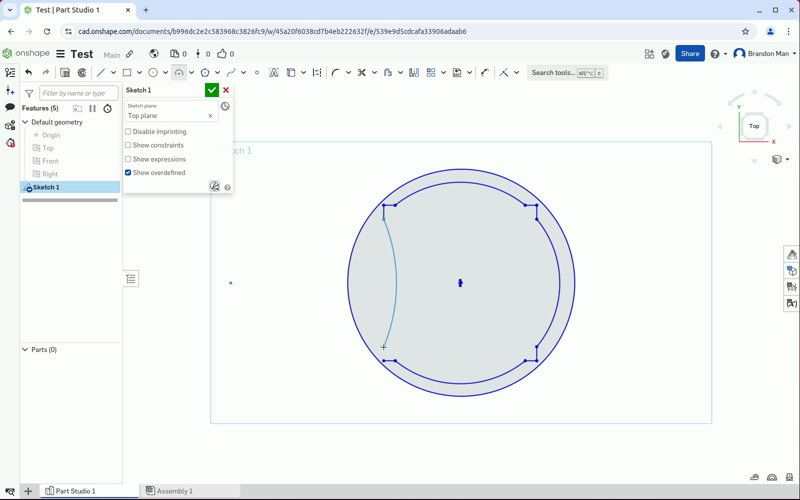
click(383, 346)
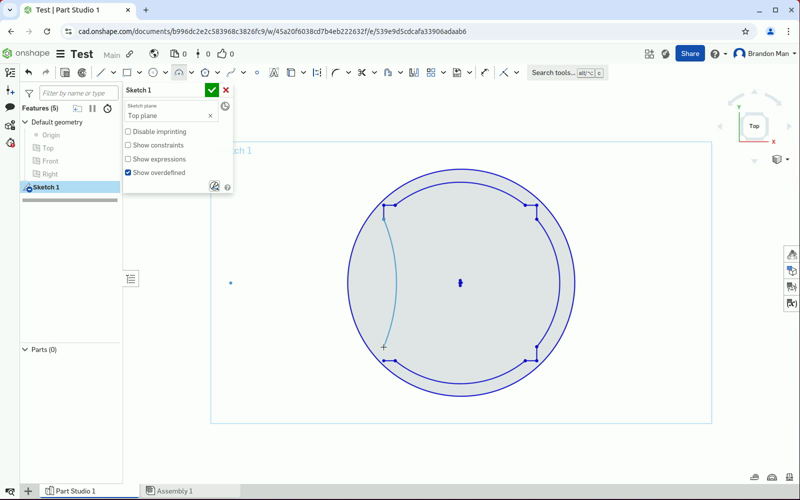
mouse_move(360, 282)
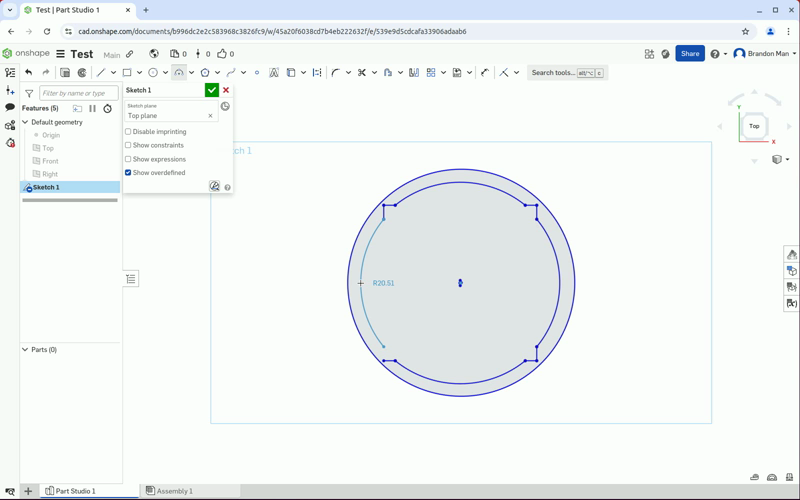
click(360, 282)
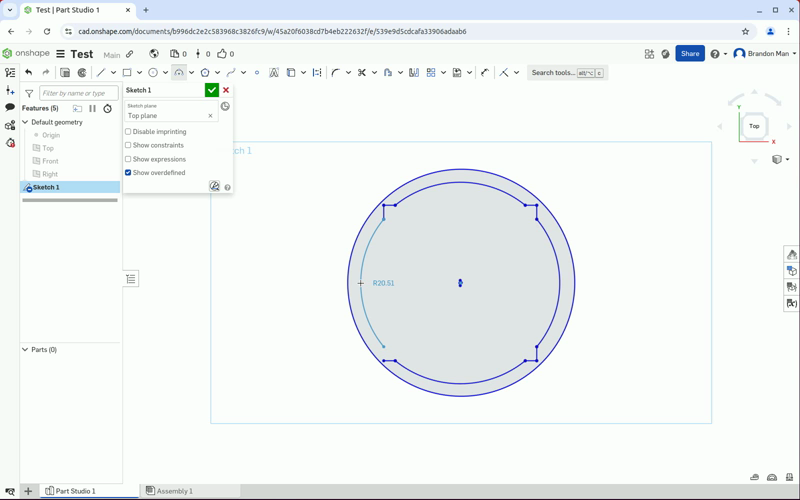
key_up(shift)
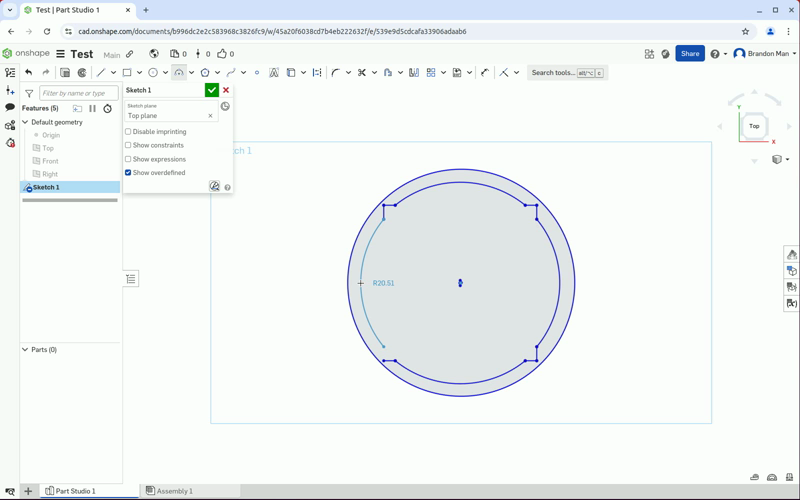
key(esc)
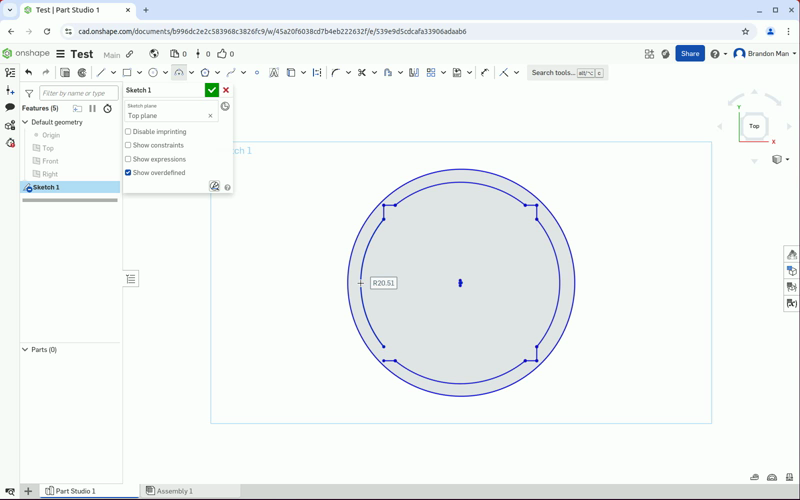
key(l)
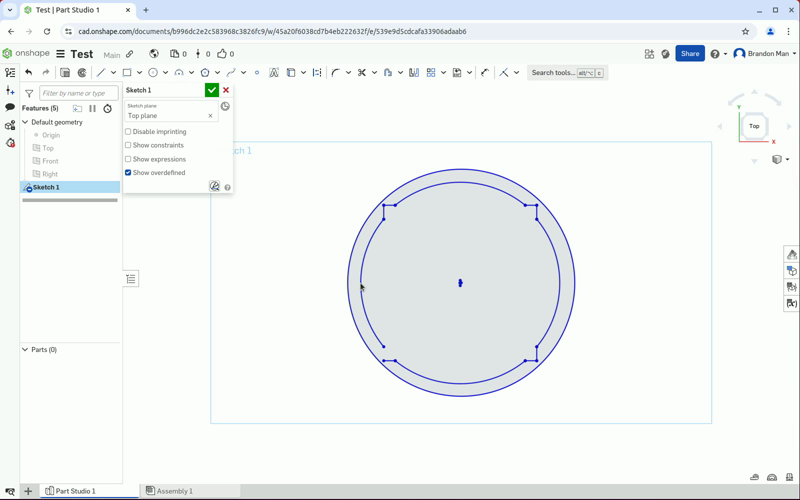
mouse_move(383, 346)
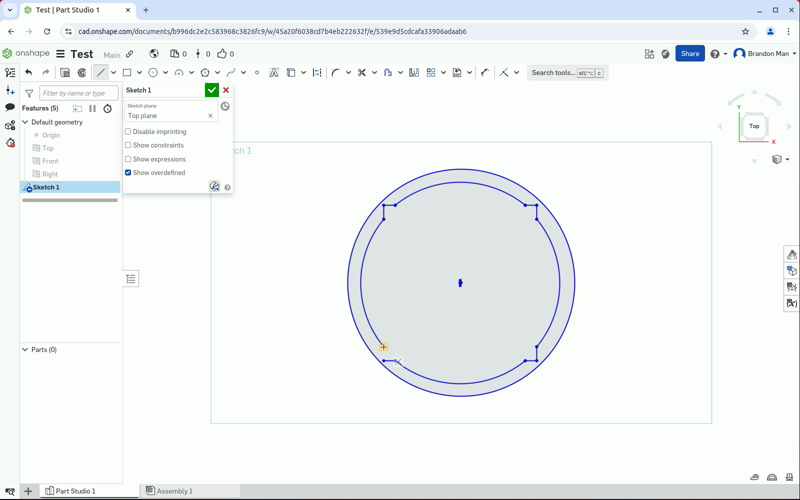
click(383, 346)
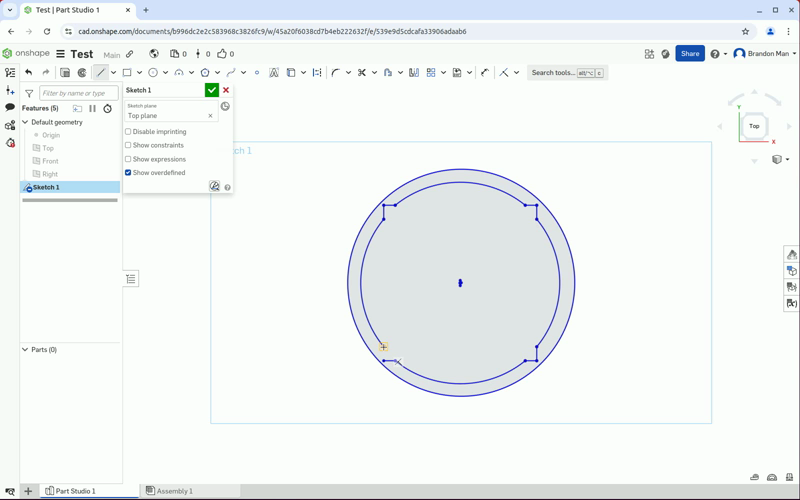
mouse_move(413, 346)
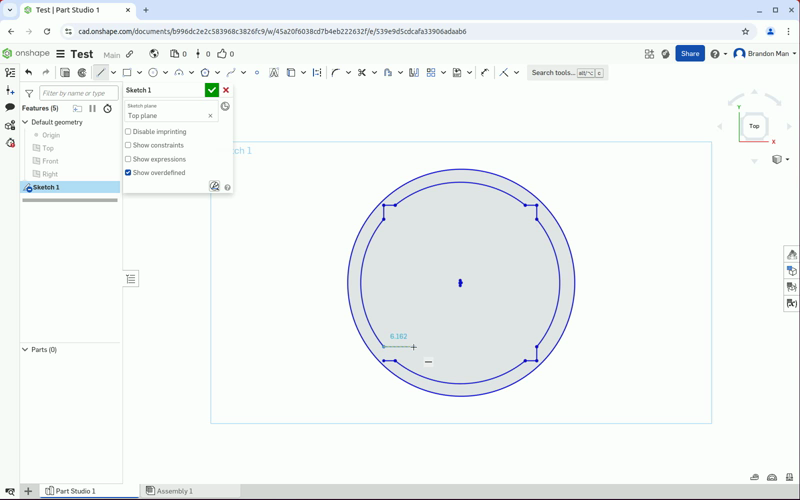
key_down(shift)
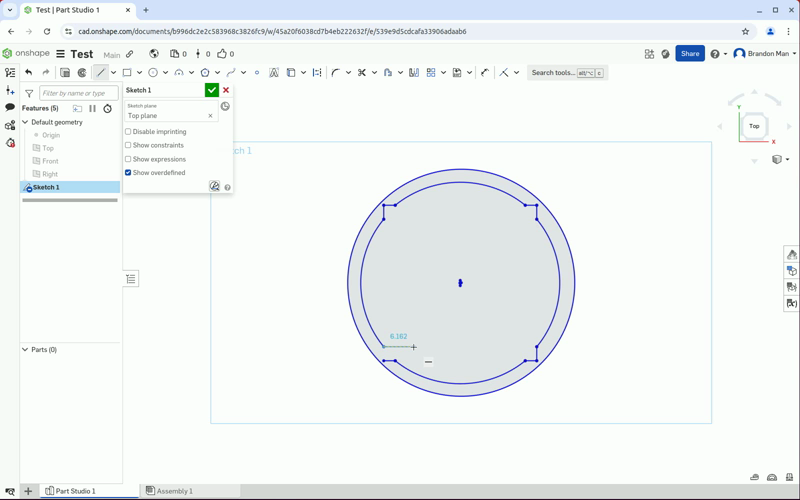
mouse_move(383, 360)
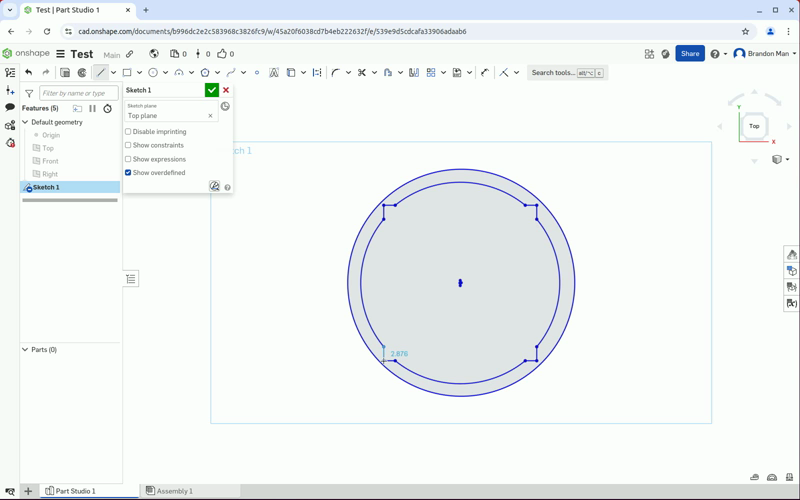
key_up(shift)
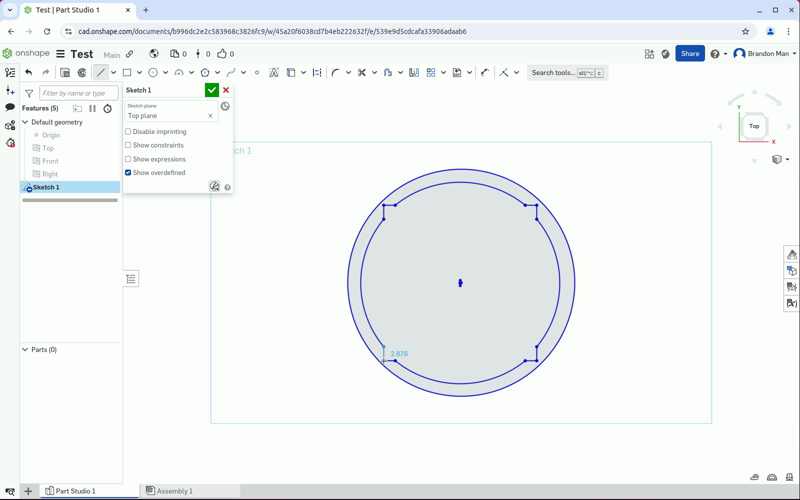
click(383, 360)
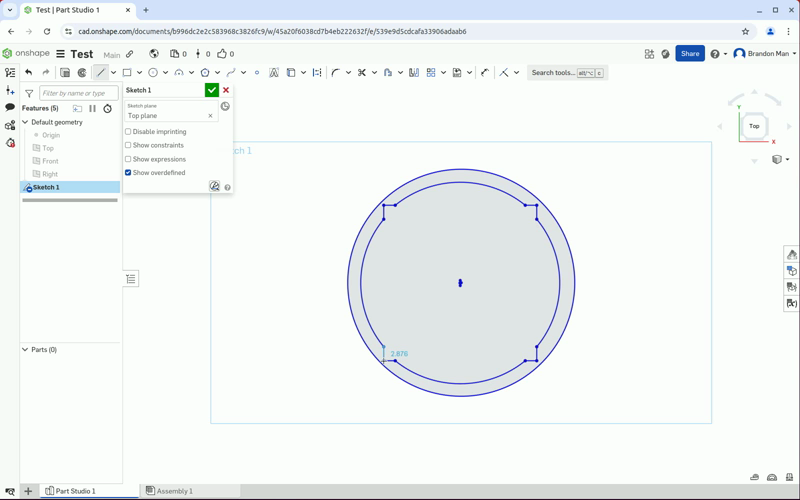
key(esc)
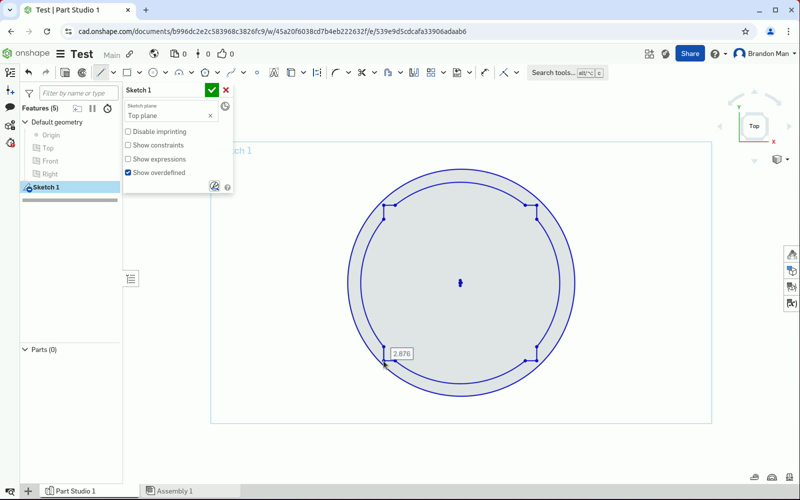
mouse_move(521, 370)
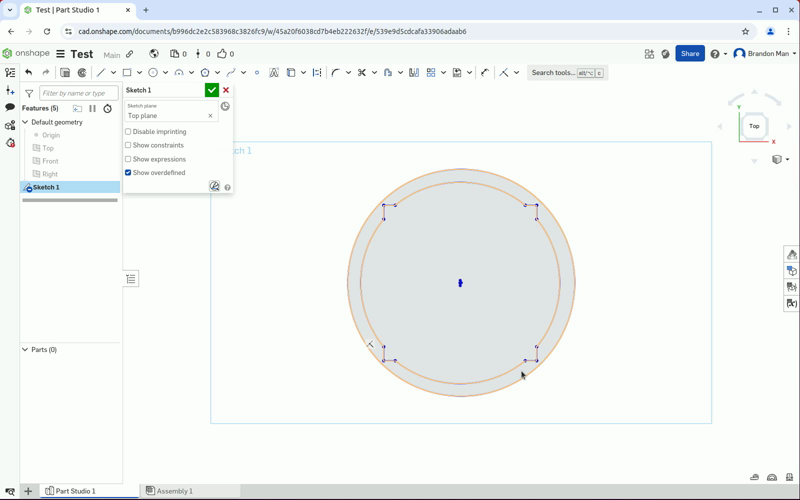
click(521, 370)
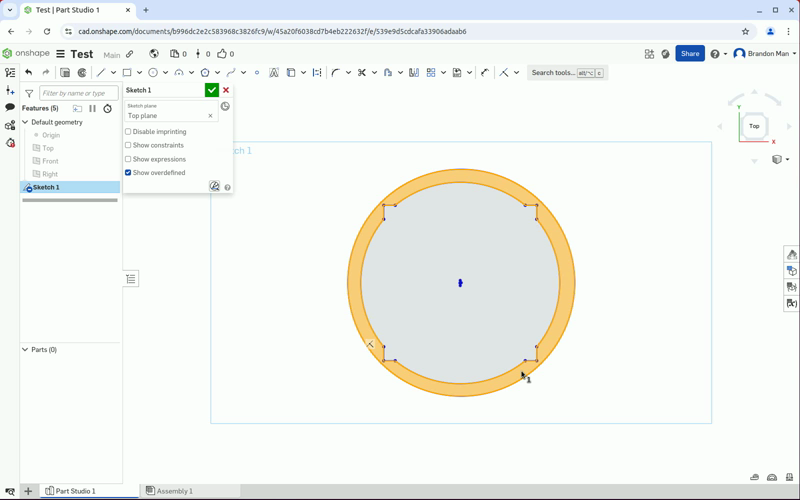
mouse_move(73, 352)
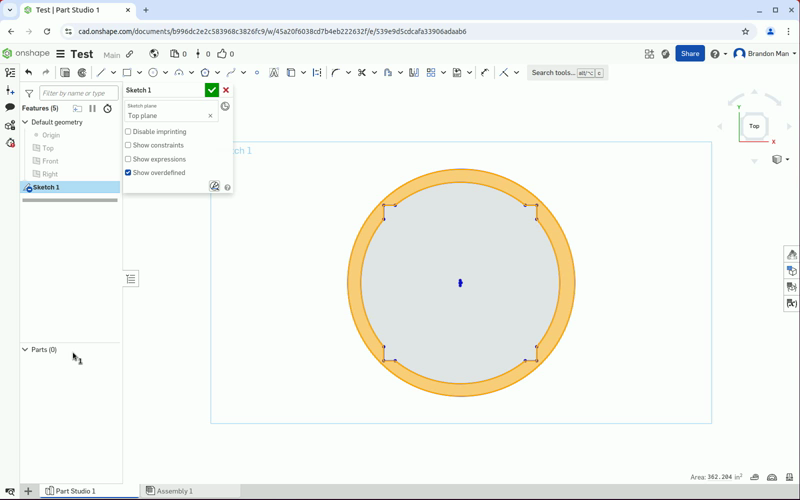
key(shift+y)
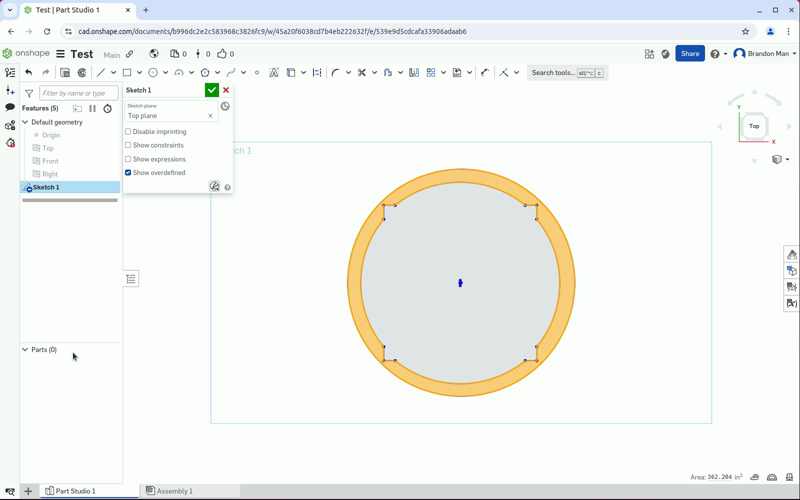
key(shift+e)
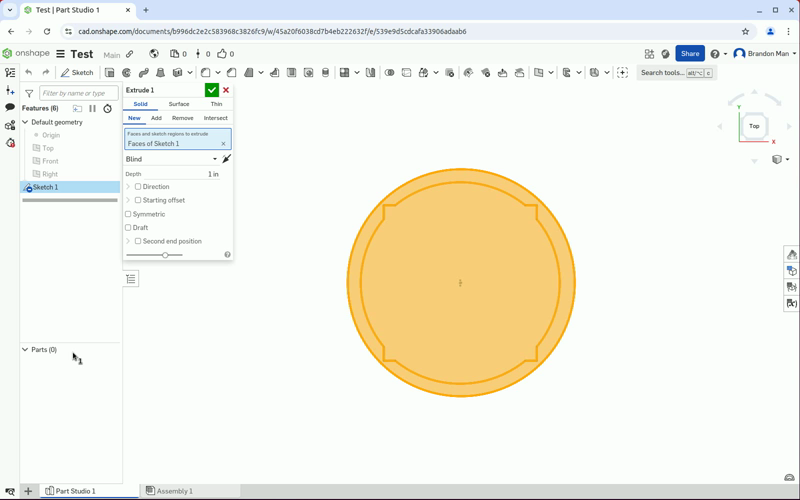
mouse_move(143, 106)
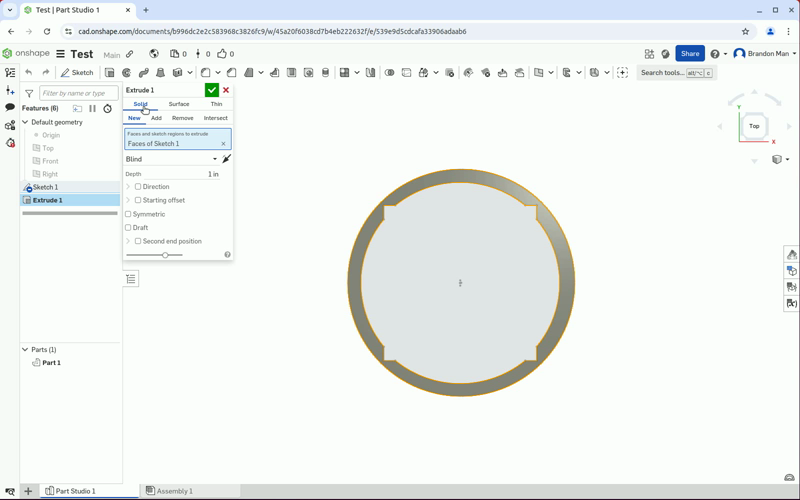
click(143, 106)
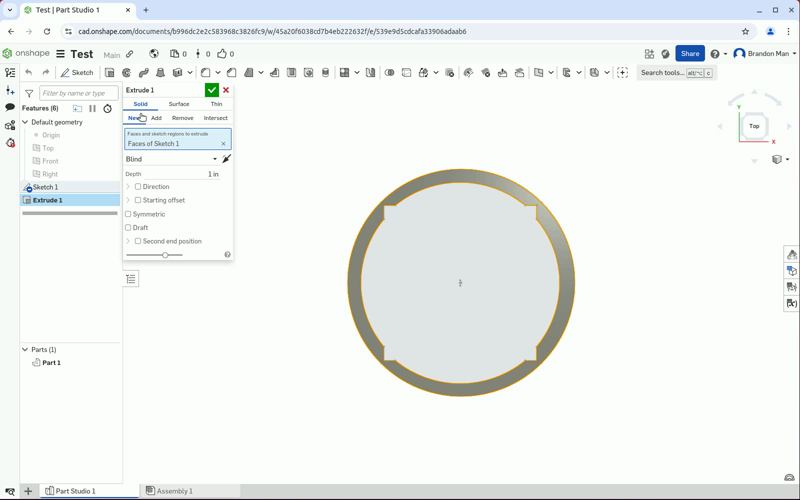
mouse_move(137, 120)
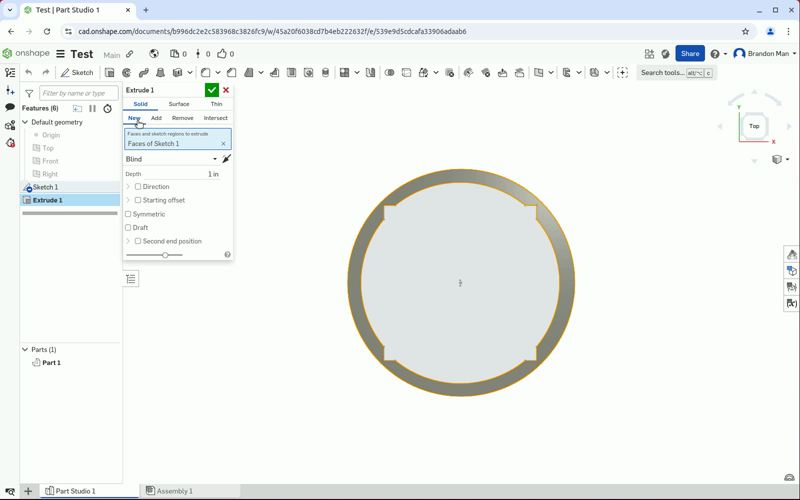
click(137, 120)
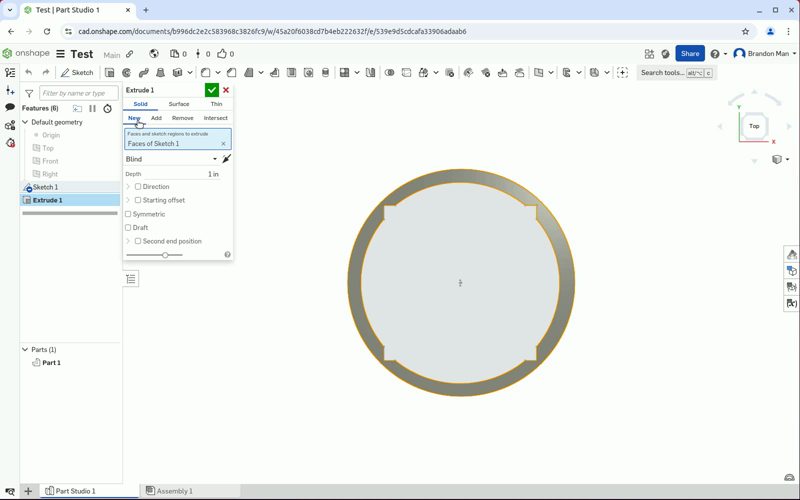
key(tab, 4)
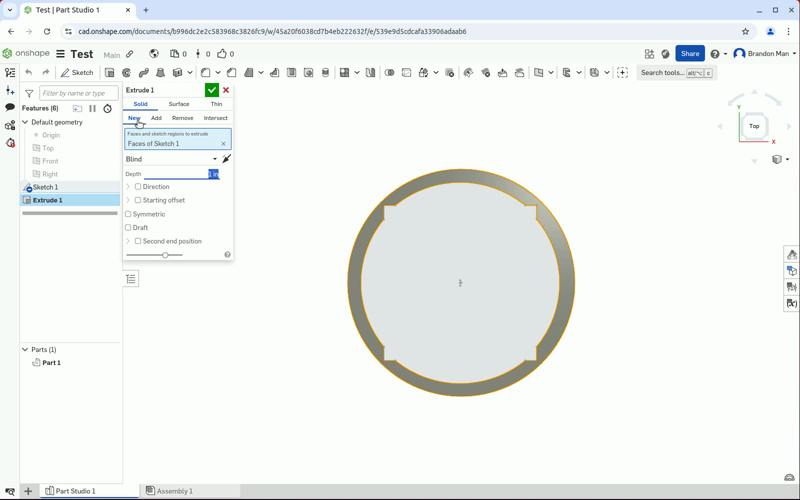
text(9.628)
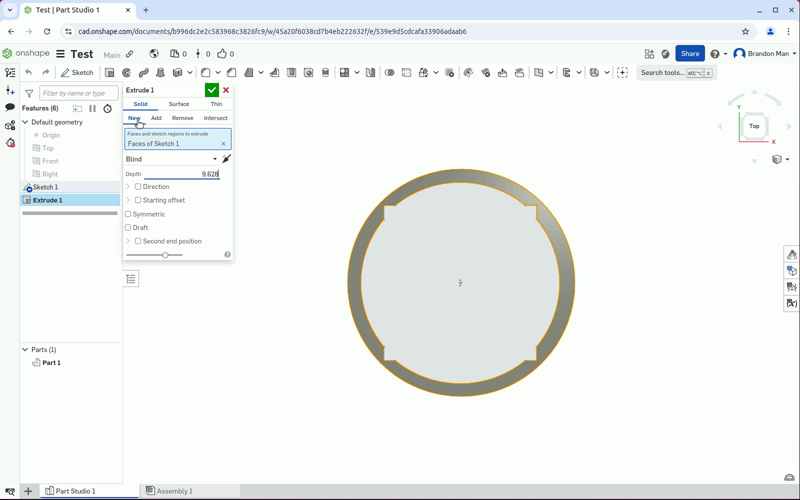
key(enter)
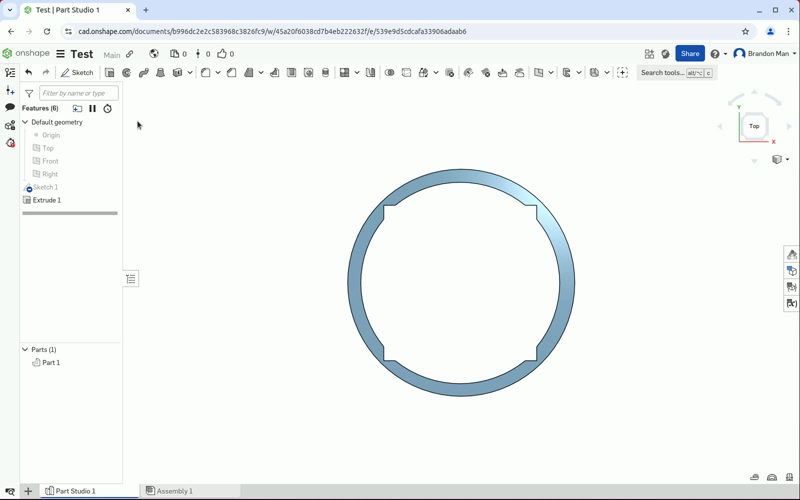
key(shift+h)
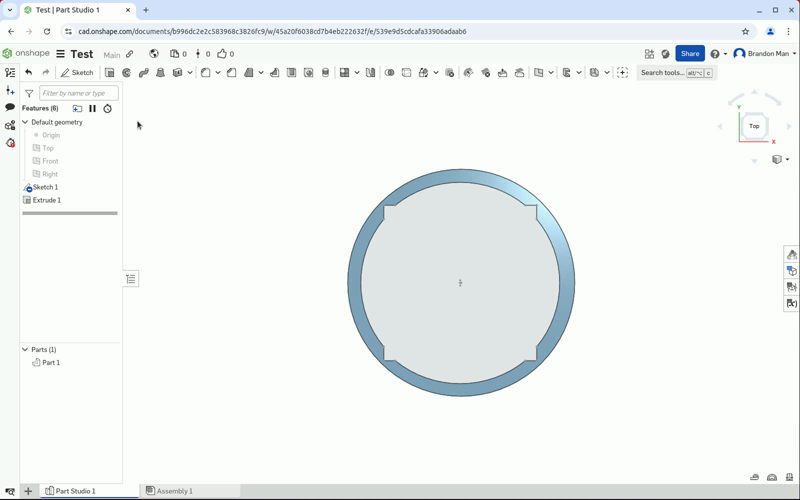
key(shift+h)
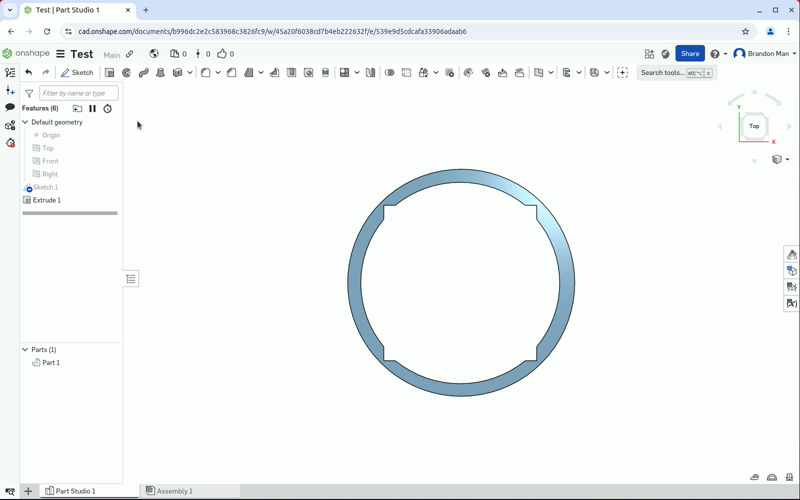
mouse_move(73, 189)
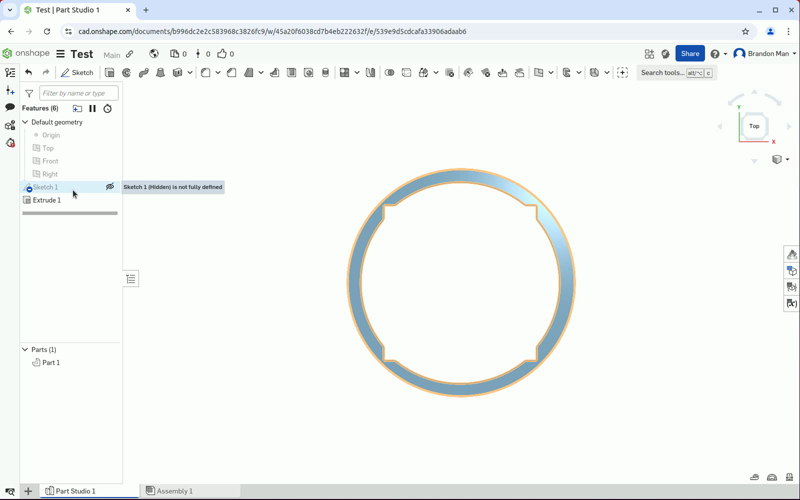
click(73, 189)
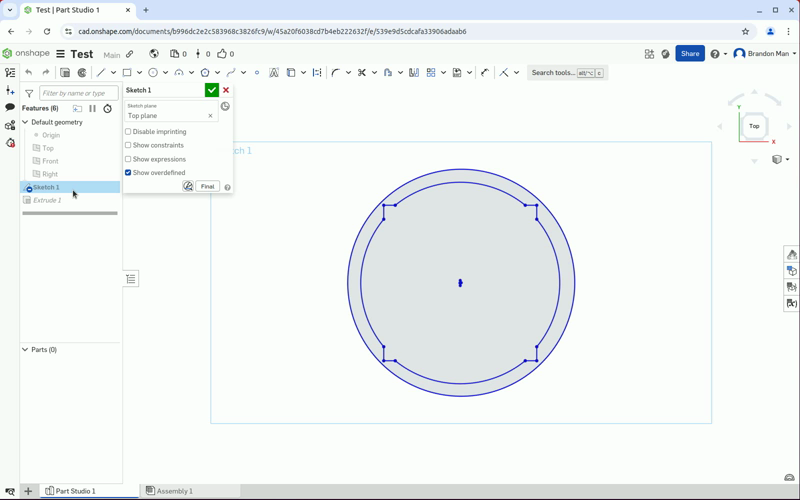
mouse_move(229, 92)
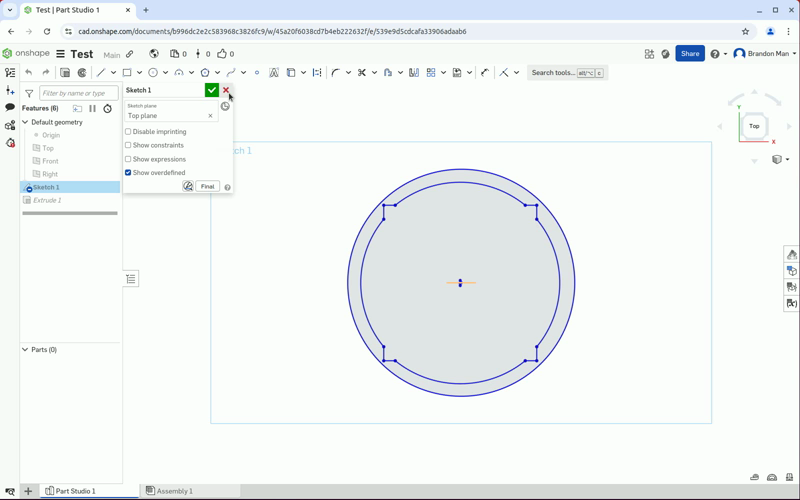
click(229, 92)
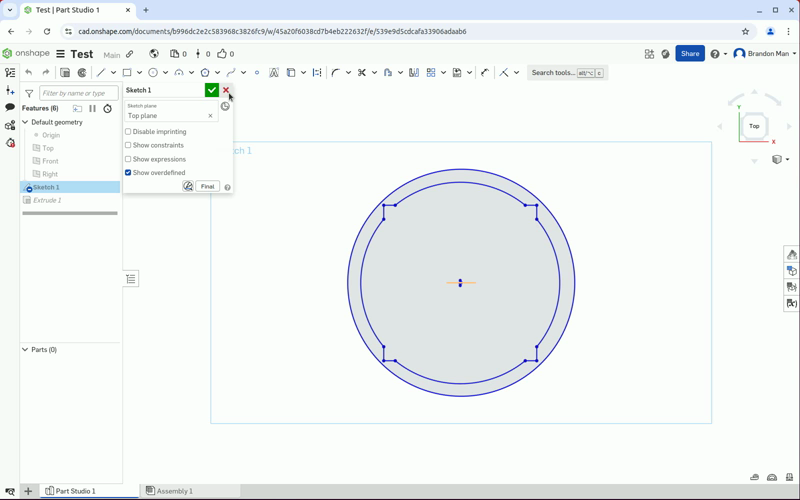
key(shift+s)
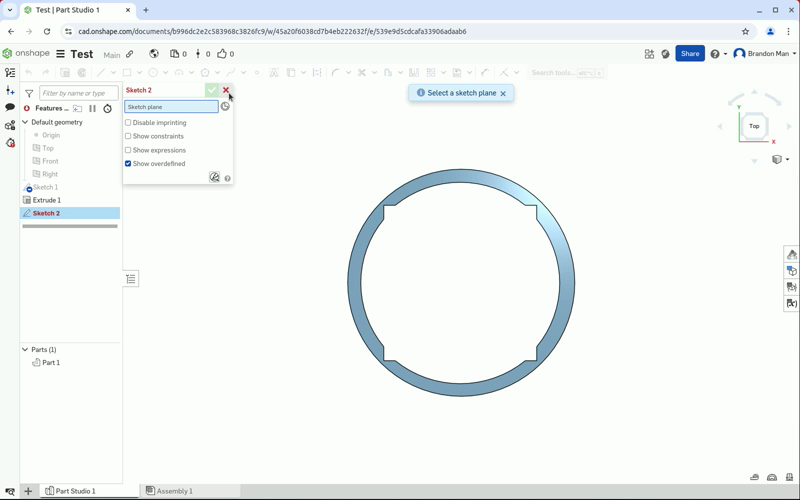
mouse_move(73, 150)
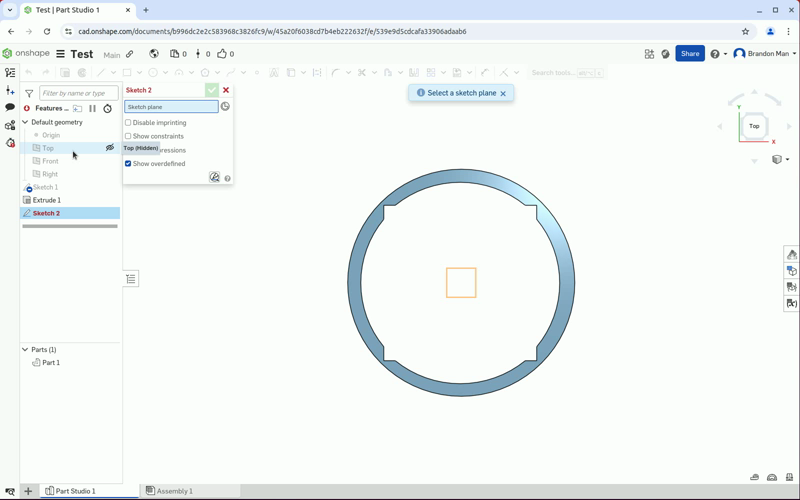
click(73, 150)
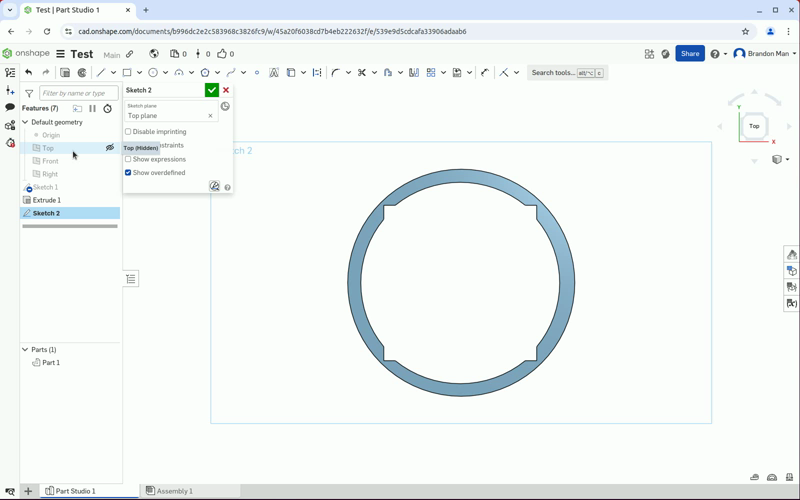
mouse_move(73, 352)
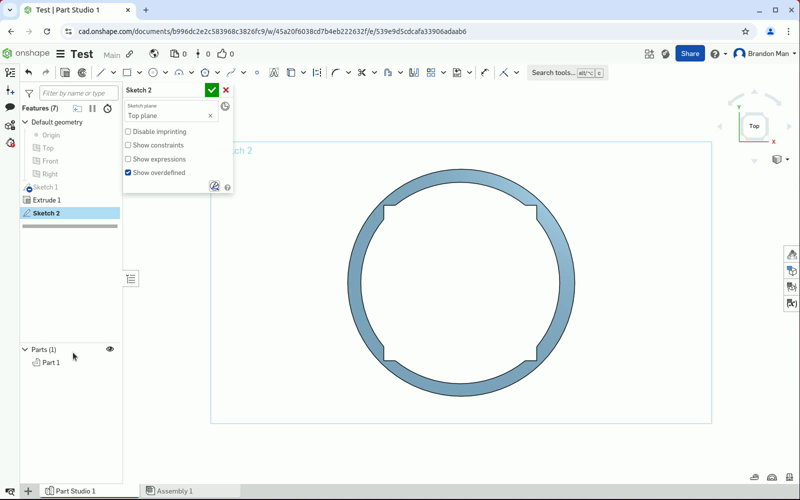
key(y)
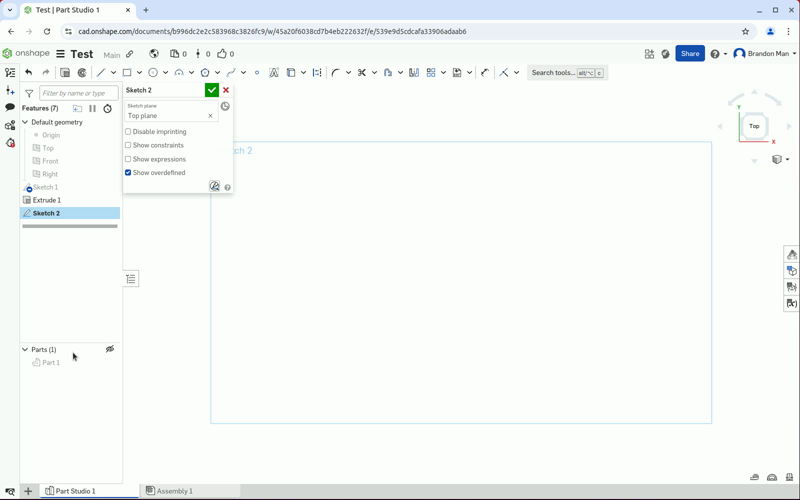
key(a)
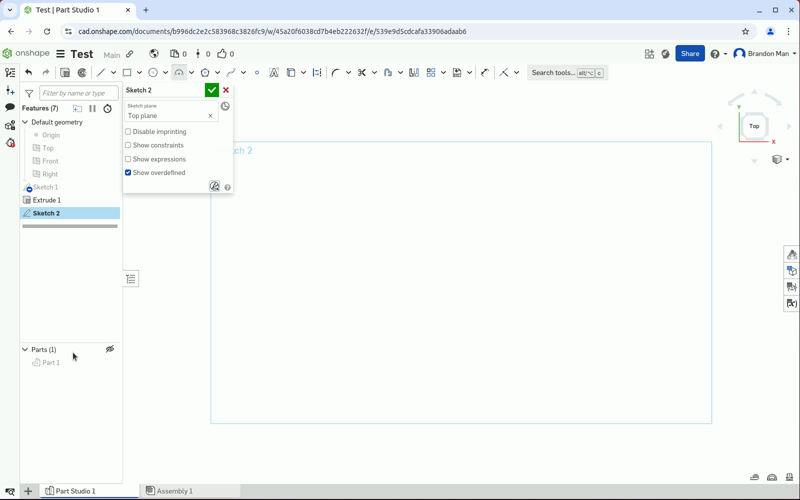
key_down(shift)
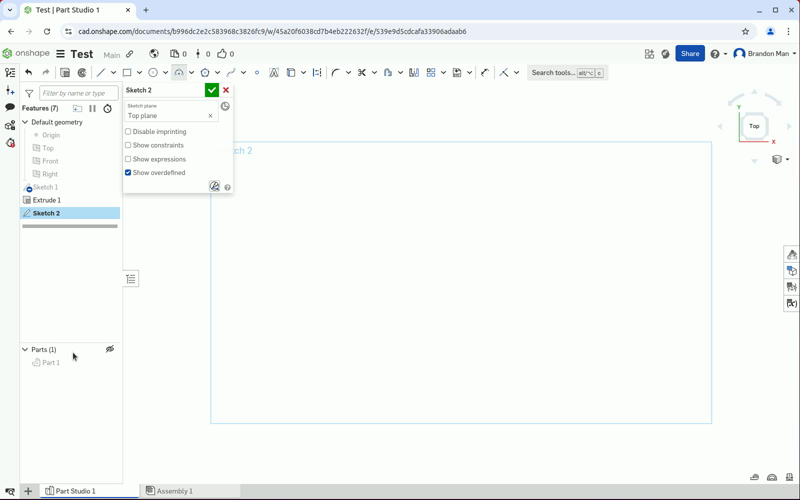
mouse_move(383, 347)
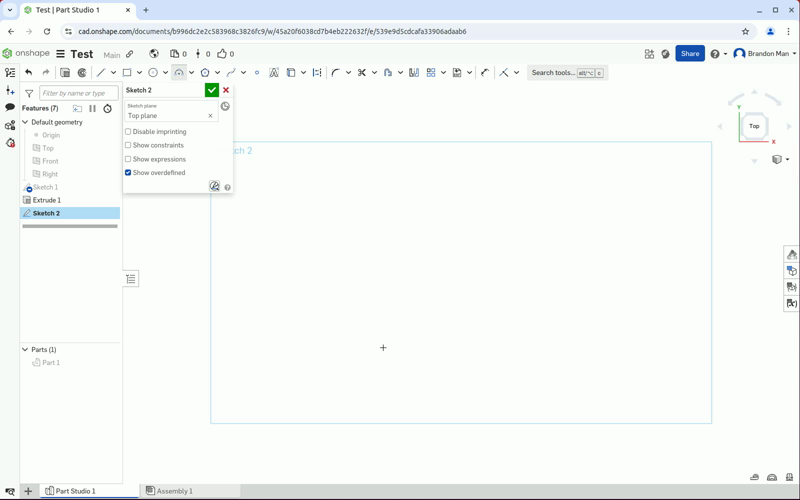
click(383, 347)
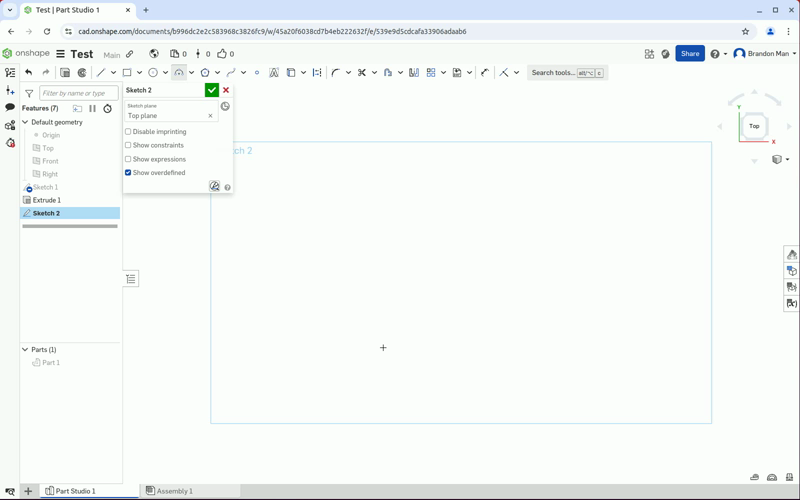
key_up(shift)
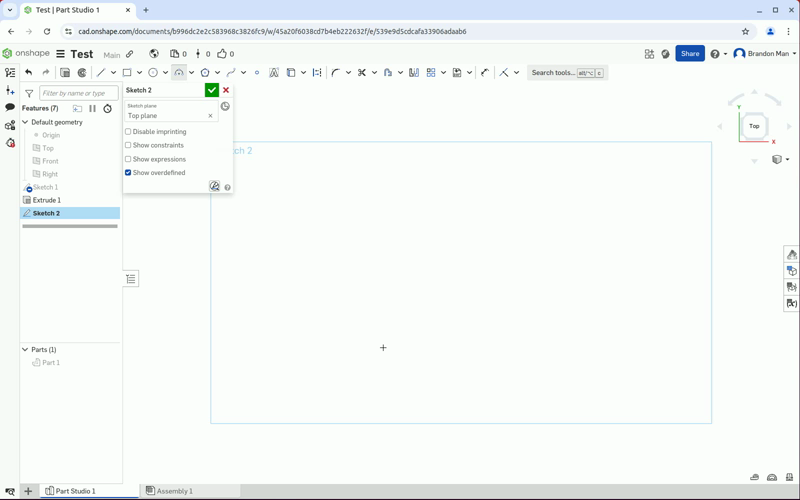
key_down(shift)
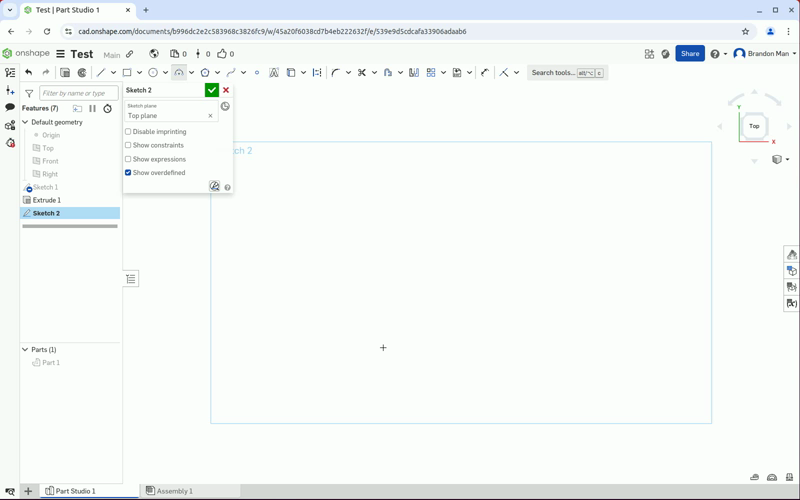
mouse_move(396, 360)
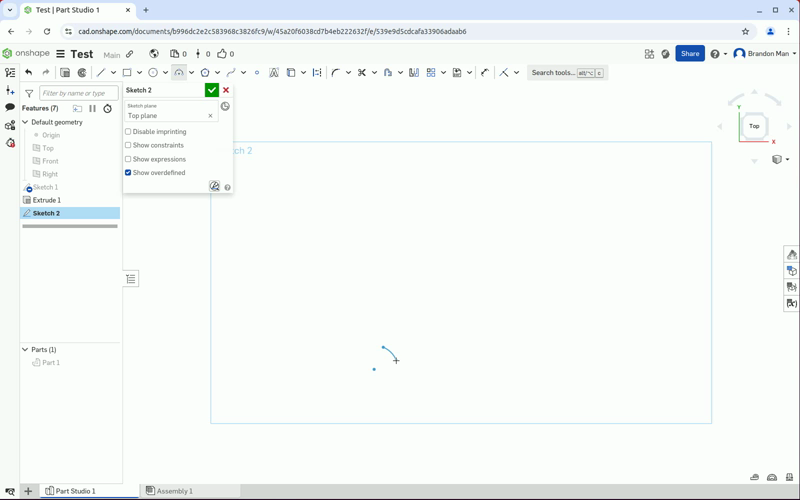
click(396, 360)
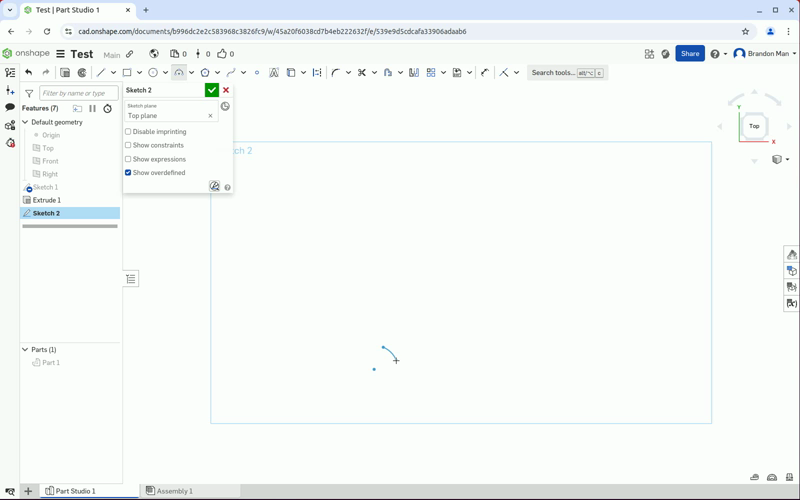
mouse_move(389, 354)
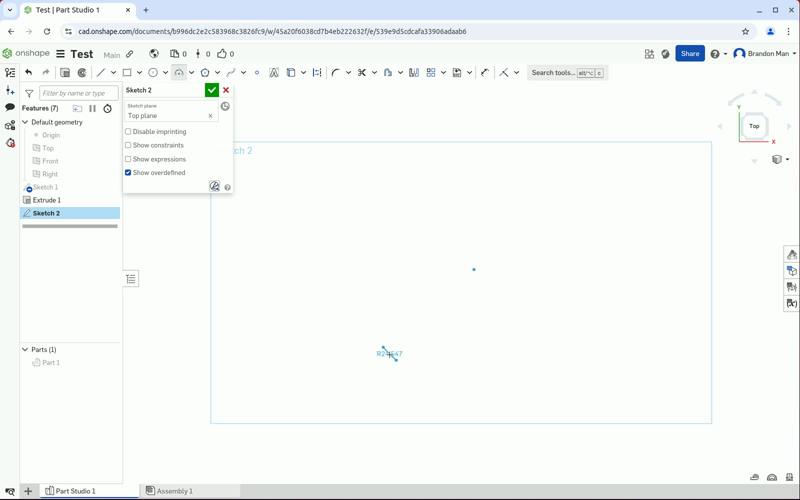
click(389, 354)
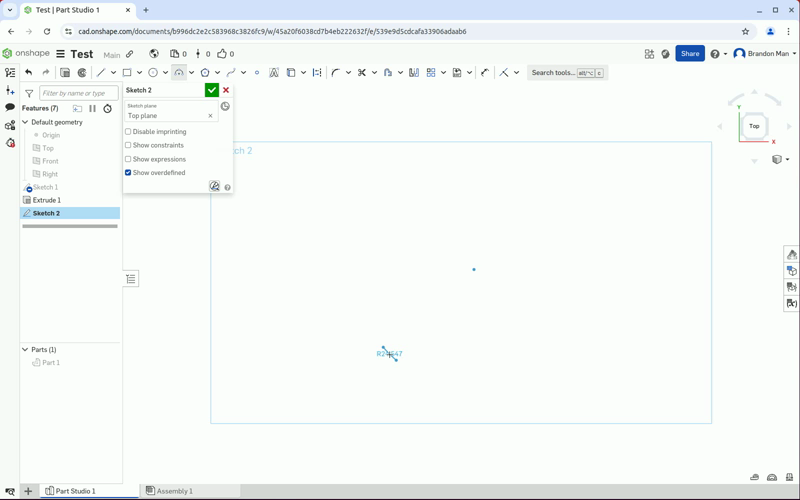
key_up(shift)
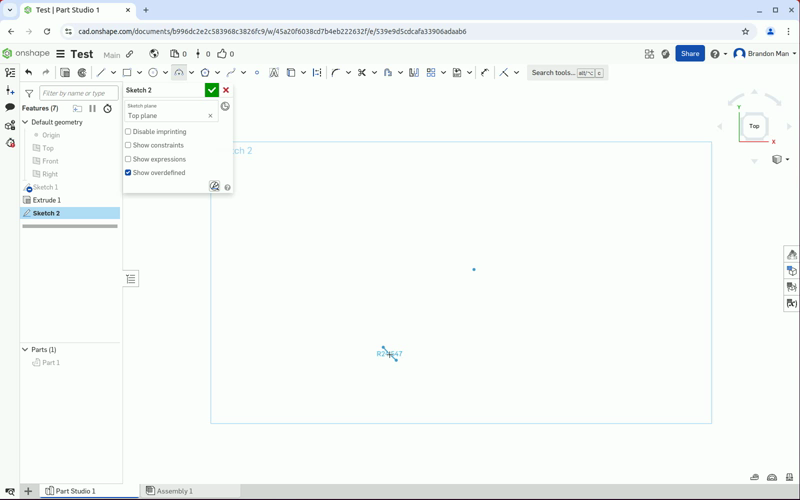
key(esc)
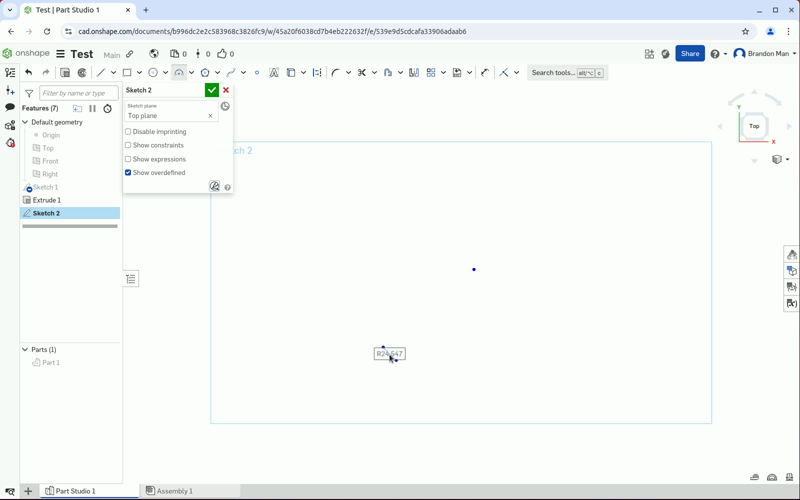
key(l)
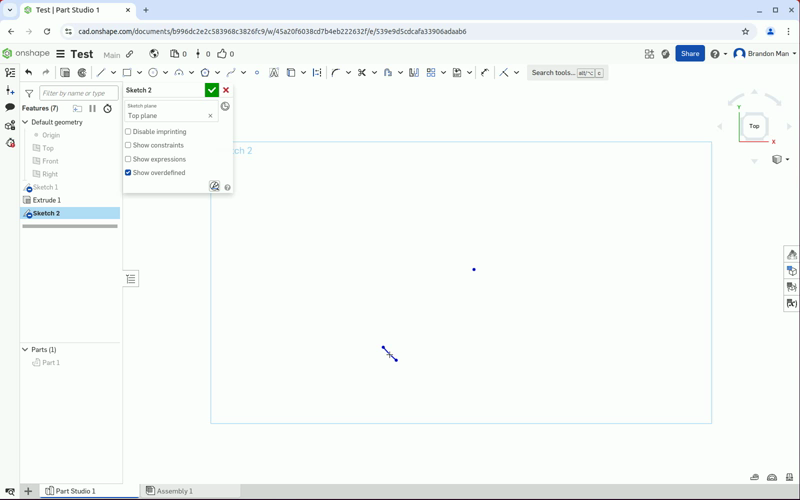
mouse_move(396, 360)
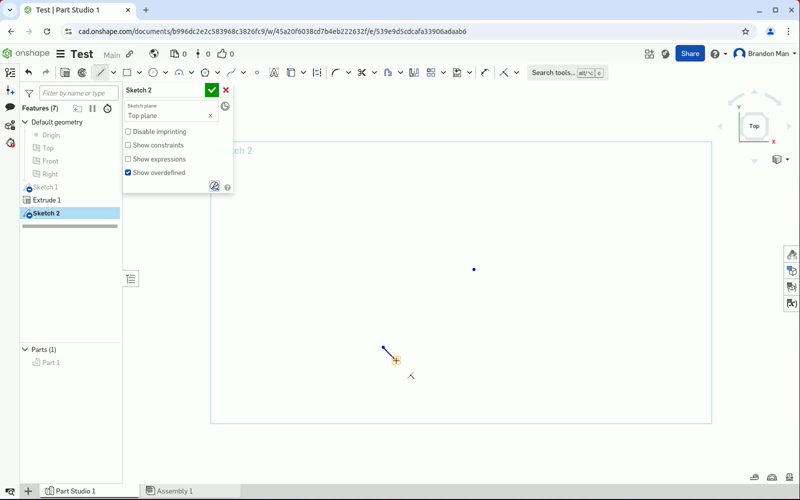
click(396, 360)
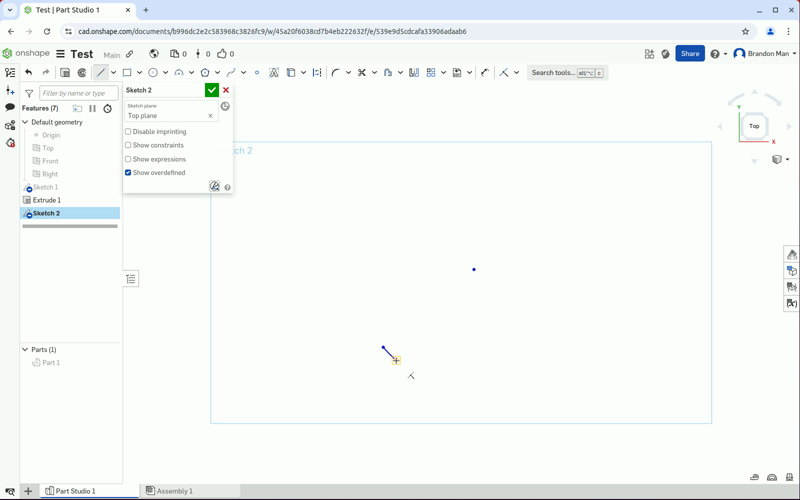
key_down(shift)
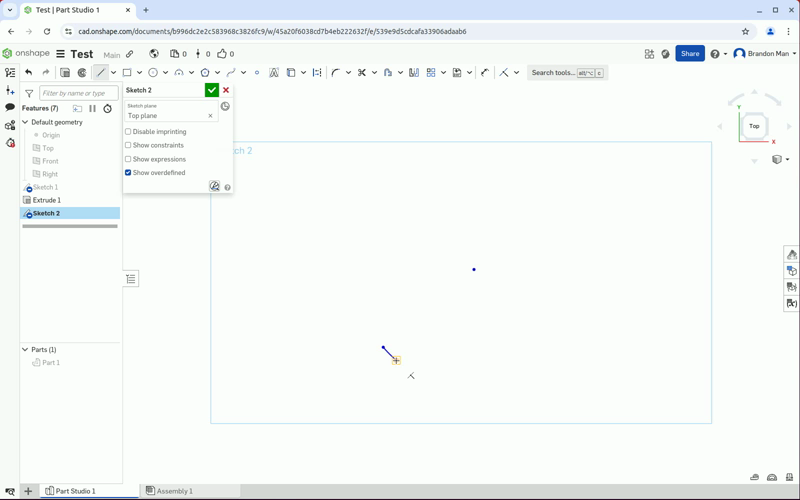
mouse_move(524, 360)
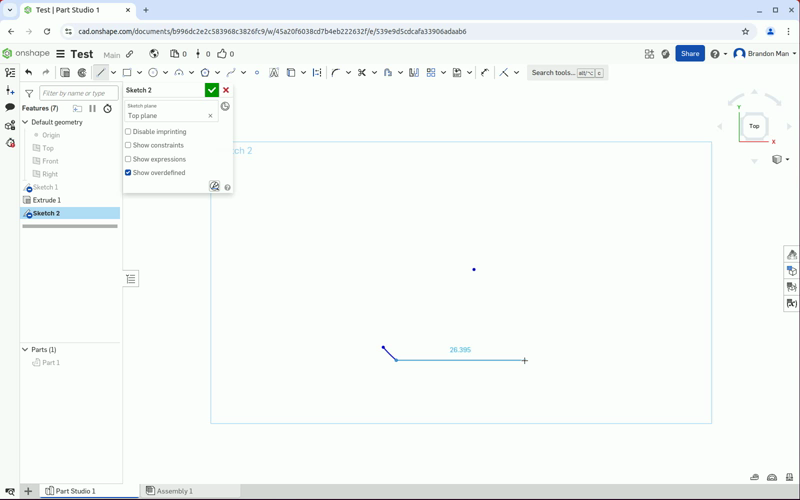
click(524, 360)
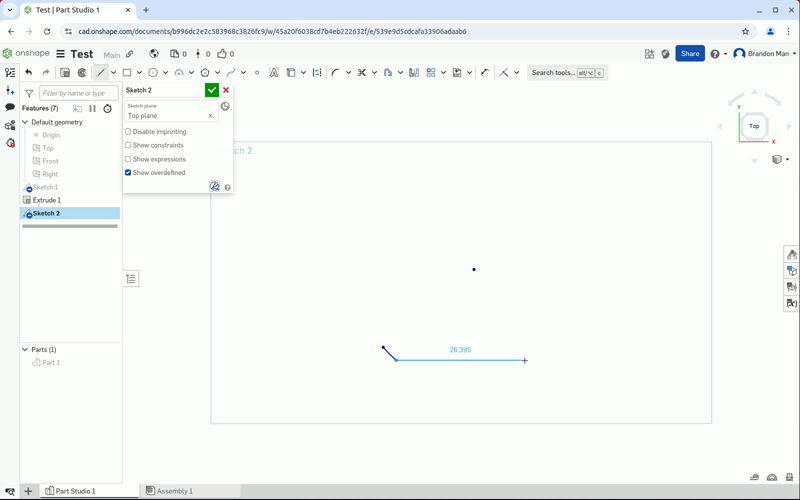
key_up(shift)
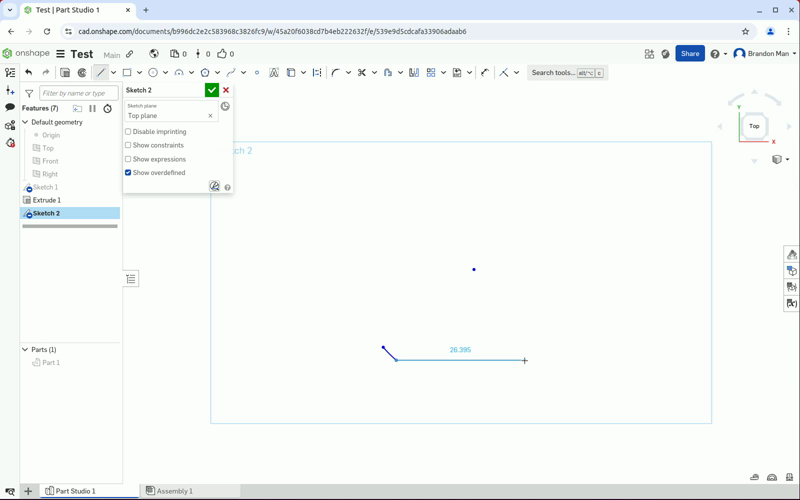
key(esc)
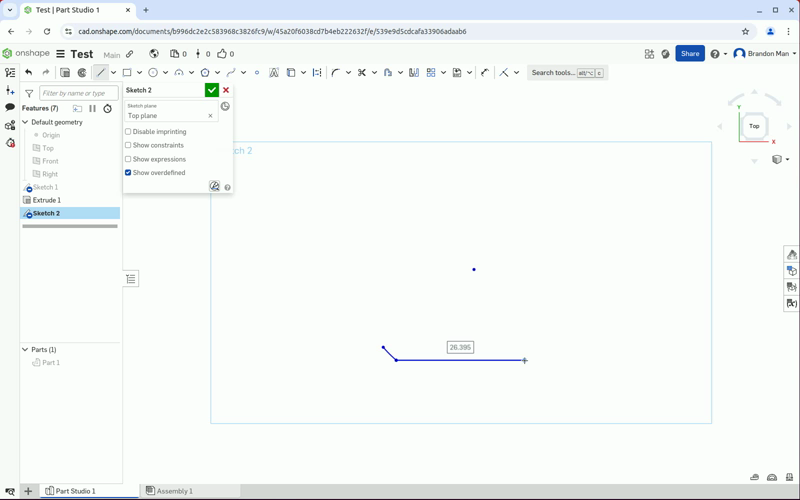
key(a)
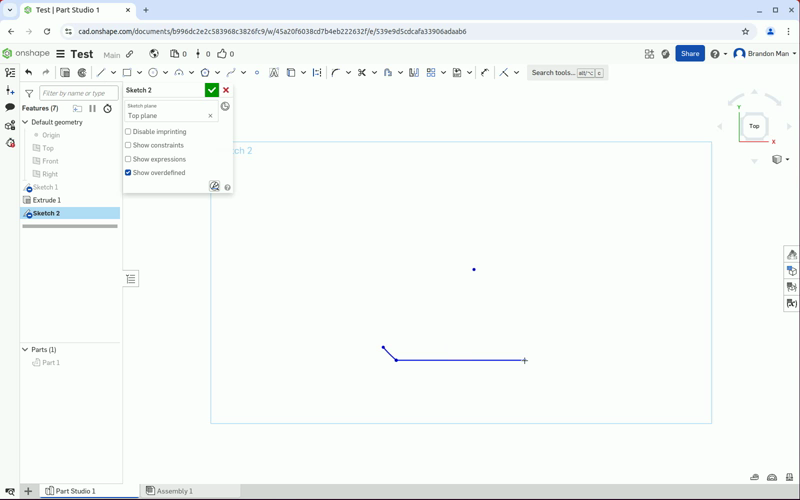
mouse_move(524, 360)
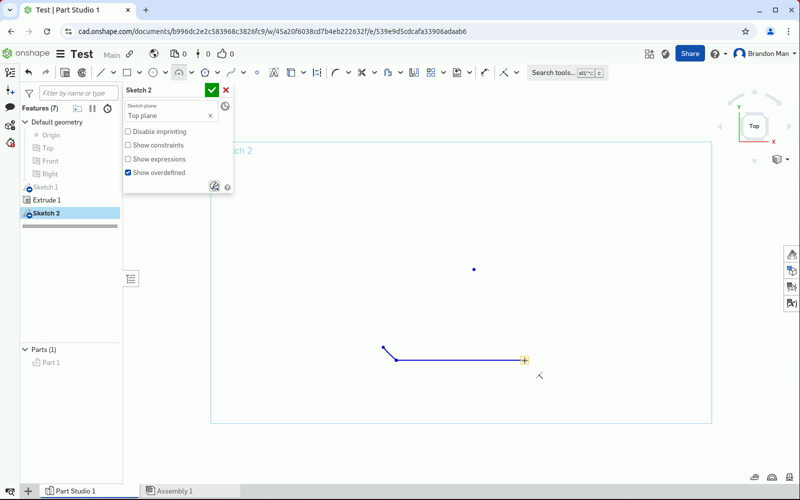
click(524, 360)
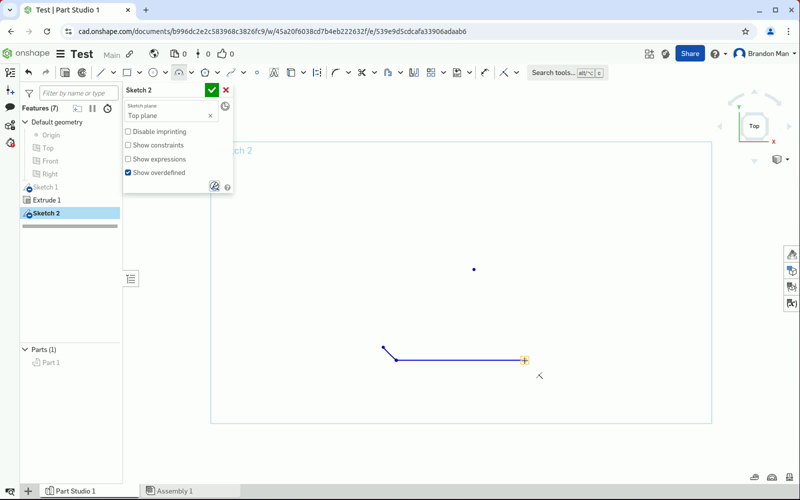
key_down(shift)
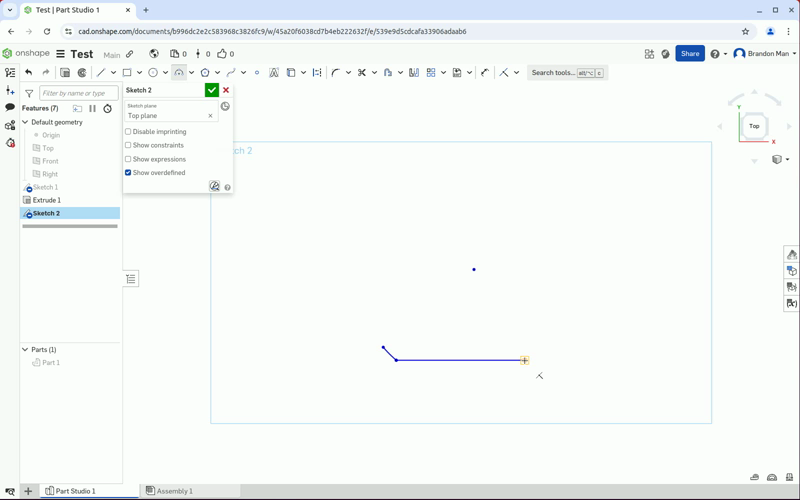
mouse_move(537, 347)
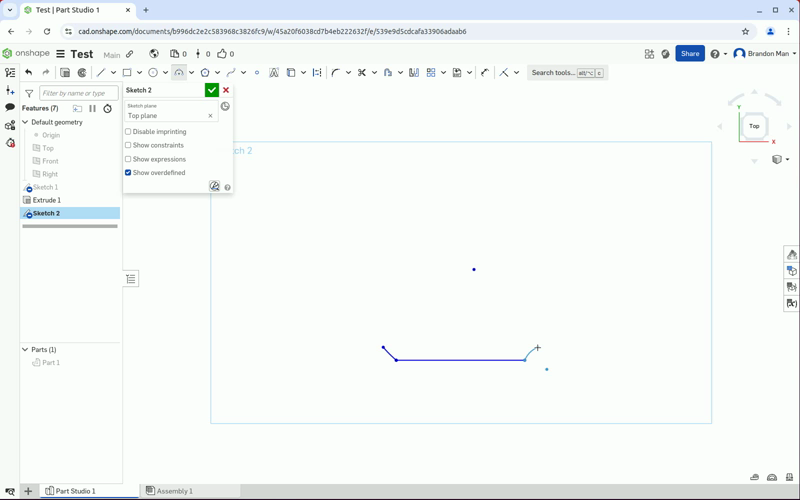
click(537, 347)
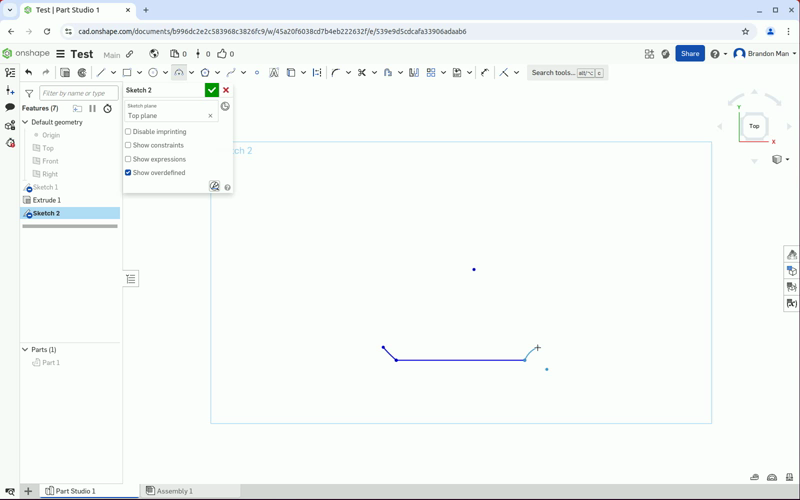
mouse_move(531, 354)
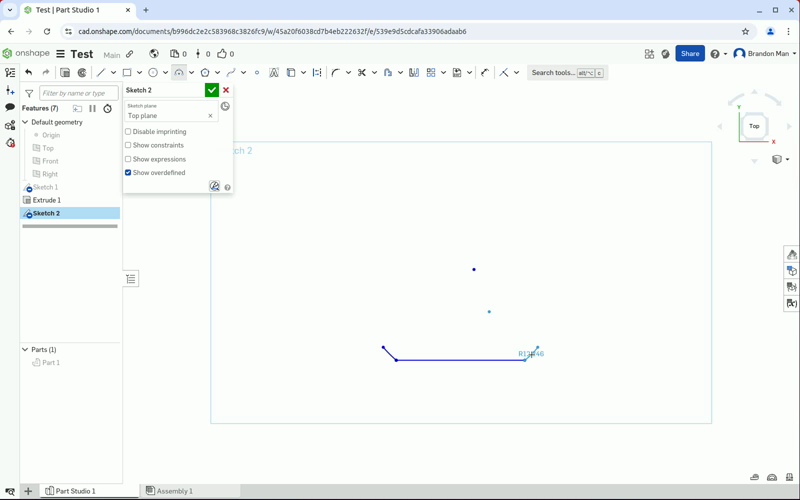
click(531, 354)
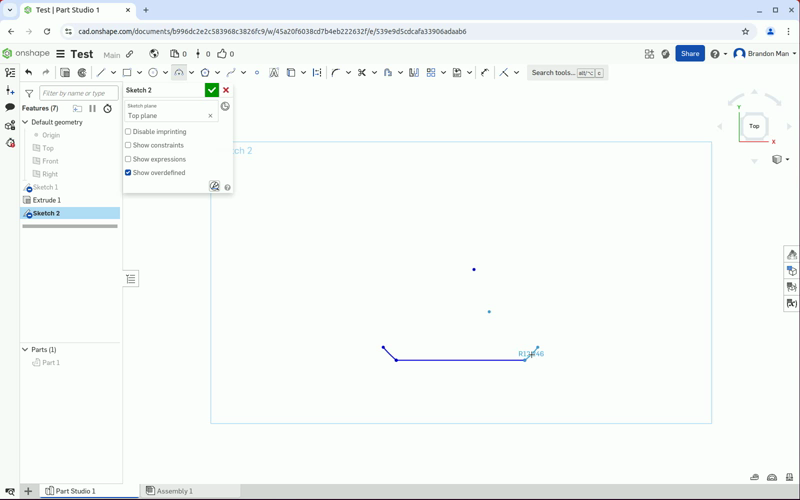
key_up(shift)
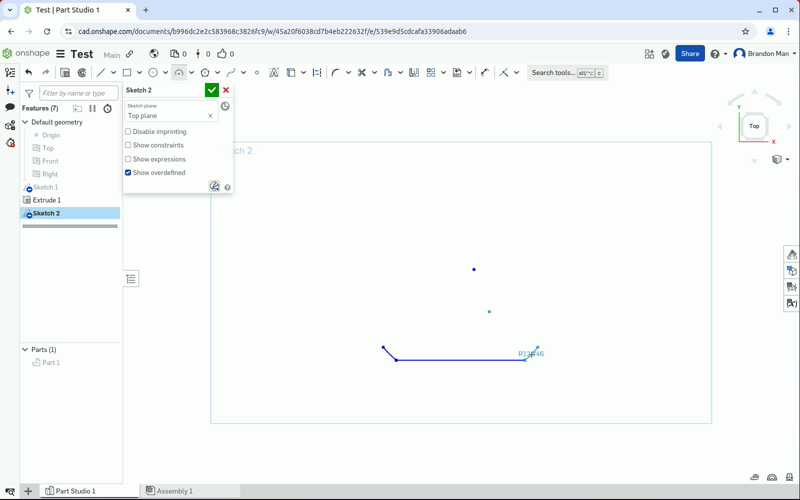
key(esc)
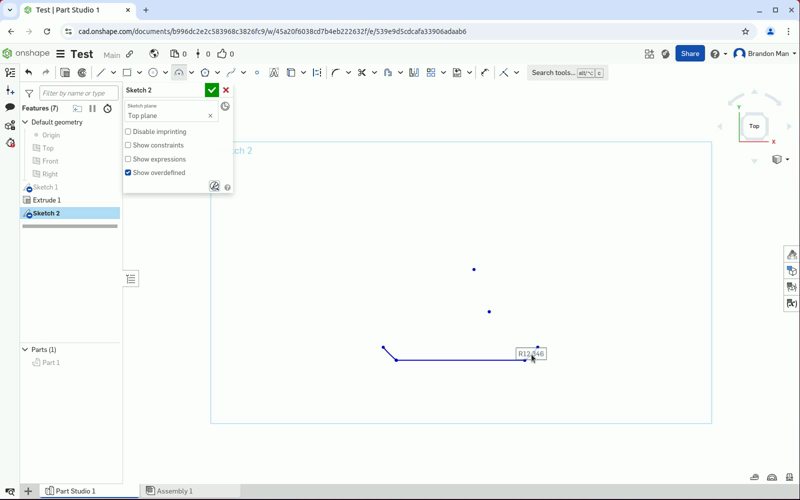
key(l)
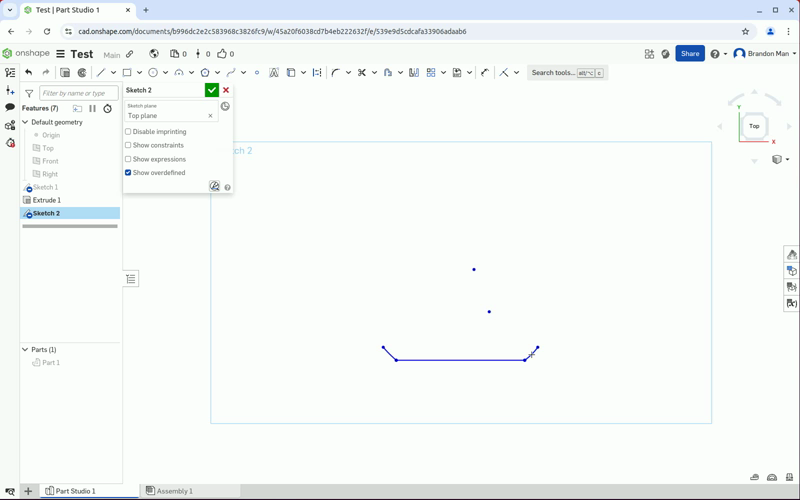
mouse_move(537, 347)
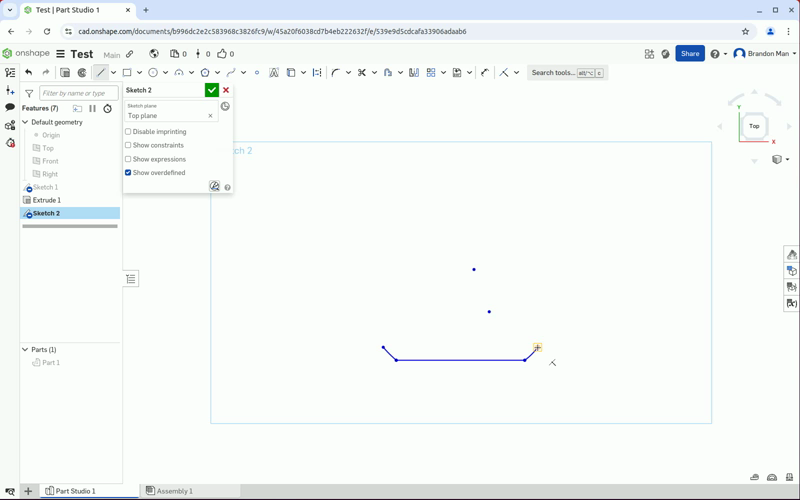
click(537, 347)
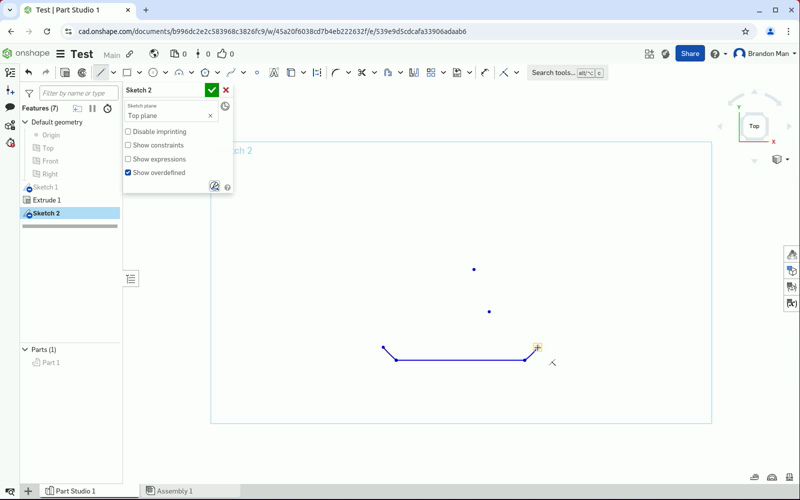
key_down(shift)
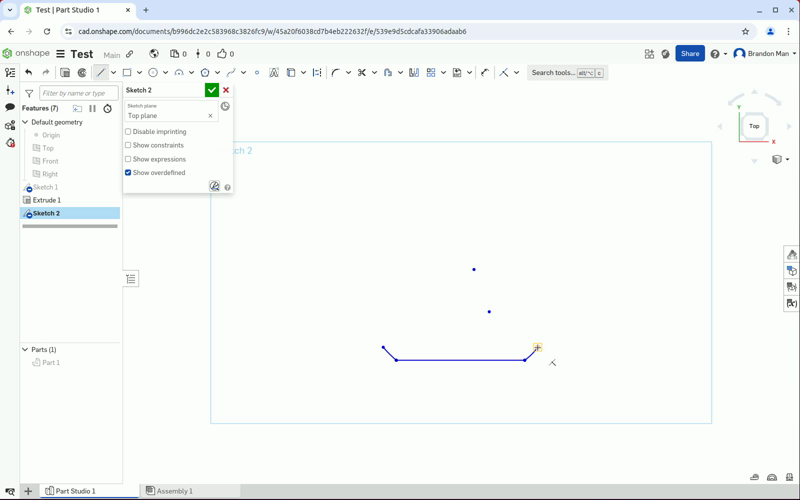
mouse_move(537, 219)
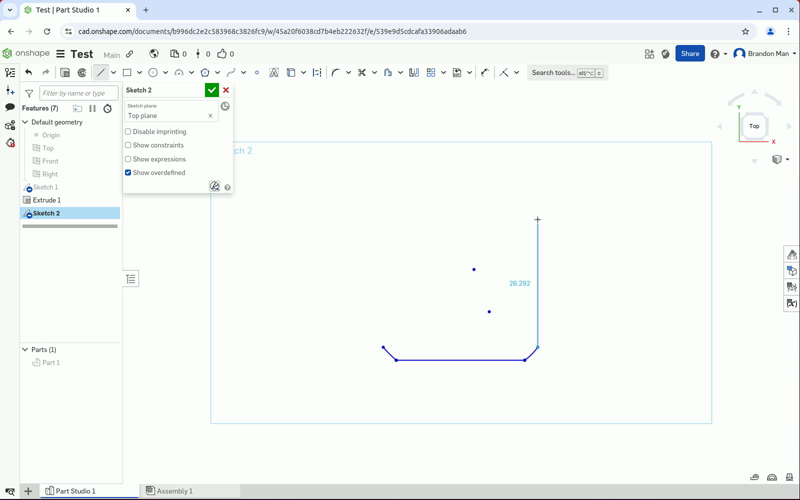
click(537, 219)
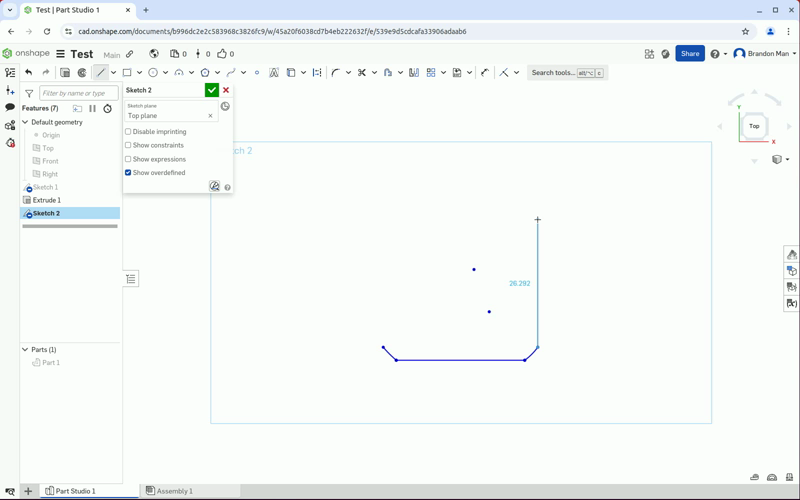
key_up(shift)
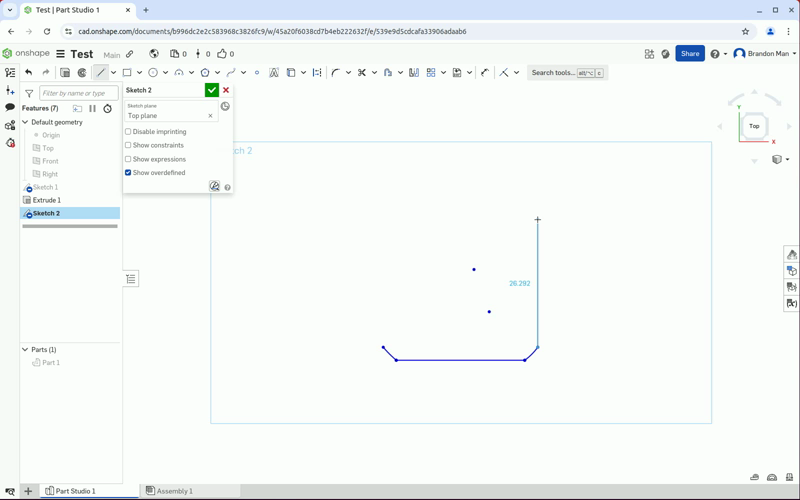
key(esc)
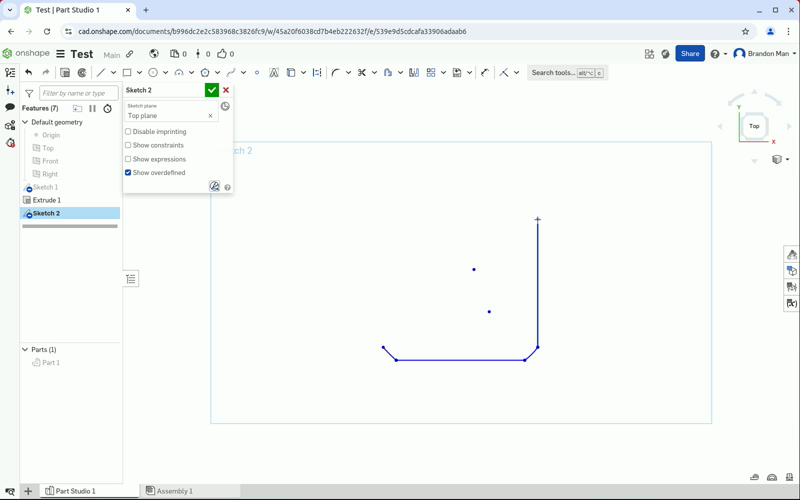
key(a)
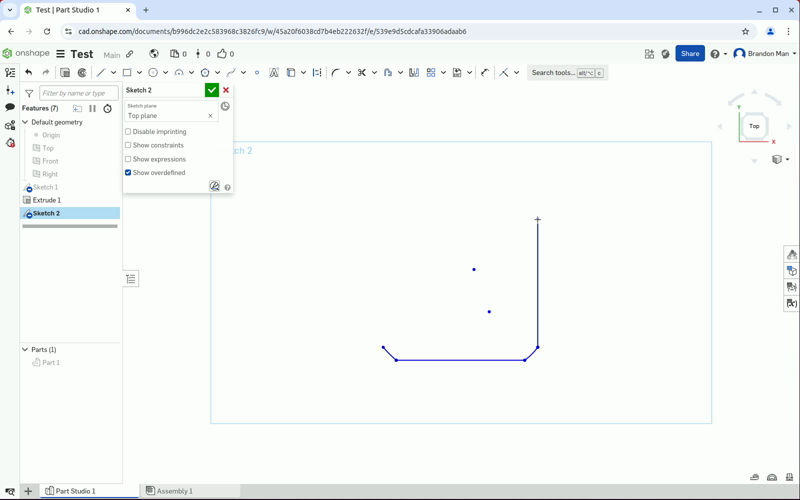
mouse_move(537, 219)
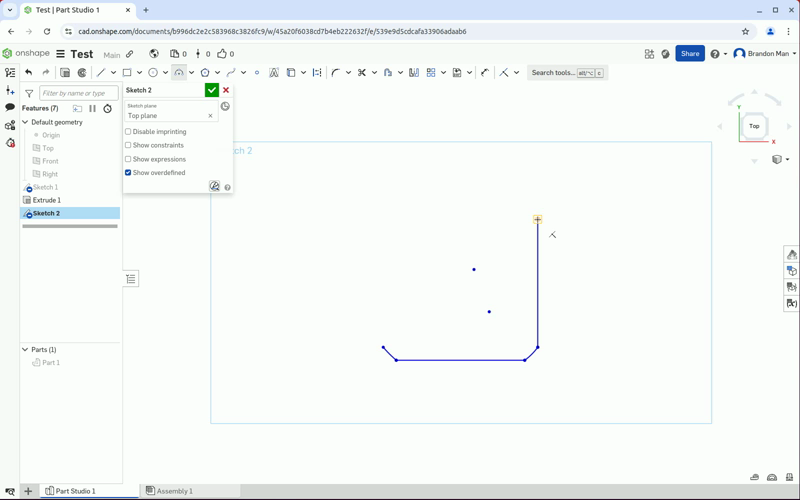
click(537, 219)
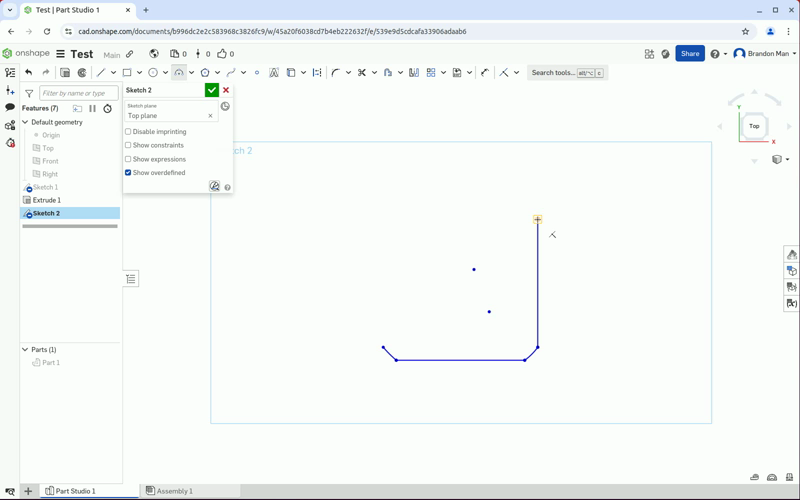
key_down(shift)
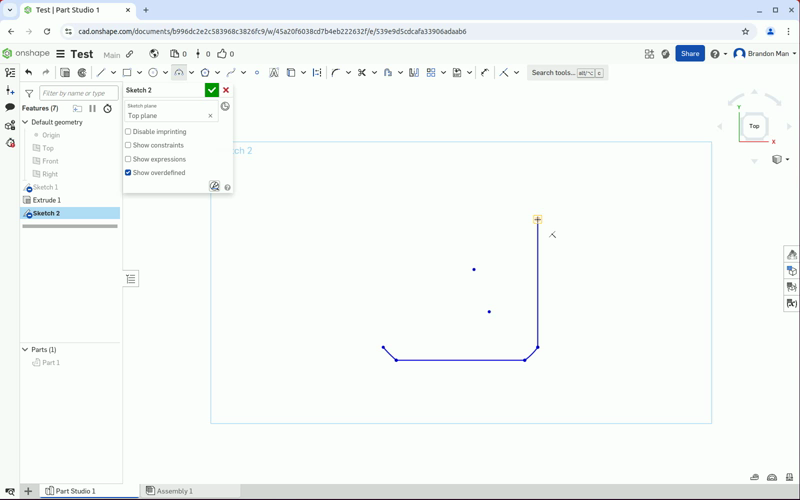
mouse_move(524, 206)
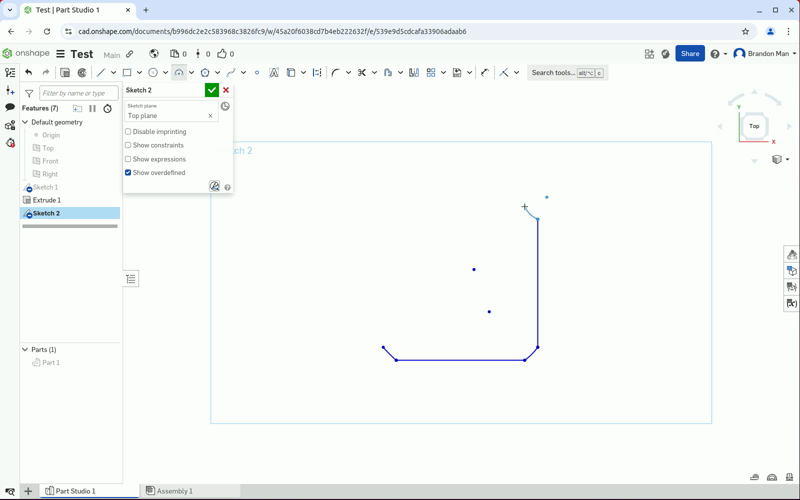
click(524, 206)
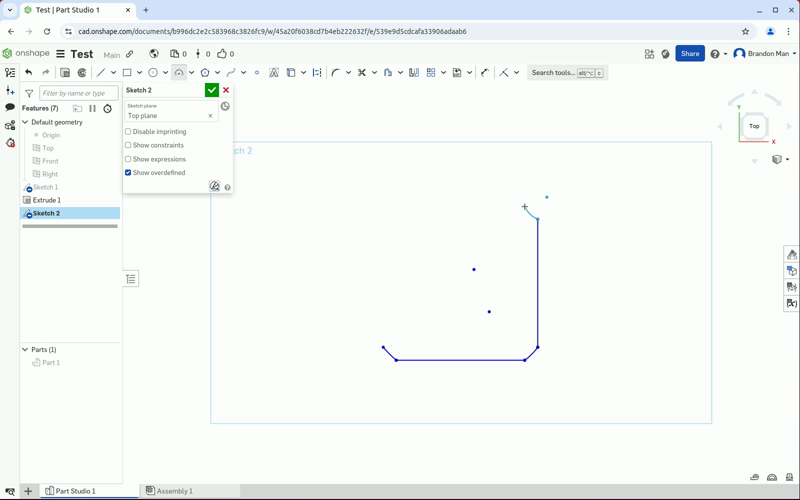
mouse_move(531, 212)
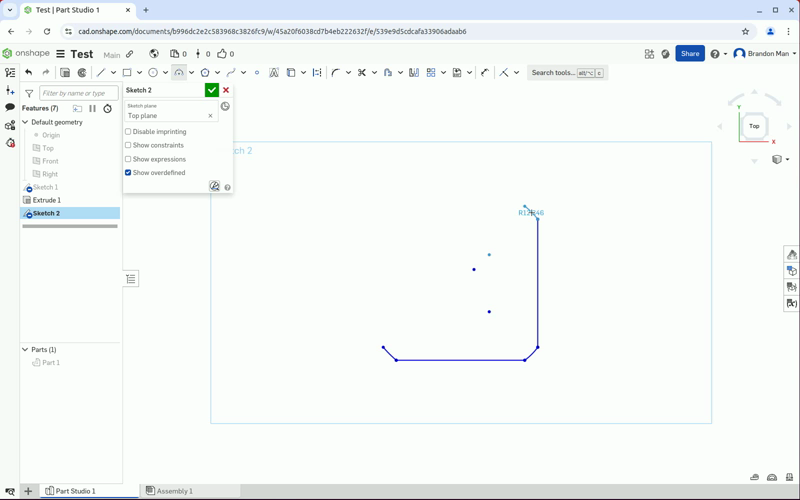
click(531, 212)
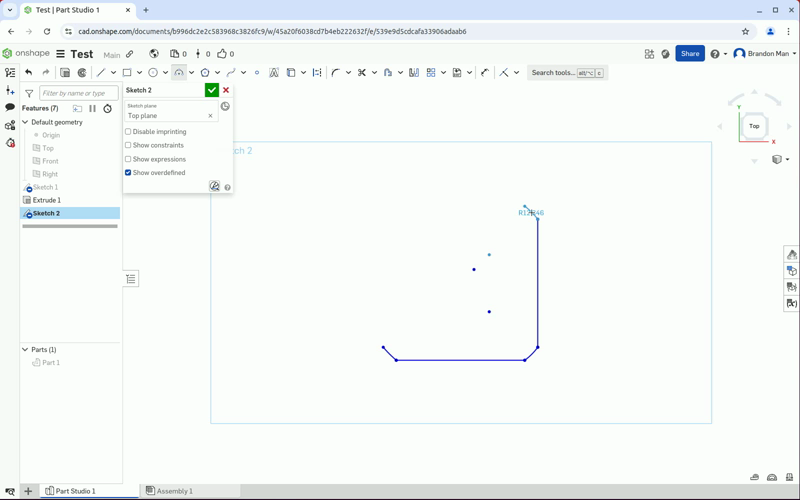
key_up(shift)
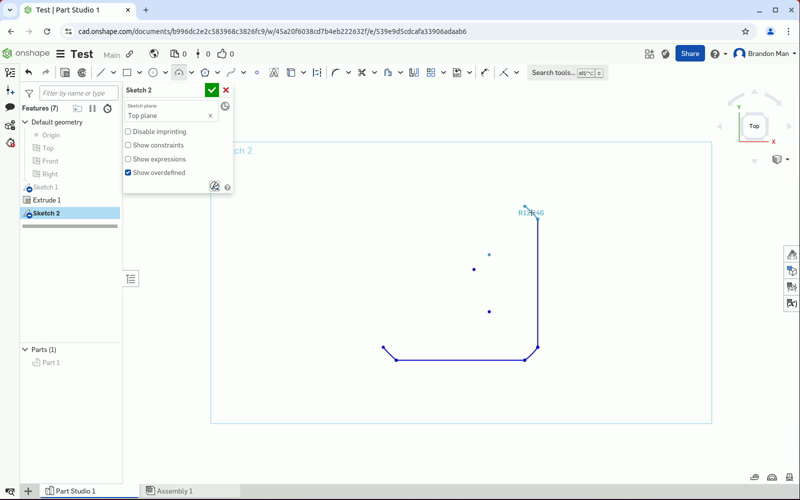
key(esc)
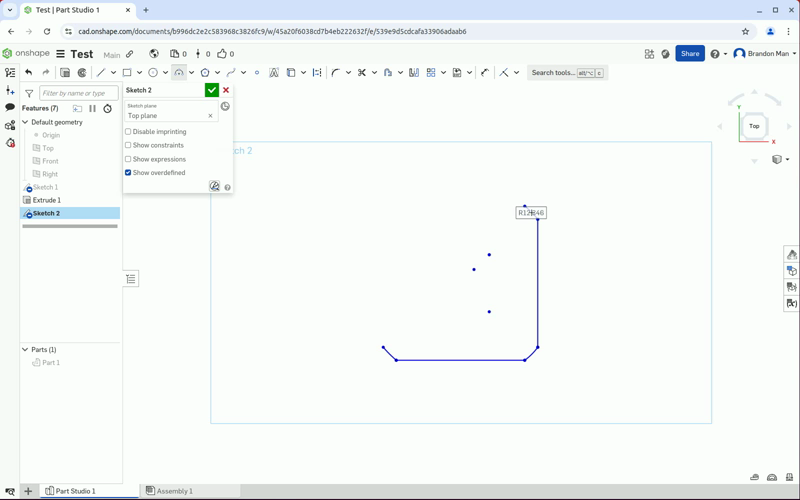
key(l)
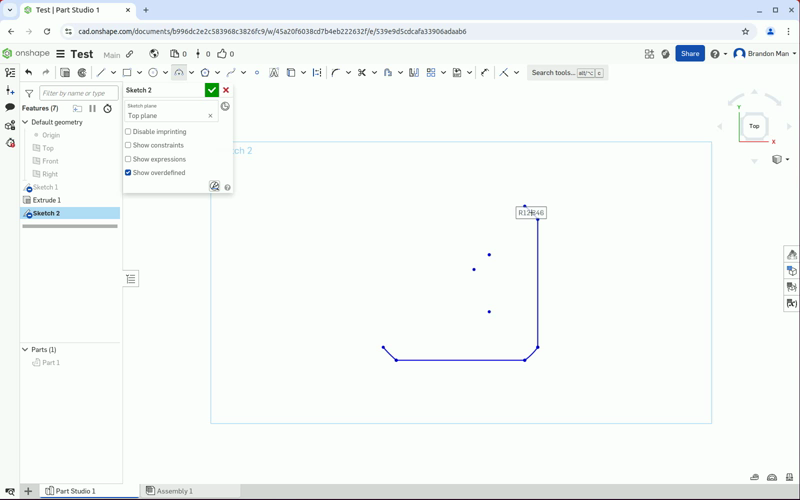
mouse_move(524, 206)
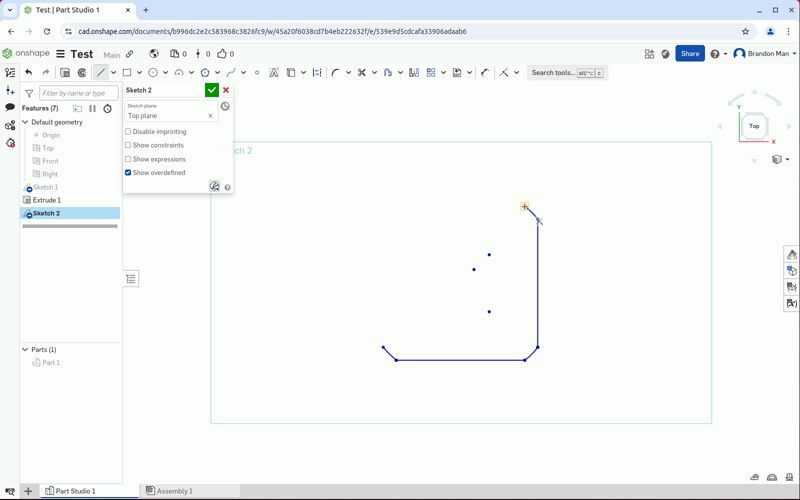
click(524, 206)
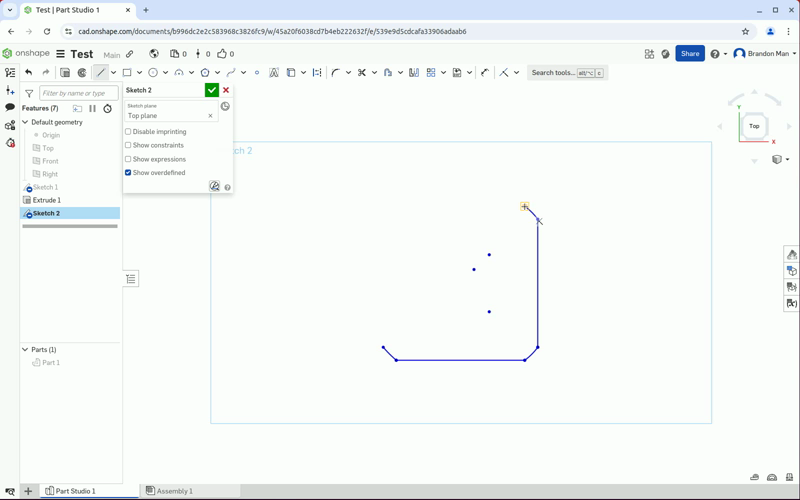
key_down(shift)
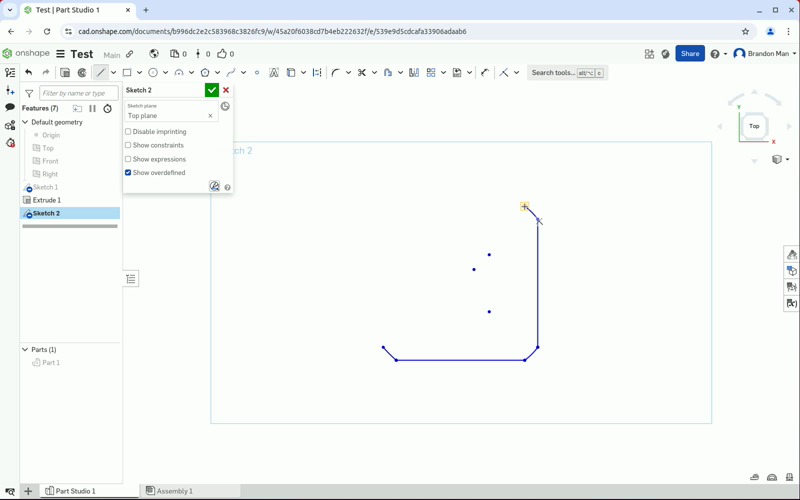
mouse_move(396, 206)
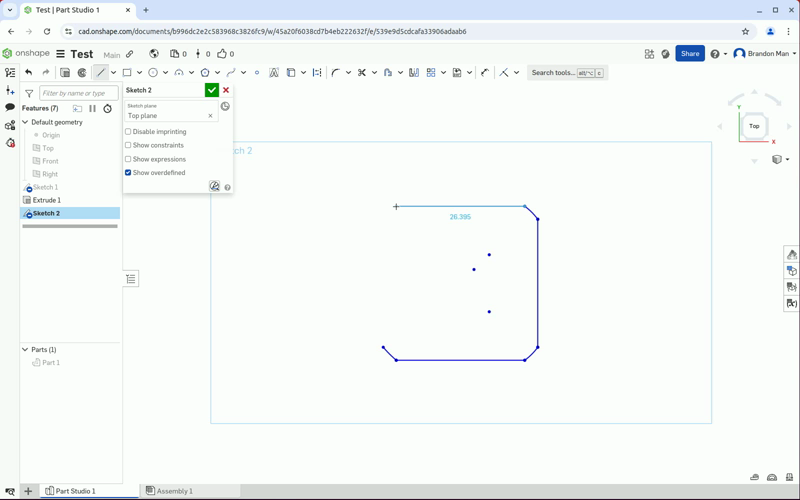
click(396, 206)
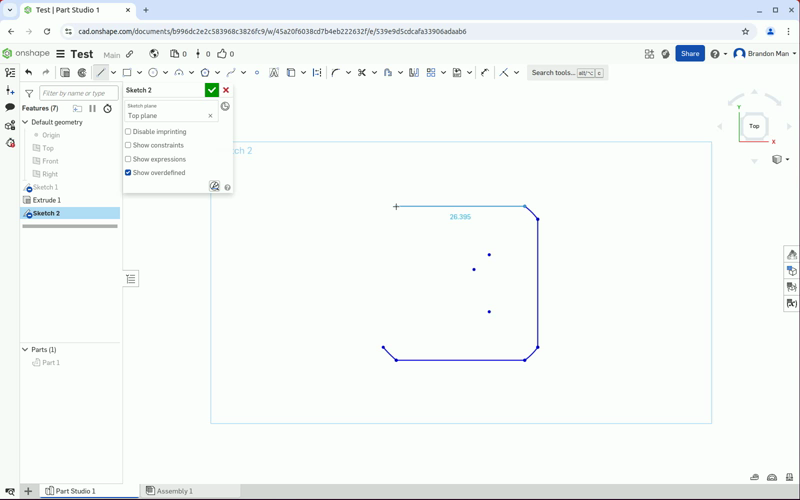
key_up(shift)
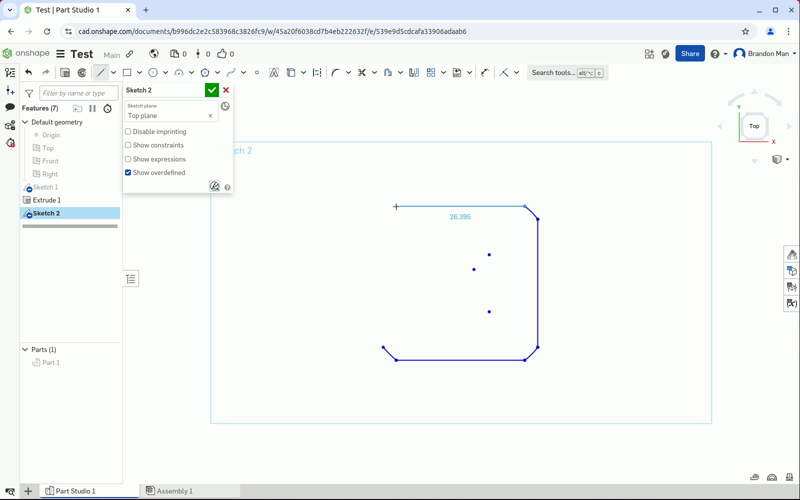
key(esc)
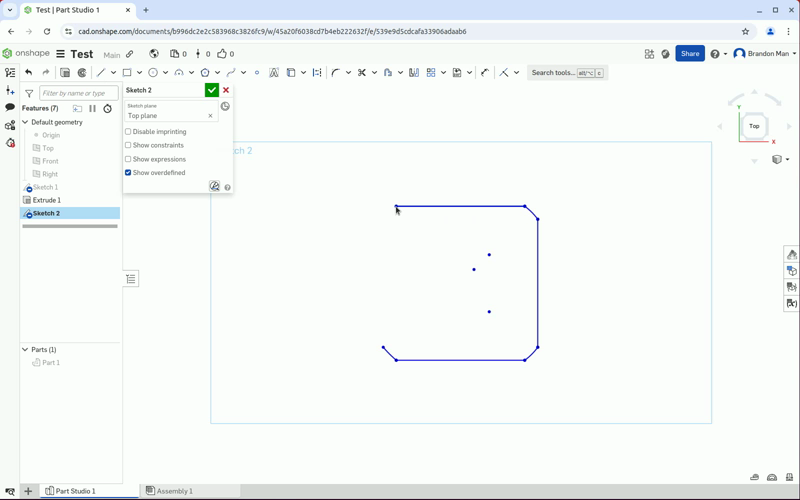
key(a)
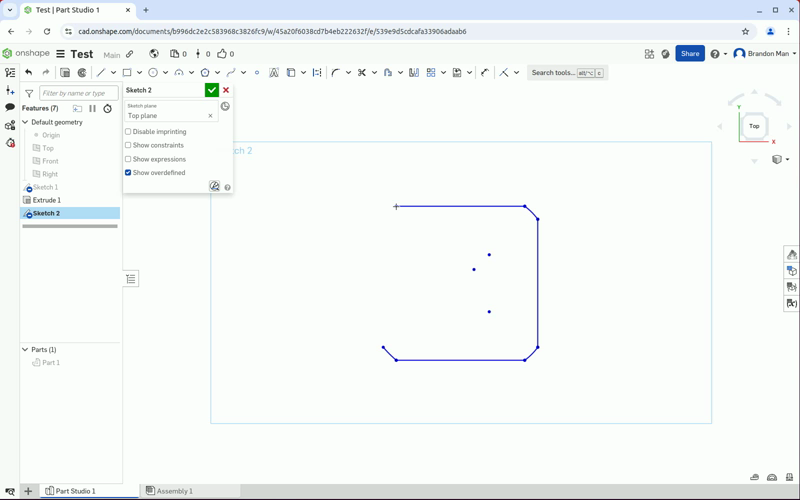
mouse_move(396, 206)
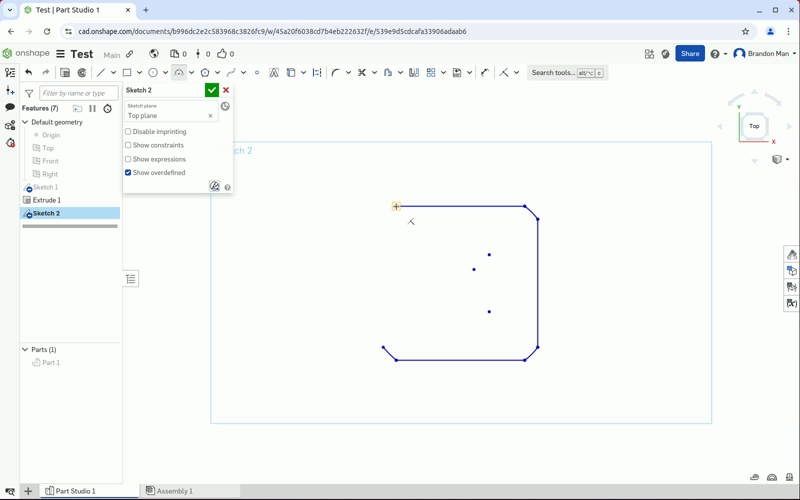
click(396, 206)
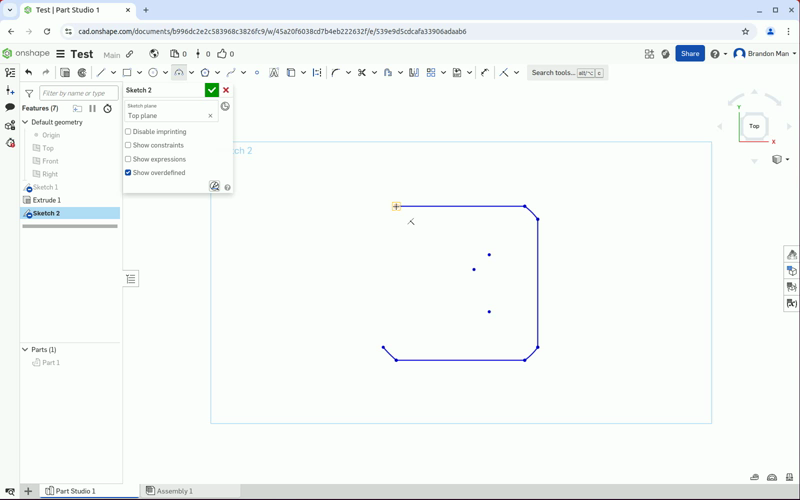
key_down(shift)
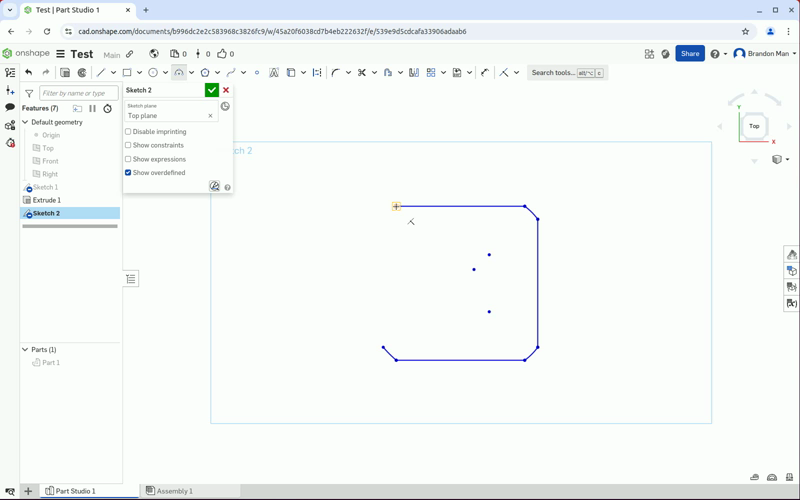
mouse_move(383, 219)
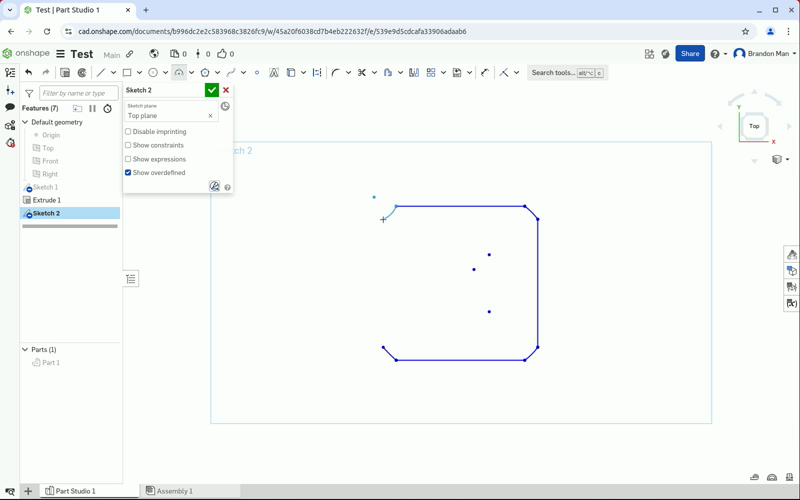
click(383, 219)
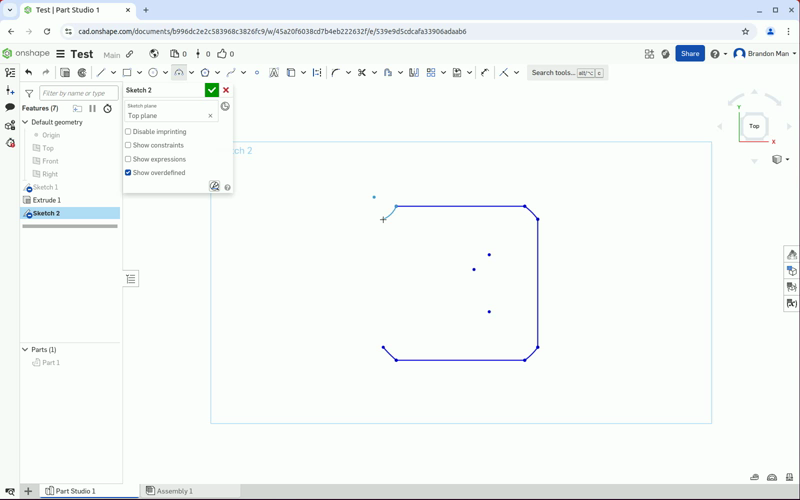
mouse_move(389, 212)
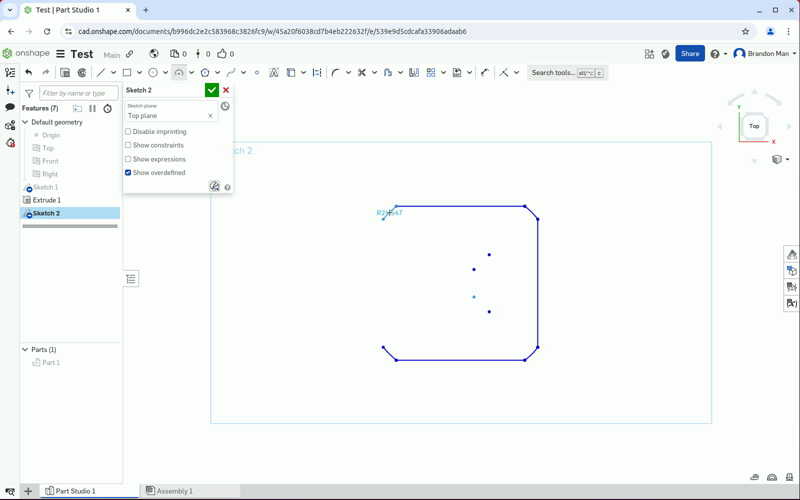
click(389, 212)
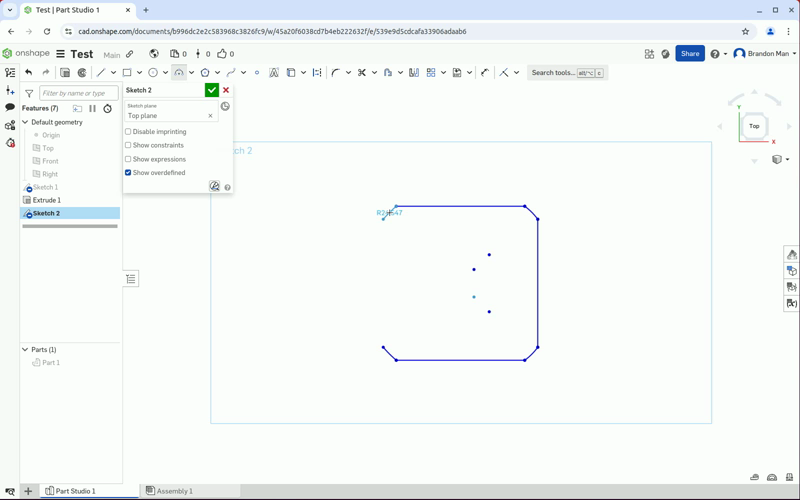
key_up(shift)
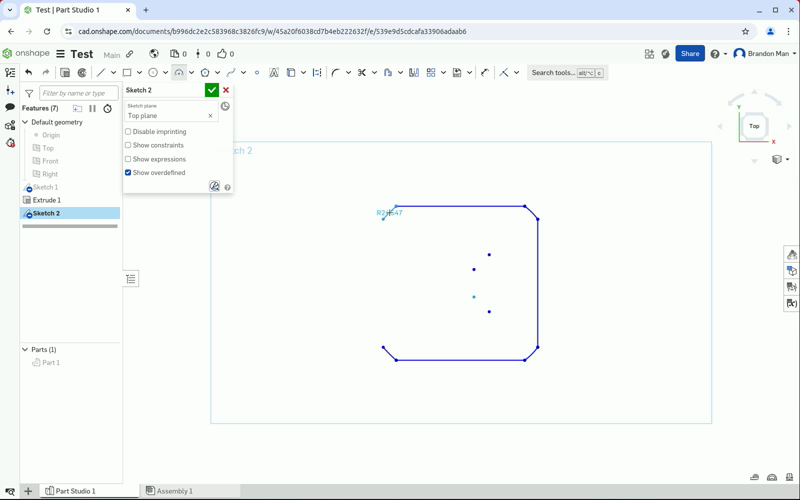
key(esc)
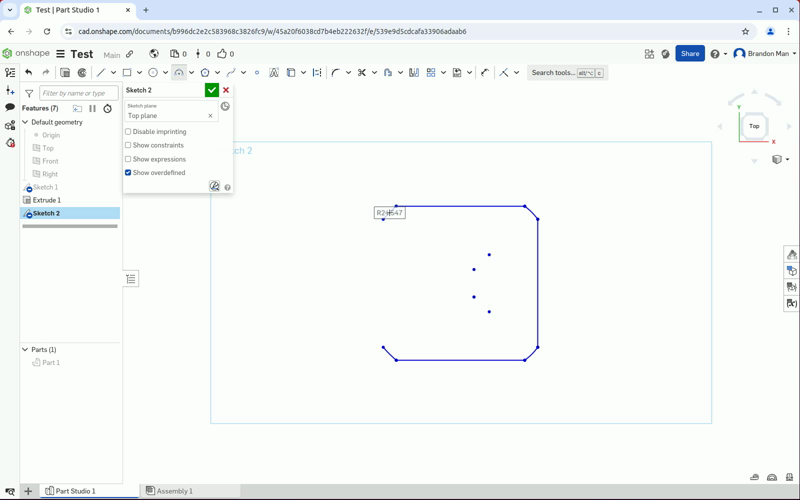
key(l)
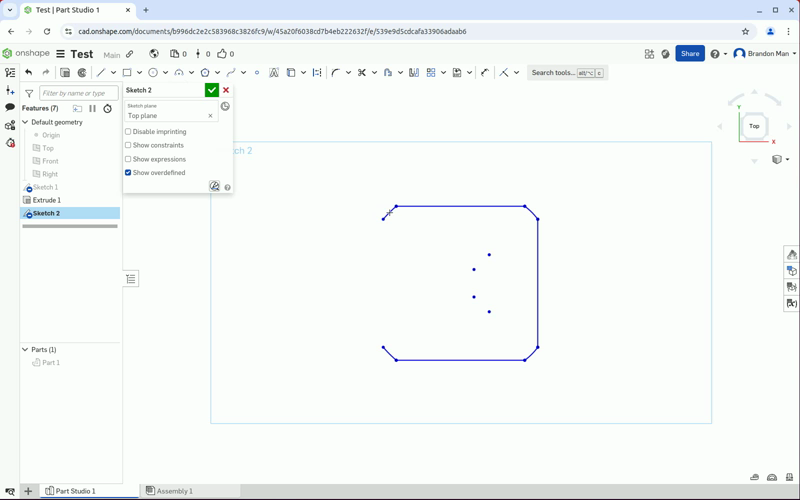
mouse_move(383, 219)
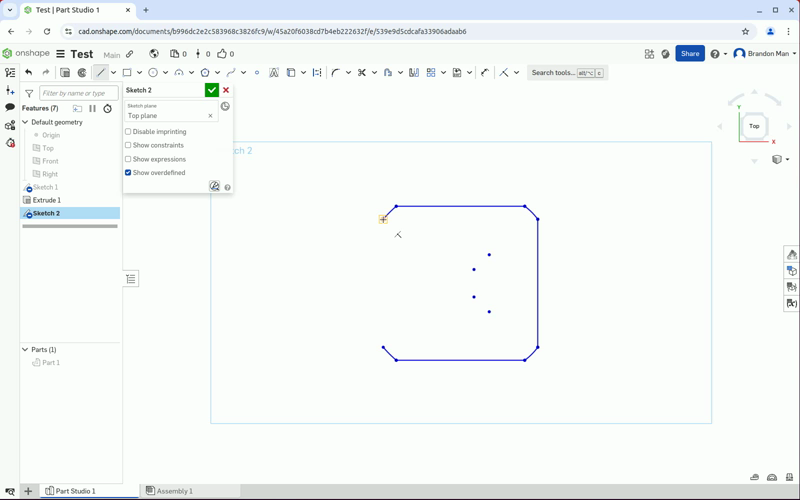
click(383, 219)
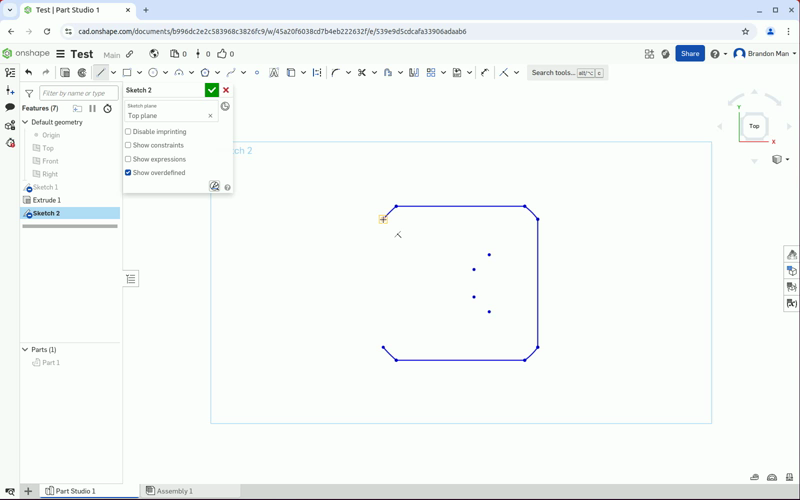
key_down(shift)
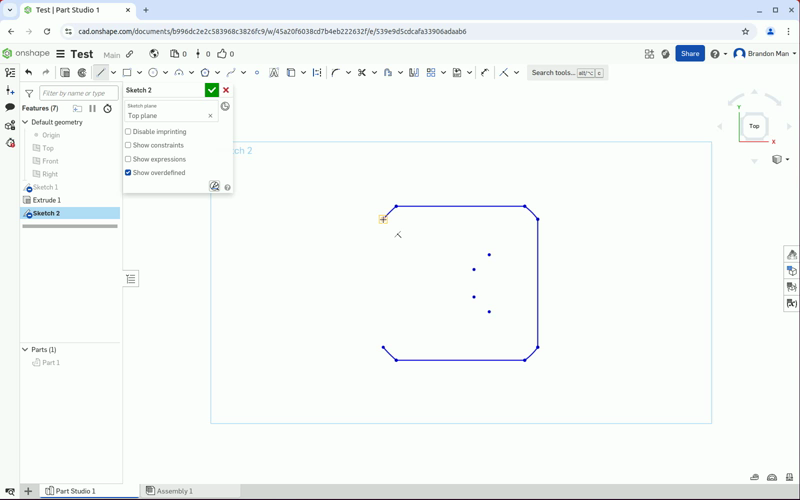
mouse_move(383, 347)
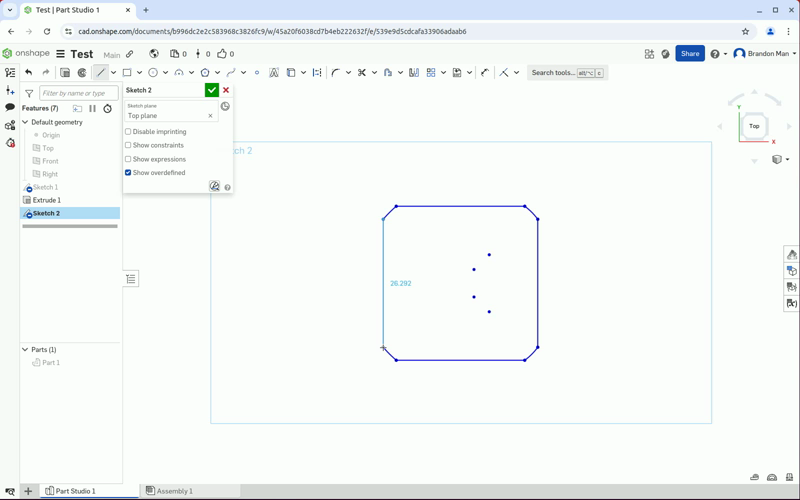
key_up(shift)
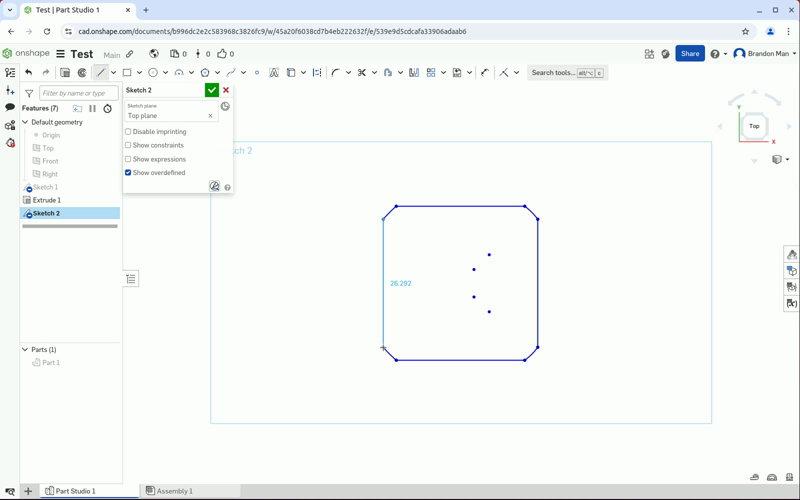
click(383, 347)
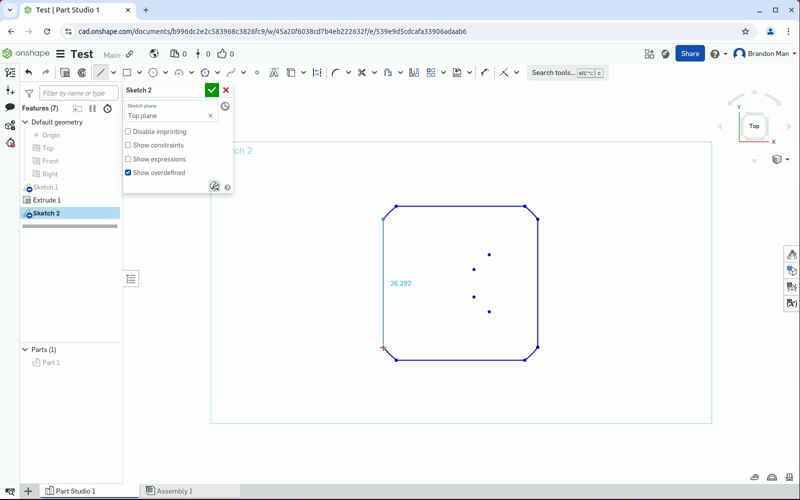
key(esc)
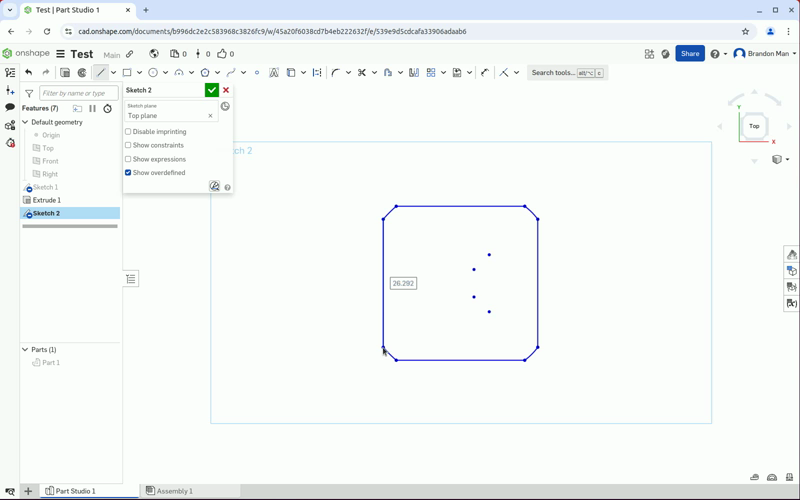
key(l)
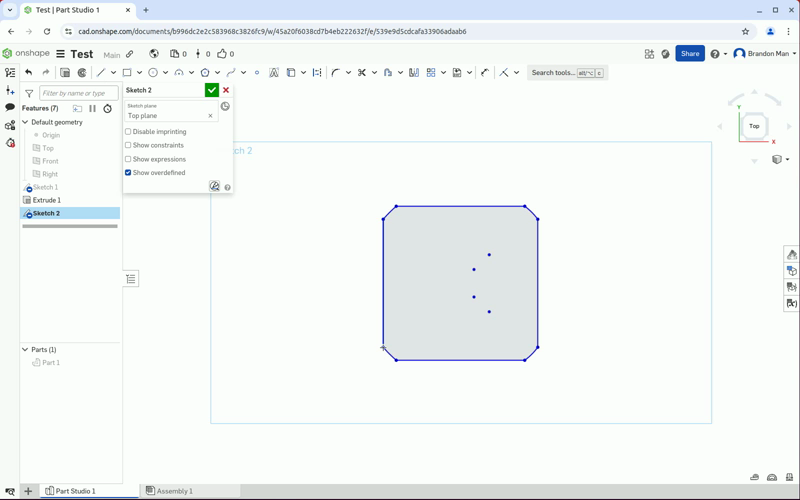
key_down(shift)
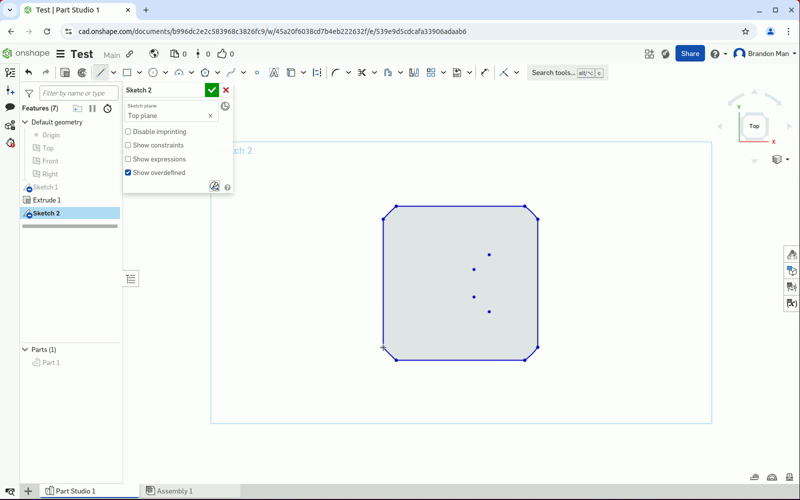
mouse_move(401, 318)
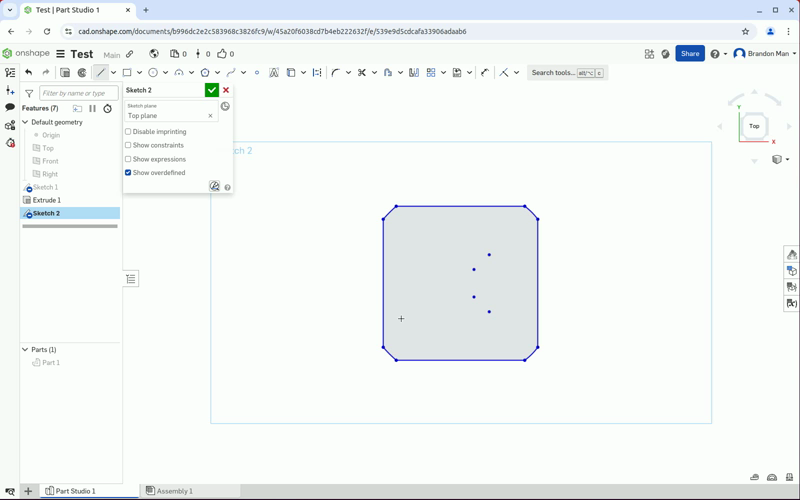
click(401, 318)
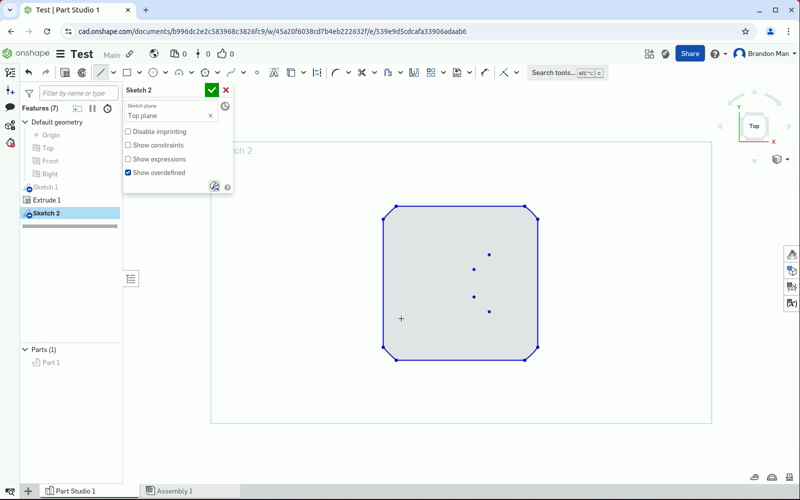
key_up(shift)
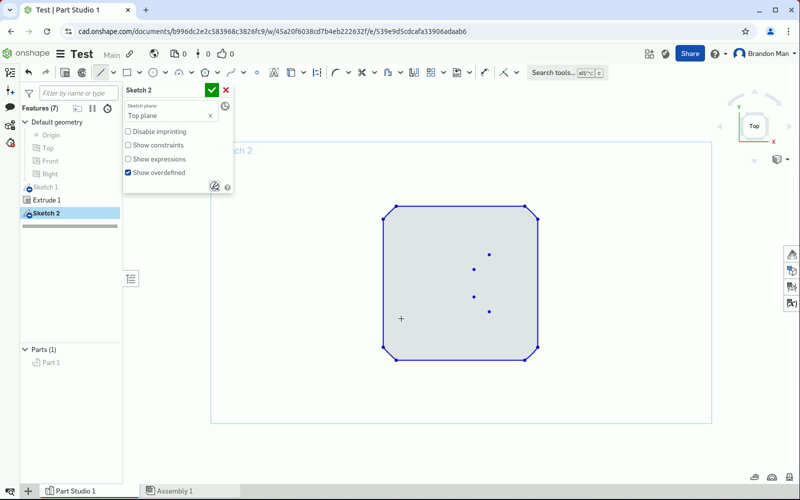
key_down(shift)
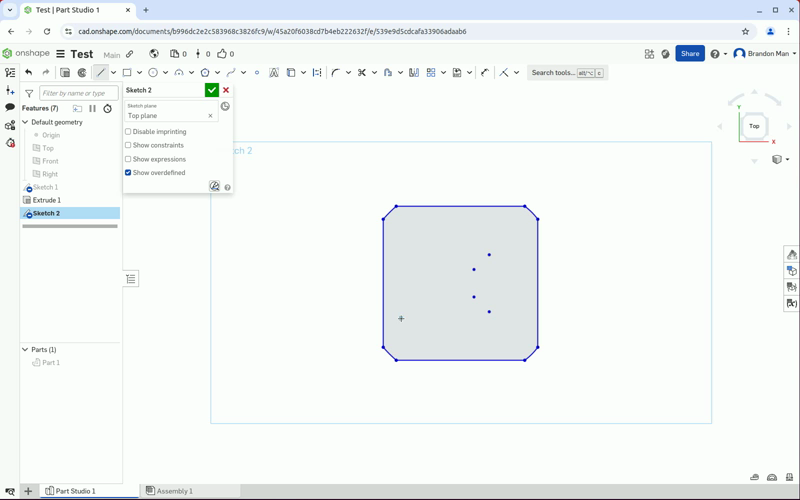
mouse_move(461, 352)
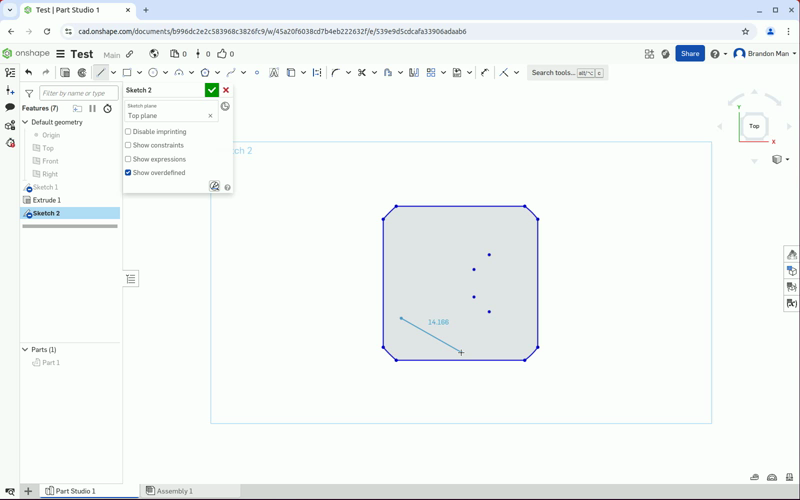
click(461, 352)
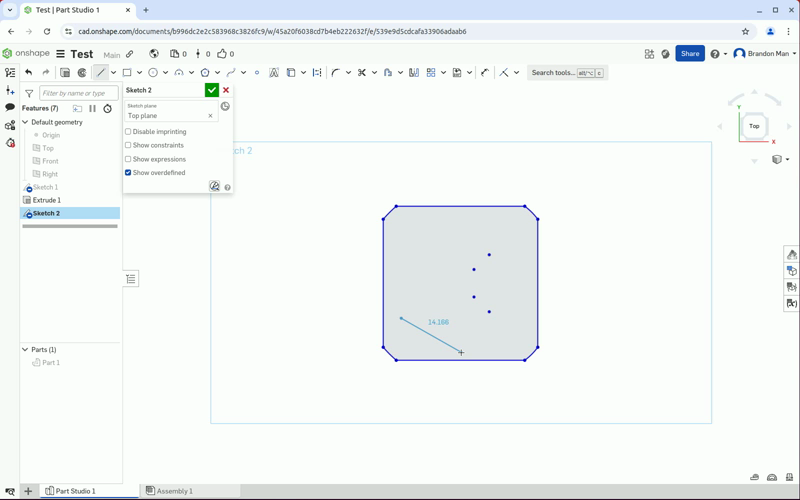
key_up(shift)
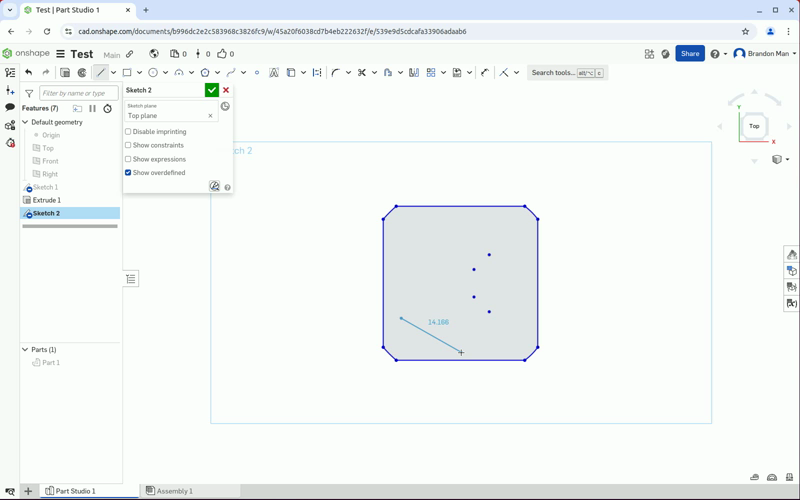
key_down(shift)
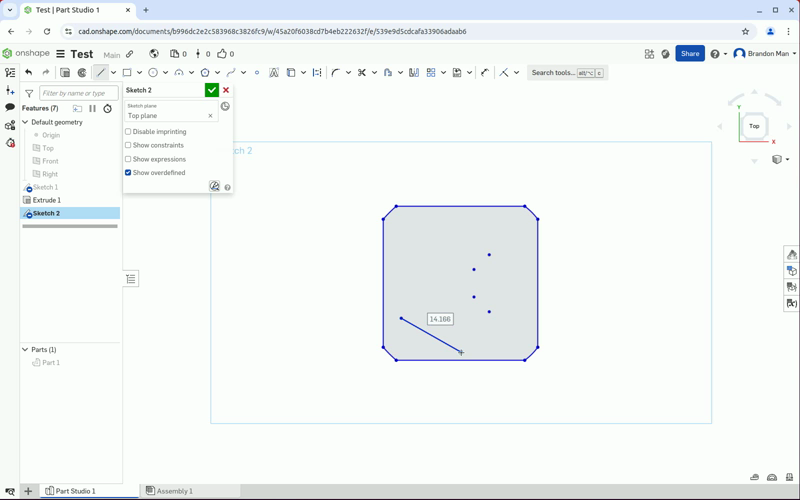
mouse_move(519, 318)
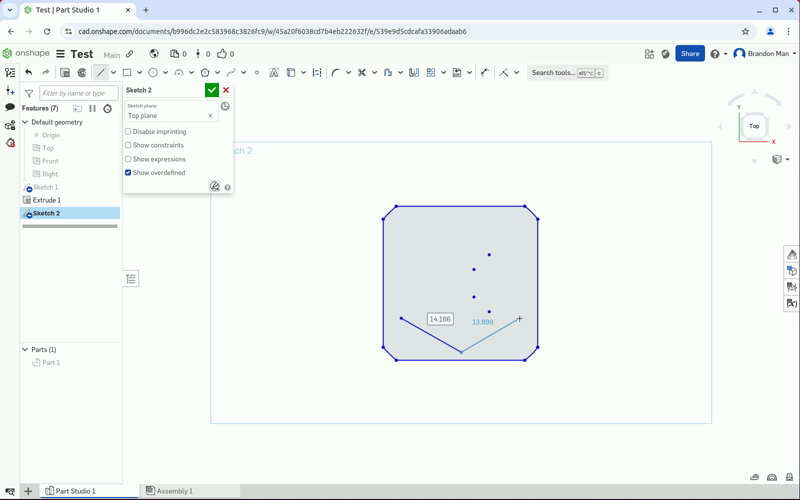
click(519, 318)
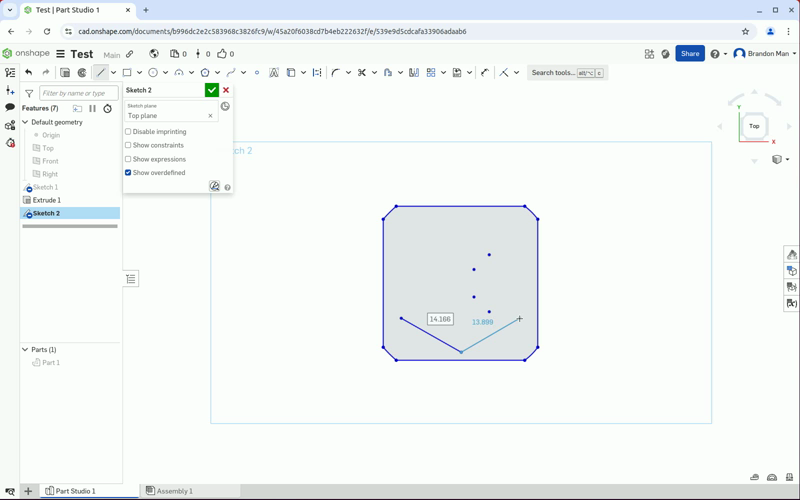
key_up(shift)
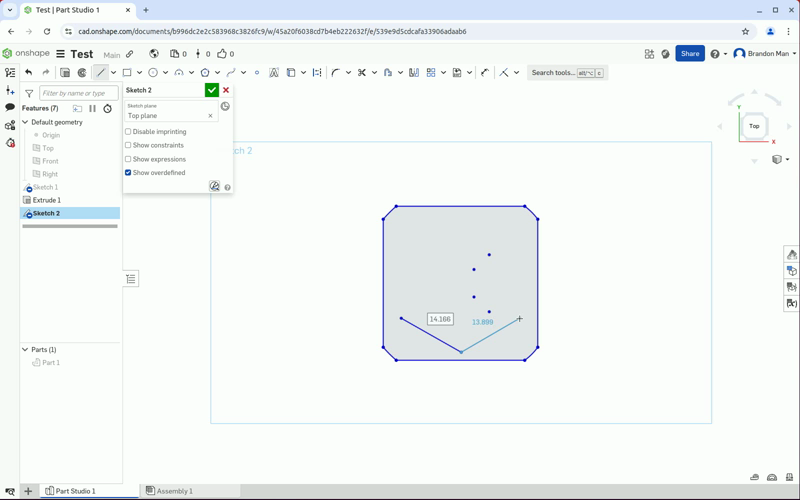
key_down(shift)
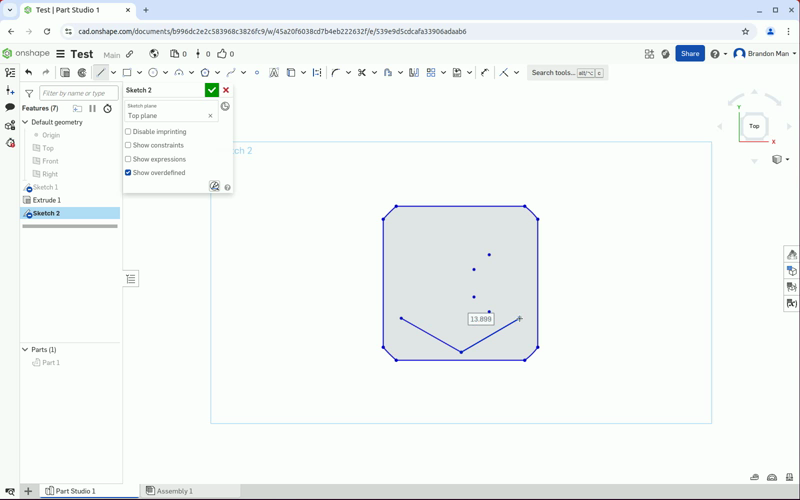
mouse_move(519, 248)
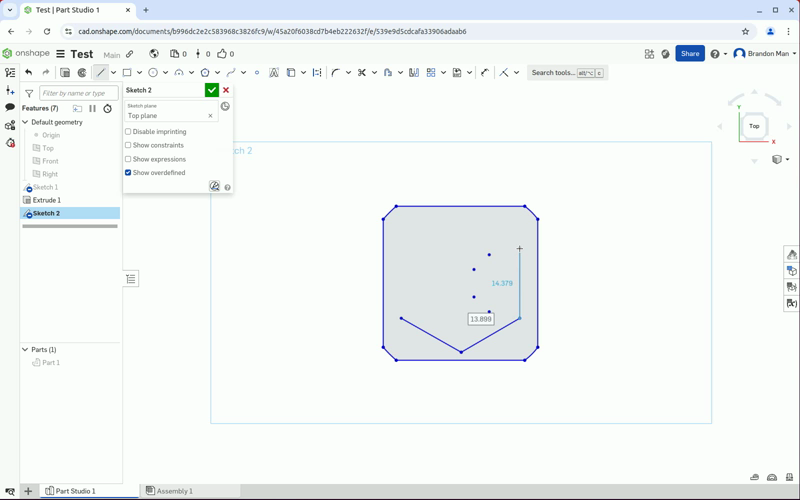
click(519, 248)
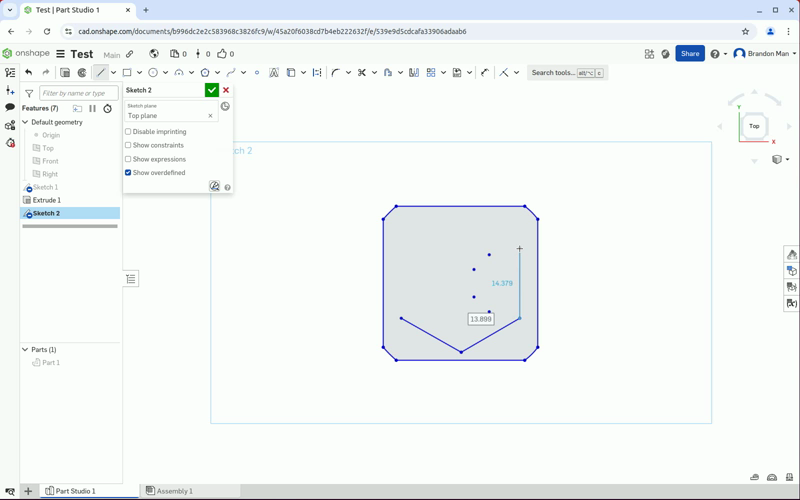
key_up(shift)
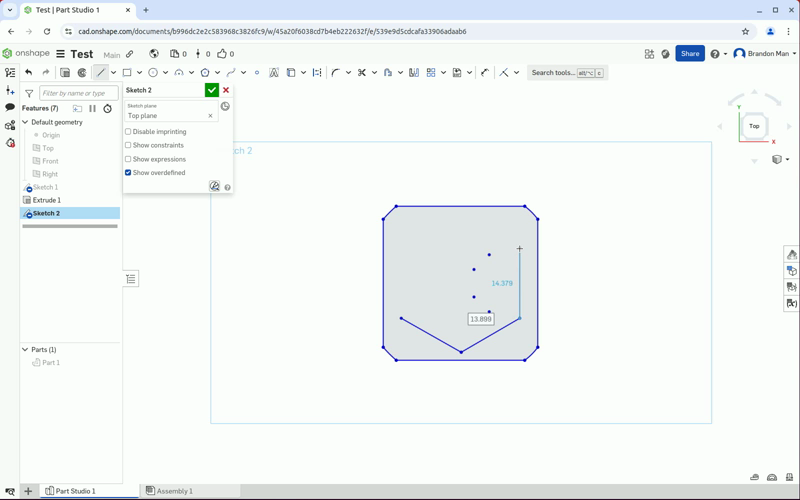
key_down(shift)
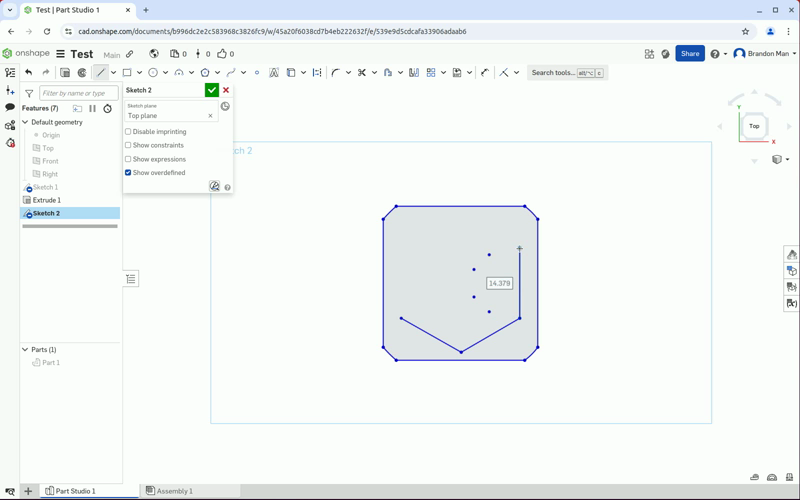
mouse_move(461, 214)
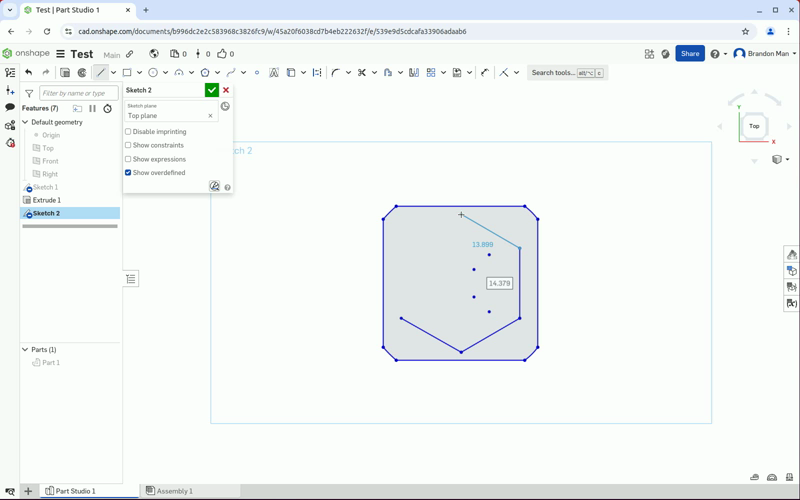
click(461, 214)
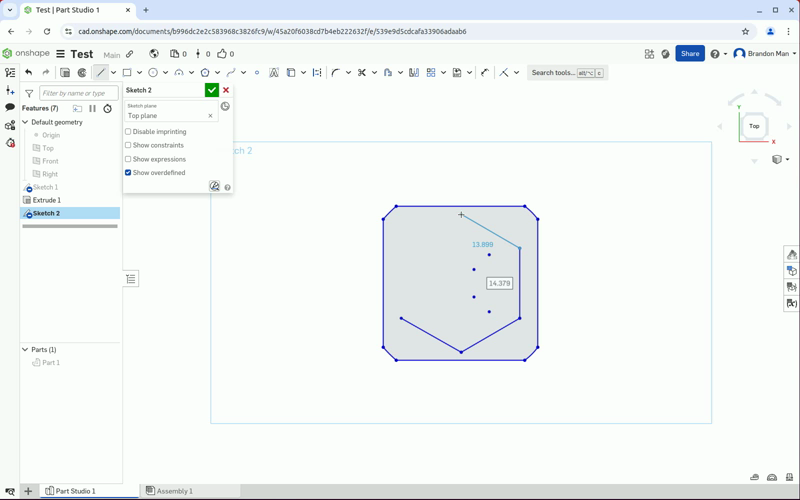
key_up(shift)
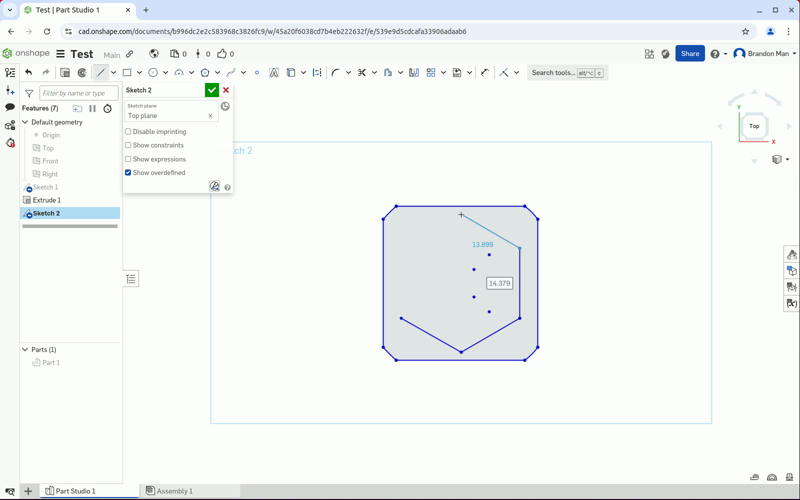
key_down(shift)
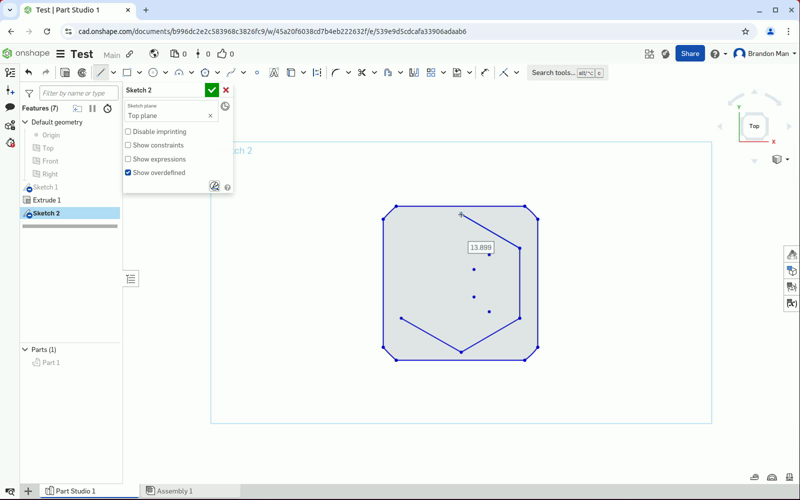
mouse_move(401, 248)
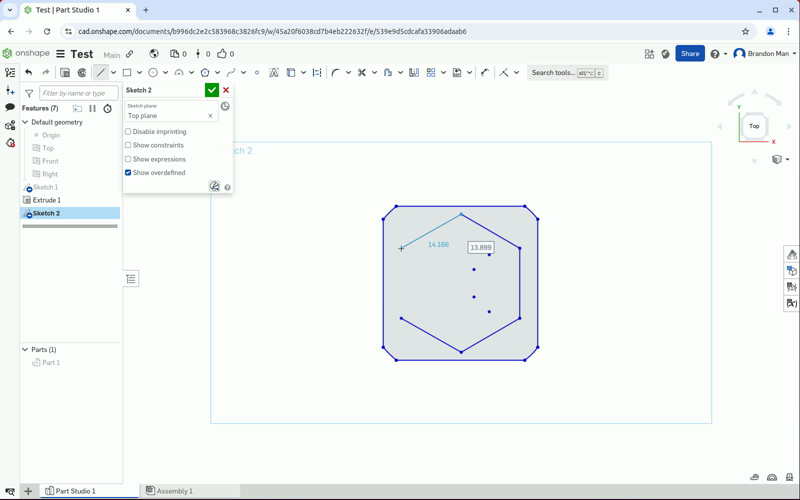
click(401, 248)
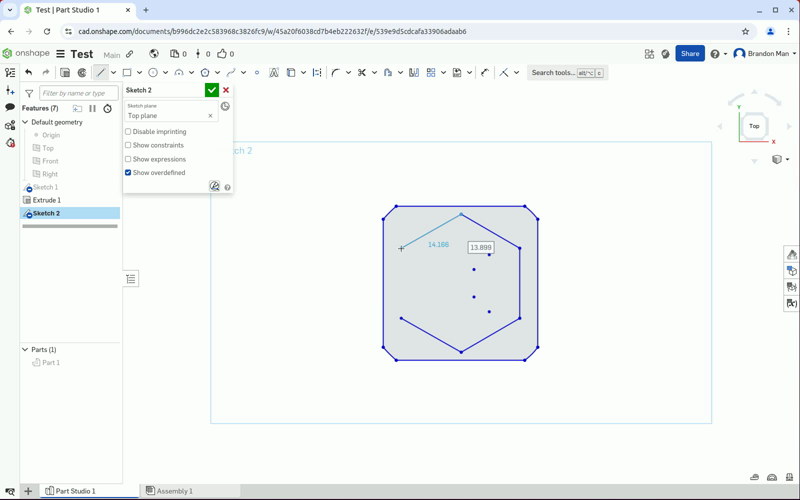
key_up(shift)
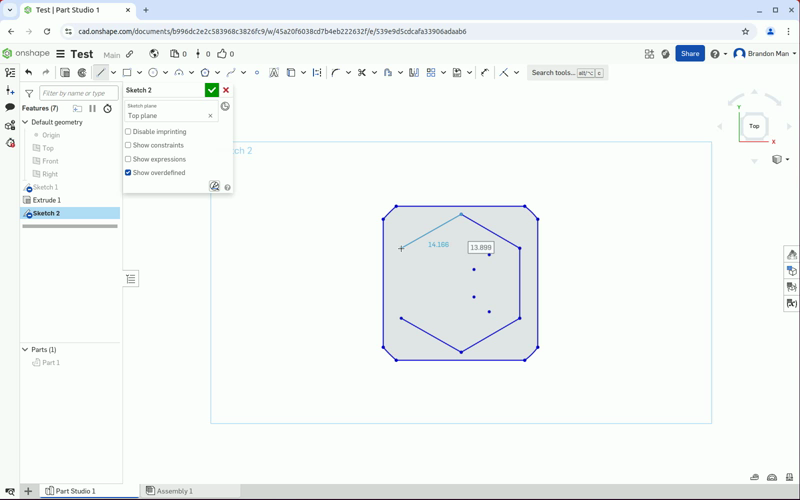
key_down(shift)
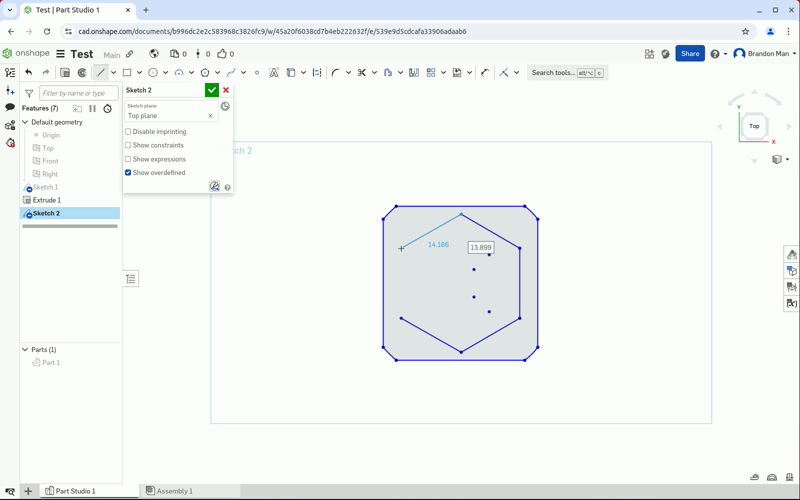
mouse_move(401, 318)
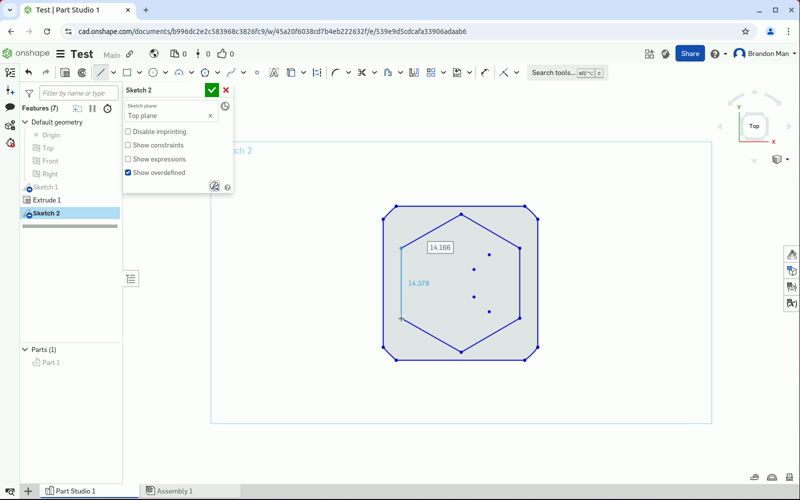
key_up(shift)
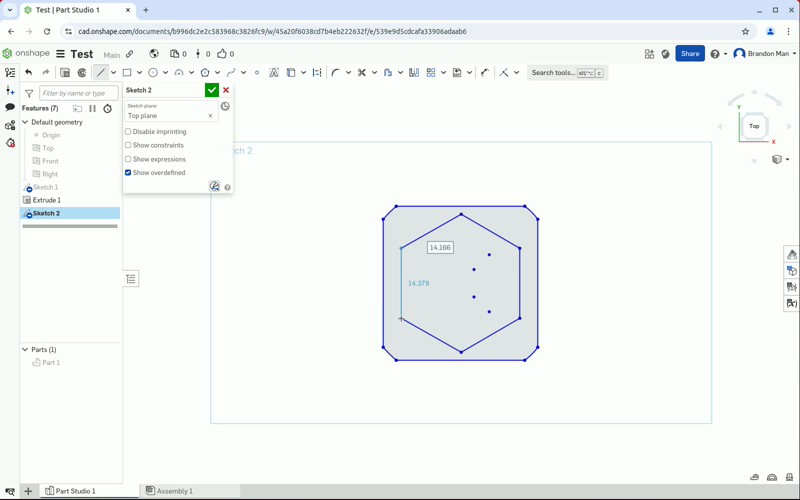
click(401, 318)
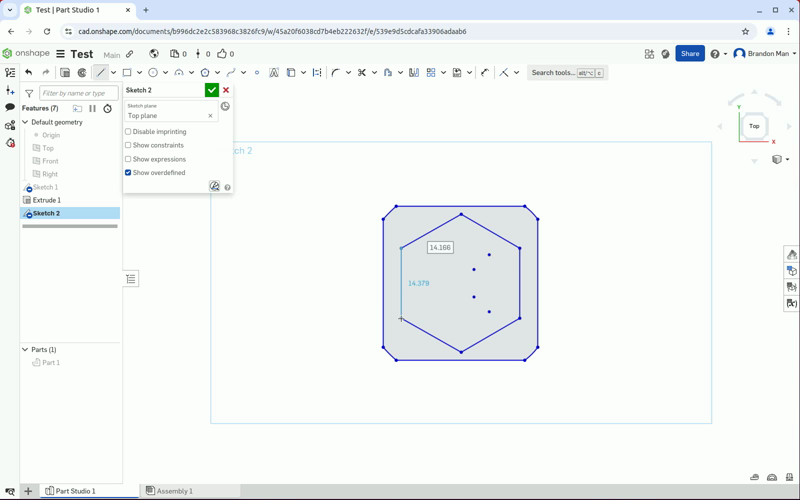
key(esc)
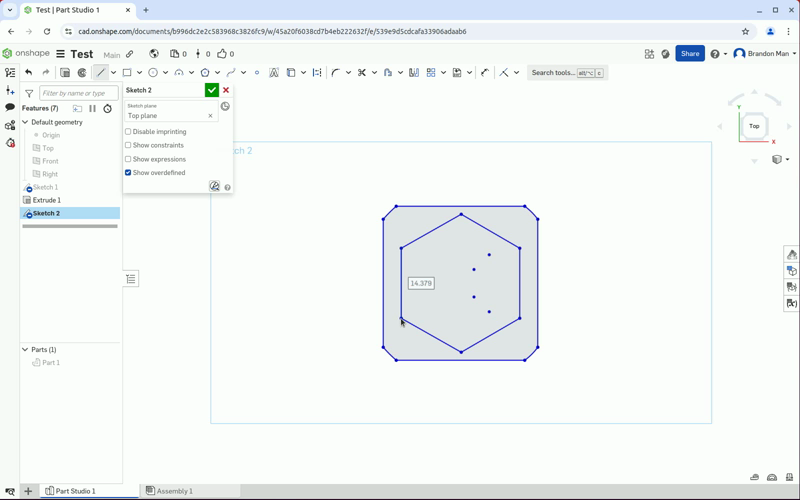
mouse_move(421, 215)
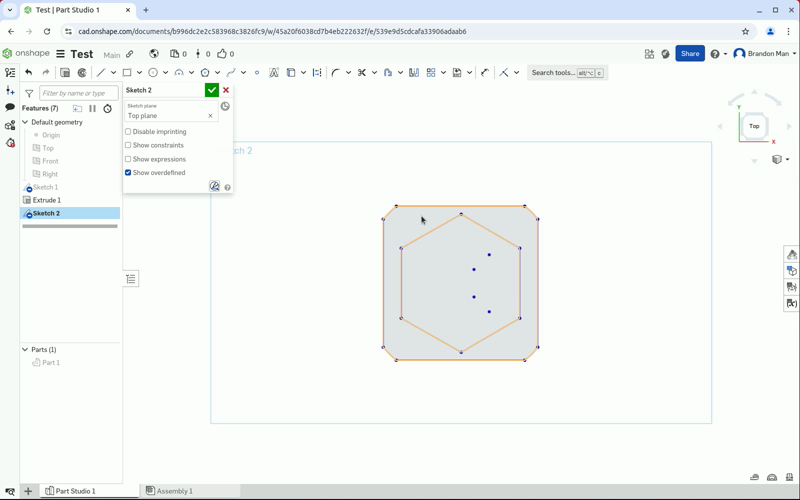
click(421, 215)
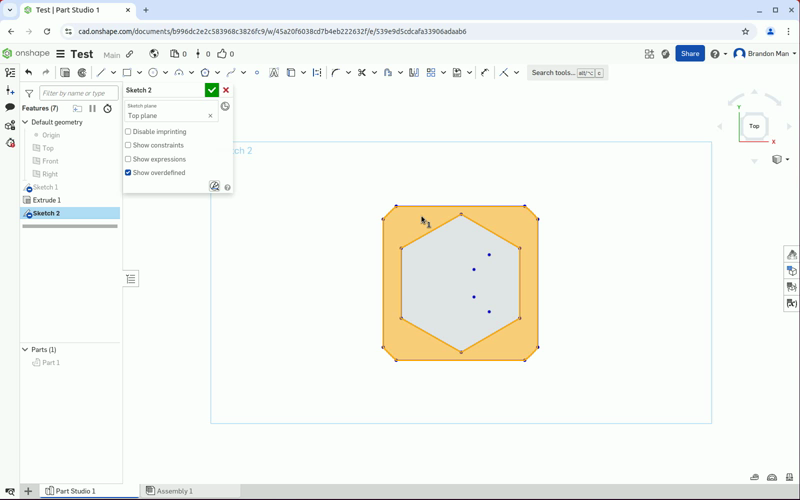
mouse_move(73, 352)
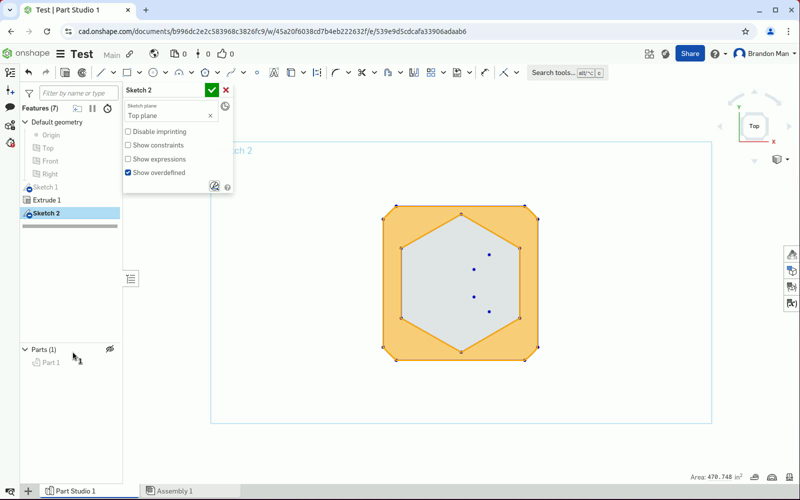
key(shift+y)
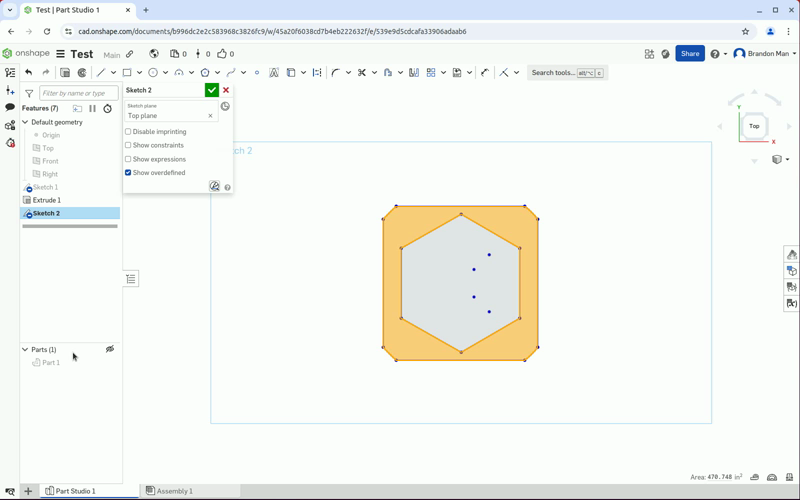
key(shift+e)
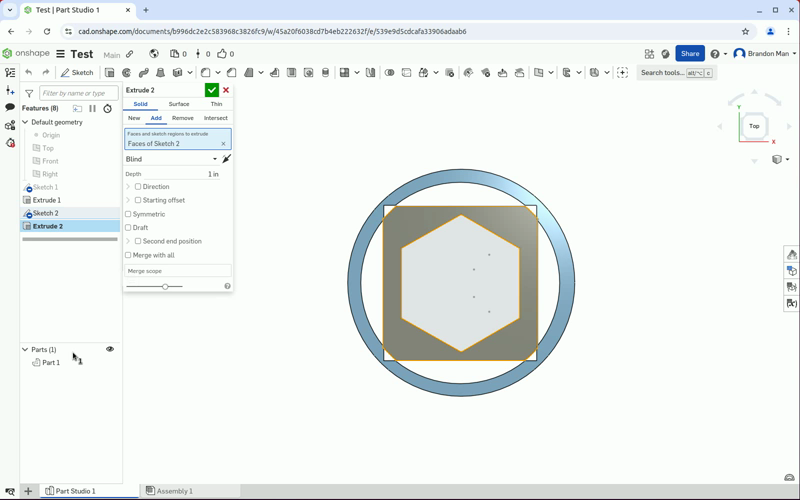
mouse_move(143, 106)
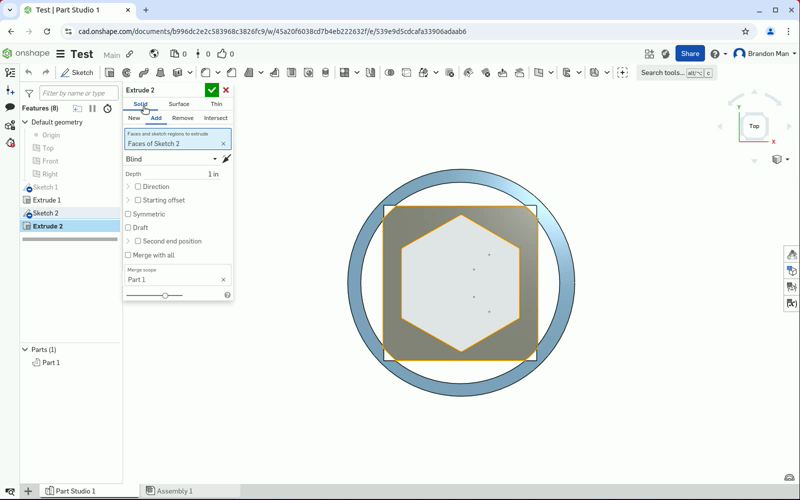
click(143, 106)
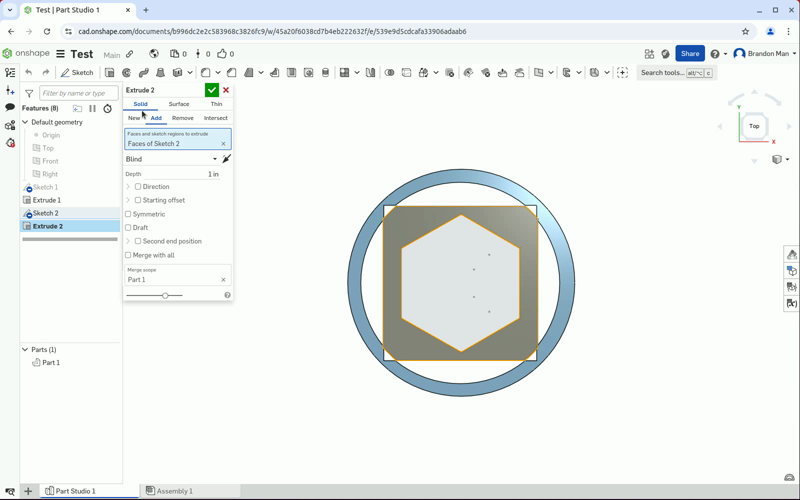
mouse_move(137, 120)
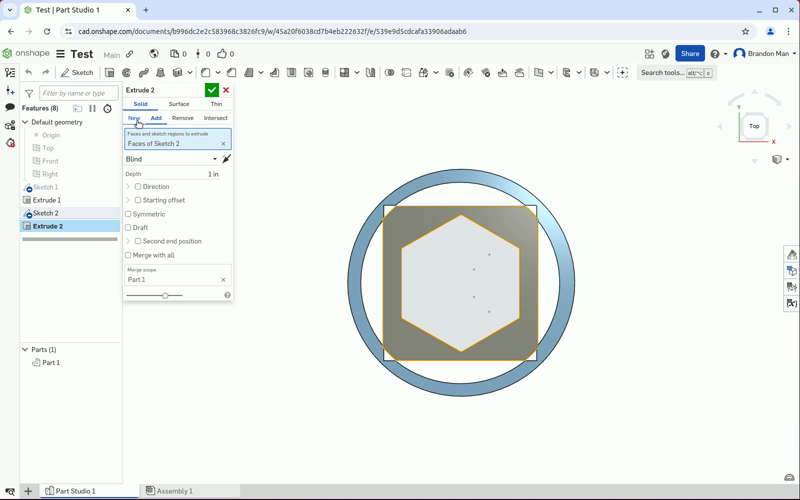
click(137, 120)
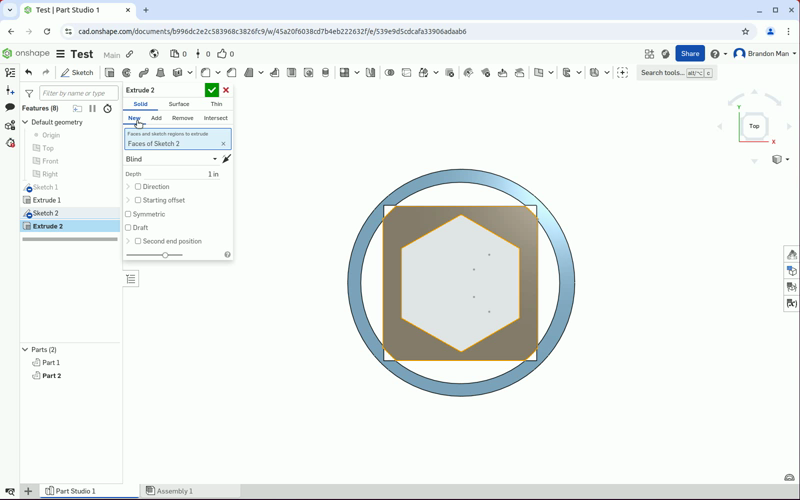
key(tab, 4)
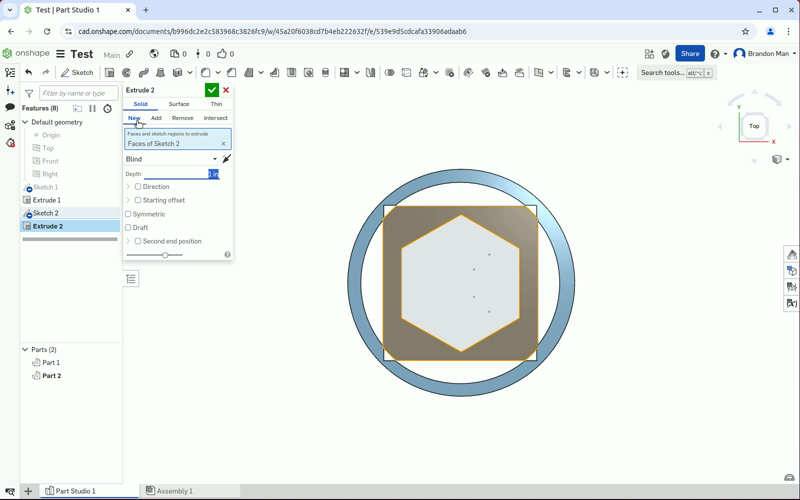
text(9.628)
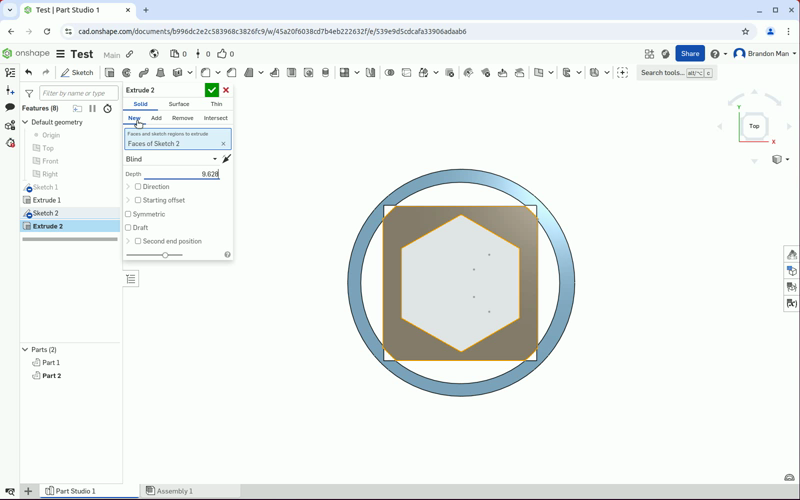
key(enter)
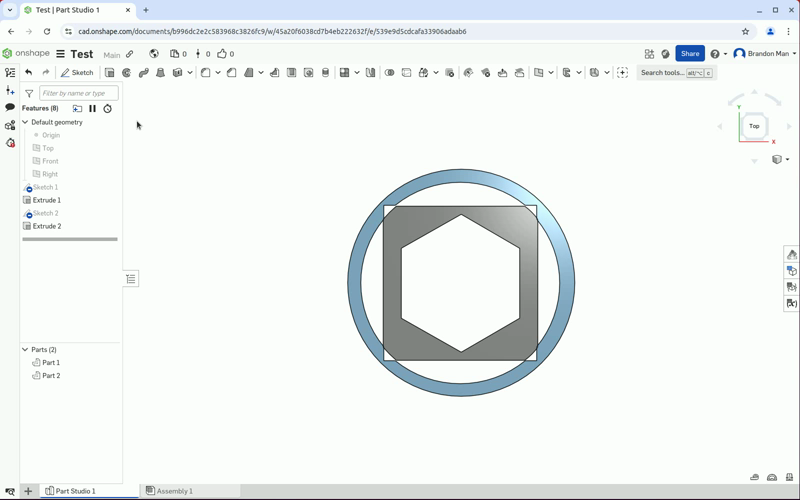
key(shift+h)
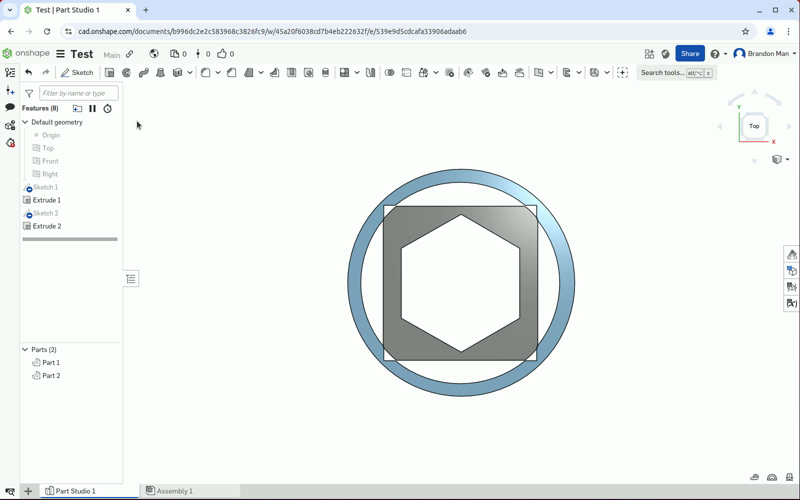
key(shift+h)
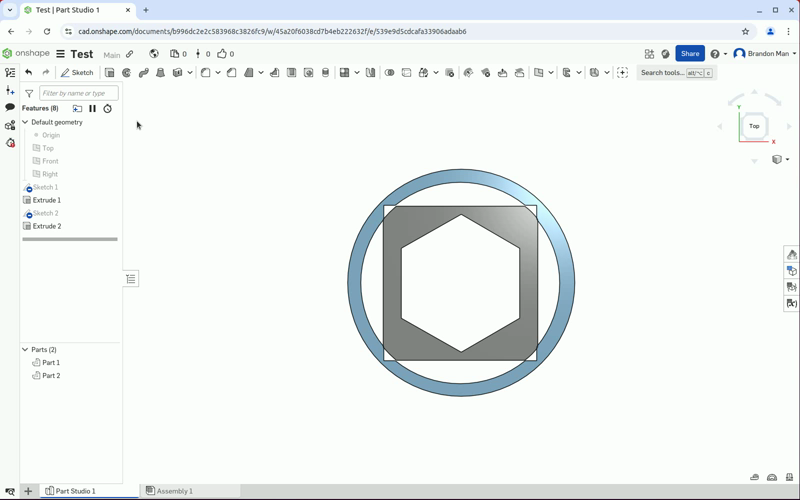
mouse_move(73, 189)
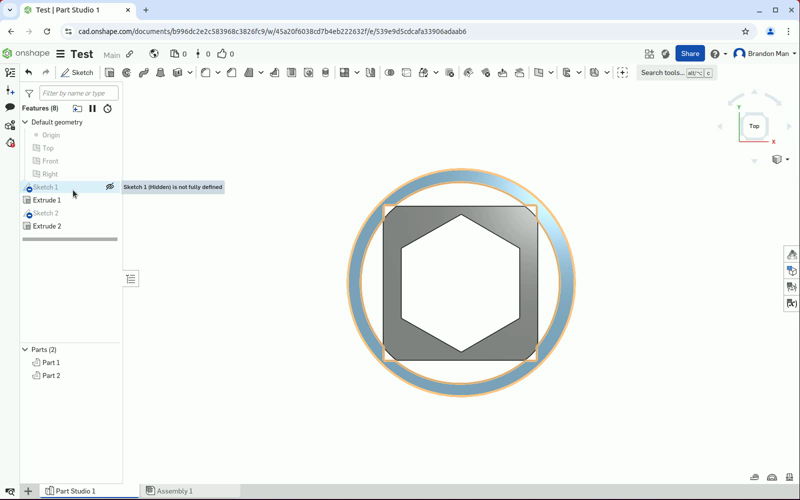
click(73, 189)
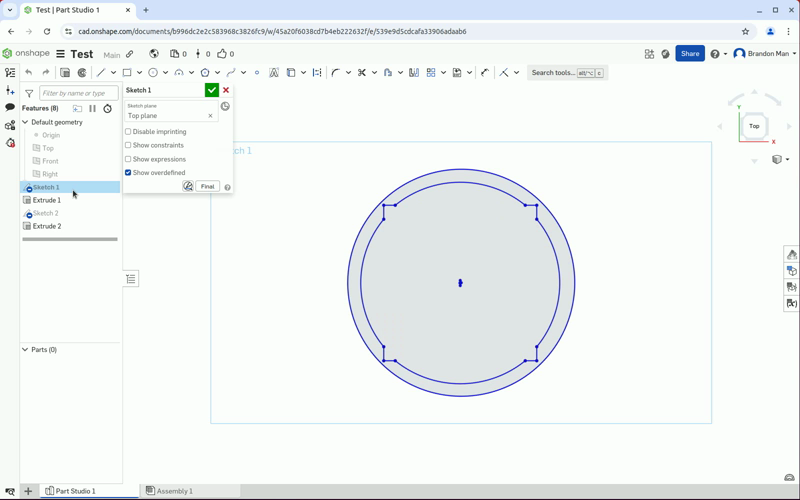
mouse_move(229, 92)
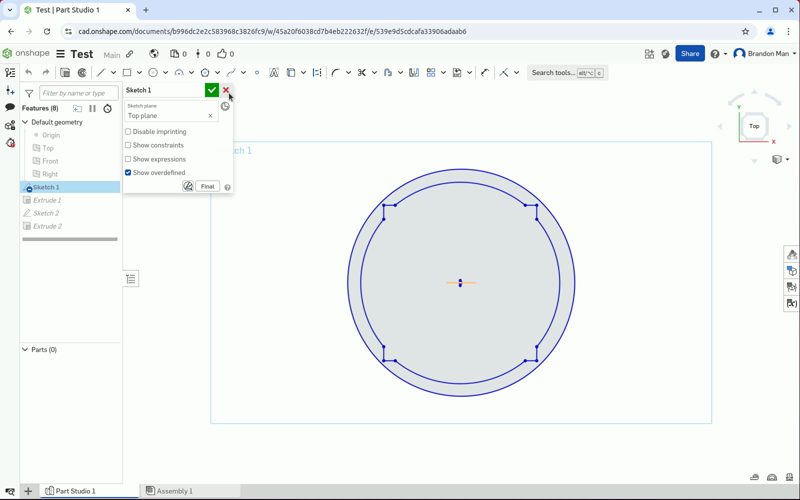
click(229, 92)
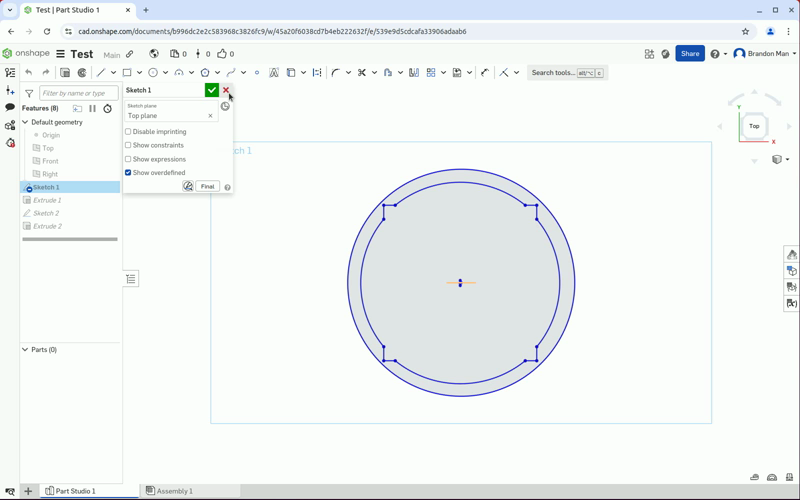
key(shift+s)
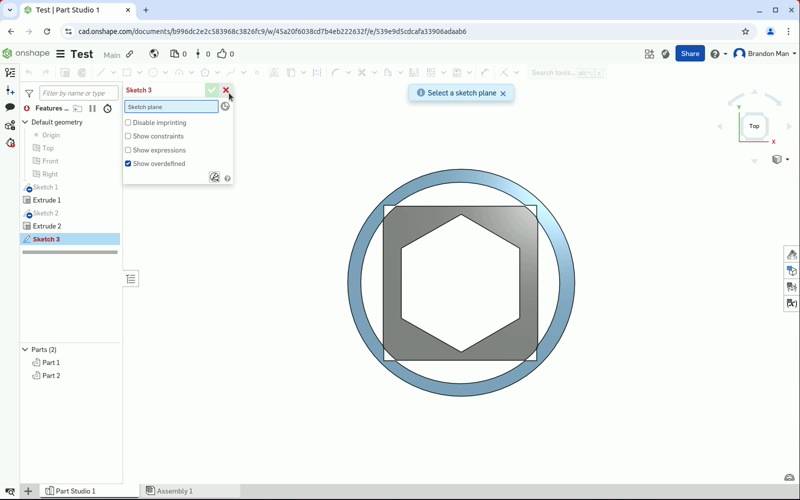
mouse_move(73, 150)
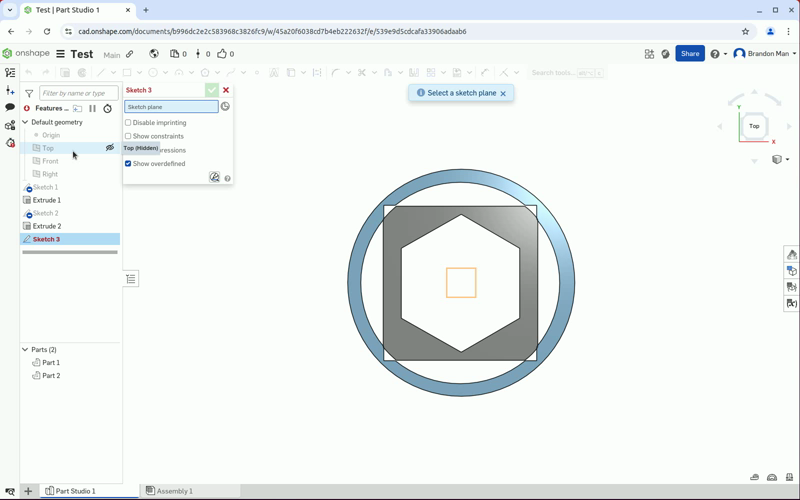
click(73, 150)
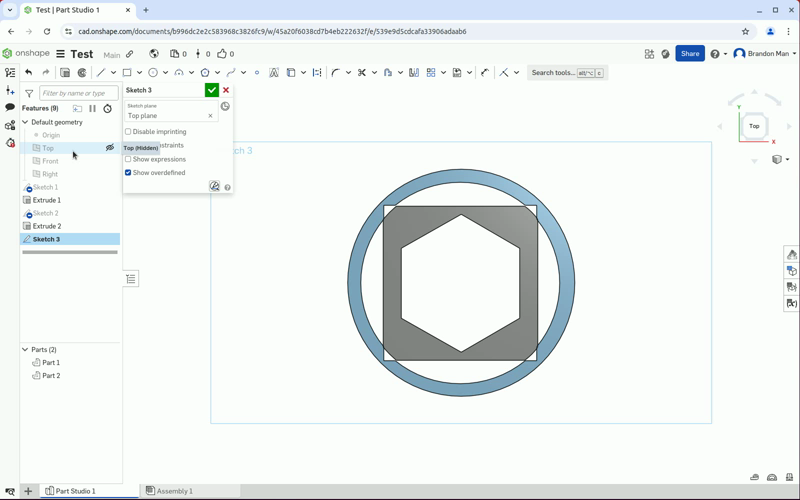
mouse_move(73, 352)
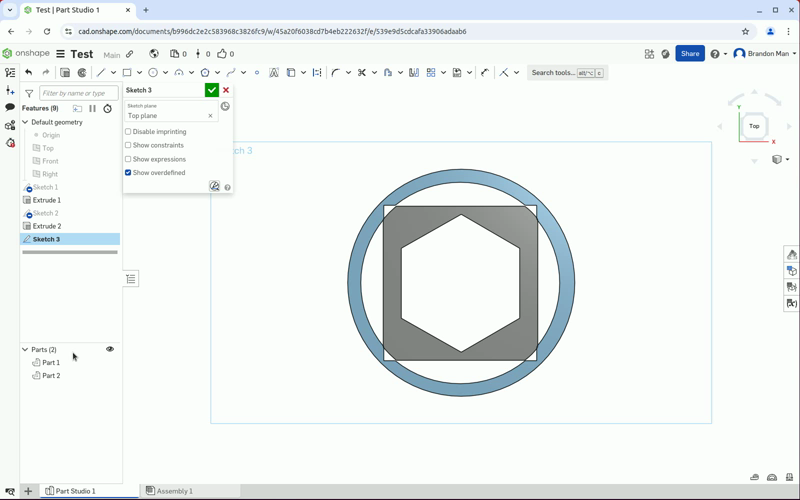
key(y)
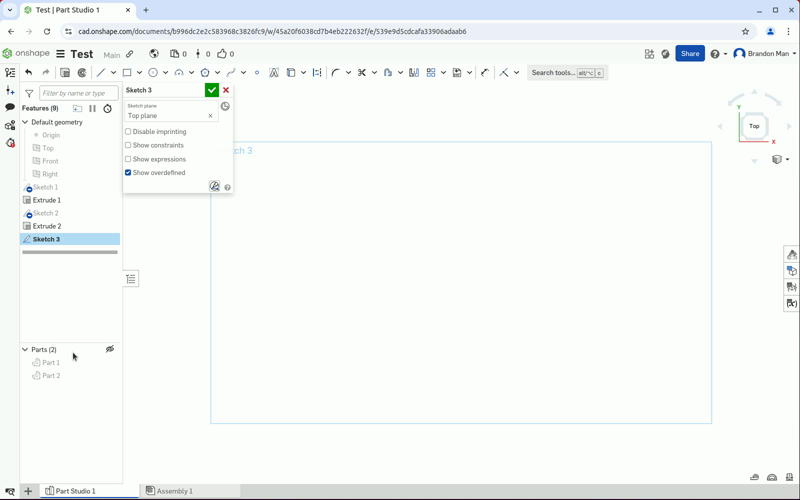
key(a)
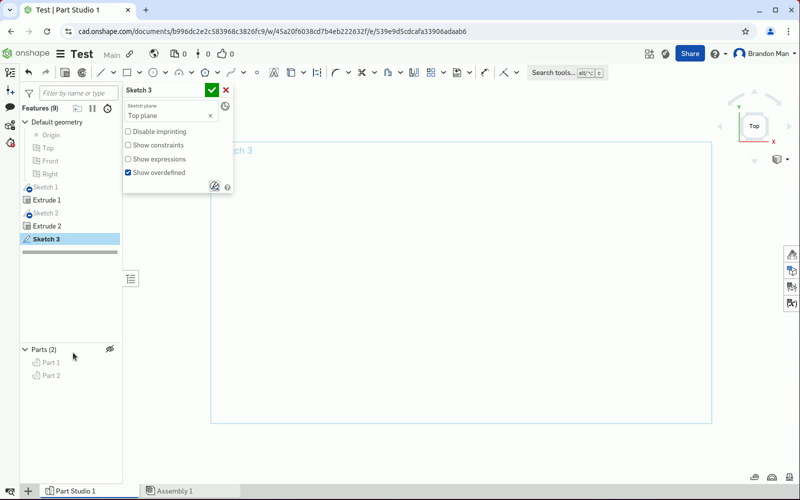
key_down(shift)
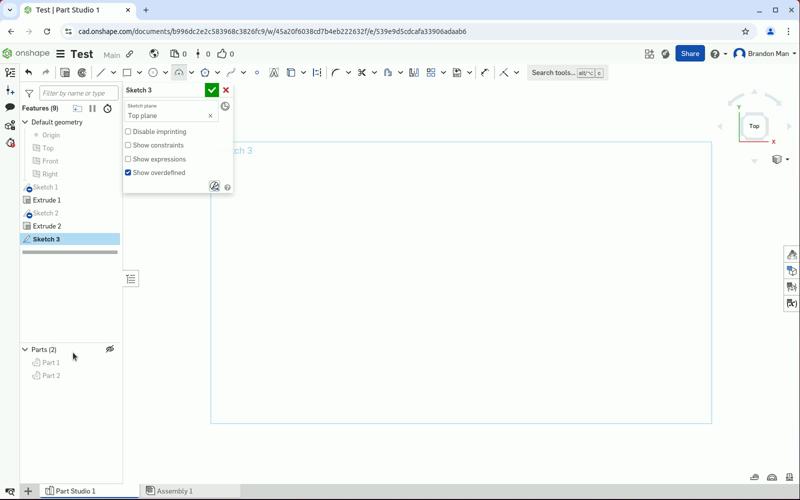
mouse_move(383, 218)
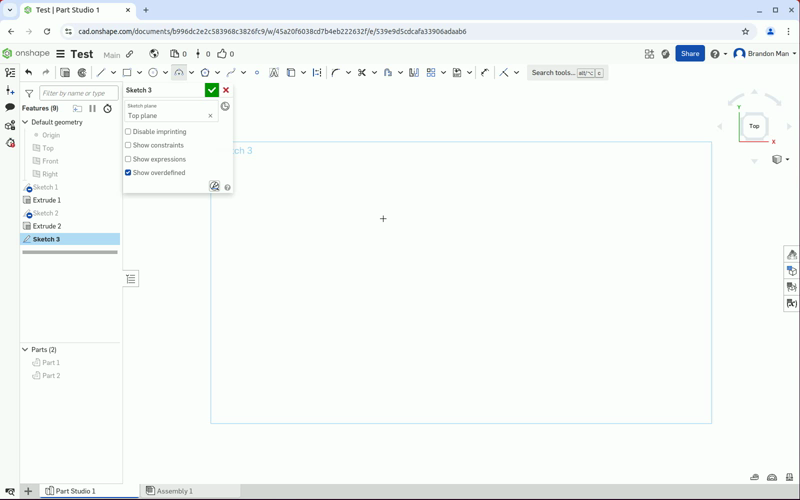
click(383, 218)
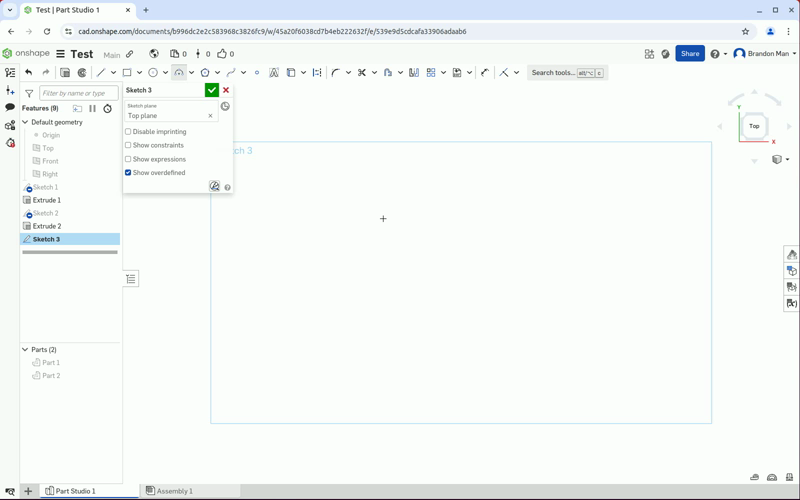
key_up(shift)
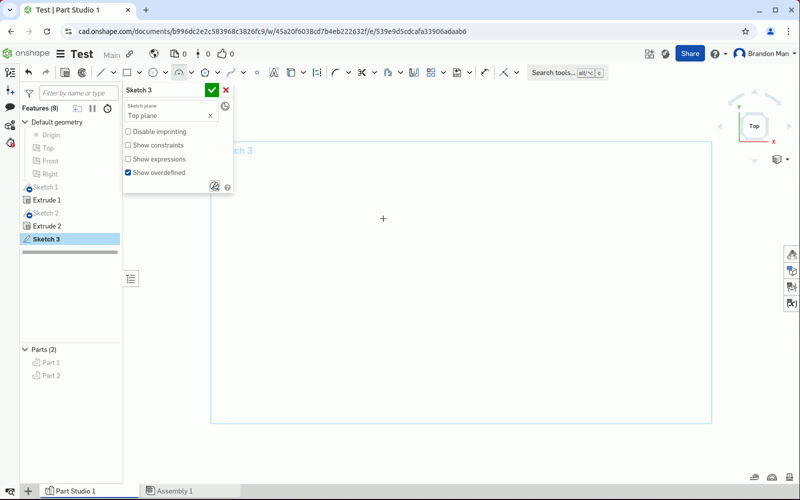
key_down(shift)
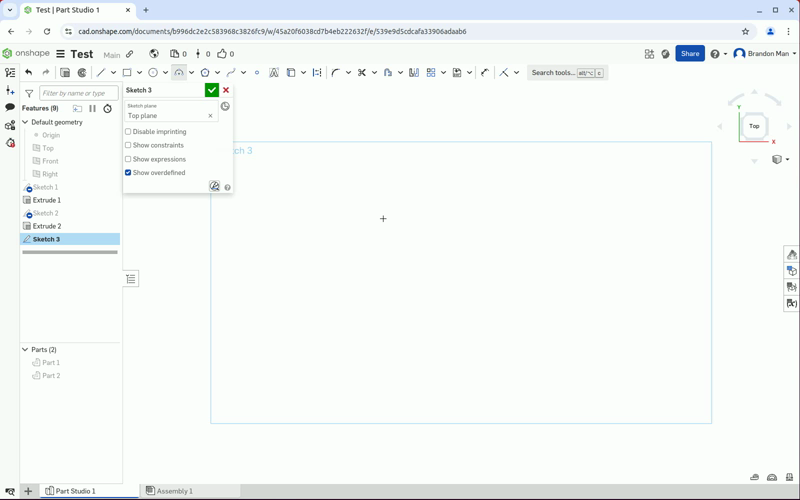
mouse_move(397, 204)
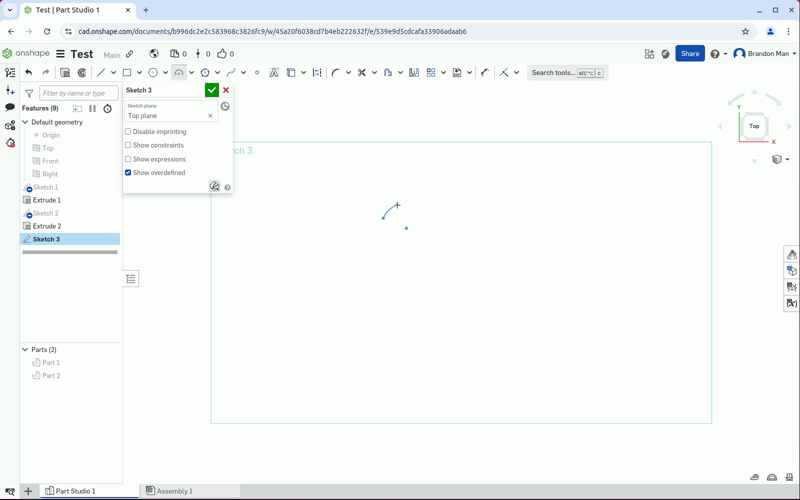
click(397, 204)
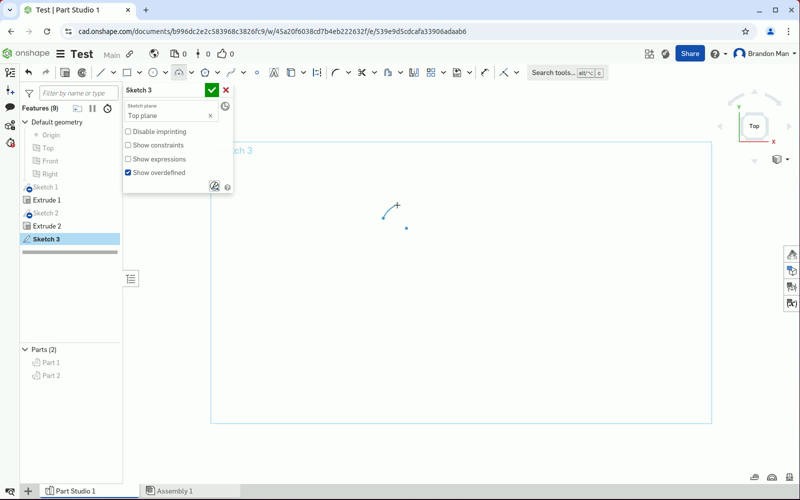
mouse_move(389, 211)
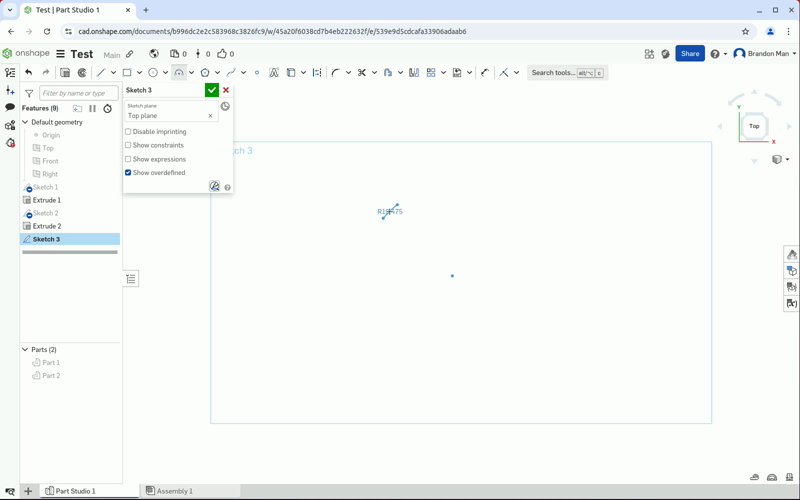
click(389, 211)
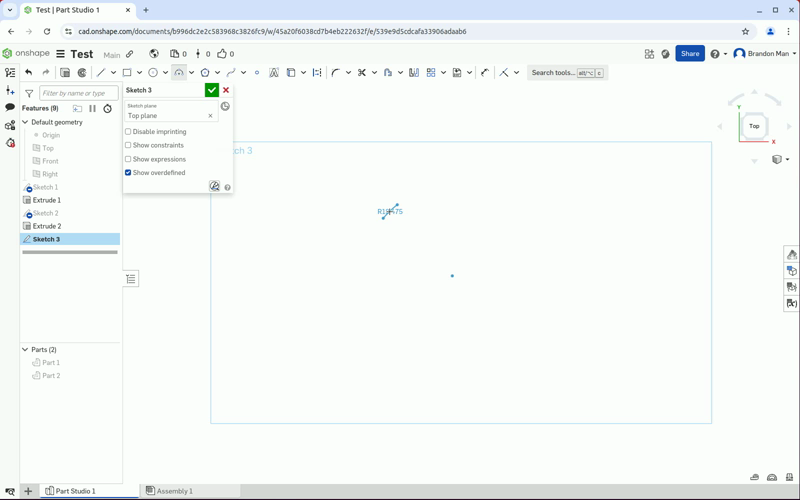
key_up(shift)
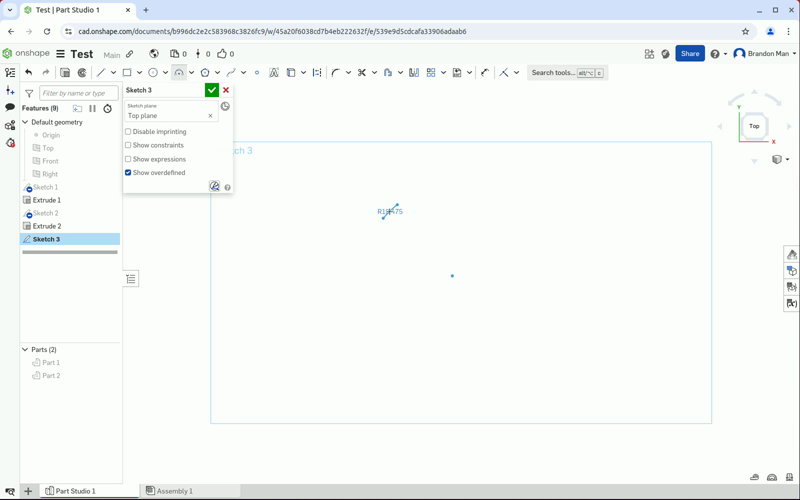
key(esc)
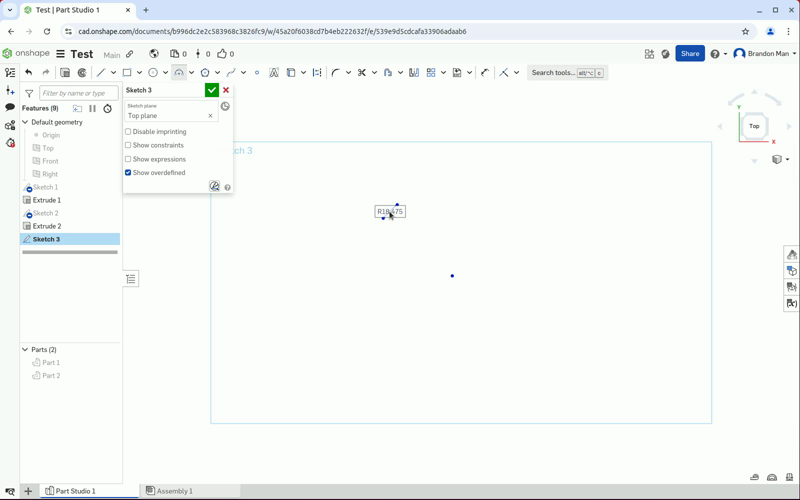
key(l)
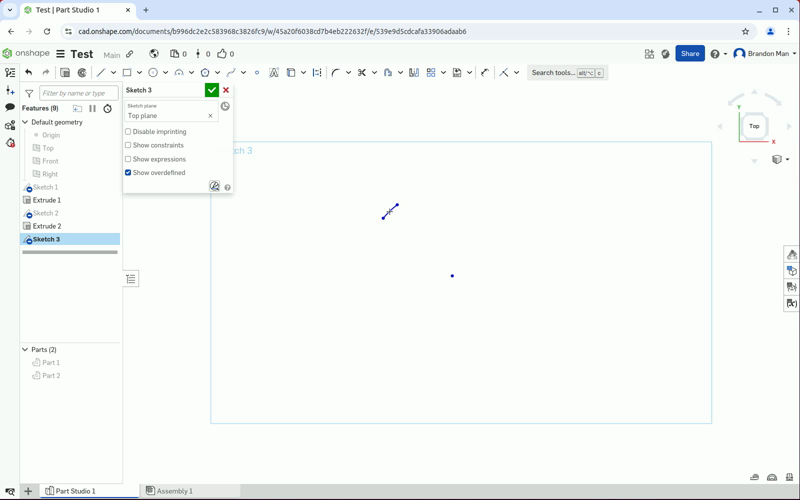
mouse_move(397, 204)
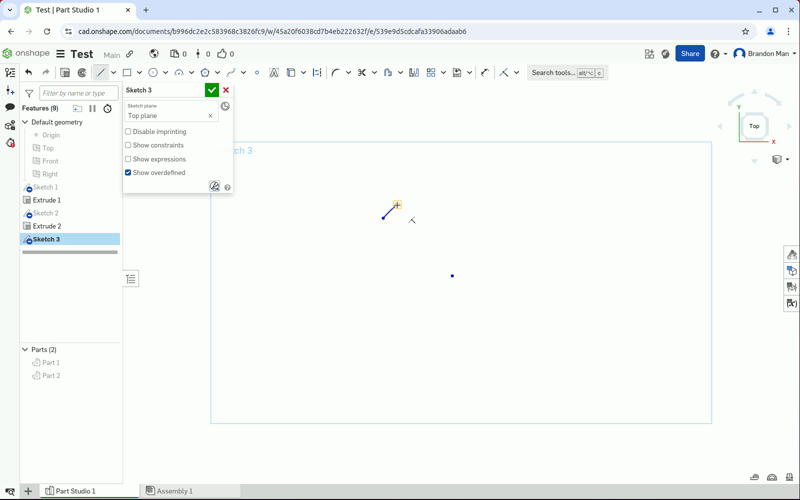
click(397, 204)
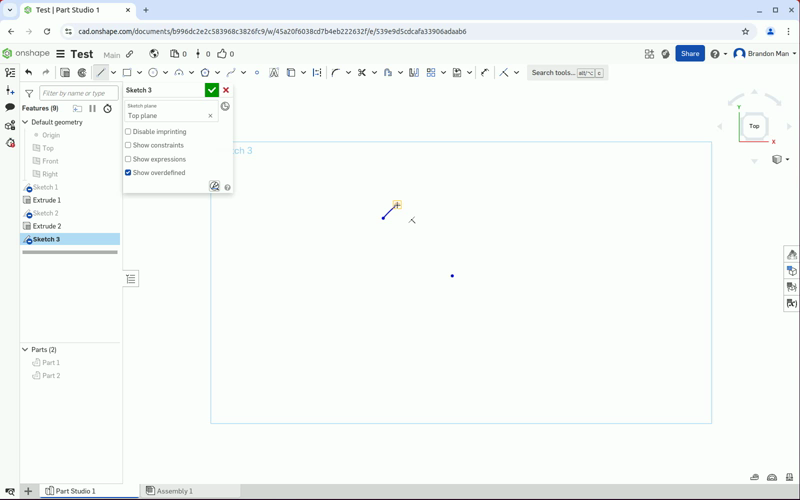
key_down(shift)
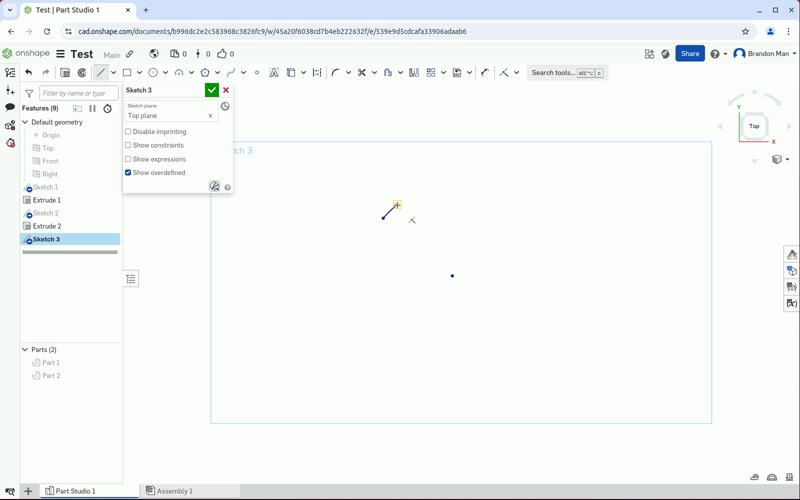
mouse_move(427, 204)
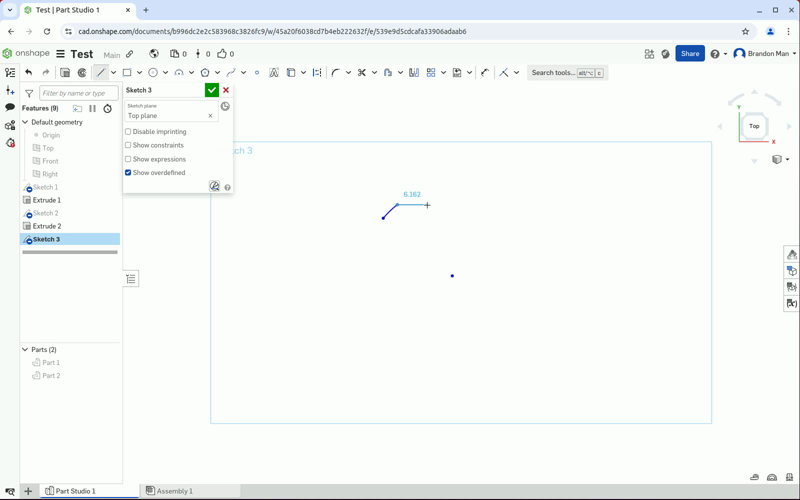
mouse_move(383, 204)
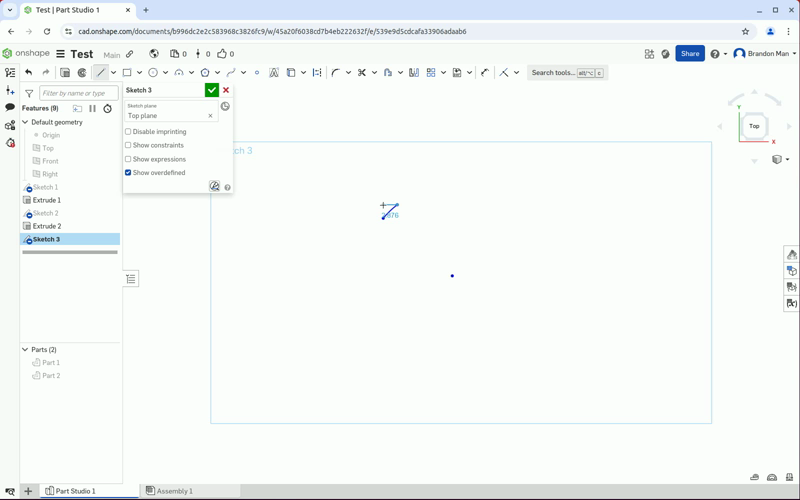
click(383, 204)
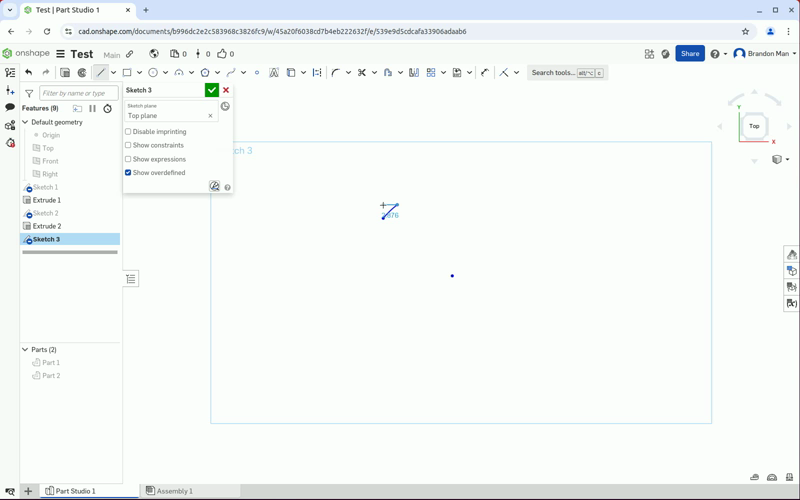
key_up(shift)
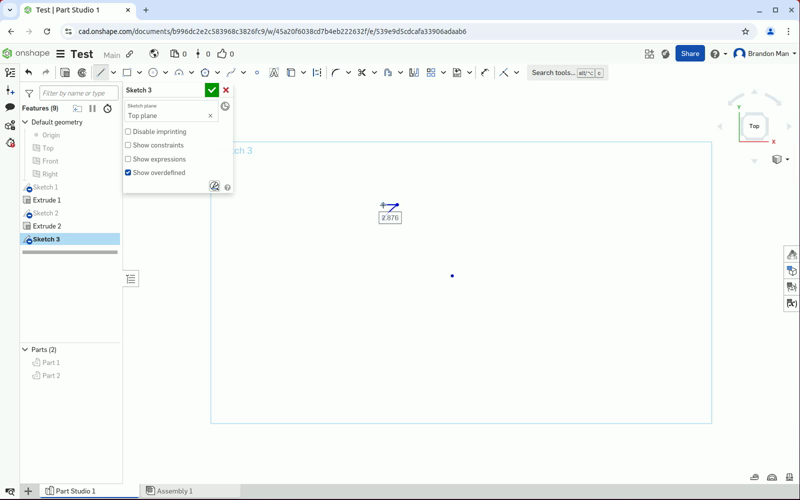
mouse_move(413, 204)
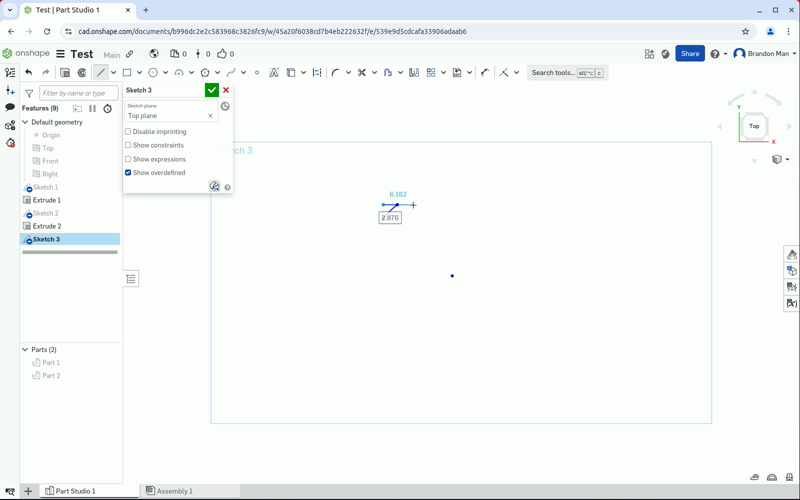
key_down(shift)
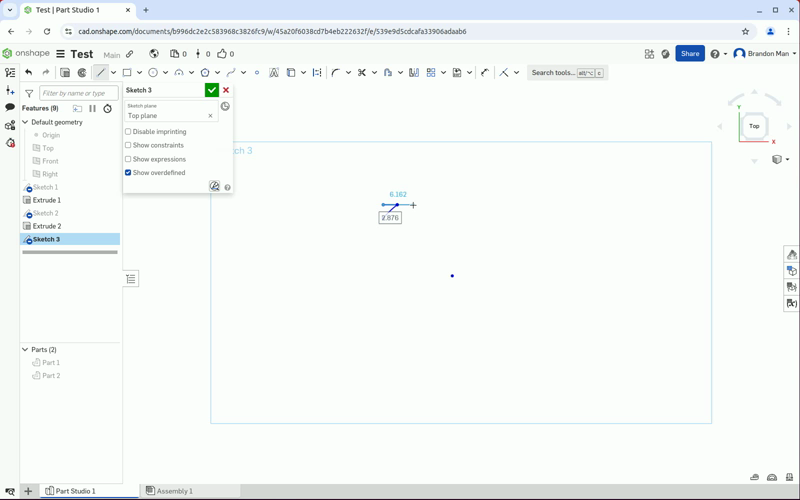
mouse_move(383, 218)
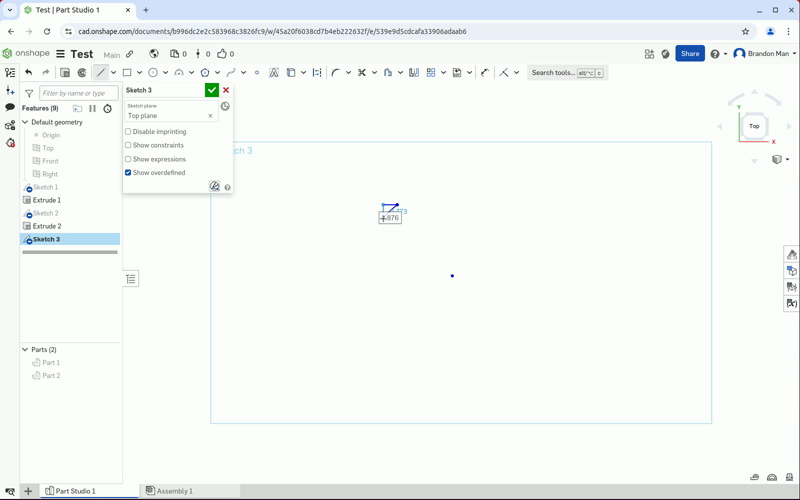
key_up(shift)
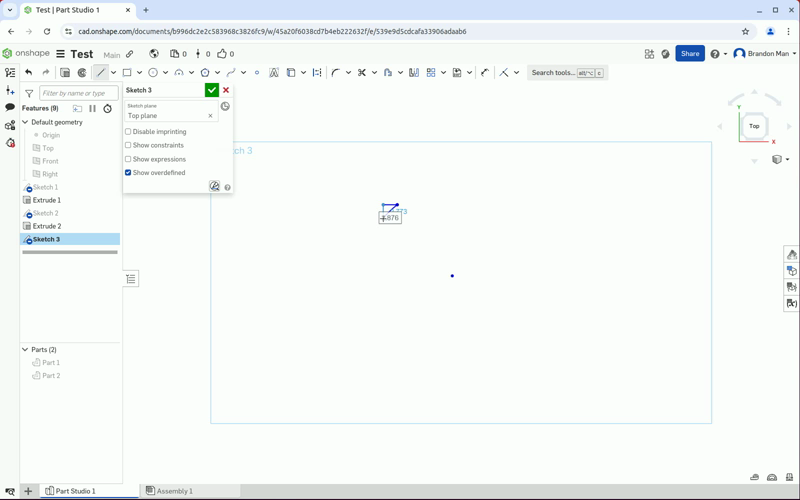
click(383, 218)
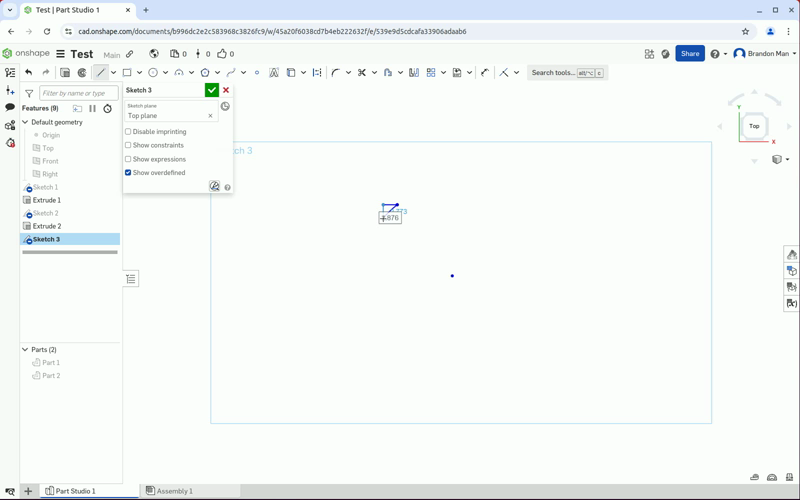
key(esc)
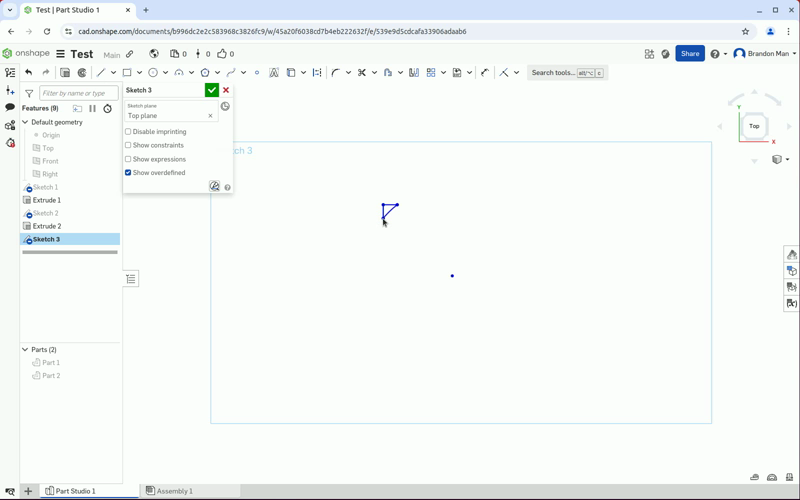
mouse_move(386, 214)
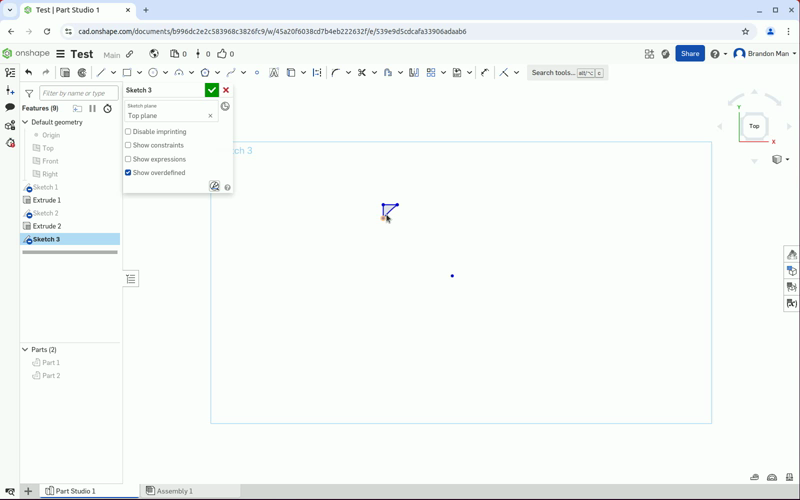
scroll(6)
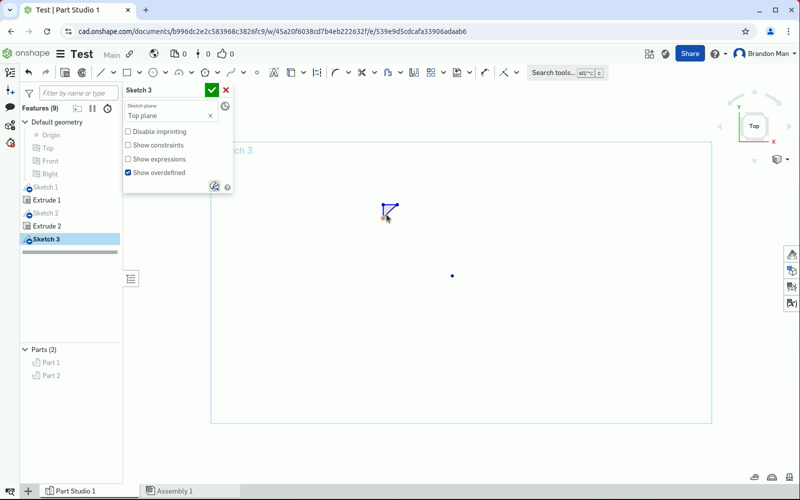
scroll(6)
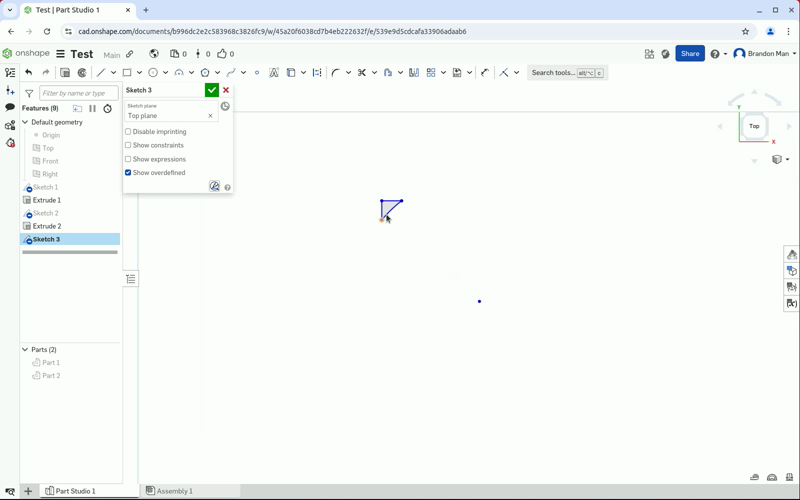
scroll(6)
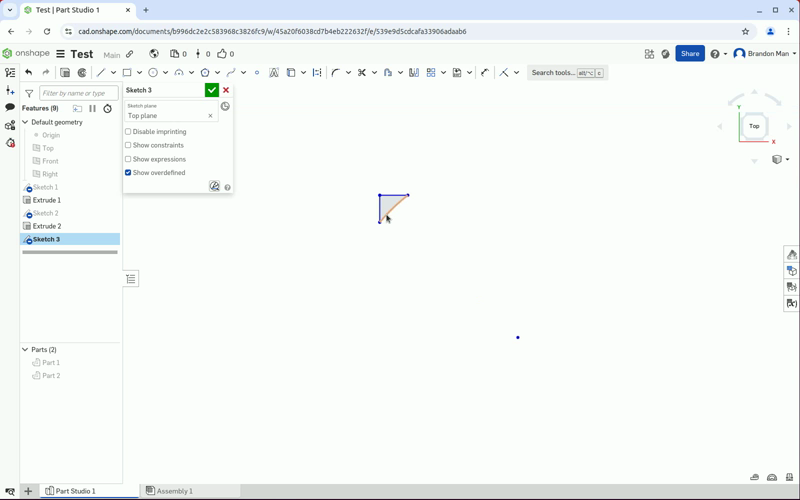
scroll(6)
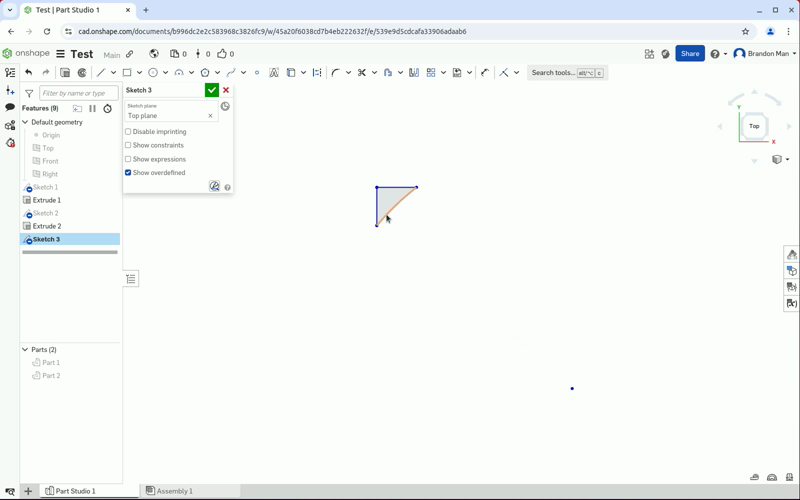
scroll(6)
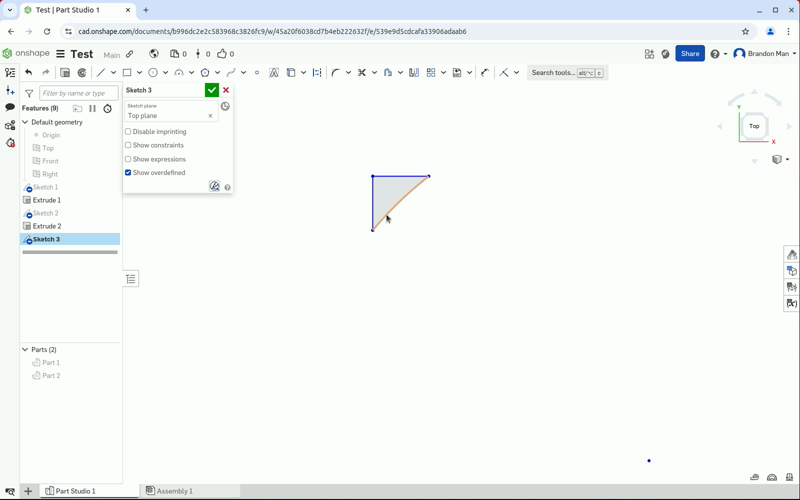
scroll(6)
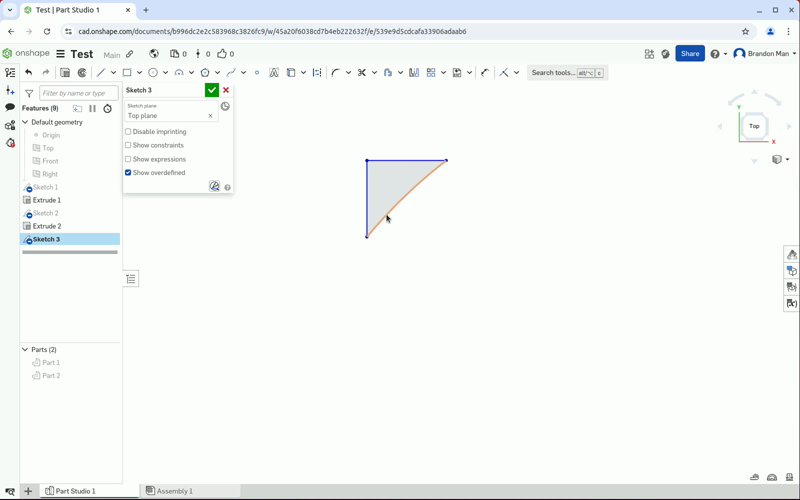
scroll(6)
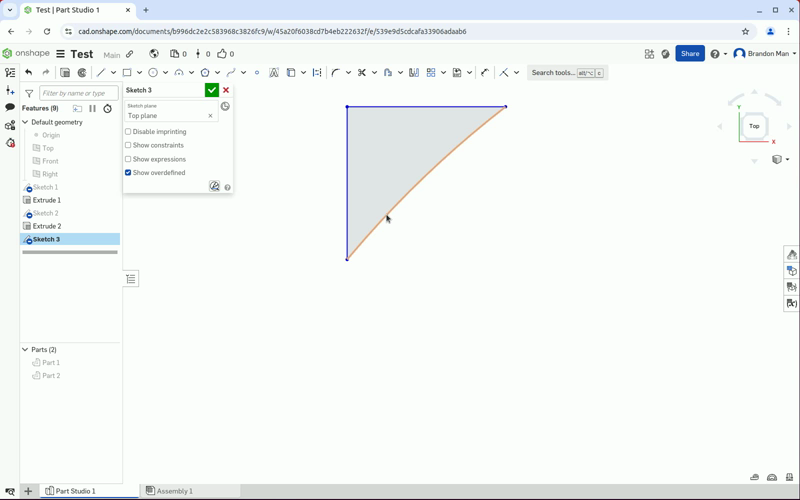
click(386, 214)
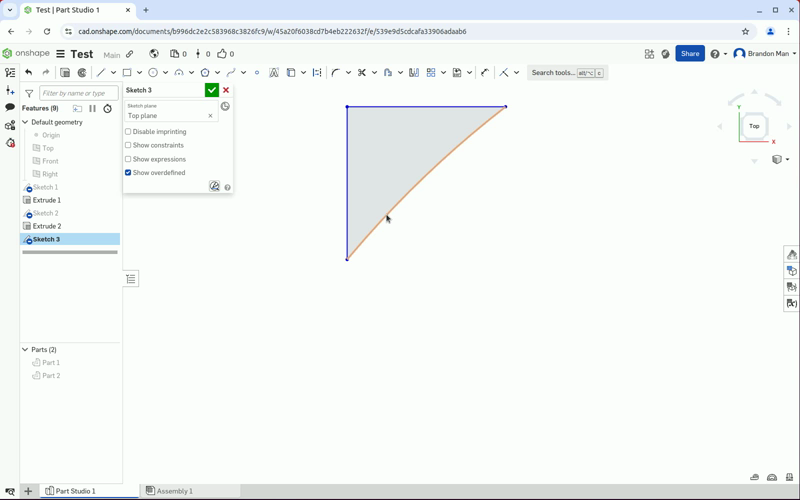
scroll(-6)
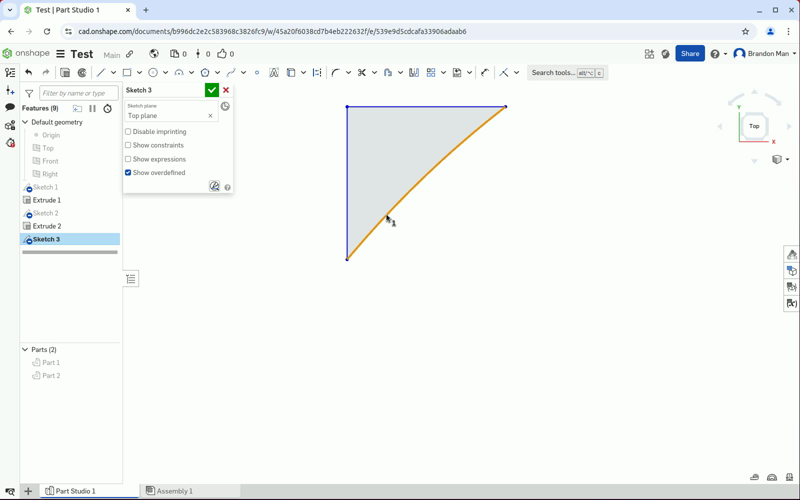
scroll(-6)
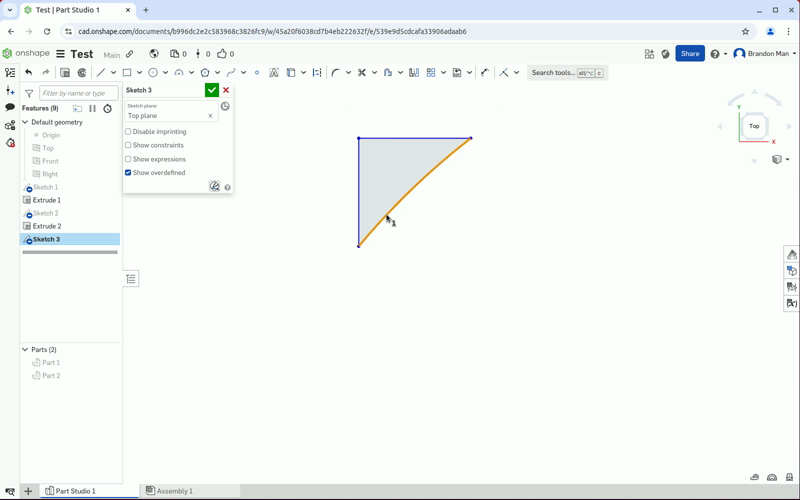
scroll(-6)
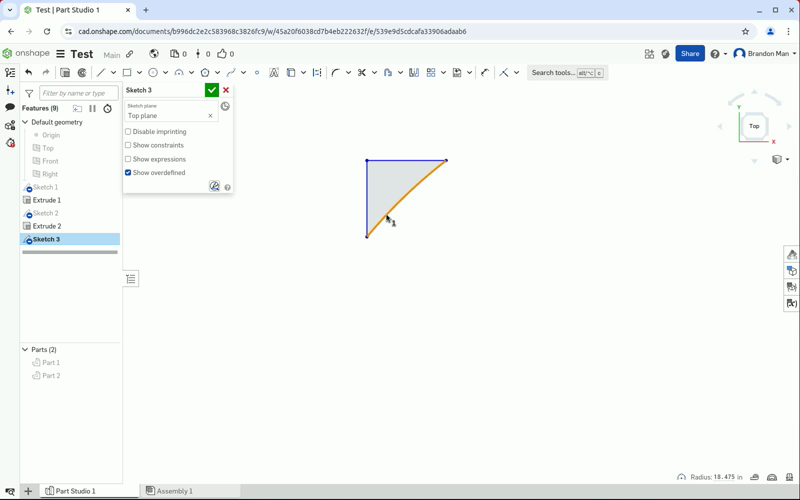
scroll(-6)
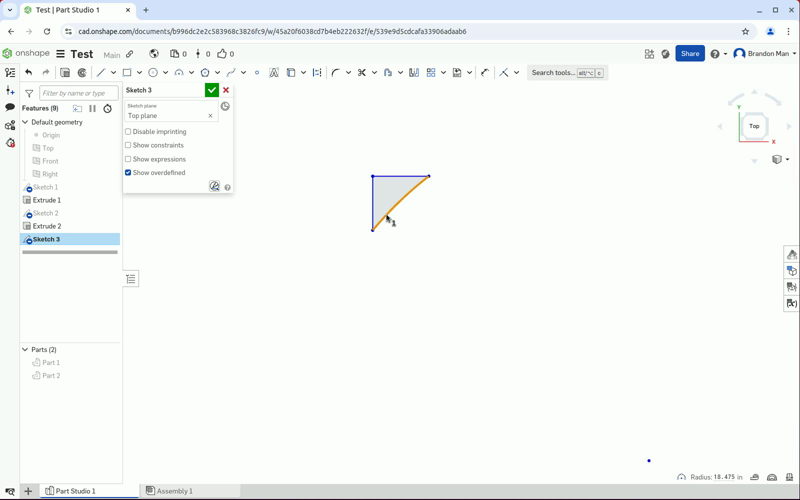
scroll(-6)
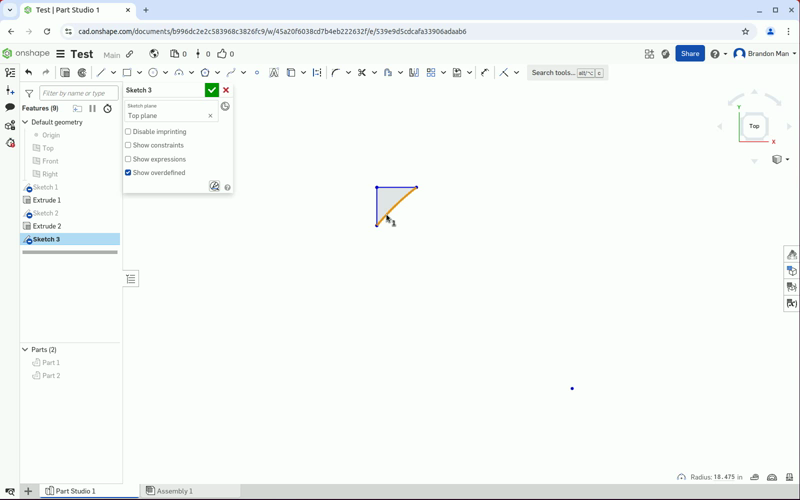
scroll(-6)
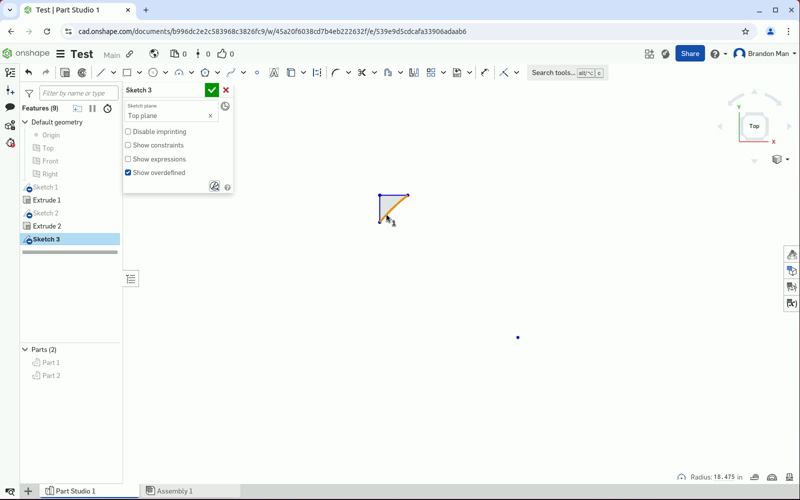
scroll(-6)
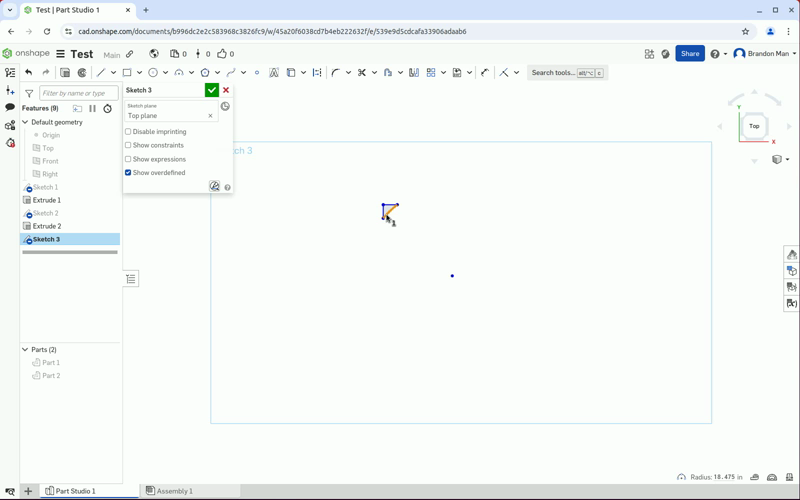
mouse_move(73, 352)
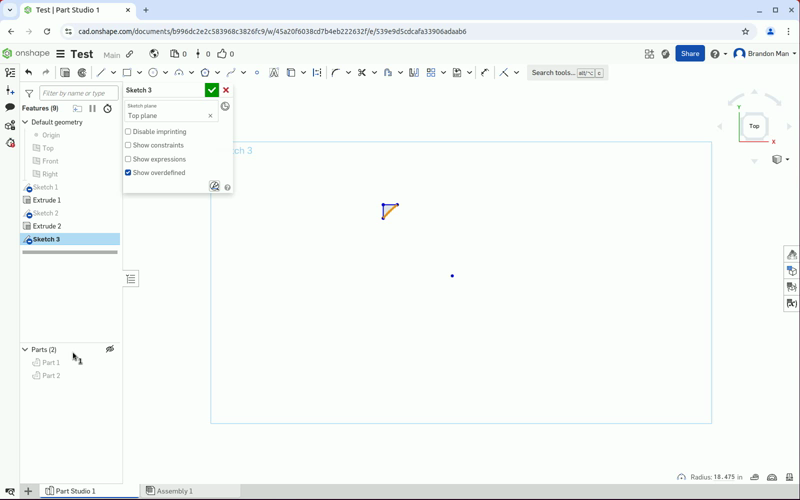
key(shift+y)
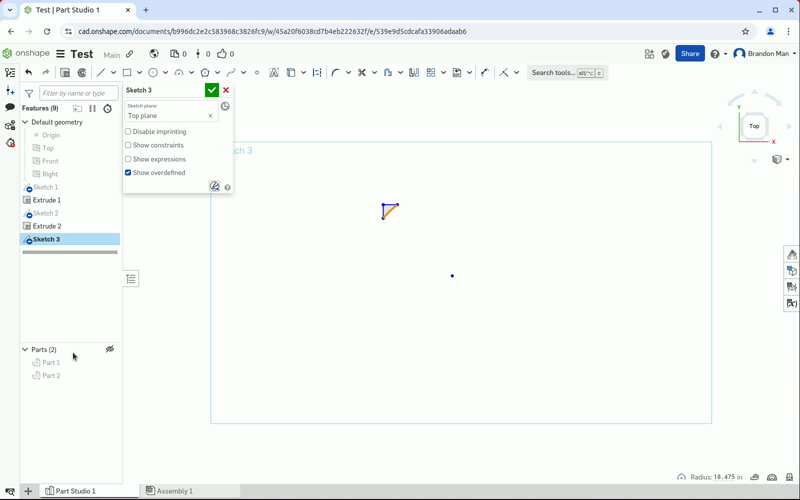
key(shift+e)
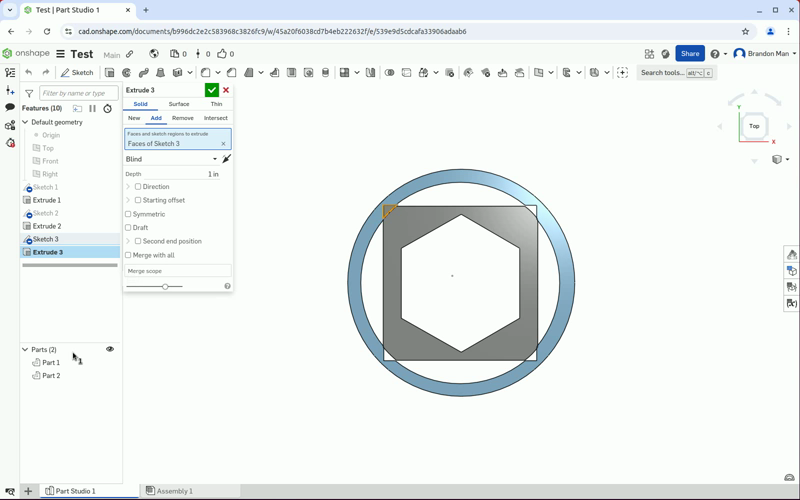
mouse_move(143, 106)
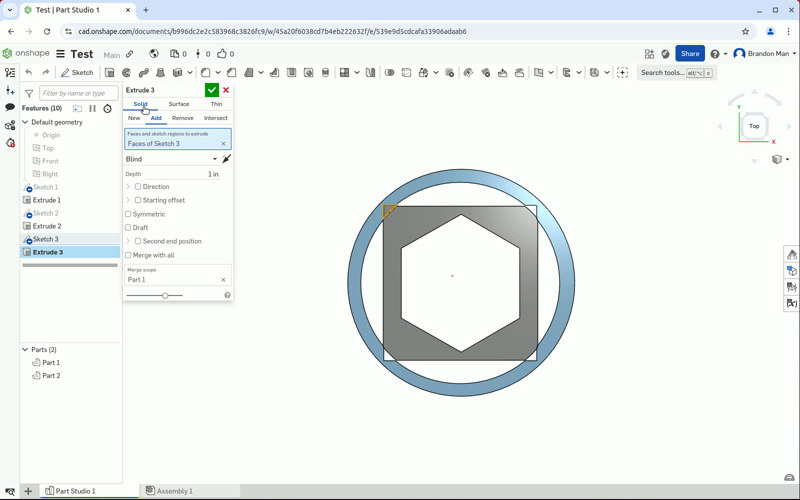
click(143, 106)
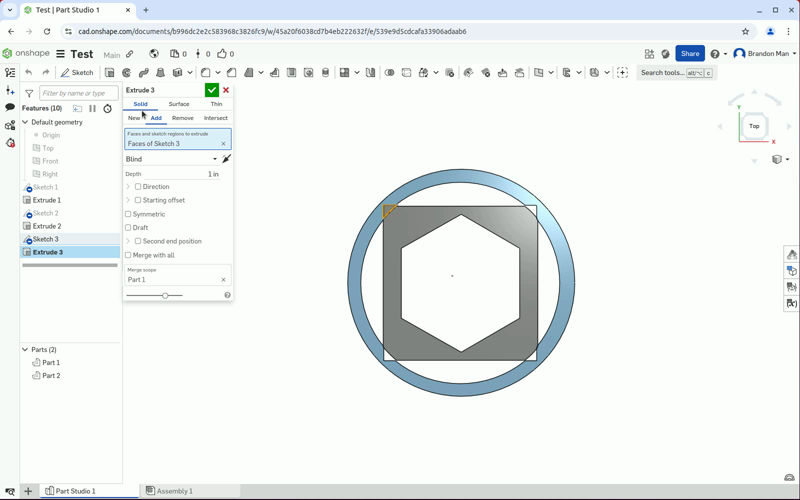
mouse_move(137, 120)
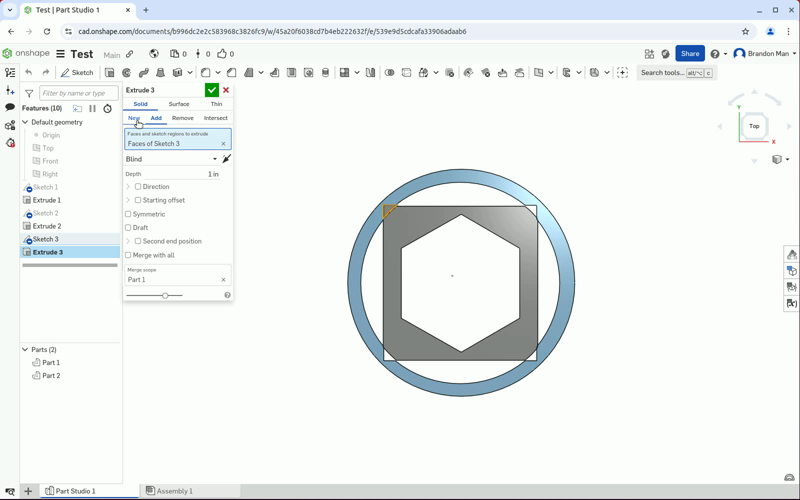
click(137, 120)
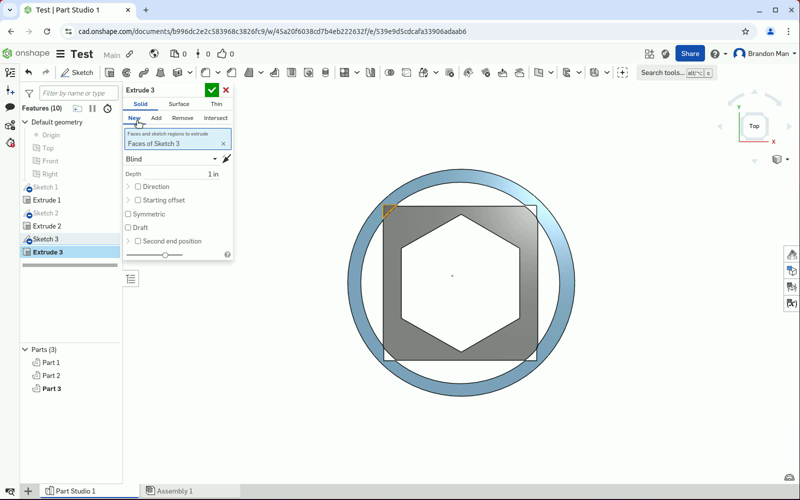
key(tab, 4)
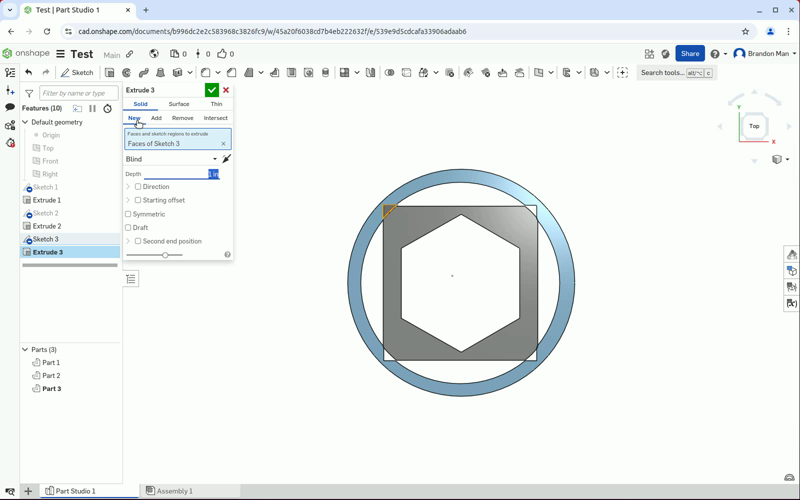
text(9.628)
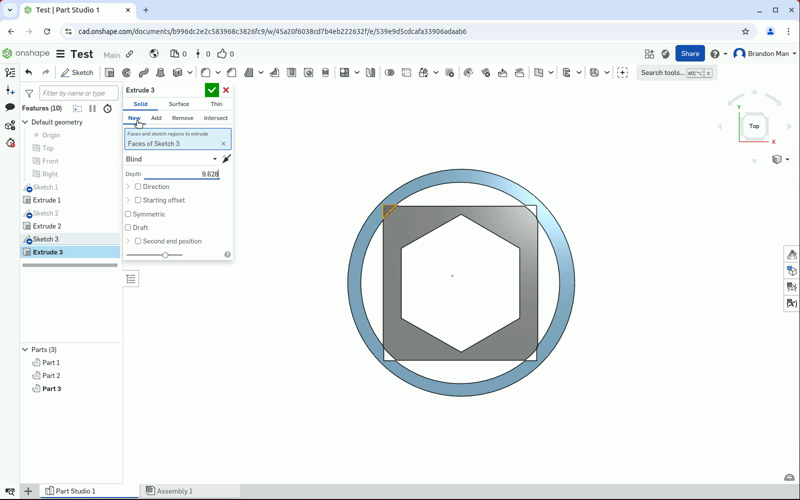
key(enter)
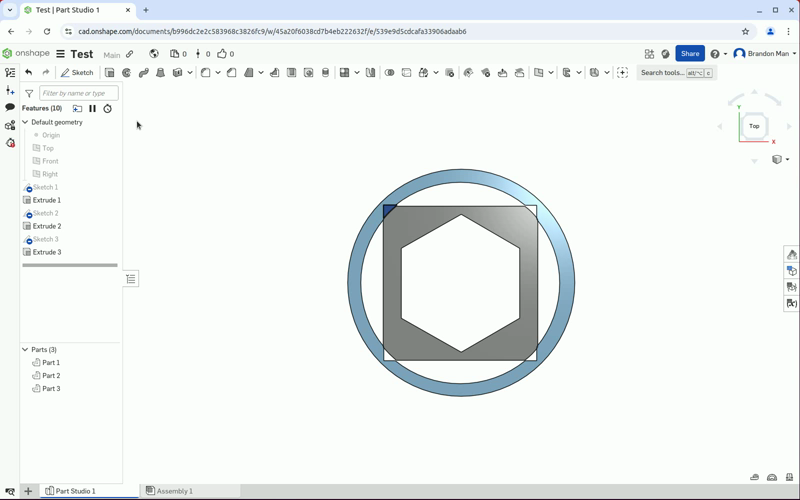
key(shift+h)
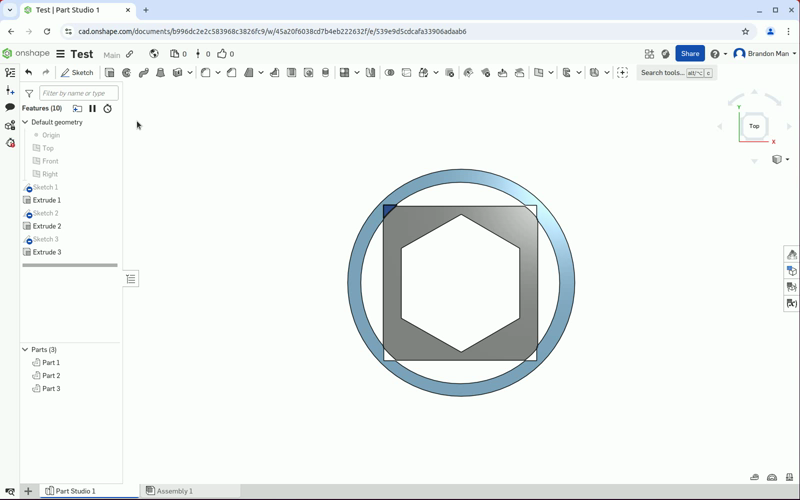
key(shift+h)
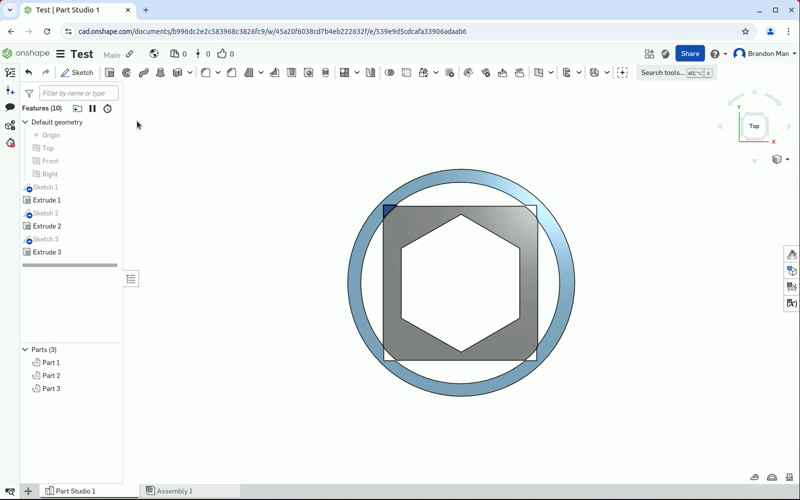
mouse_move(73, 189)
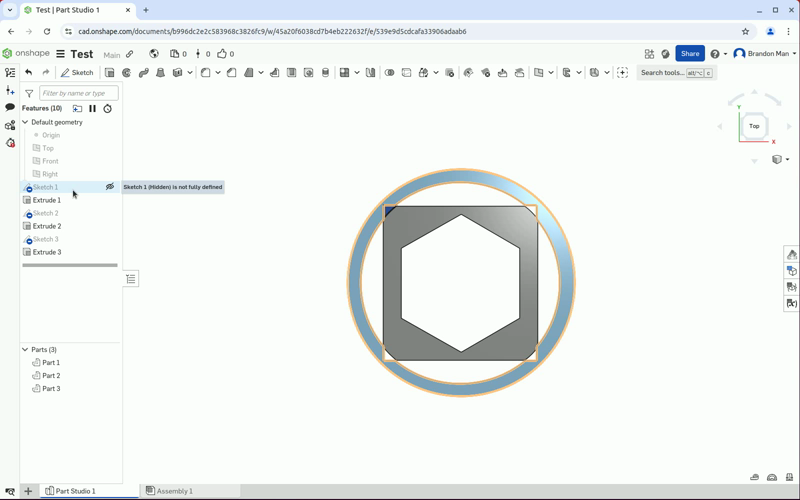
click(73, 189)
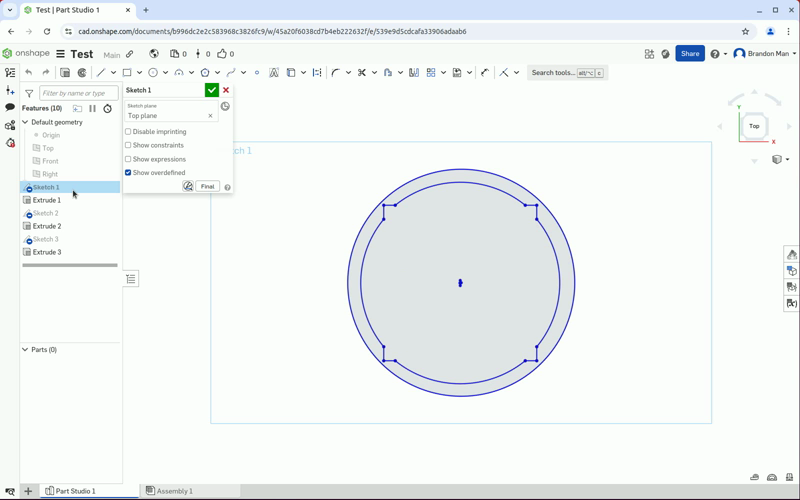
mouse_move(229, 92)
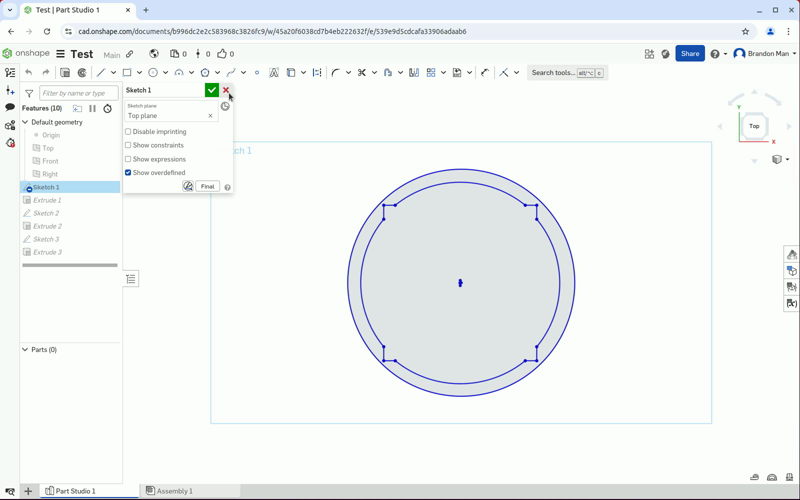
click(229, 92)
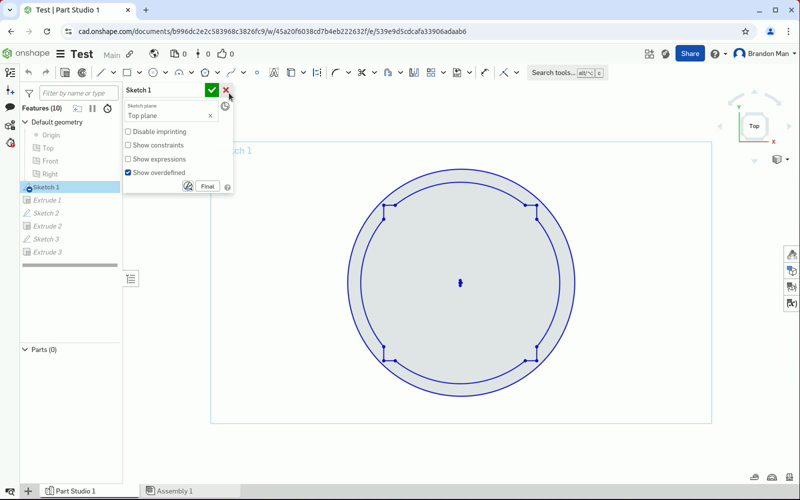
key(shift+s)
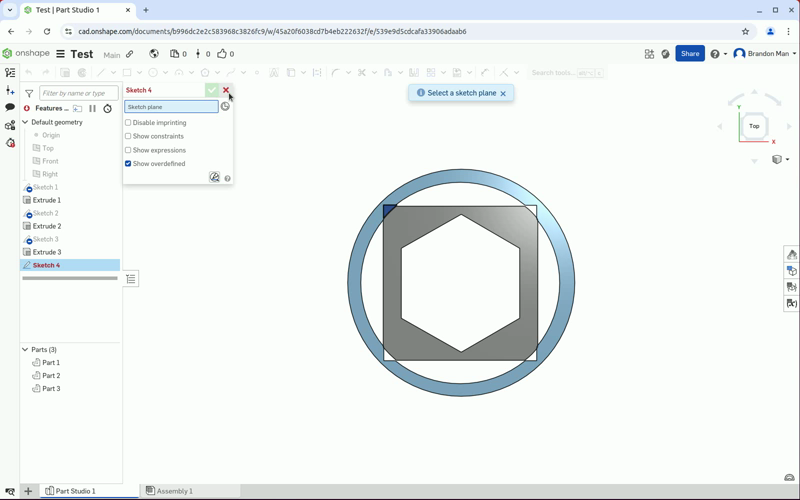
mouse_move(73, 150)
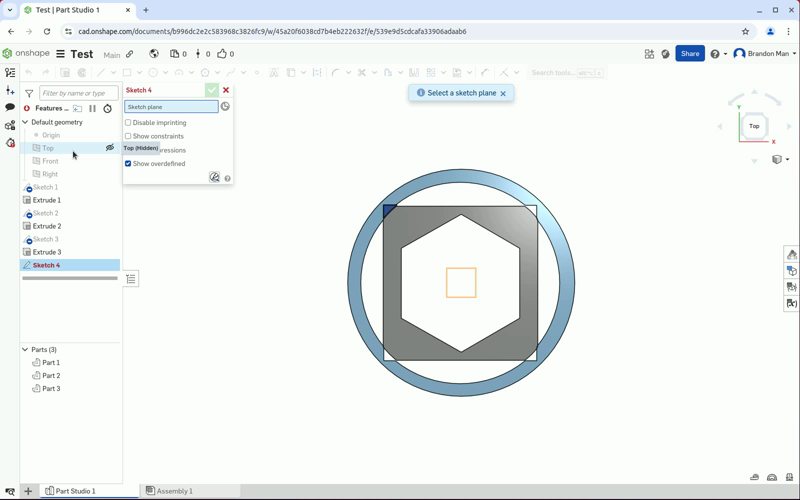
click(73, 150)
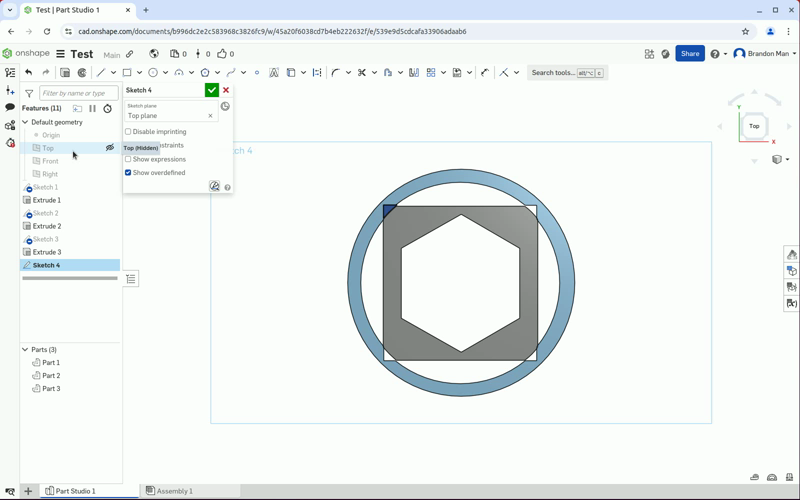
mouse_move(73, 352)
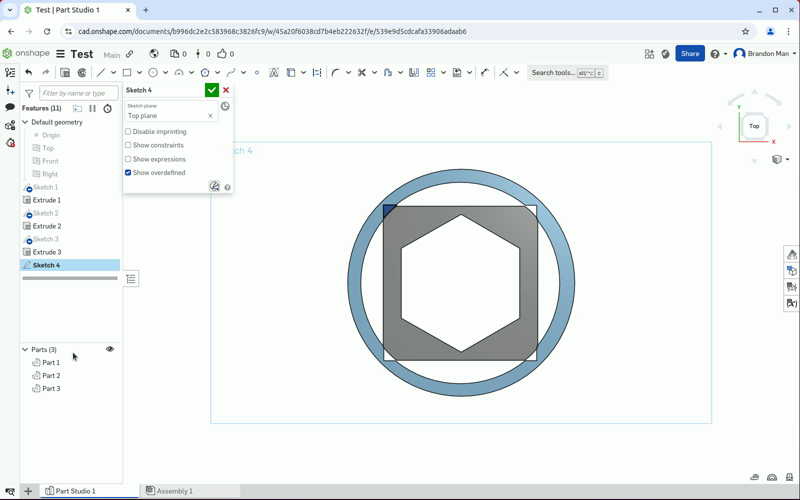
key(y)
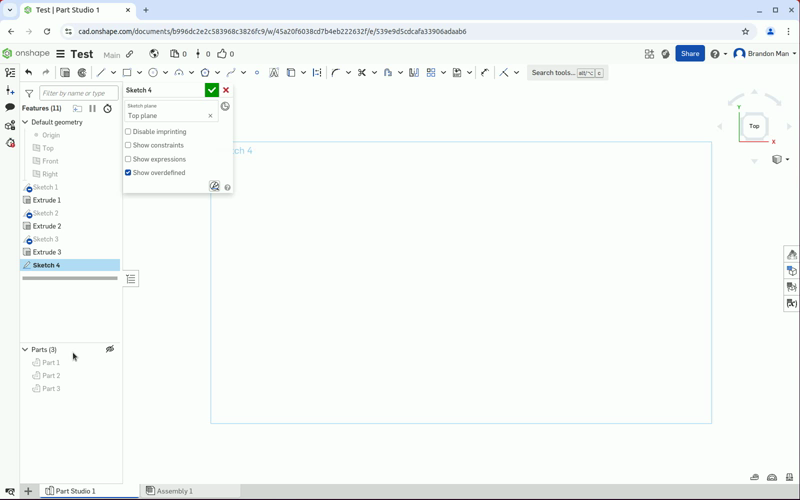
key(a)
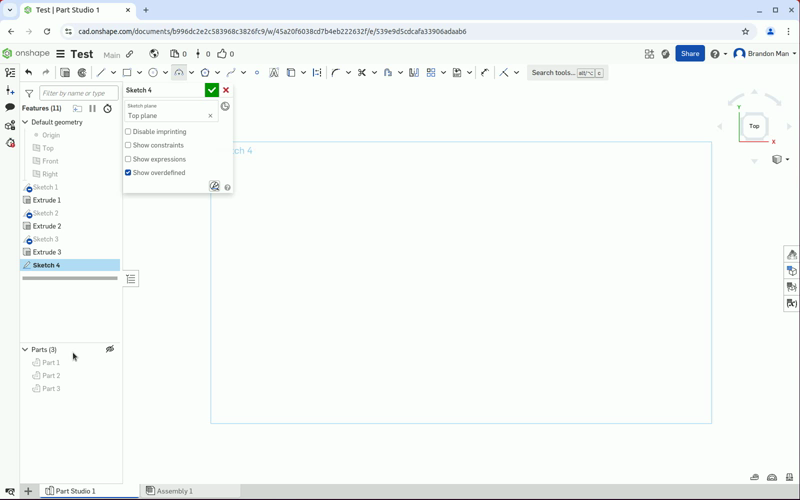
key_down(shift)
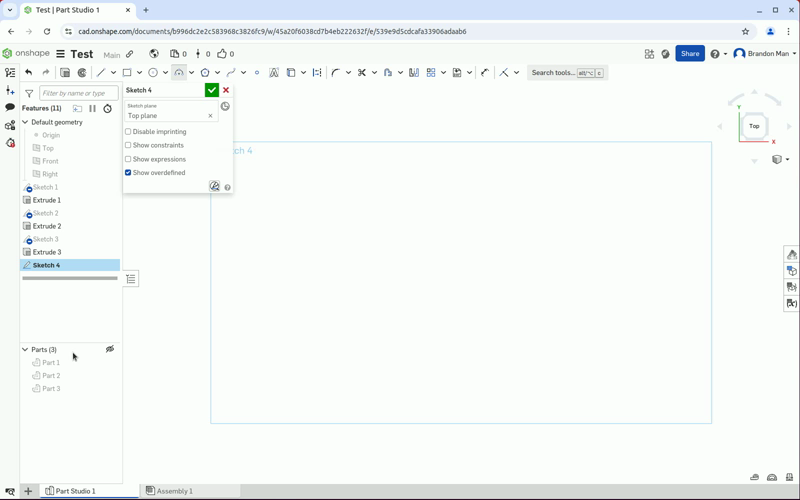
mouse_move(525, 205)
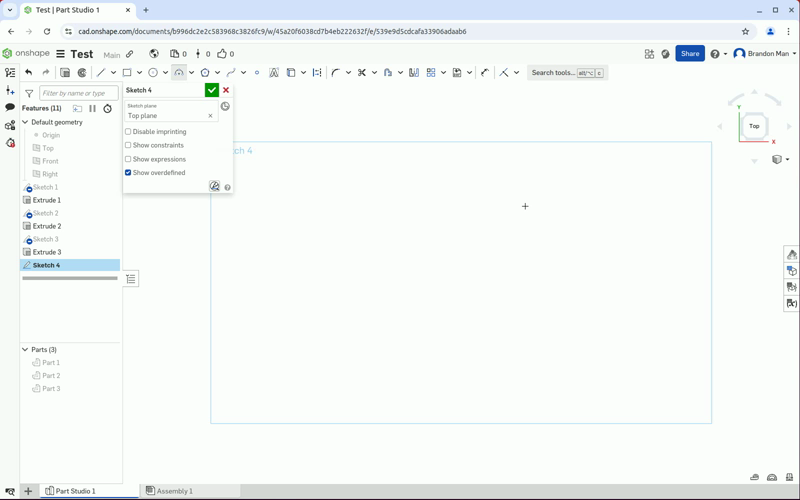
click(525, 205)
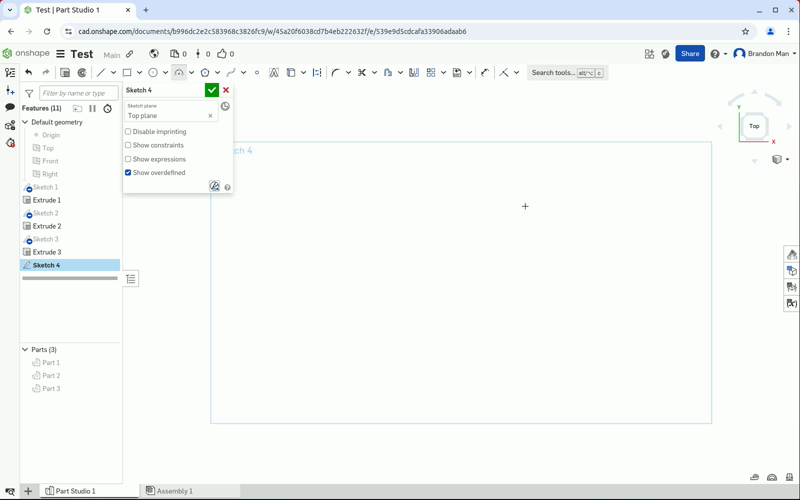
key_up(shift)
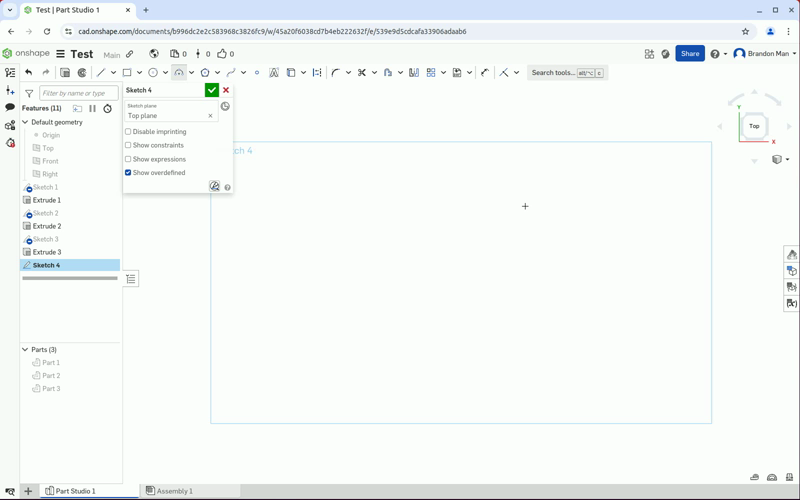
key_down(shift)
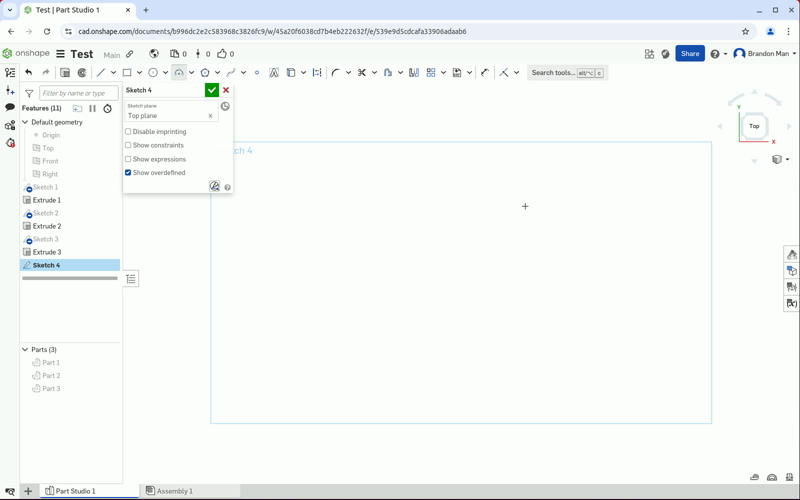
mouse_move(539, 219)
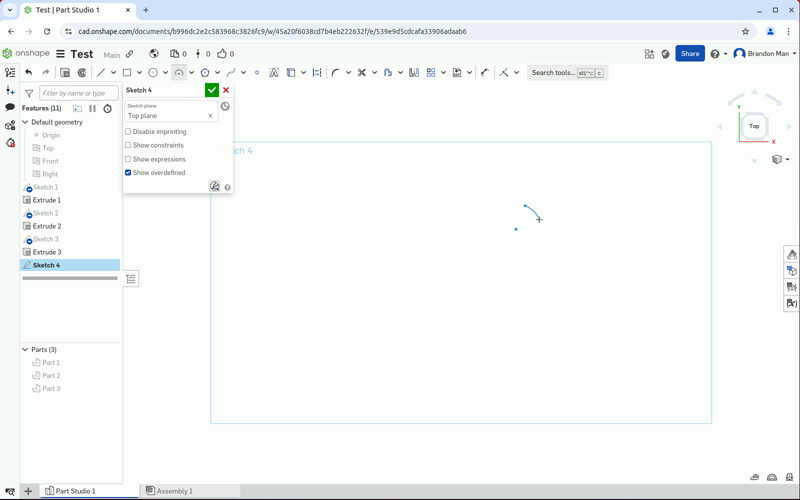
click(539, 219)
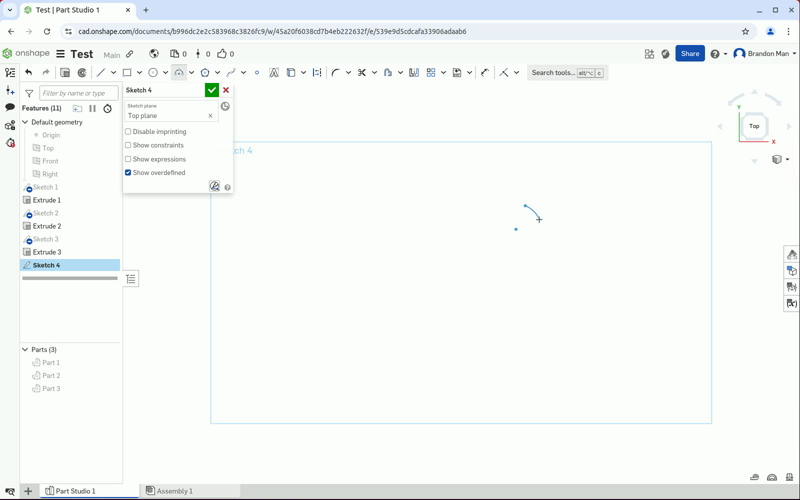
mouse_move(532, 212)
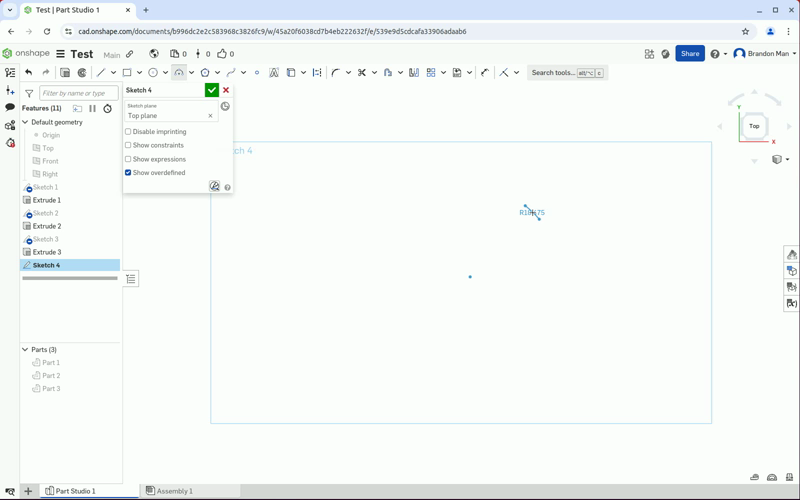
click(532, 212)
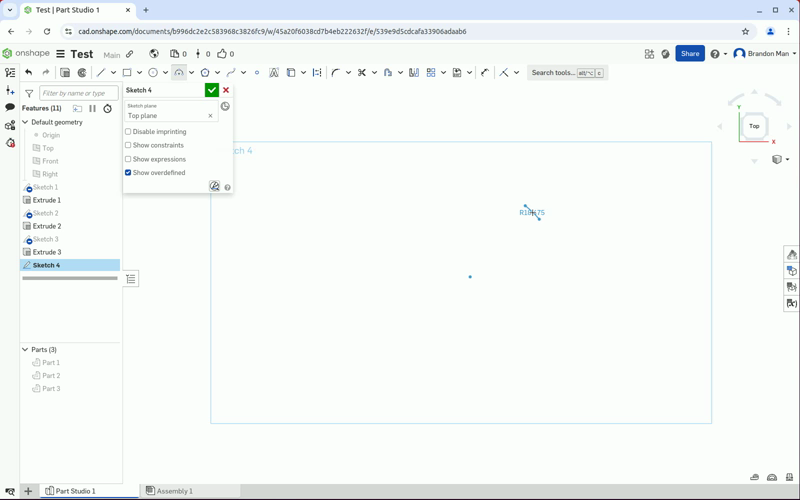
key_up(shift)
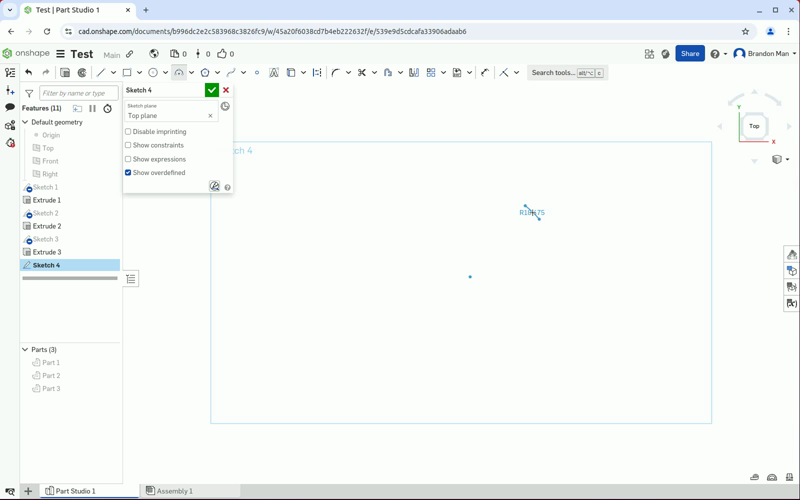
key(esc)
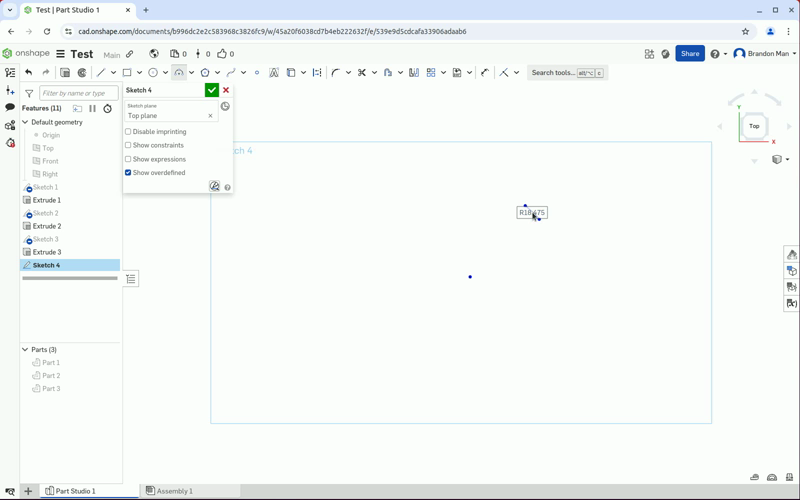
key(l)
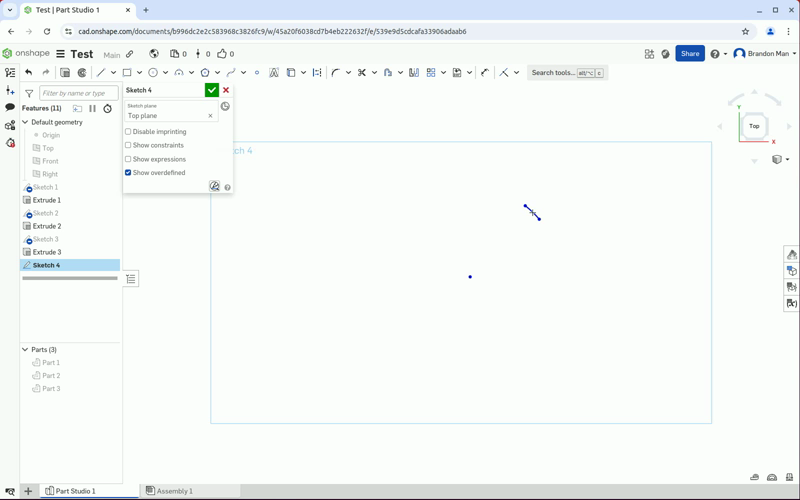
mouse_move(539, 219)
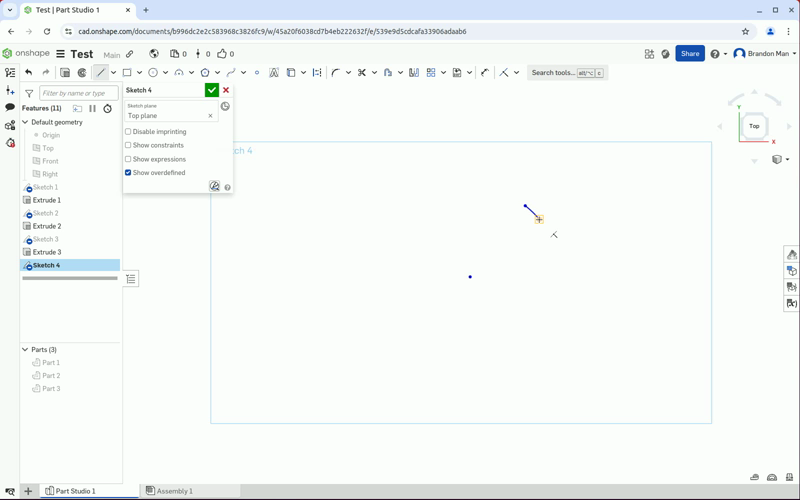
click(539, 219)
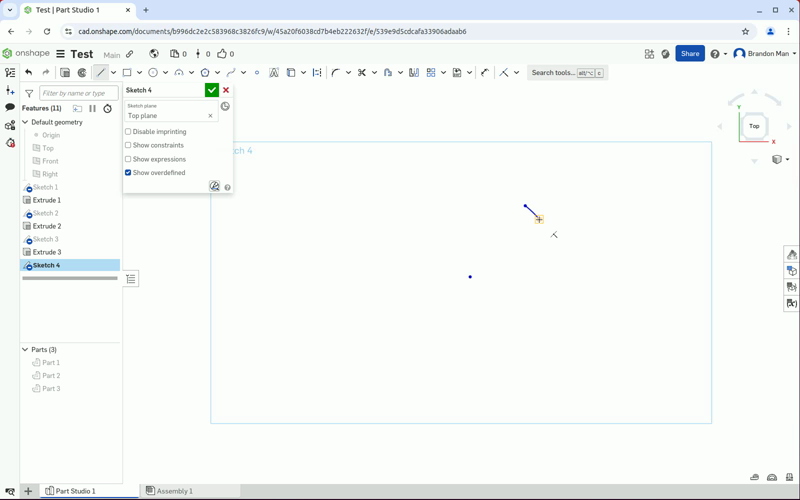
key_down(shift)
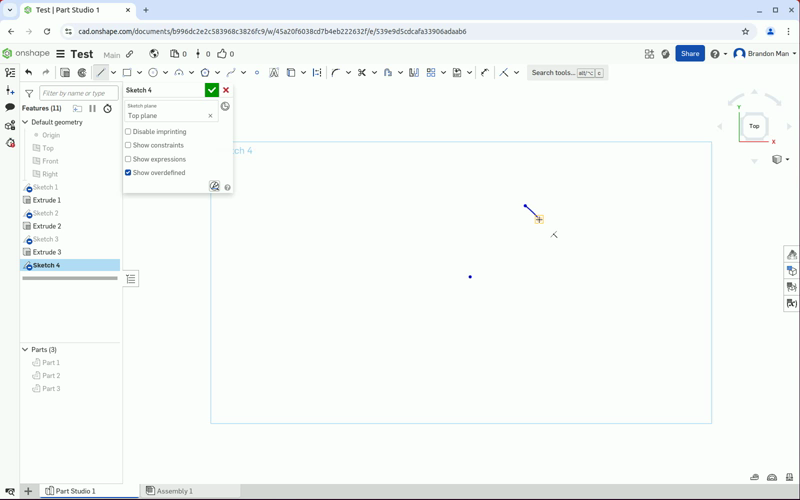
mouse_move(569, 219)
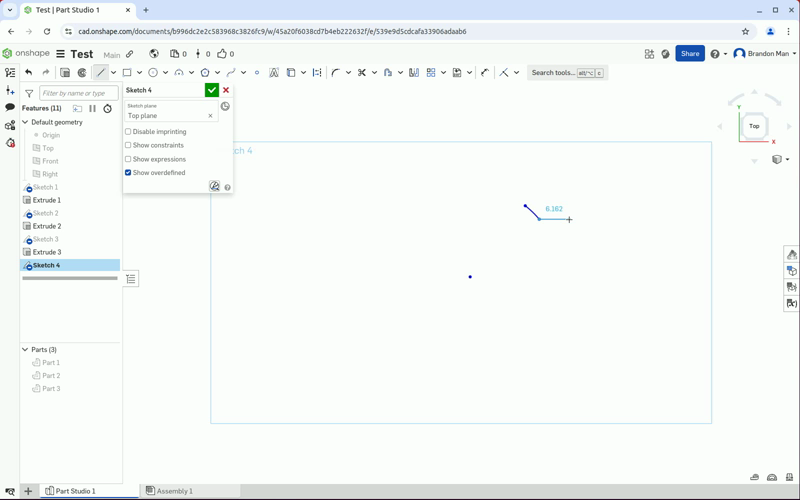
mouse_move(539, 205)
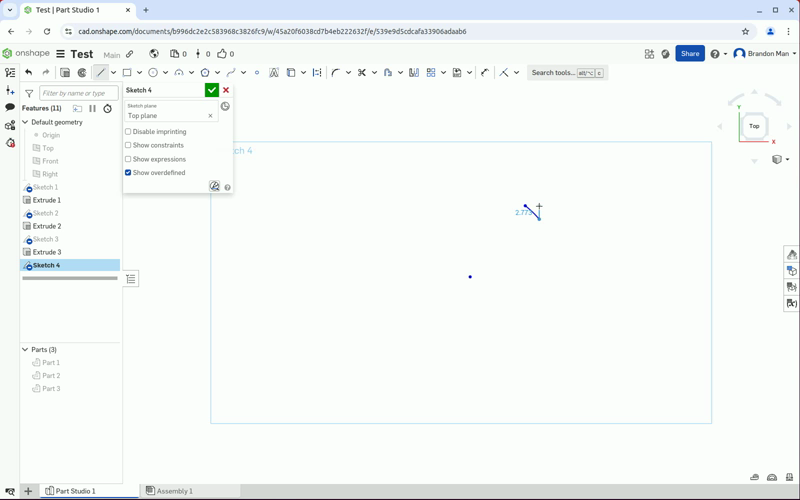
click(539, 205)
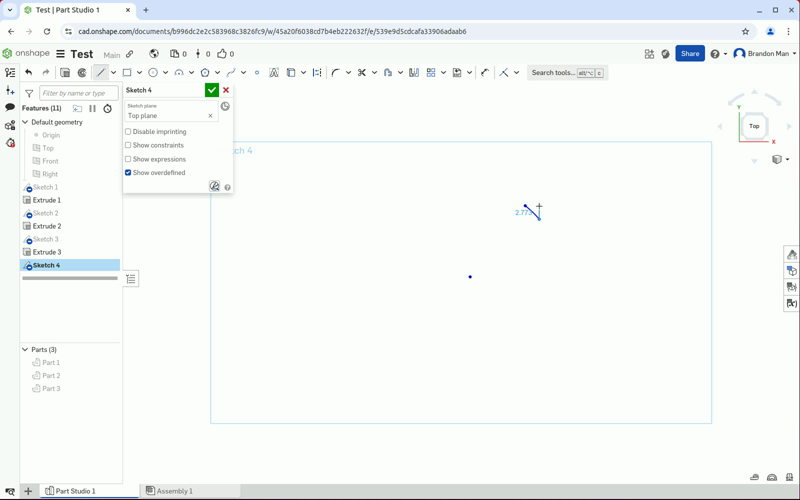
key_up(shift)
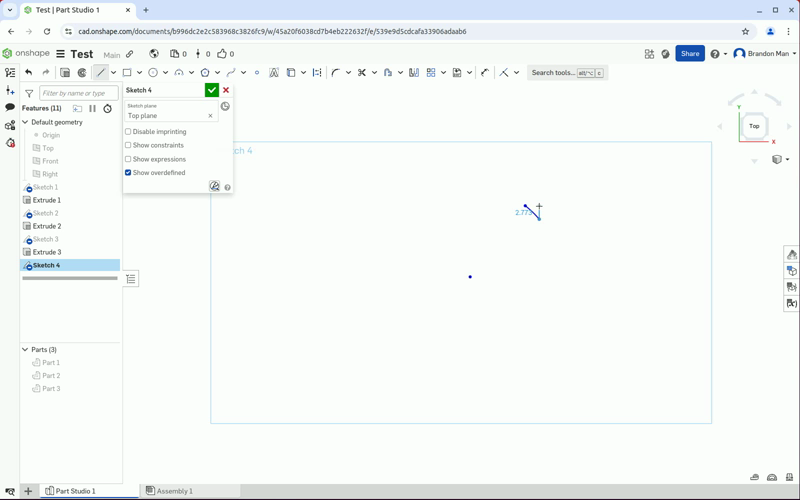
mouse_move(569, 205)
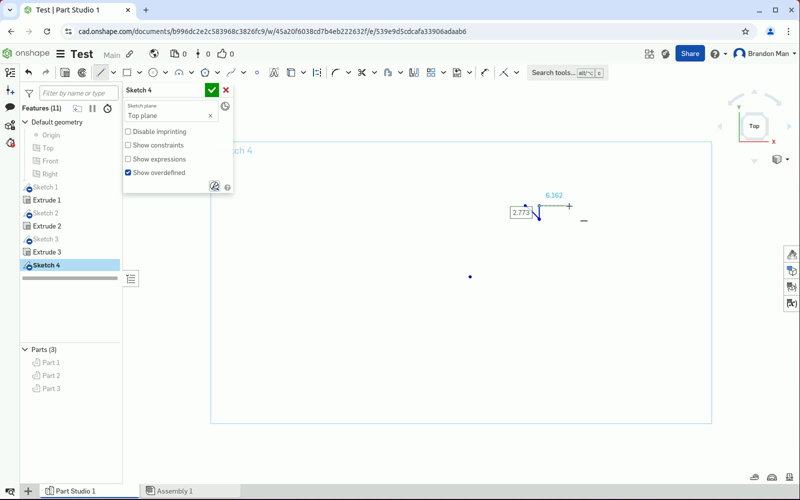
key_down(shift)
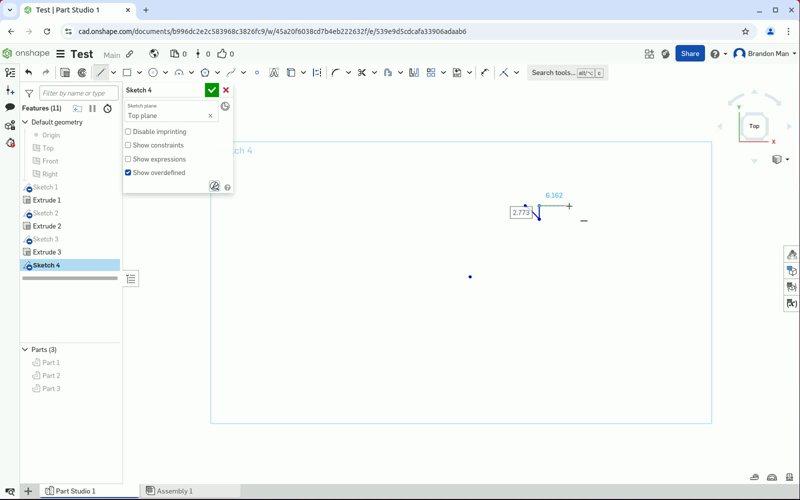
mouse_move(525, 205)
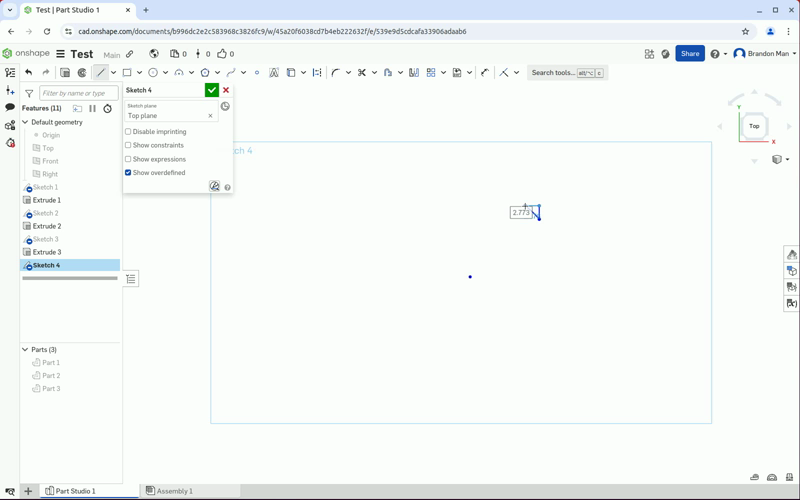
key_up(shift)
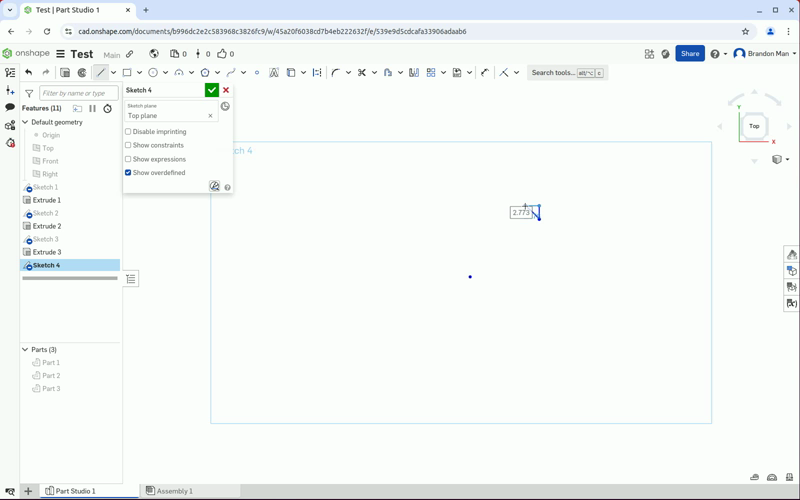
click(525, 205)
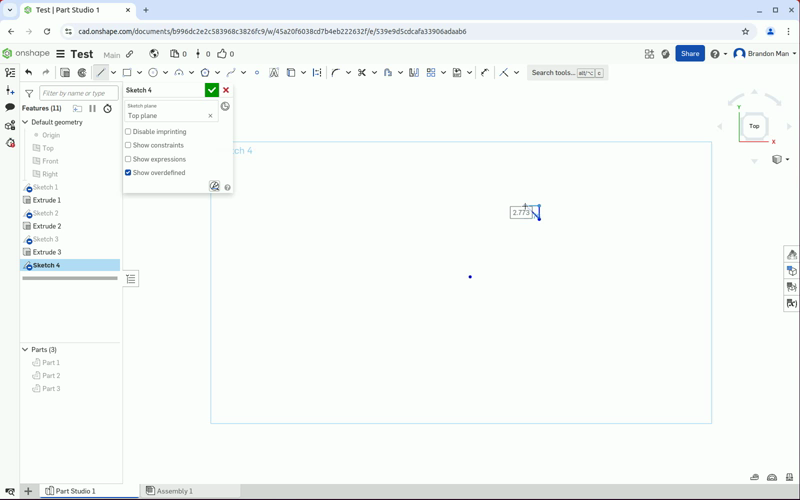
key(esc)
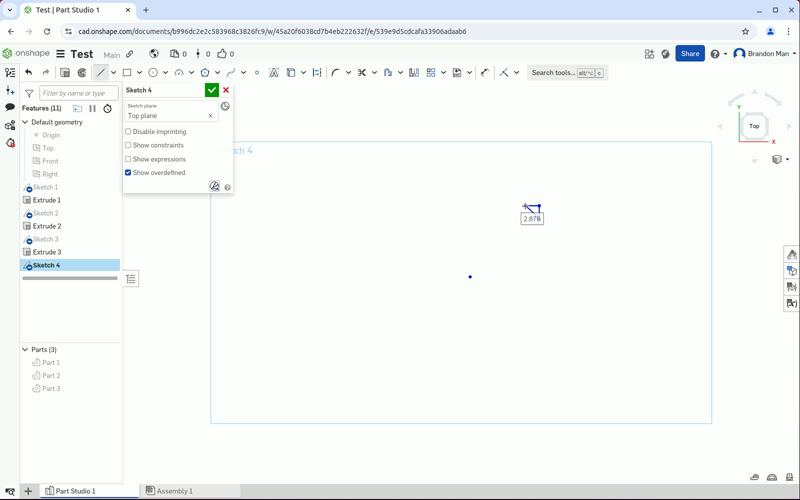
mouse_move(536, 214)
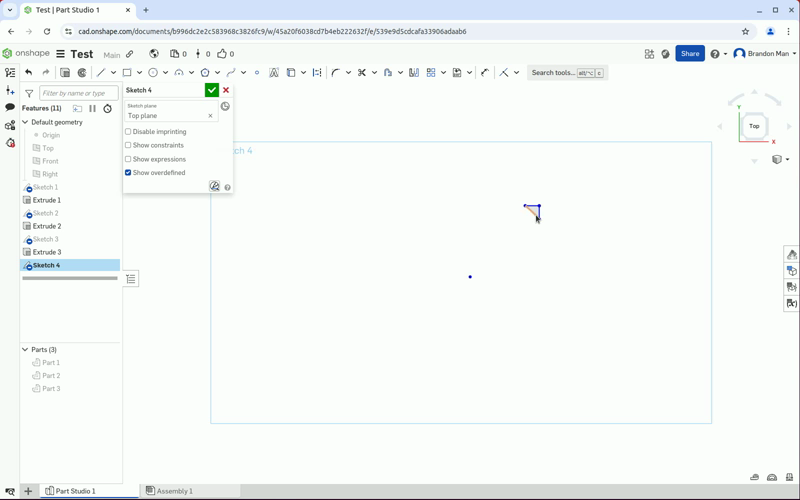
scroll(6)
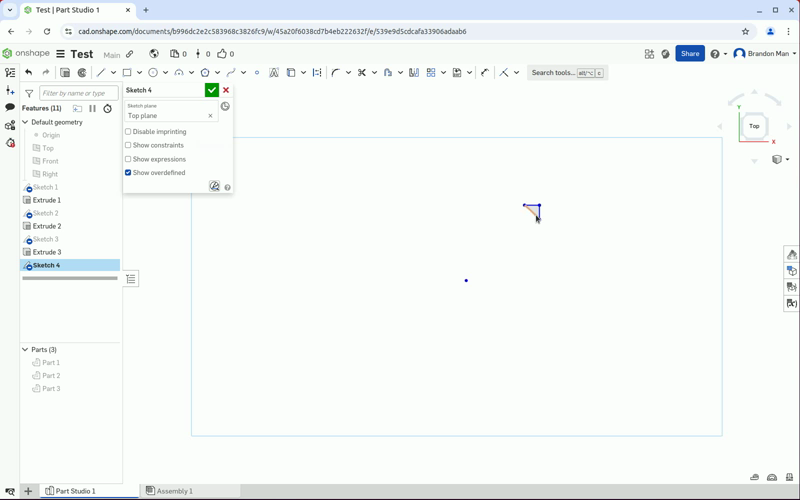
scroll(6)
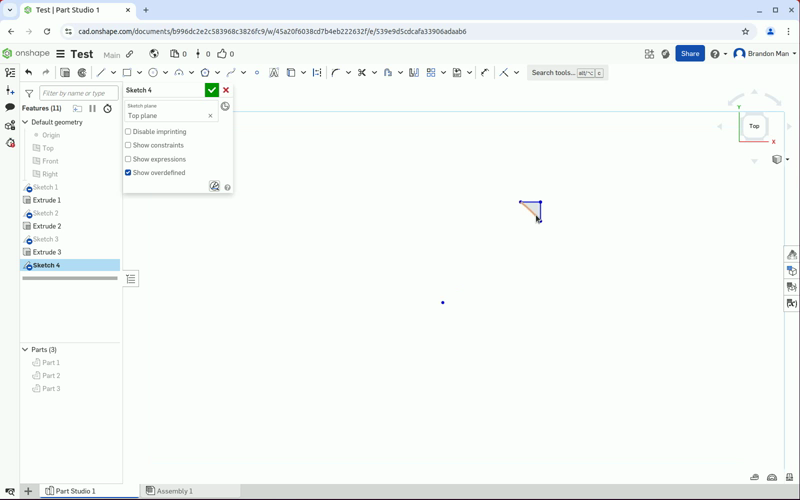
scroll(6)
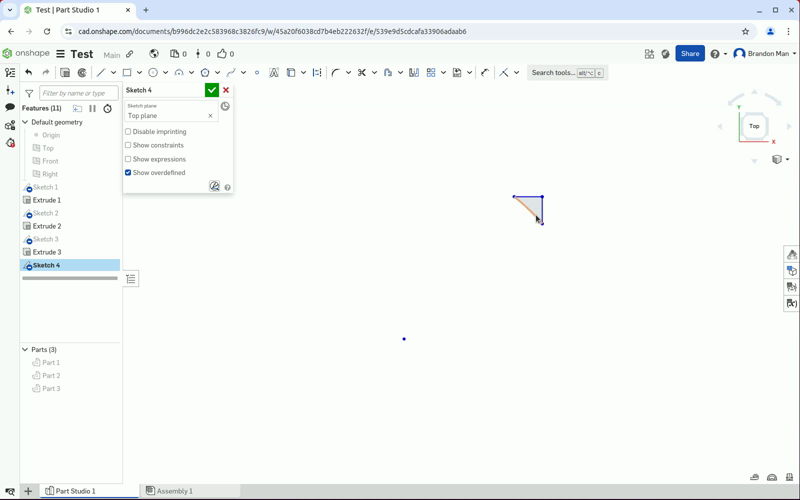
scroll(6)
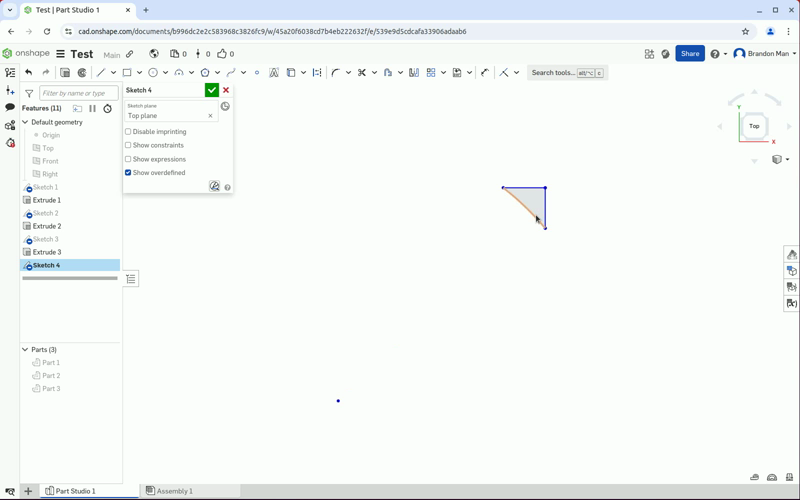
scroll(6)
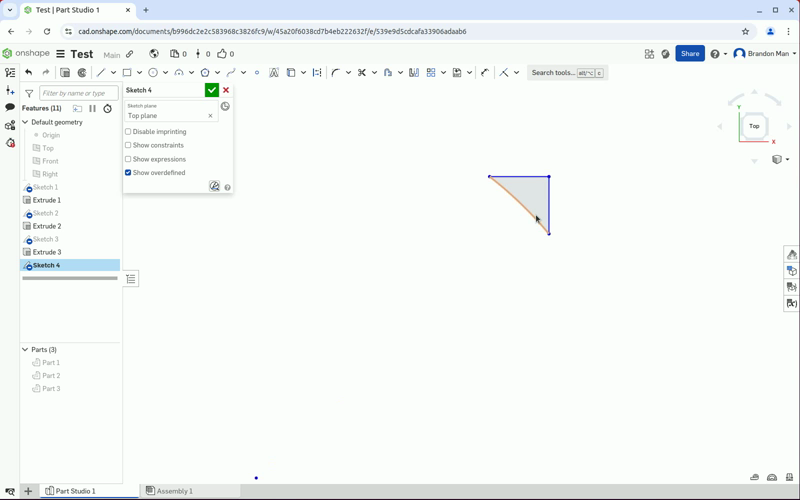
scroll(6)
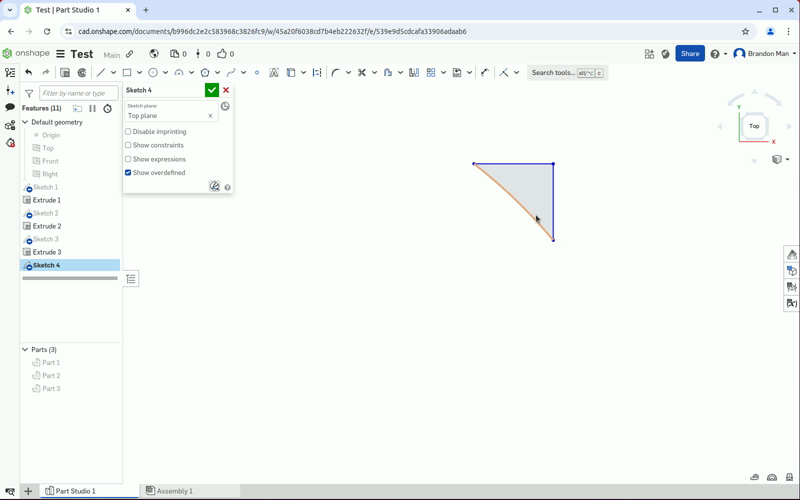
scroll(6)
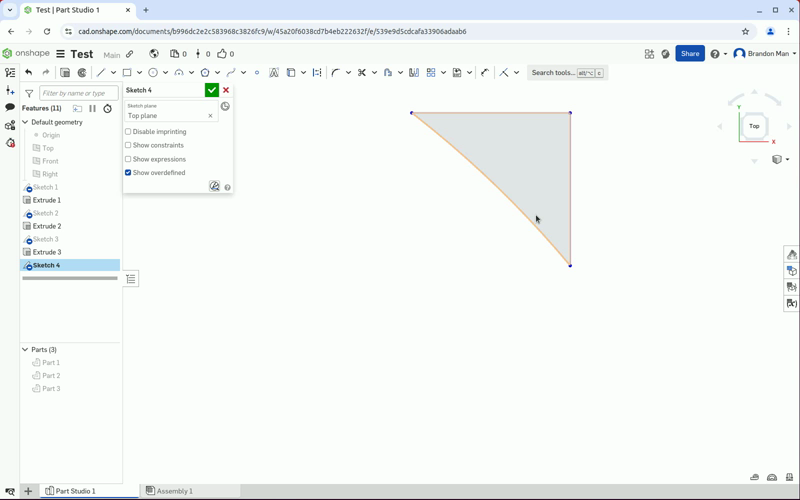
click(536, 214)
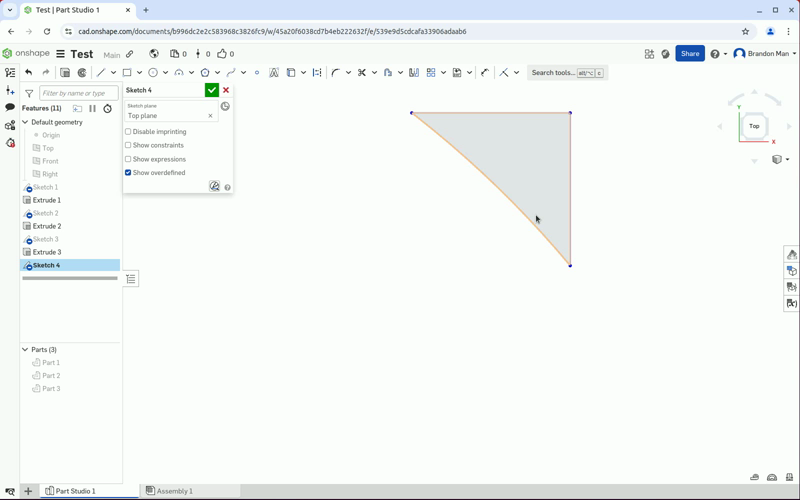
scroll(-6)
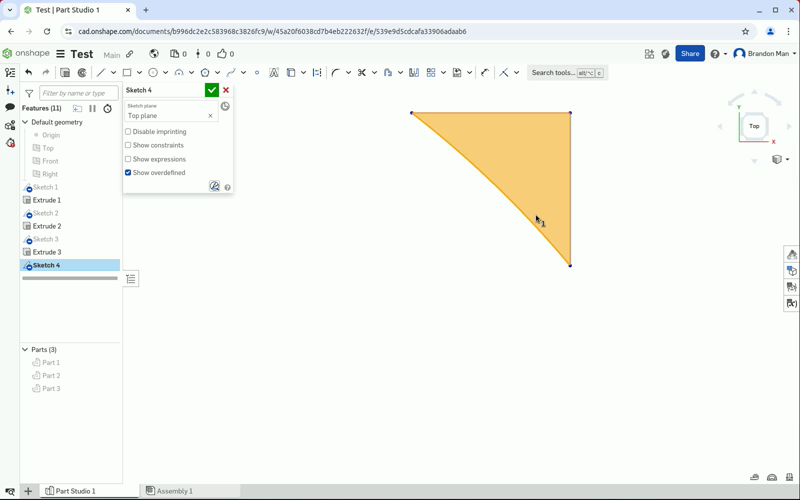
scroll(-6)
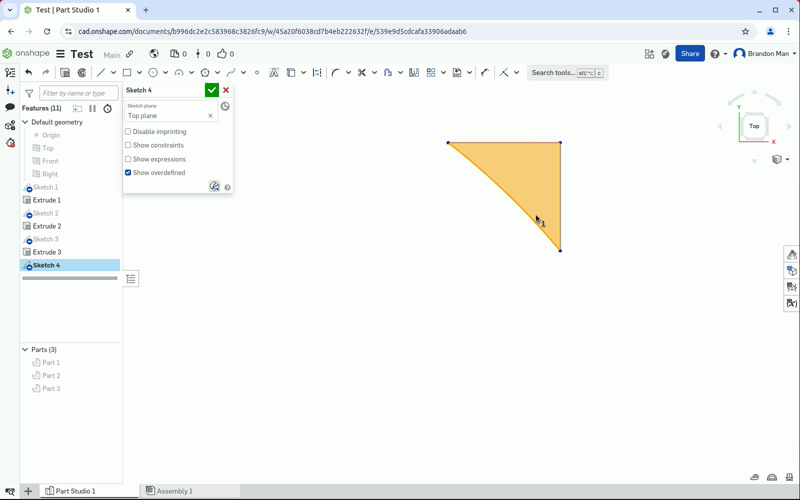
scroll(-6)
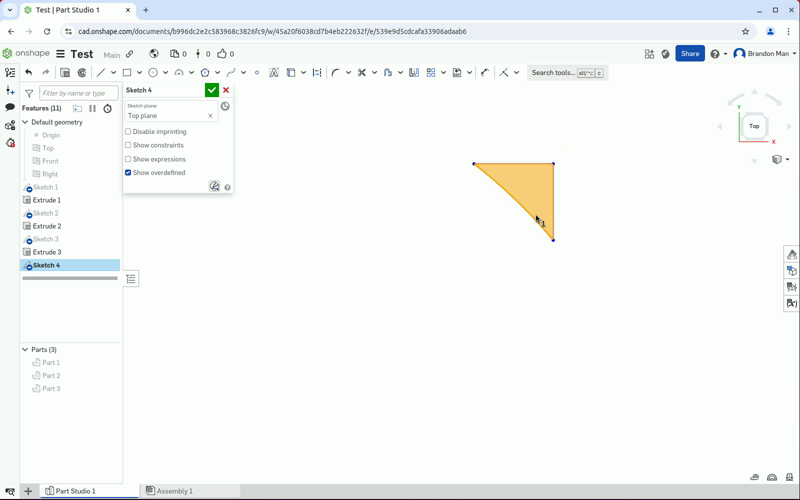
scroll(-6)
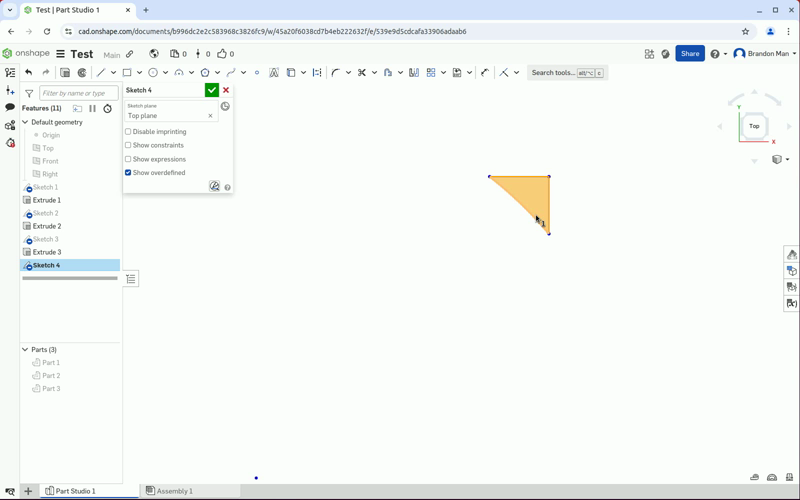
scroll(-6)
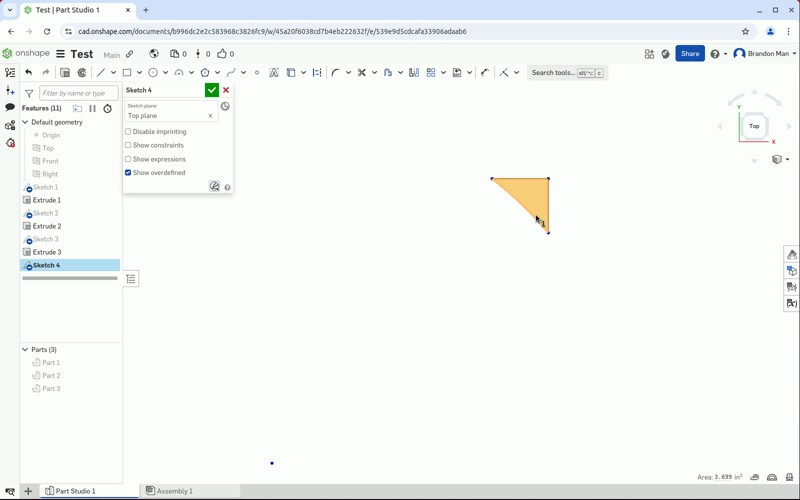
scroll(-6)
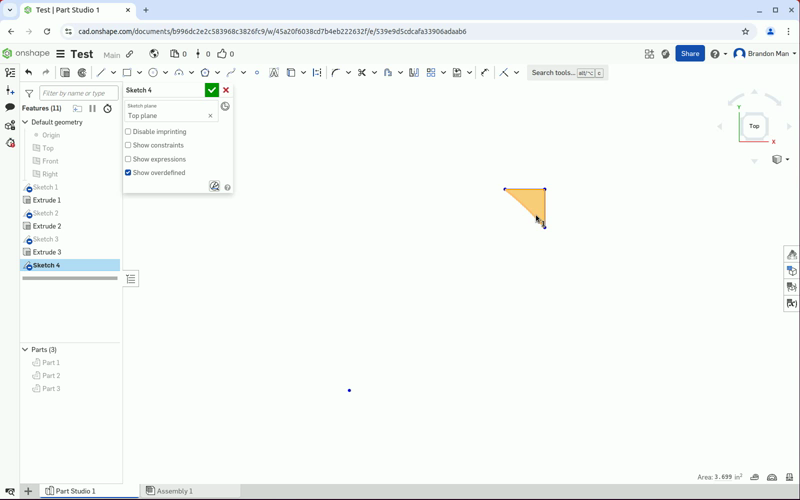
scroll(-6)
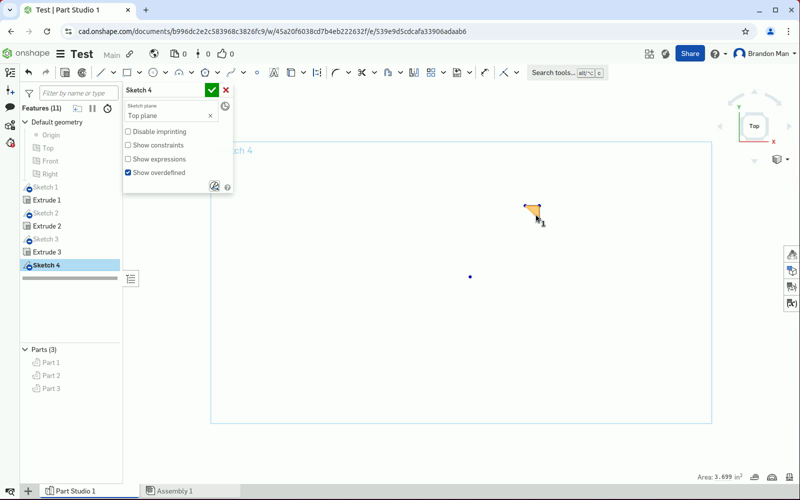
mouse_move(73, 352)
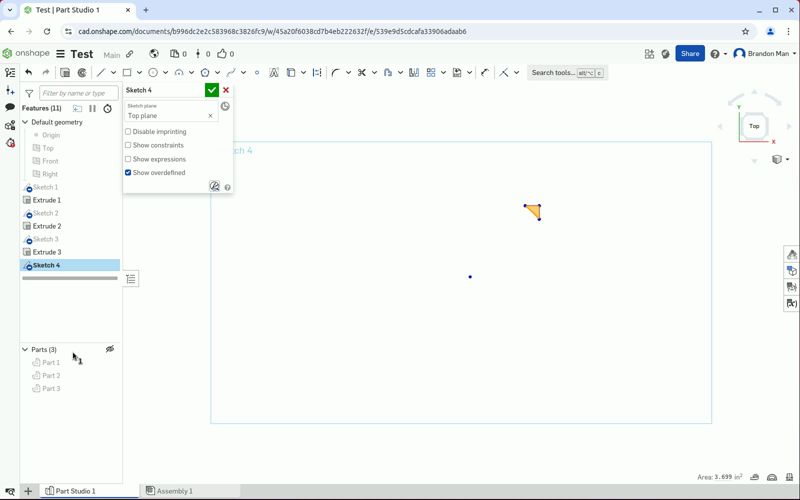
key(shift+y)
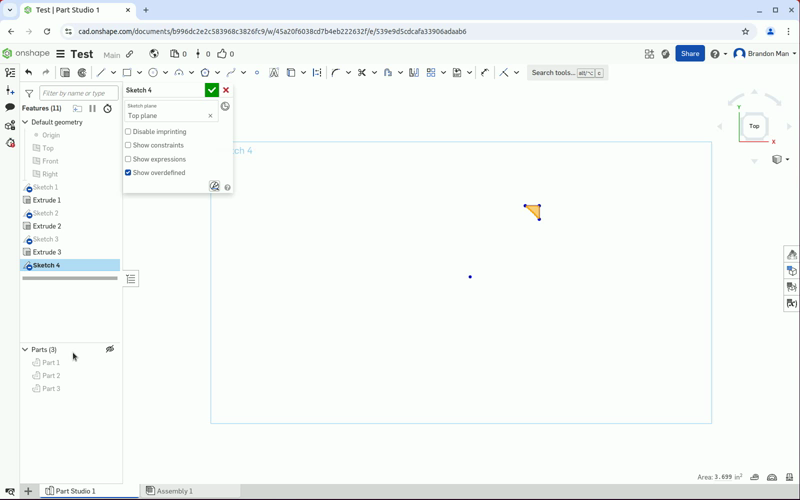
key(shift+e)
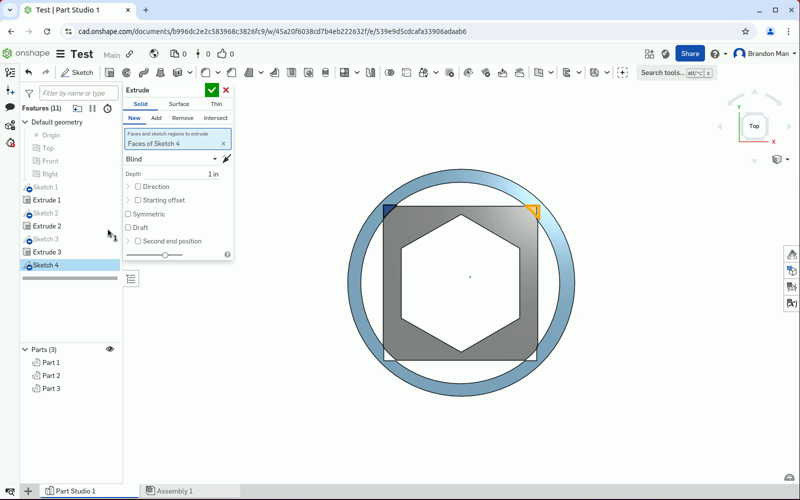
mouse_move(143, 106)
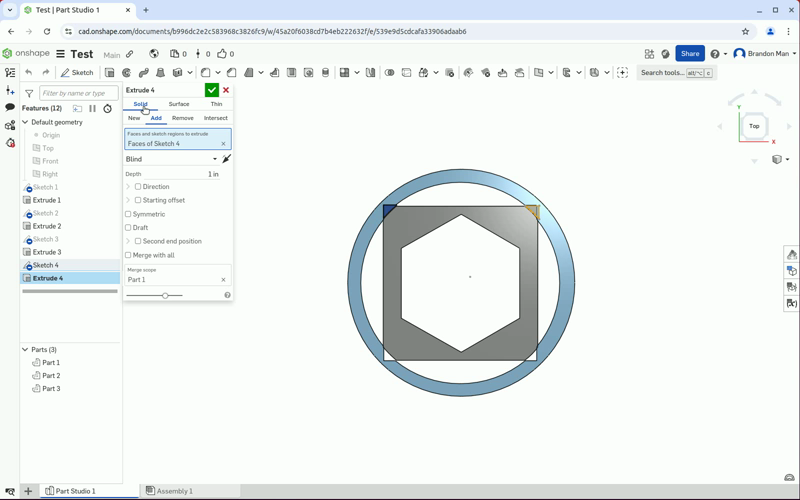
click(143, 106)
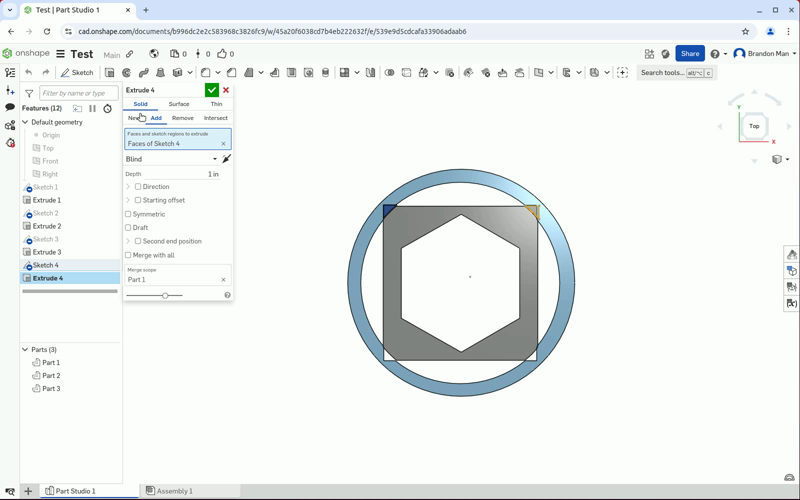
mouse_move(137, 120)
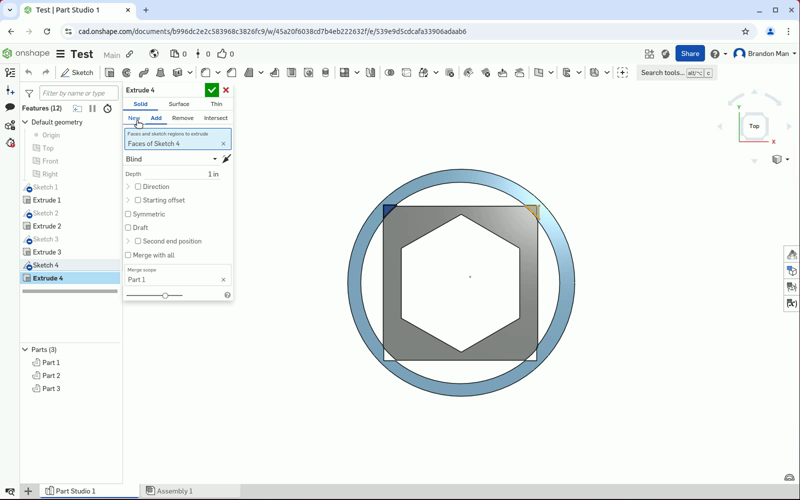
click(137, 120)
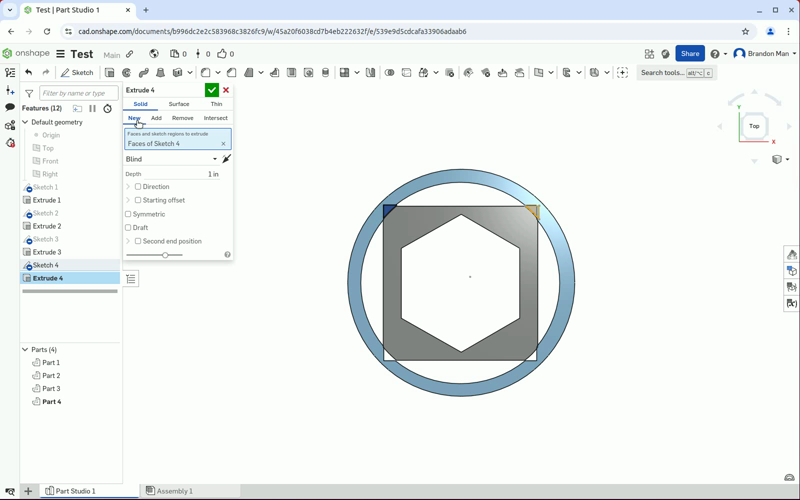
key(tab, 4)
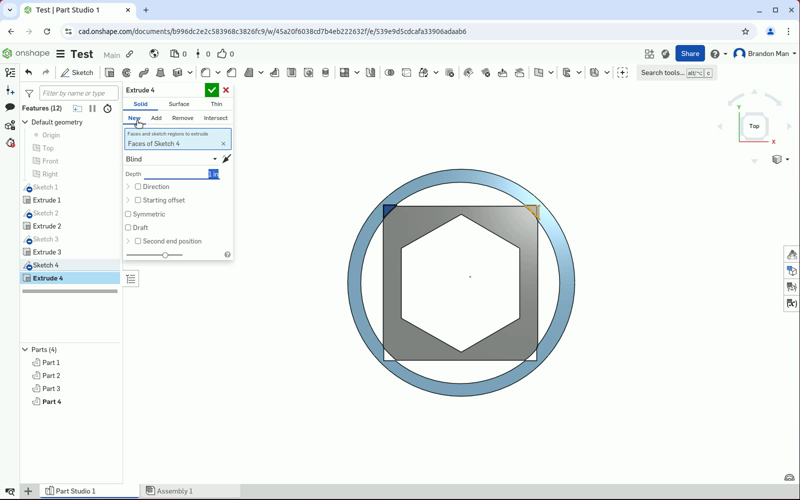
text(9.628)
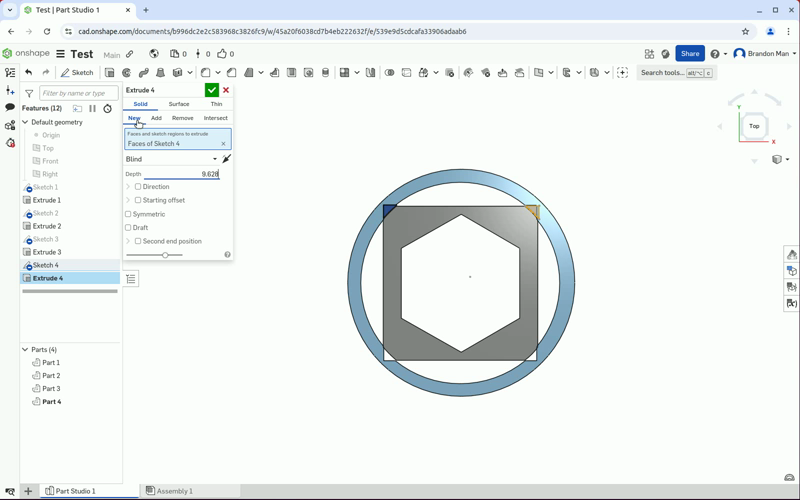
key(enter)
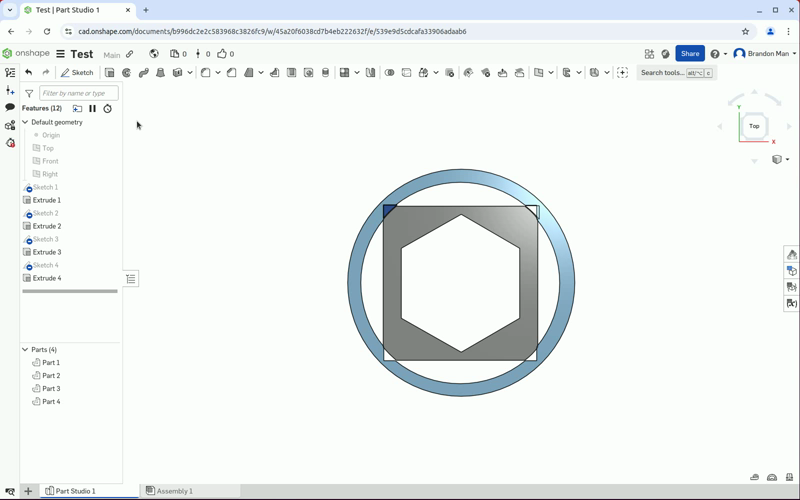
key(shift+h)
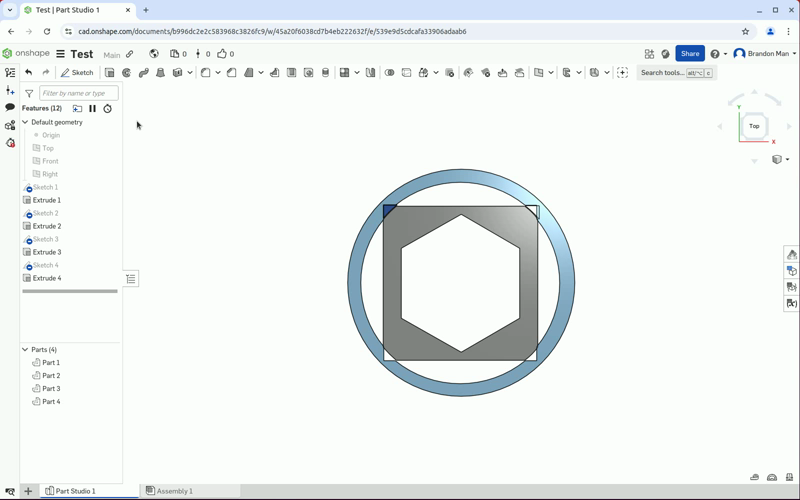
key(shift+h)
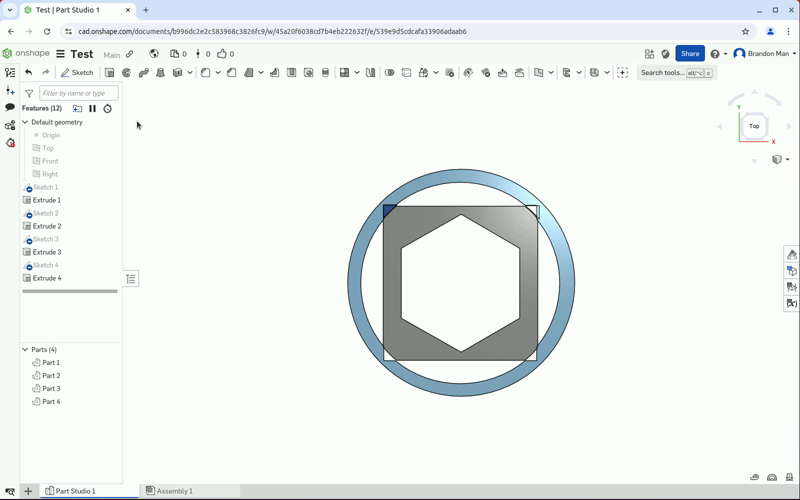
mouse_move(73, 189)
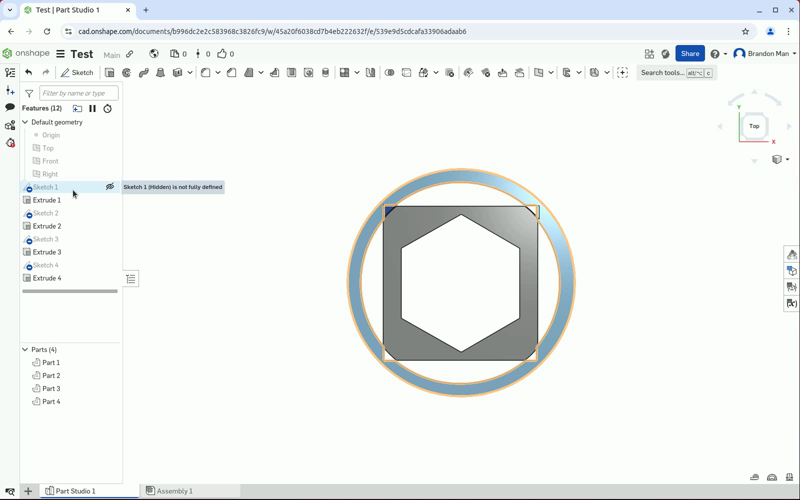
click(73, 189)
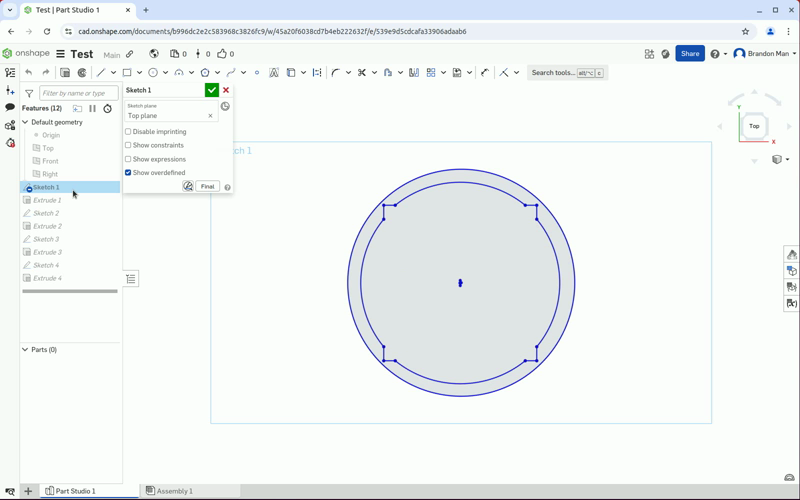
mouse_move(229, 92)
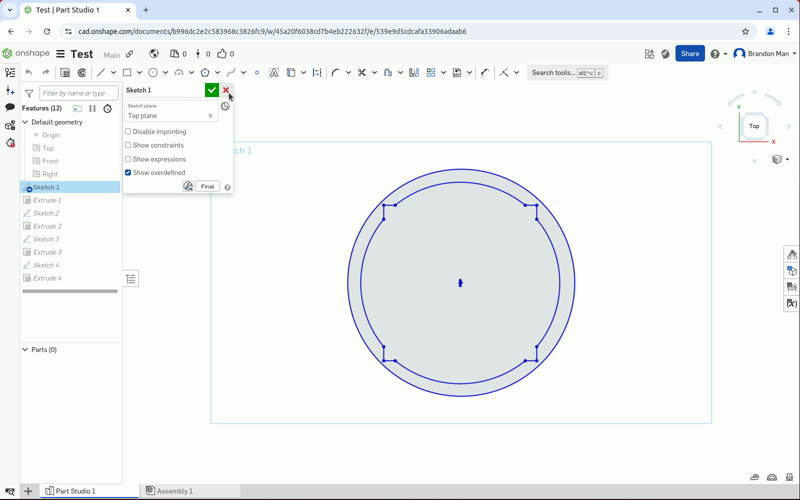
click(229, 92)
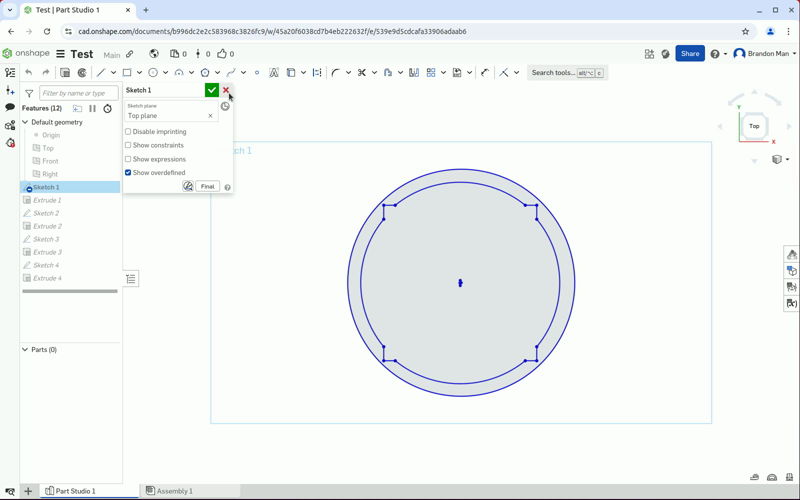
key(shift+s)
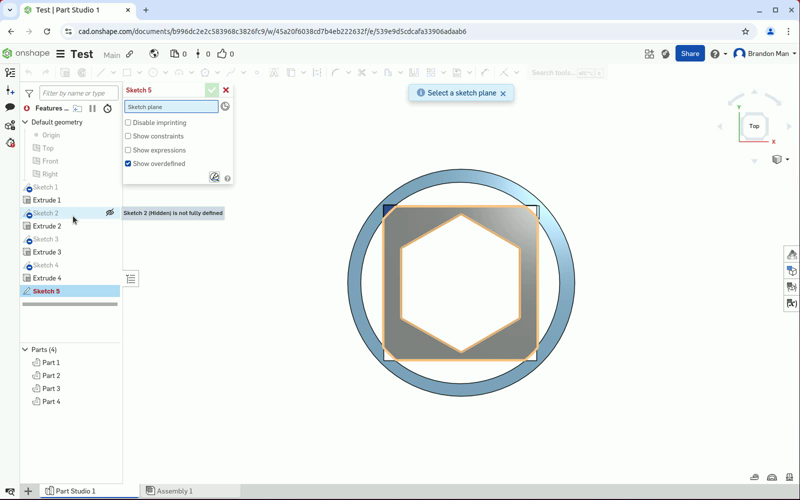
scroll(3)
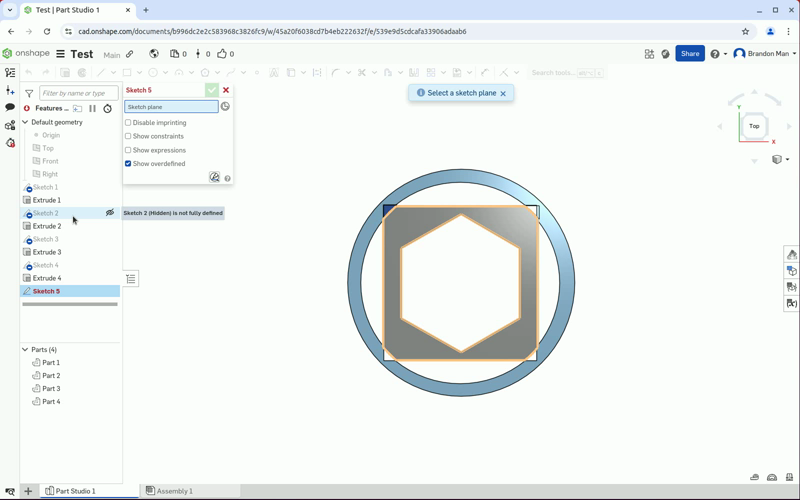
mouse_move(73, 150)
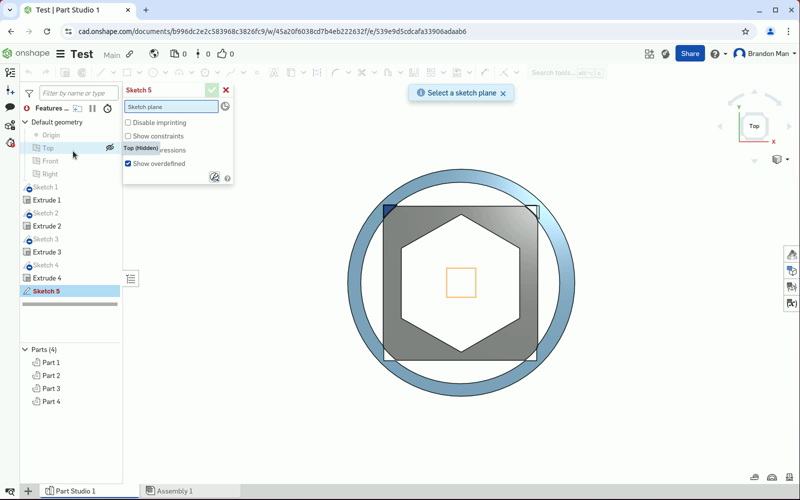
click(73, 150)
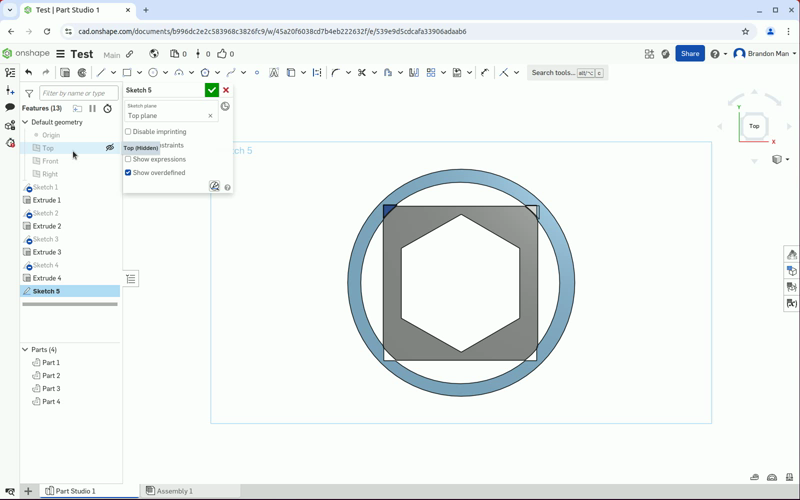
mouse_move(73, 352)
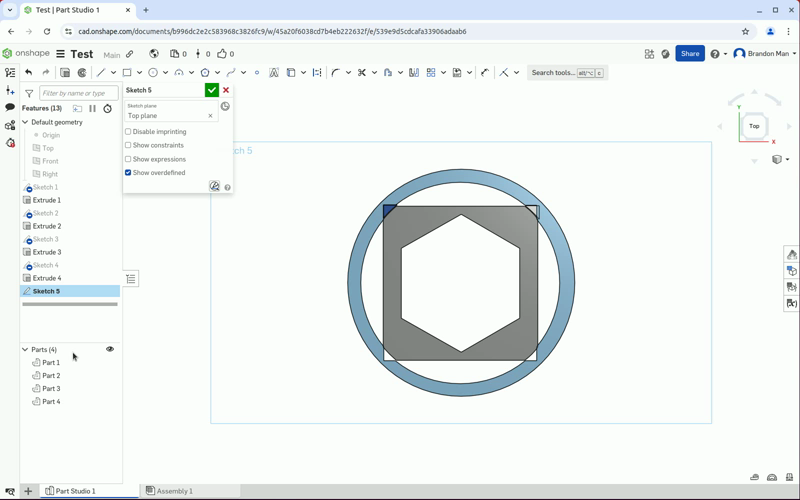
key(y)
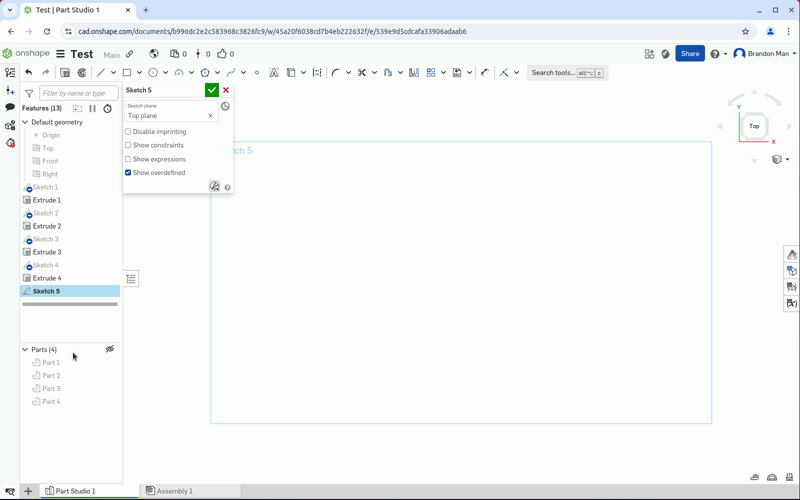
key(l)
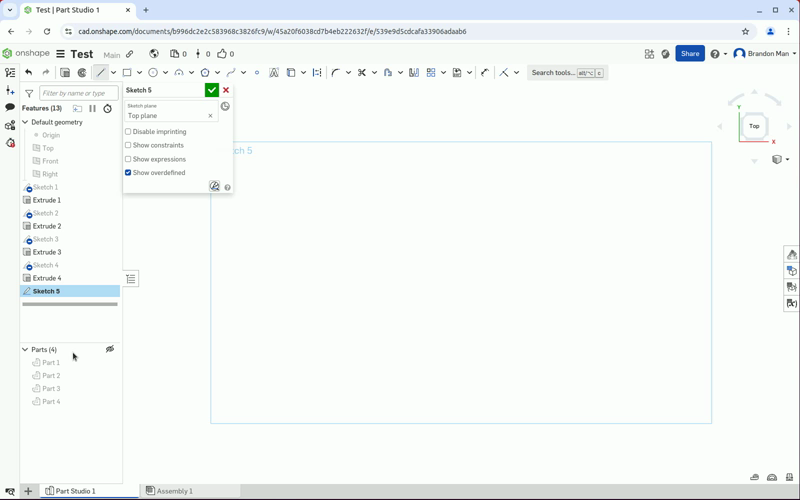
key_down(shift)
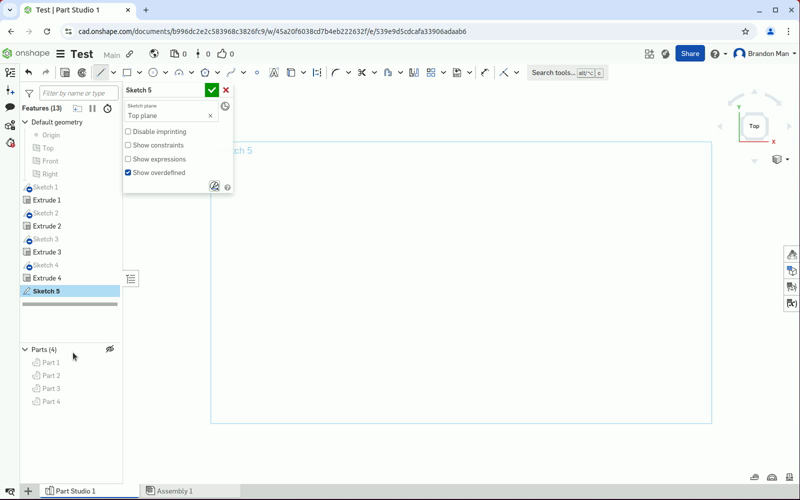
mouse_move(525, 360)
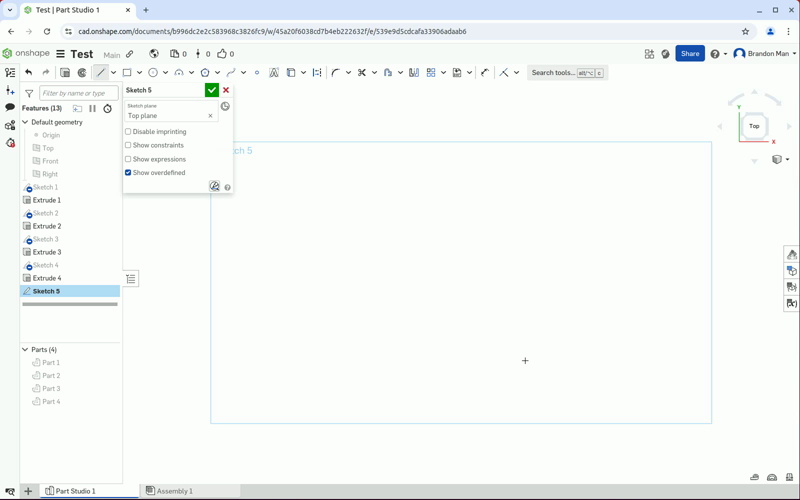
click(525, 360)
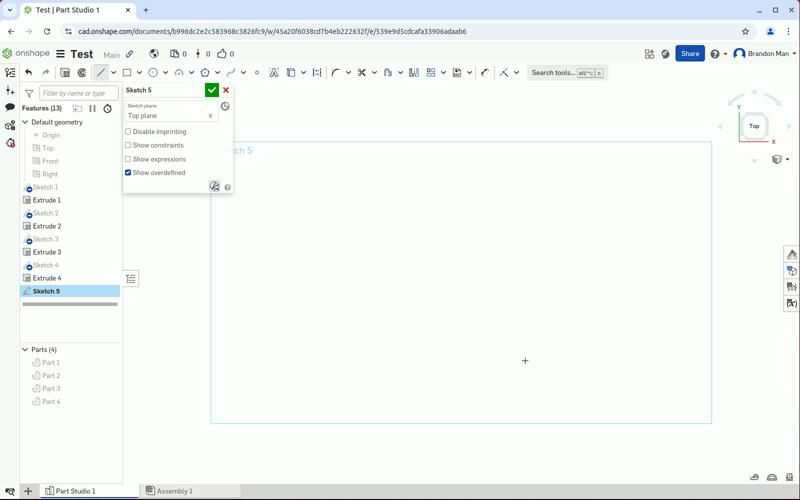
key_up(shift)
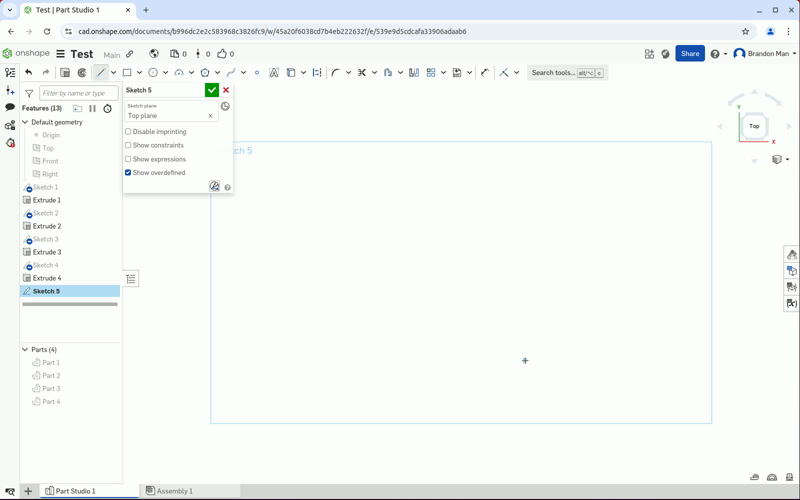
key_down(shift)
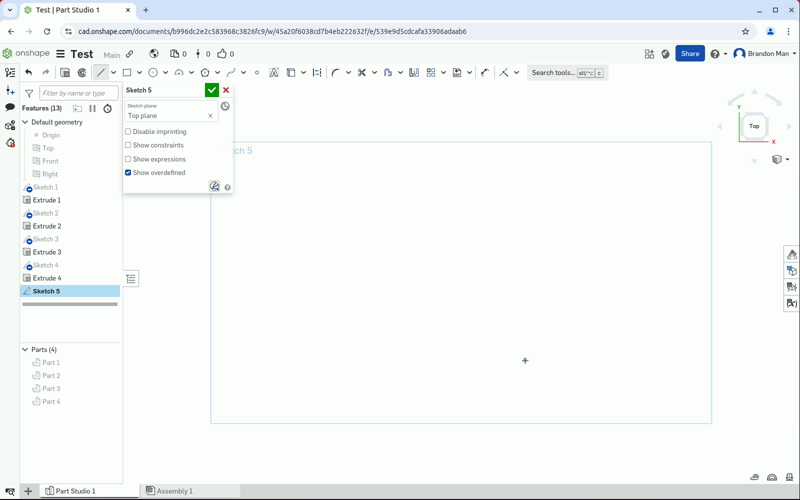
mouse_move(555, 360)
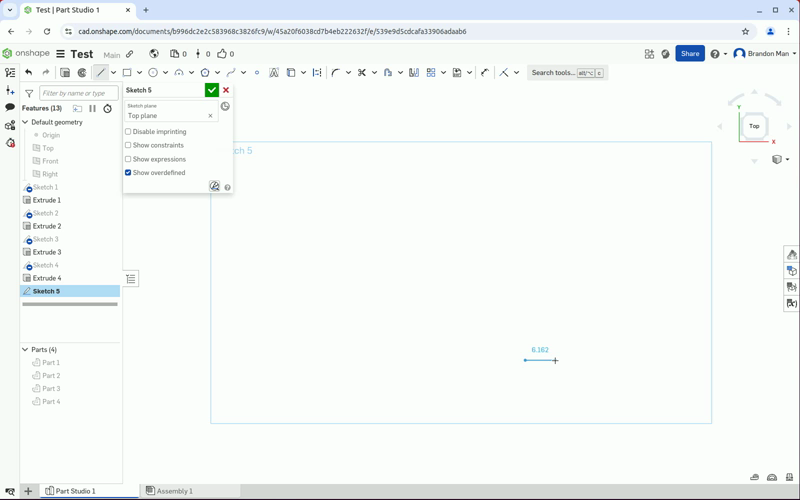
mouse_move(539, 360)
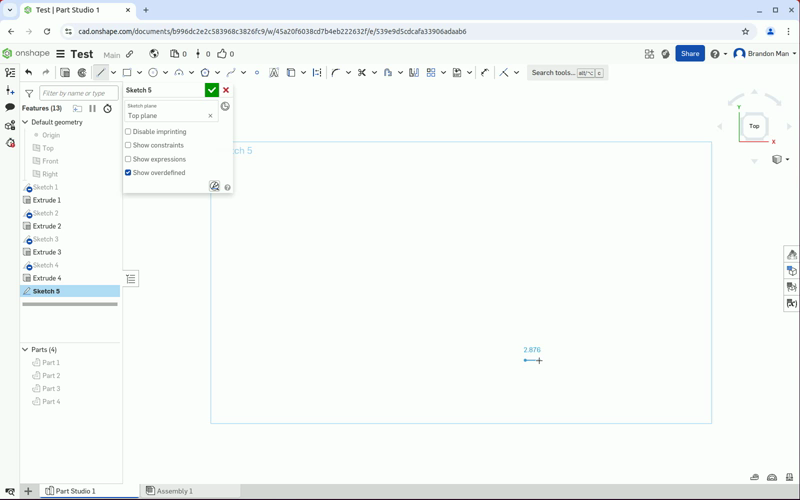
click(539, 360)
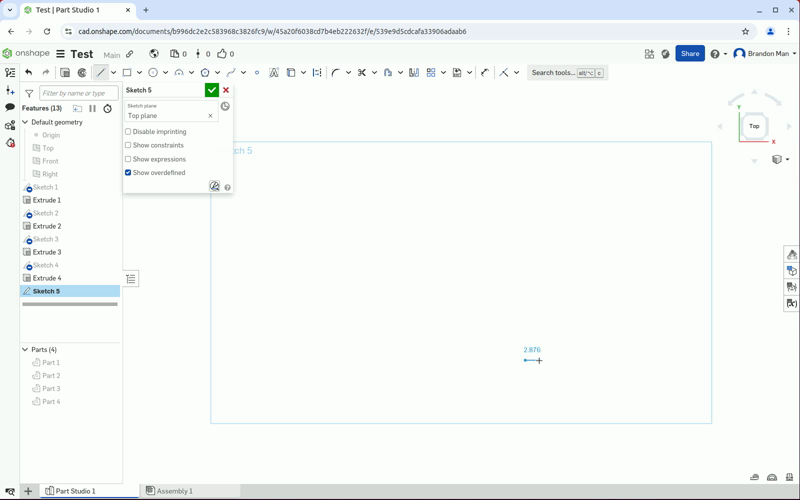
key_up(shift)
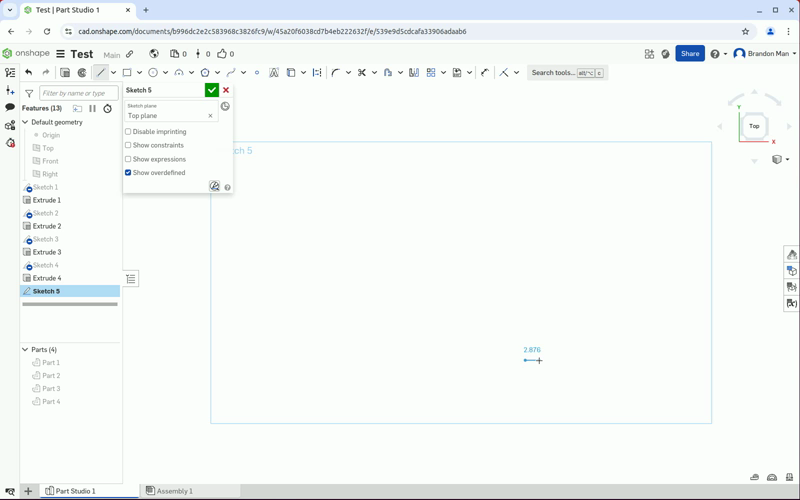
key_down(shift)
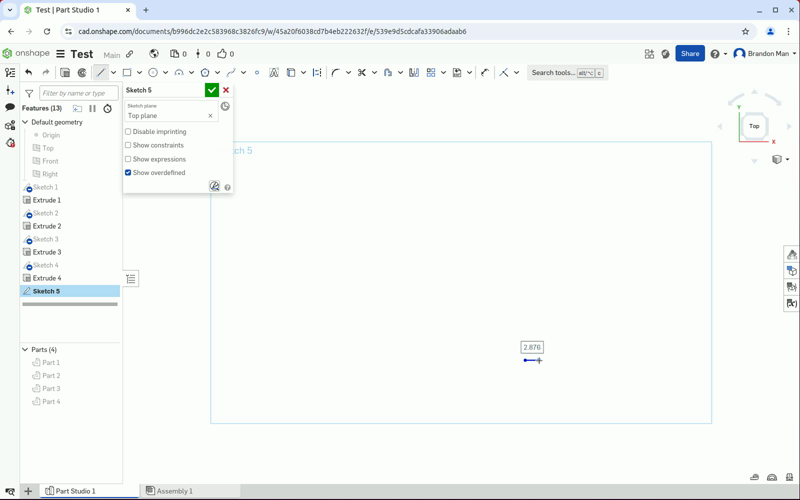
mouse_move(569, 360)
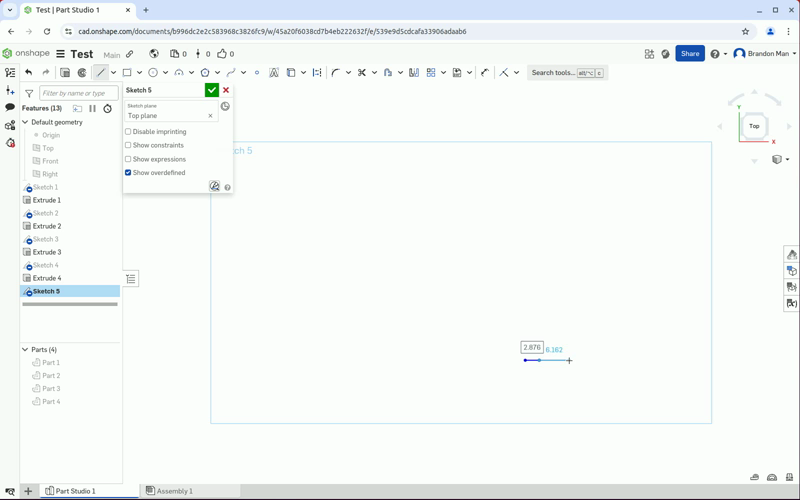
mouse_move(539, 346)
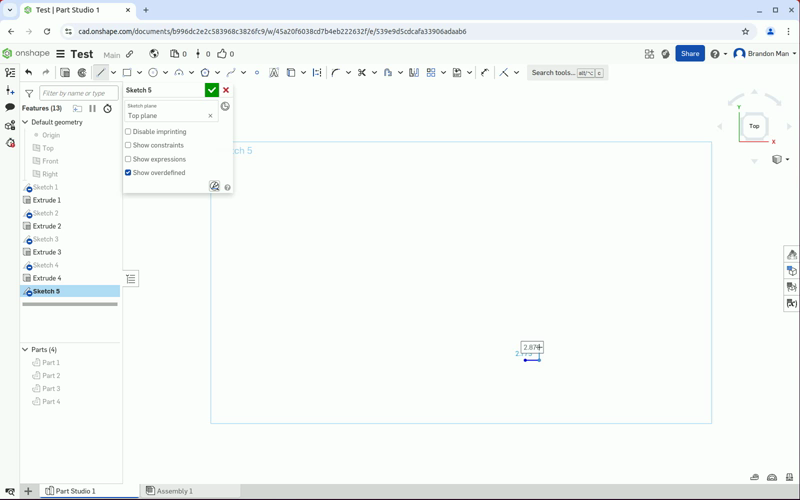
click(539, 346)
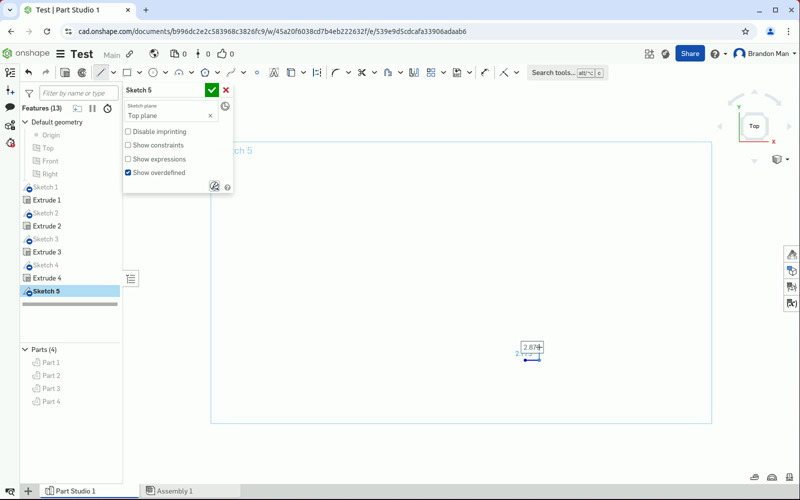
key_up(shift)
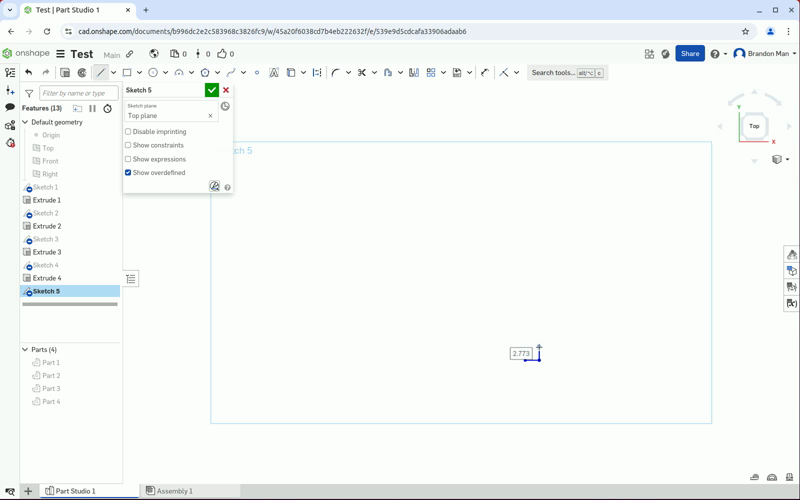
key(esc)
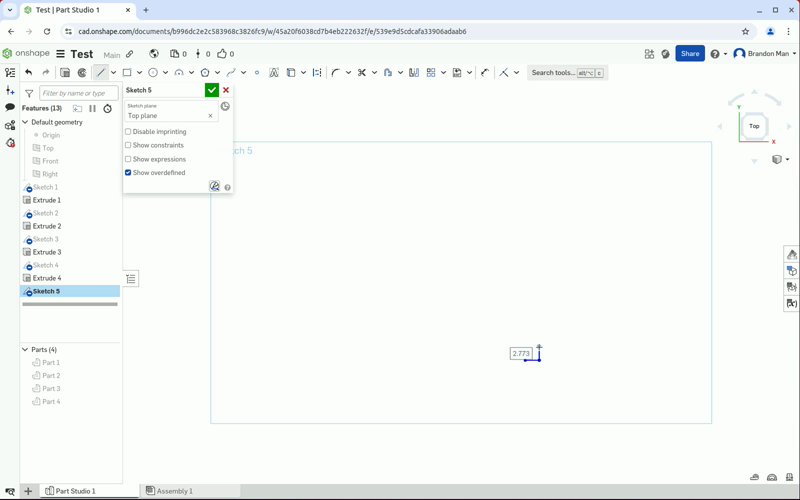
key(a)
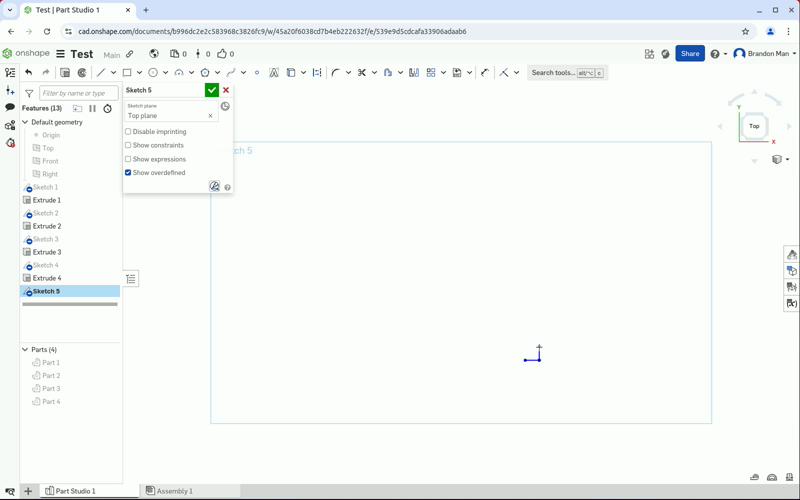
mouse_move(539, 346)
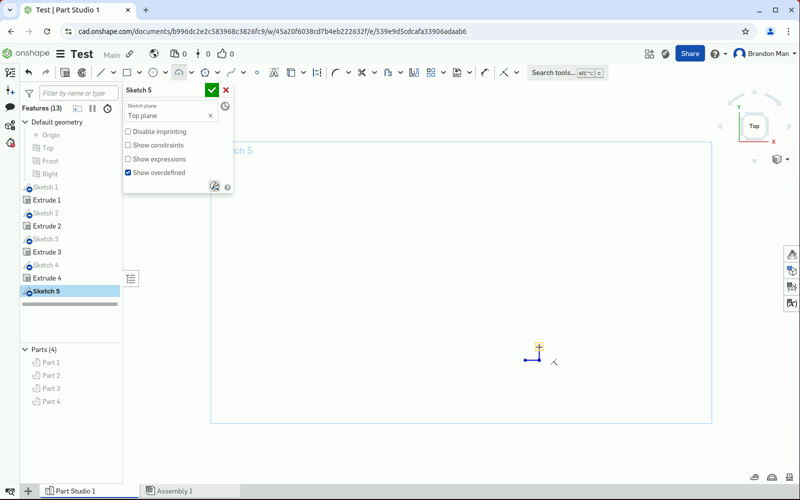
click(539, 346)
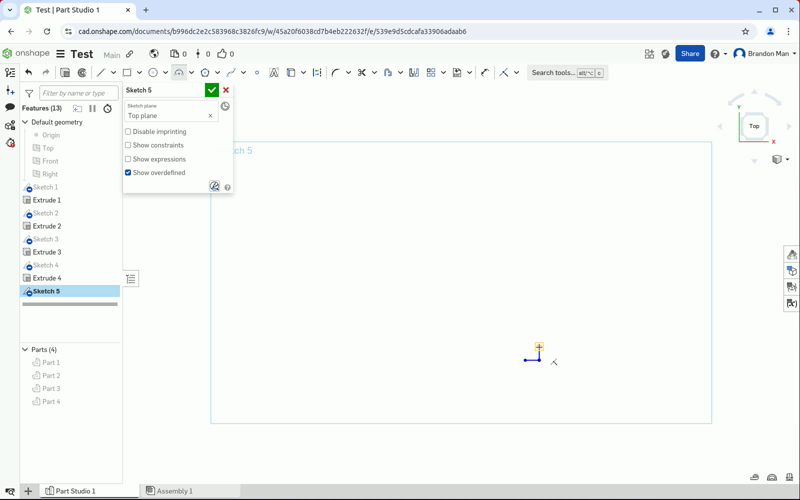
mouse_move(525, 360)
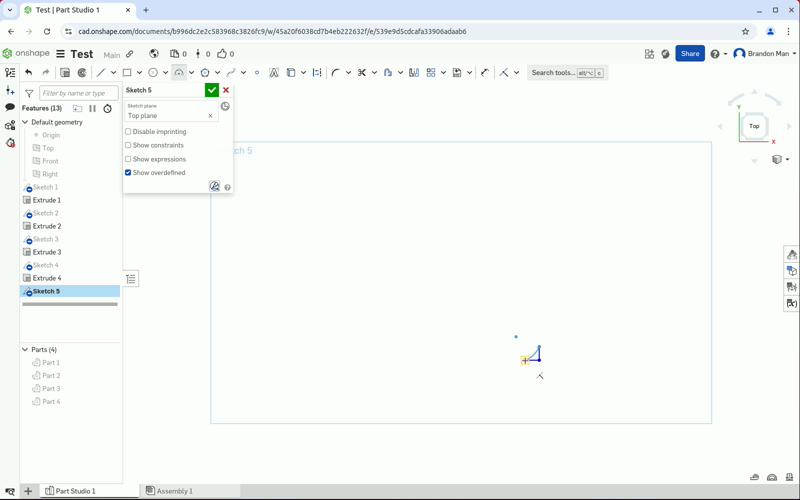
click(525, 360)
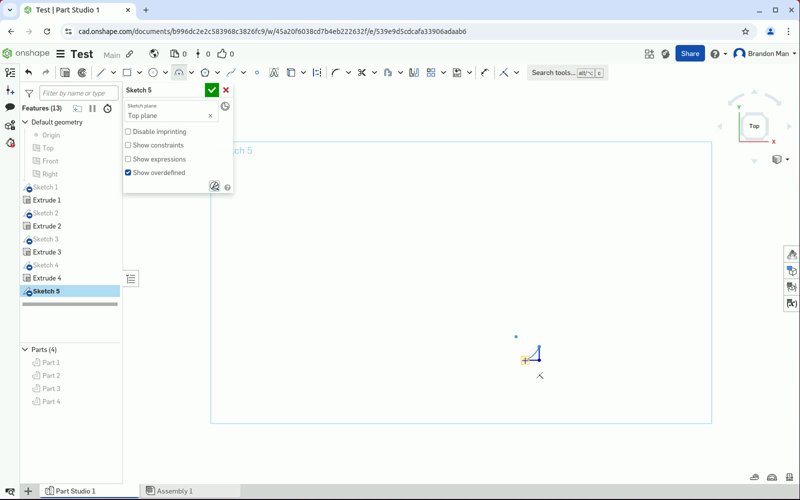
key_down(shift)
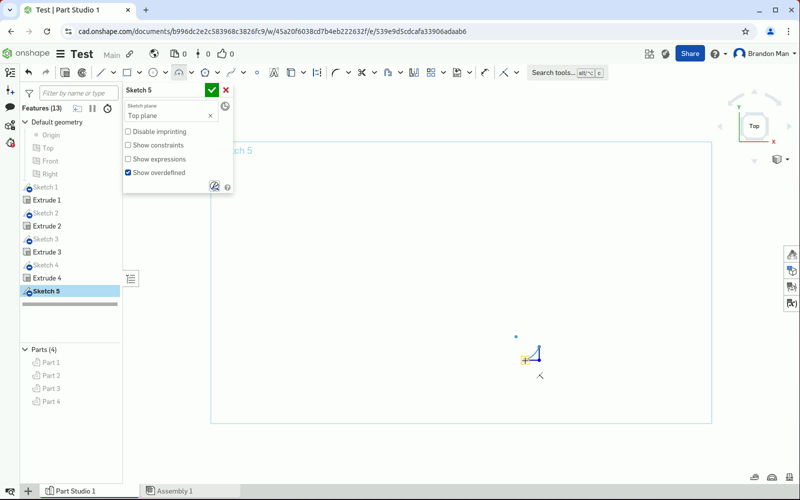
mouse_move(532, 353)
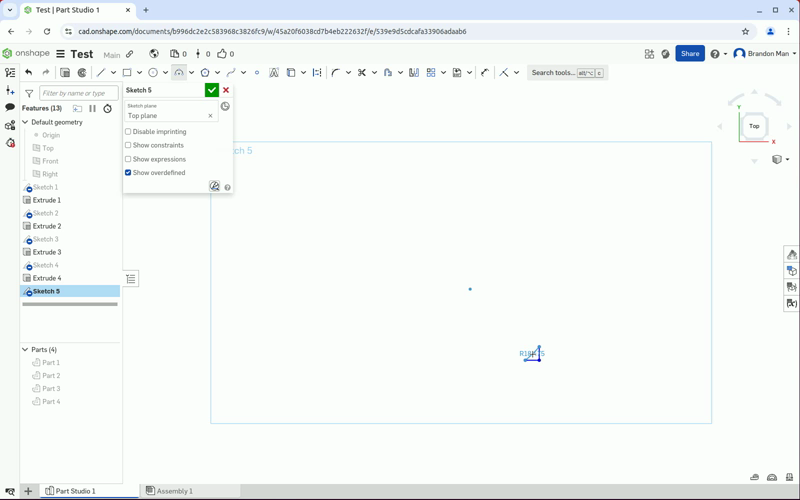
click(532, 353)
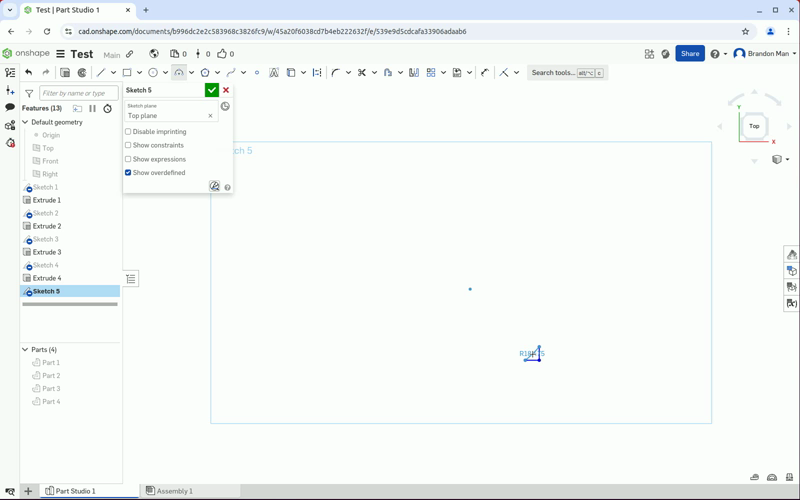
key_up(shift)
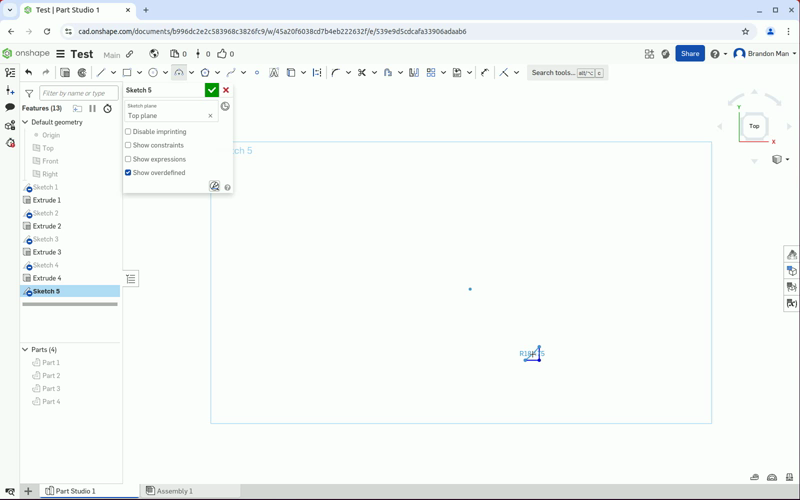
key(esc)
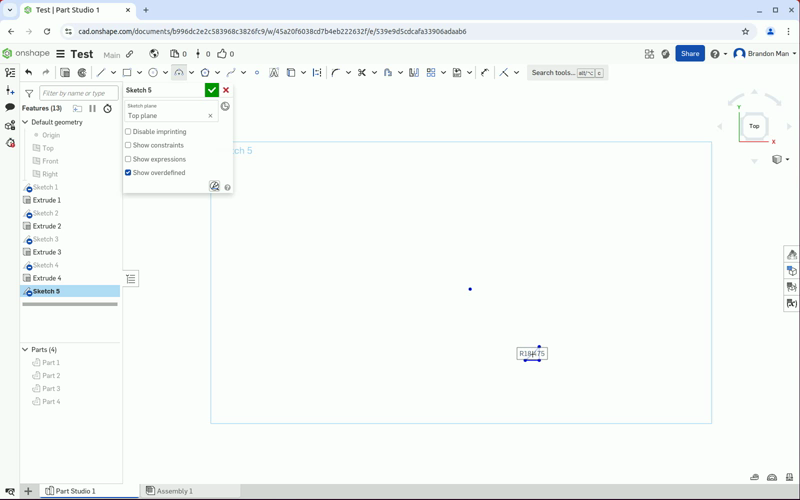
mouse_move(533, 354)
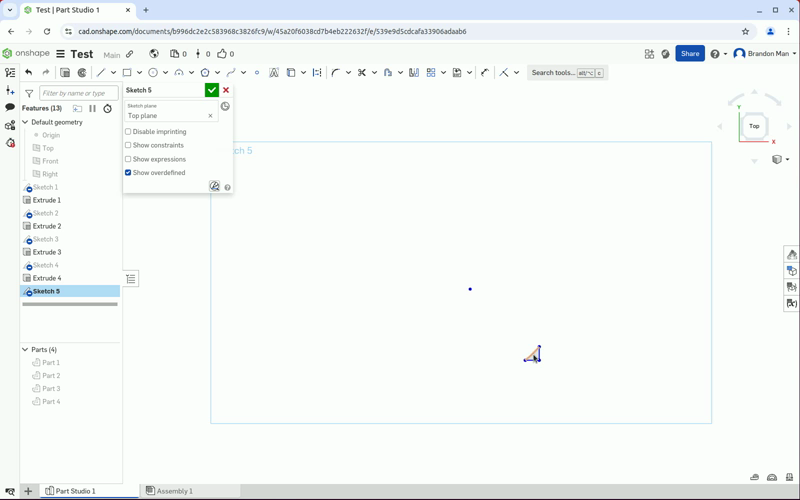
scroll(6)
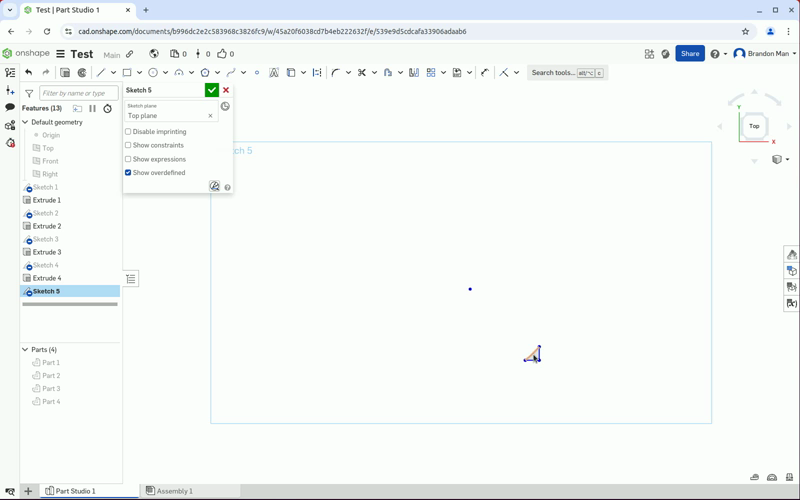
scroll(6)
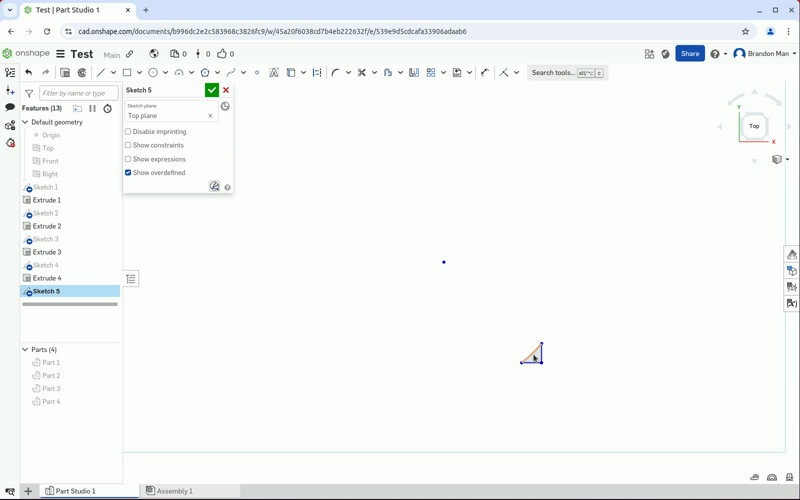
scroll(6)
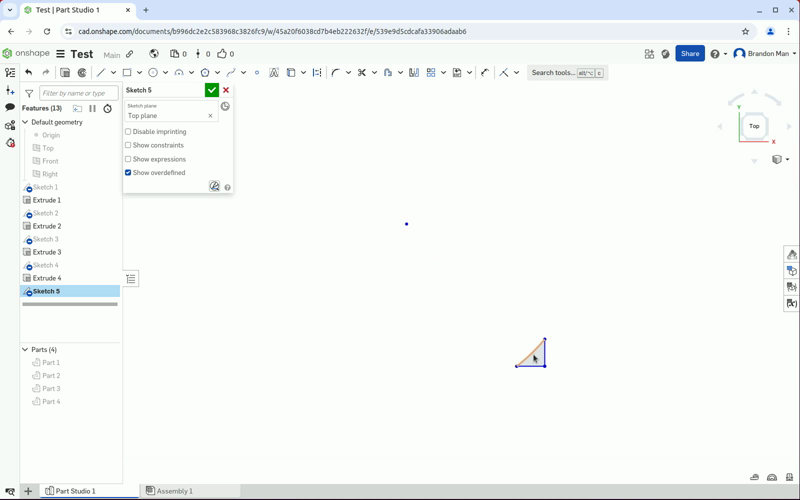
scroll(6)
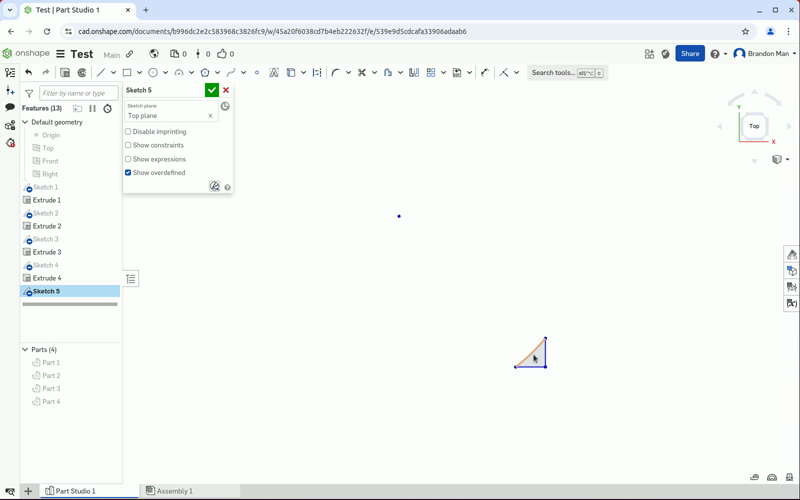
scroll(6)
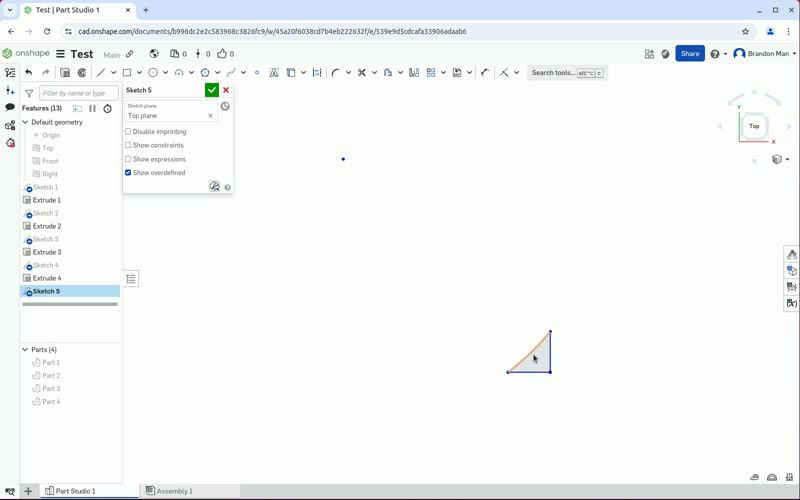
scroll(6)
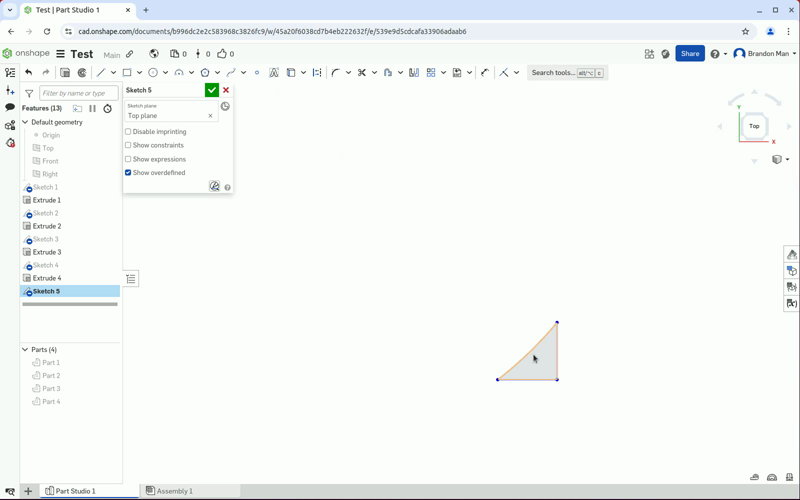
scroll(6)
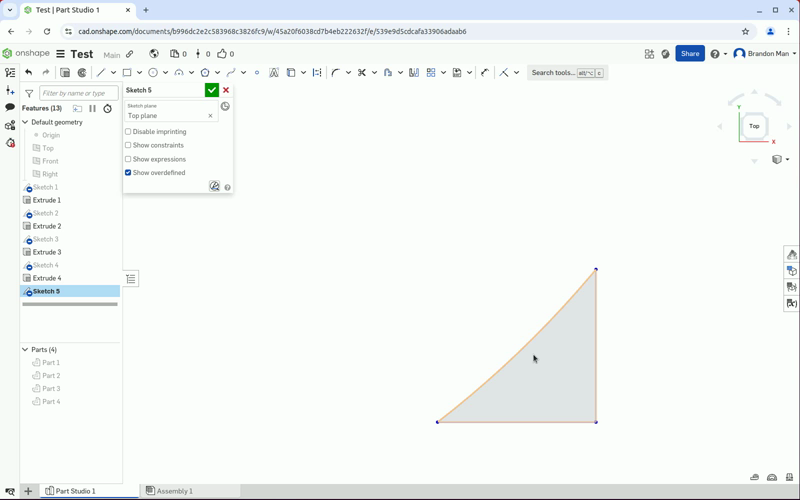
click(533, 354)
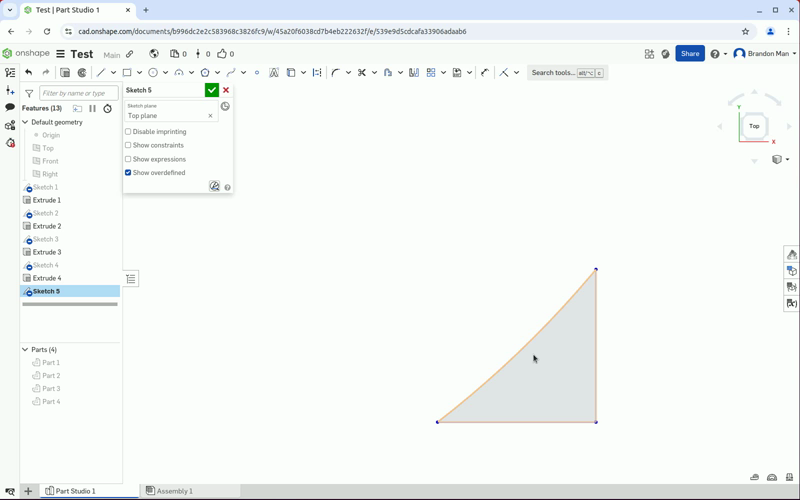
scroll(-6)
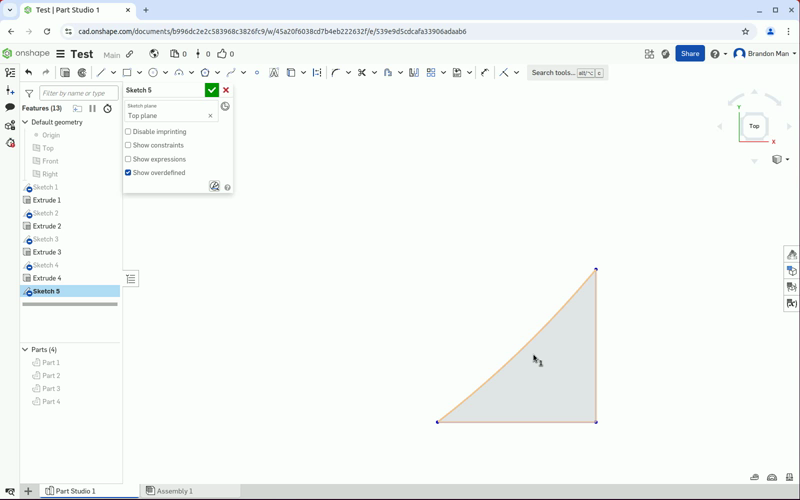
scroll(-6)
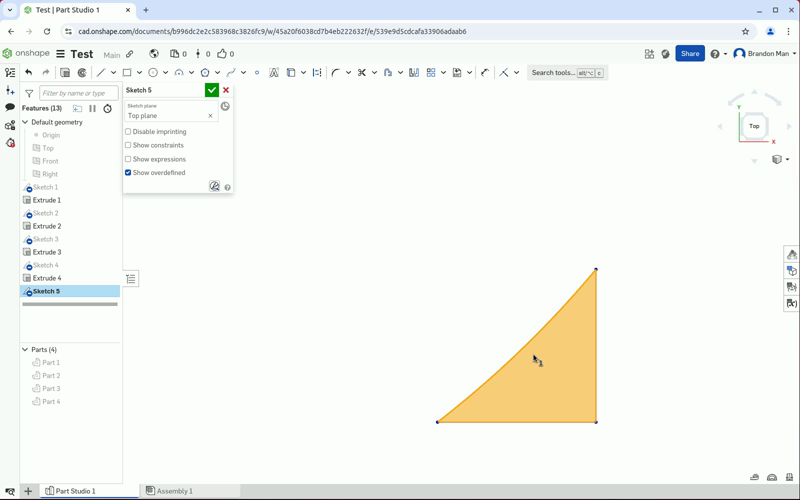
scroll(-6)
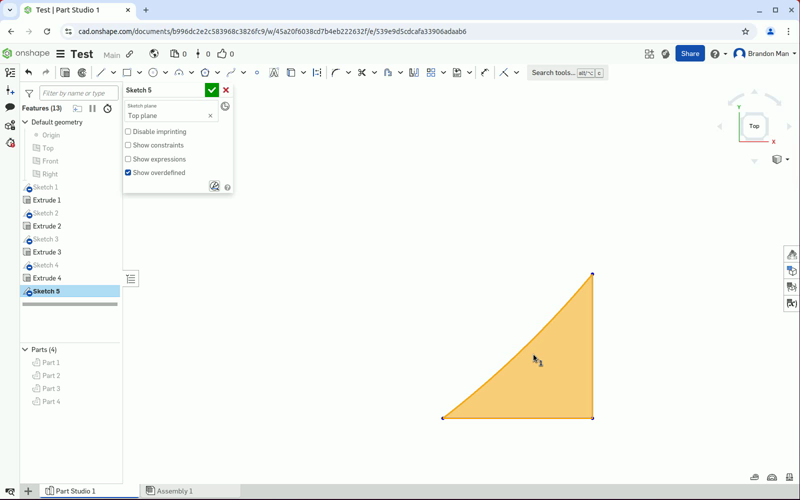
scroll(-6)
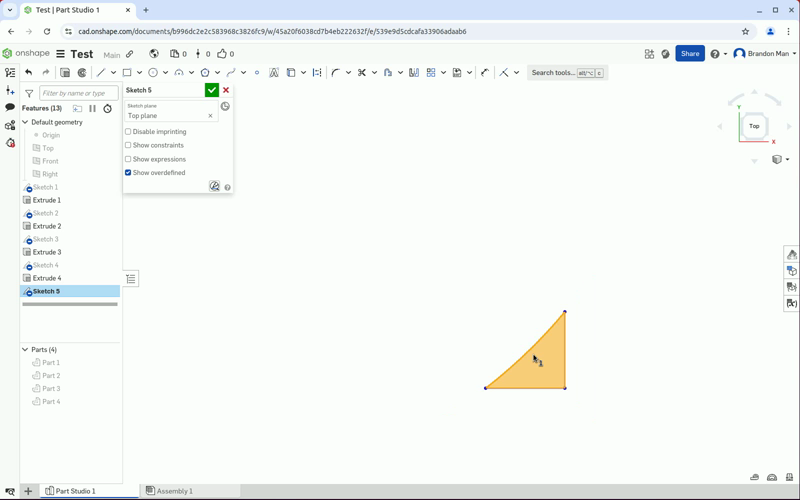
scroll(-6)
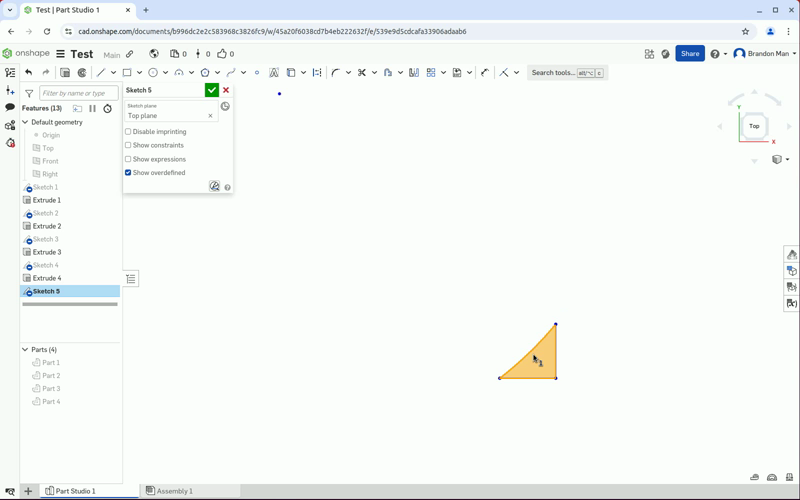
scroll(-6)
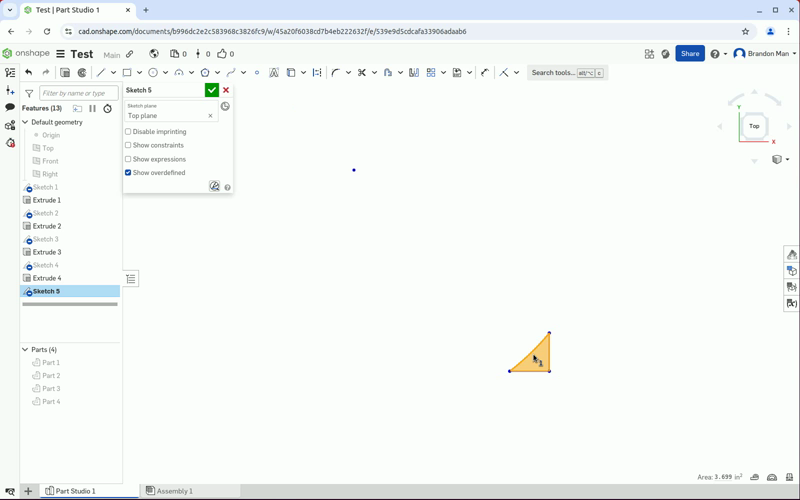
scroll(-6)
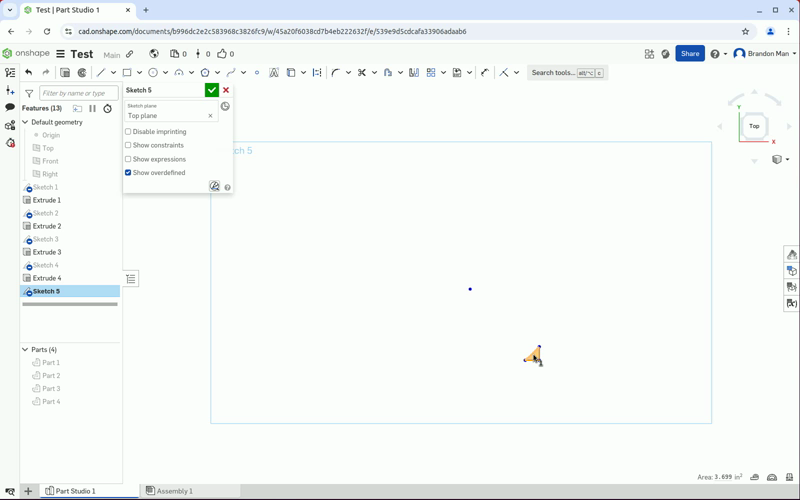
mouse_move(73, 352)
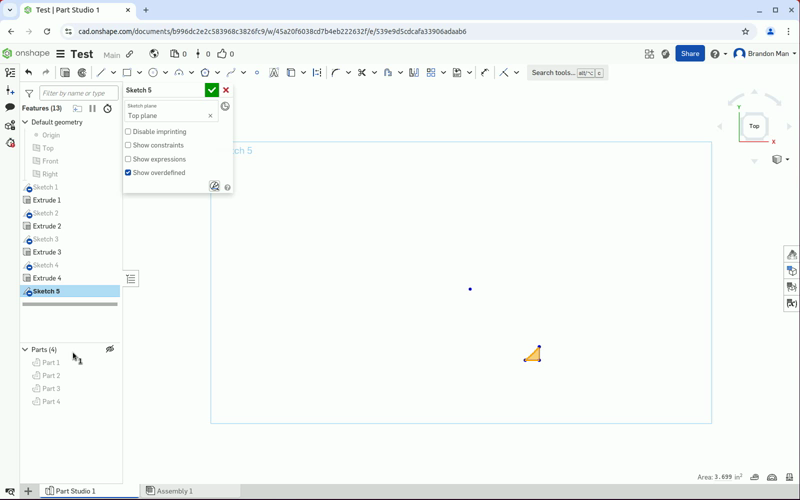
key(shift+y)
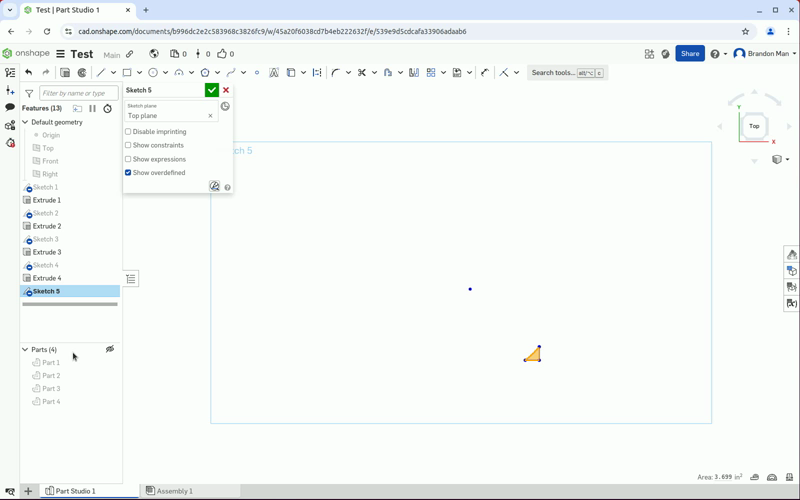
key(shift+e)
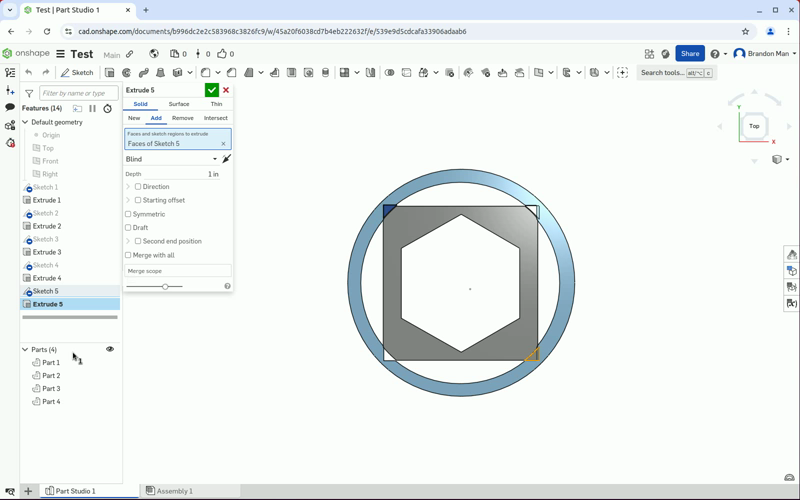
mouse_move(143, 106)
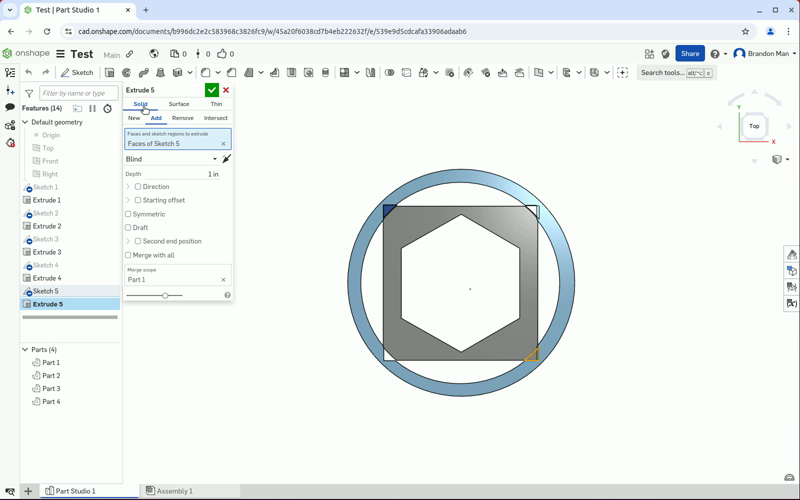
click(143, 106)
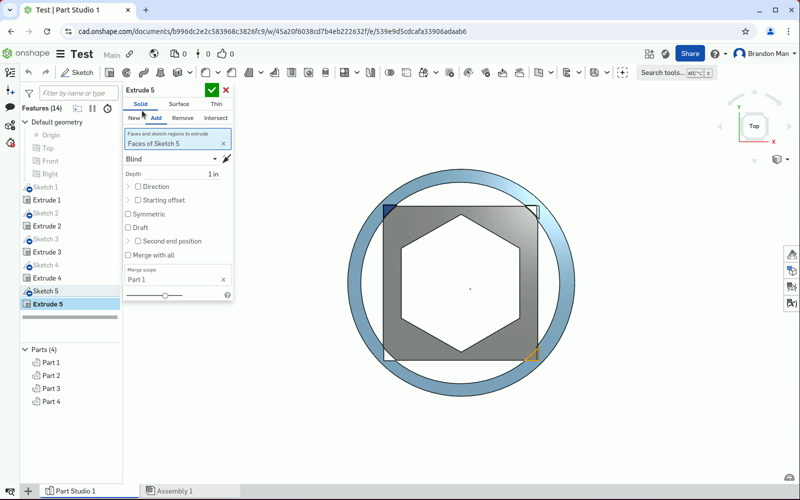
mouse_move(137, 120)
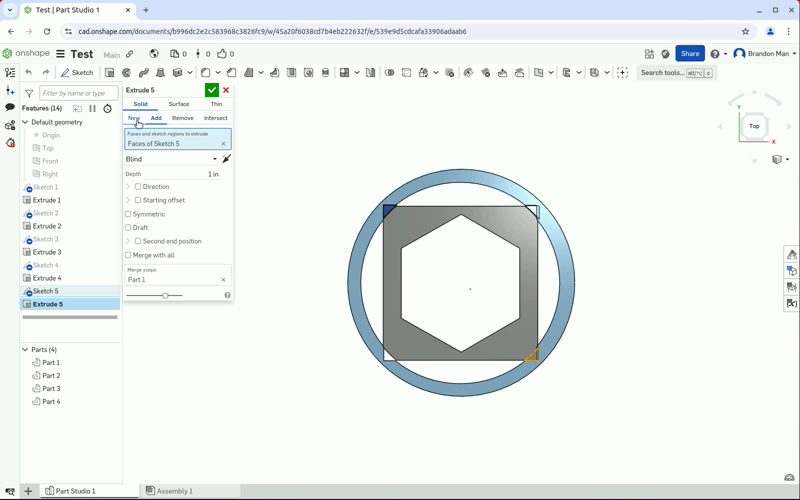
click(137, 120)
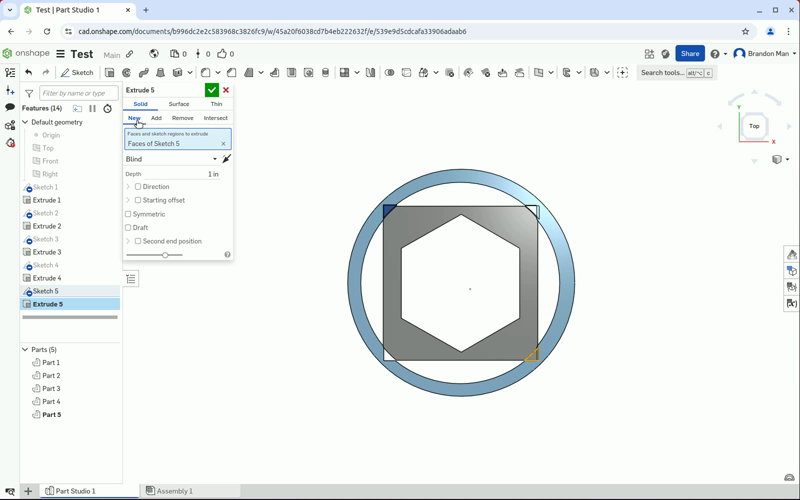
key(tab, 4)
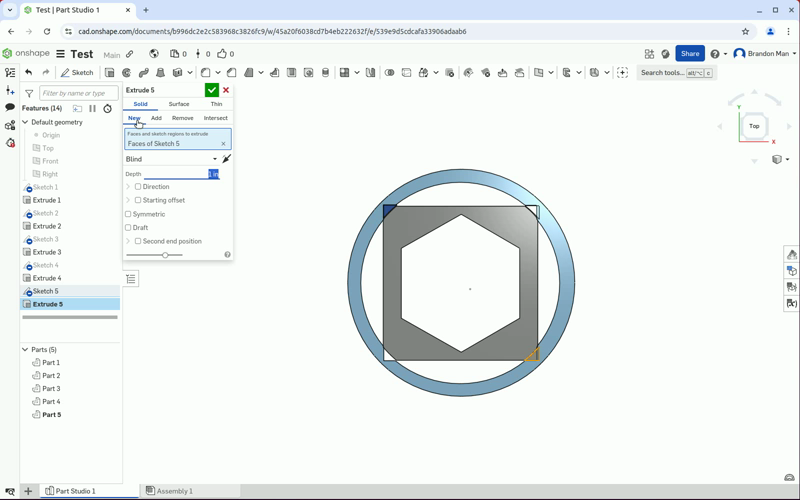
text(9.628)
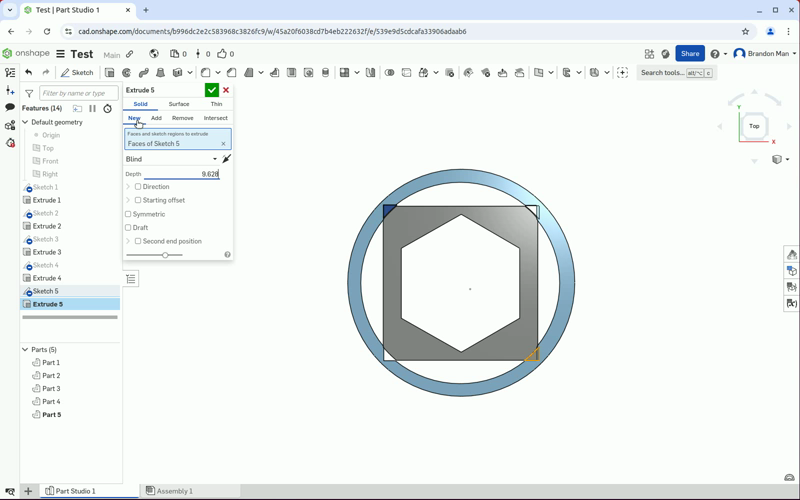
key(enter)
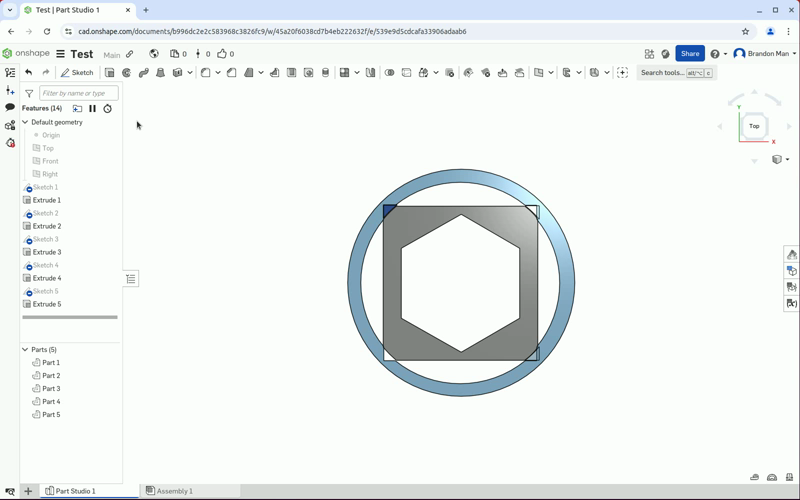
key(shift+h)
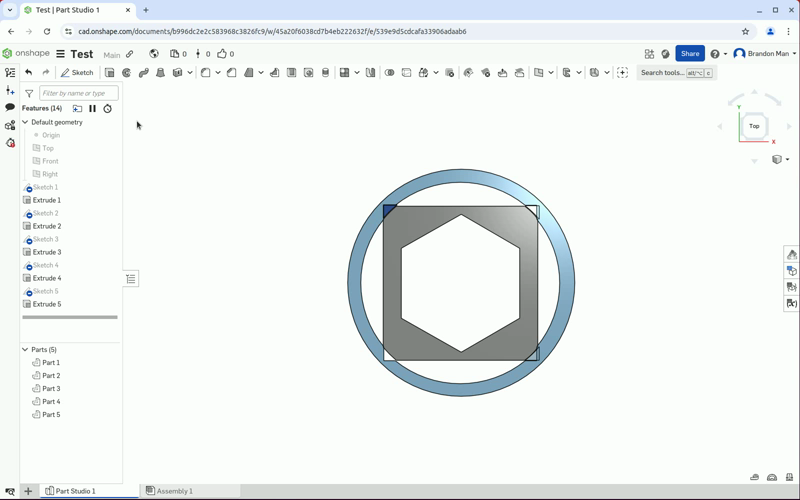
key(shift+h)
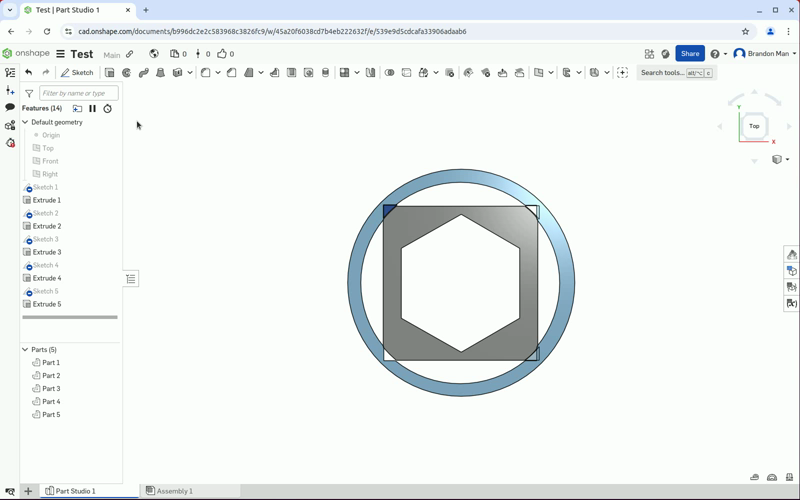
mouse_move(73, 189)
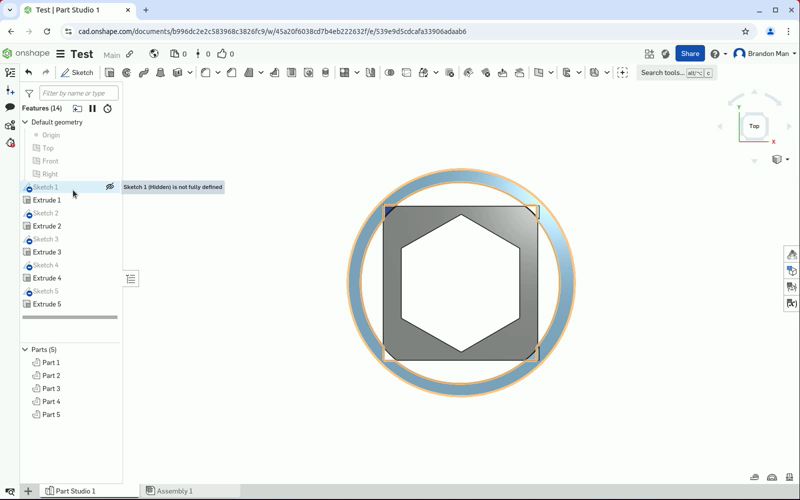
click(73, 189)
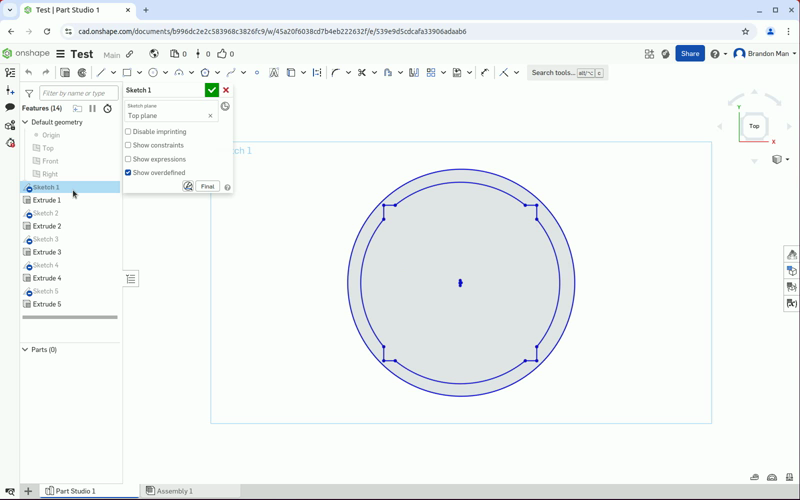
mouse_move(229, 92)
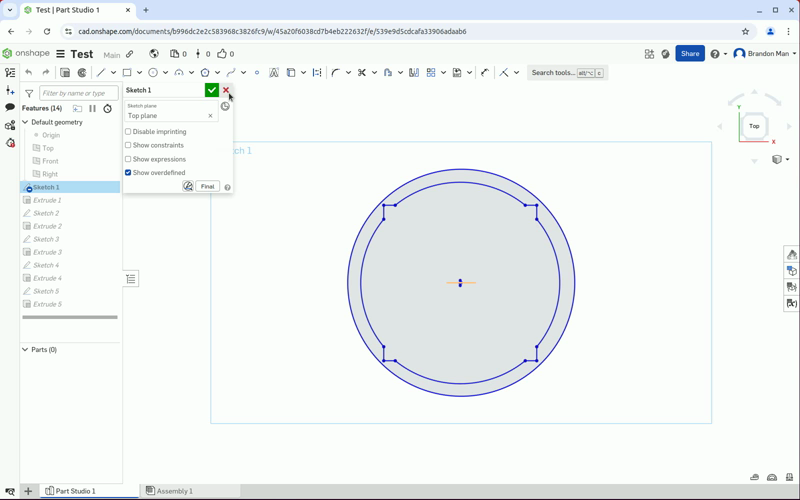
click(229, 92)
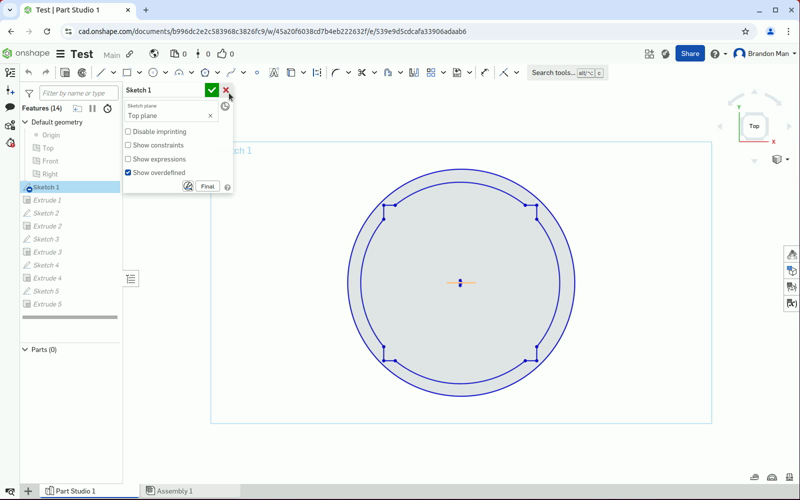
key(shift+s)
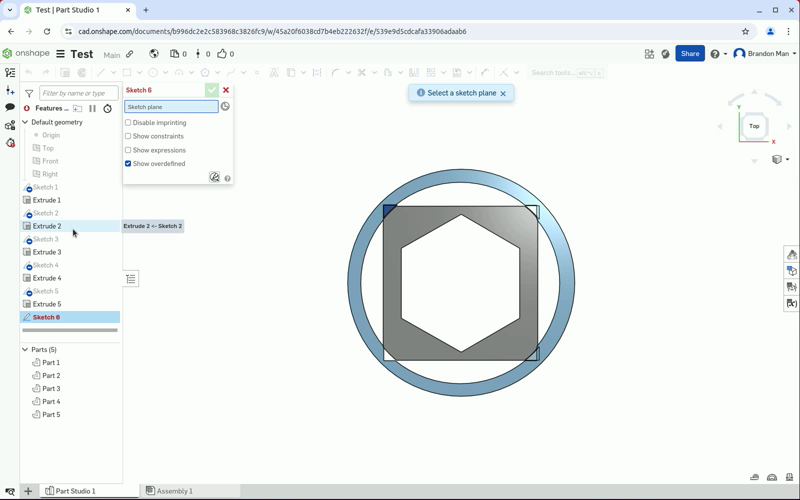
scroll(3)
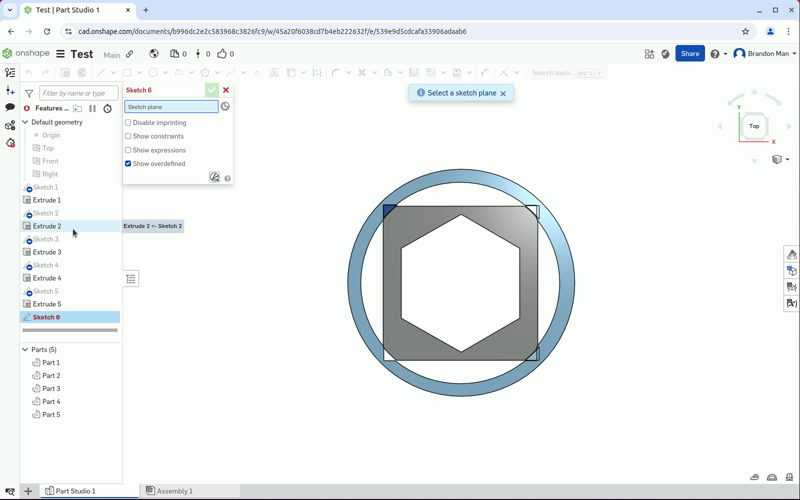
mouse_move(73, 150)
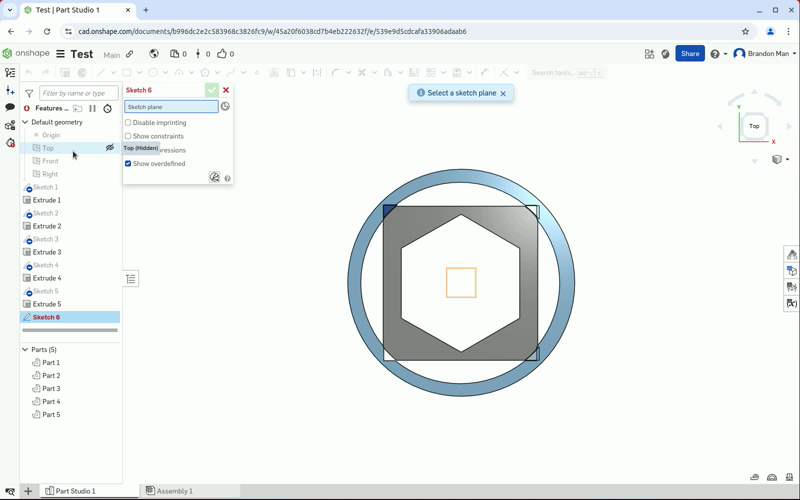
click(73, 150)
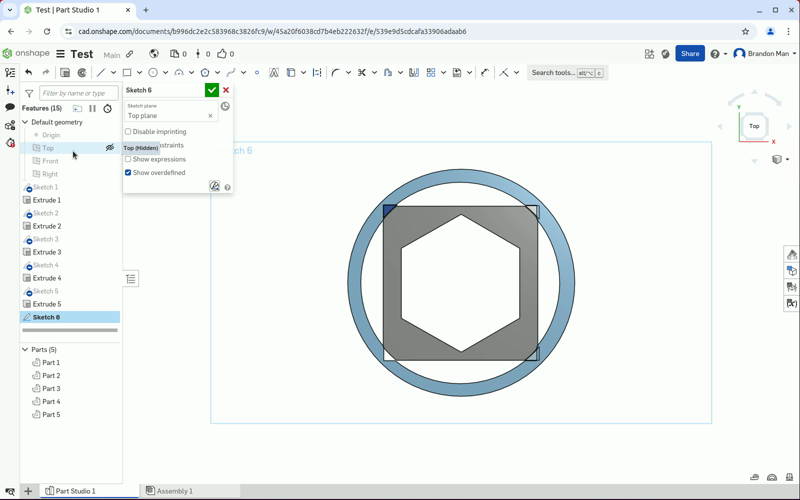
mouse_move(73, 352)
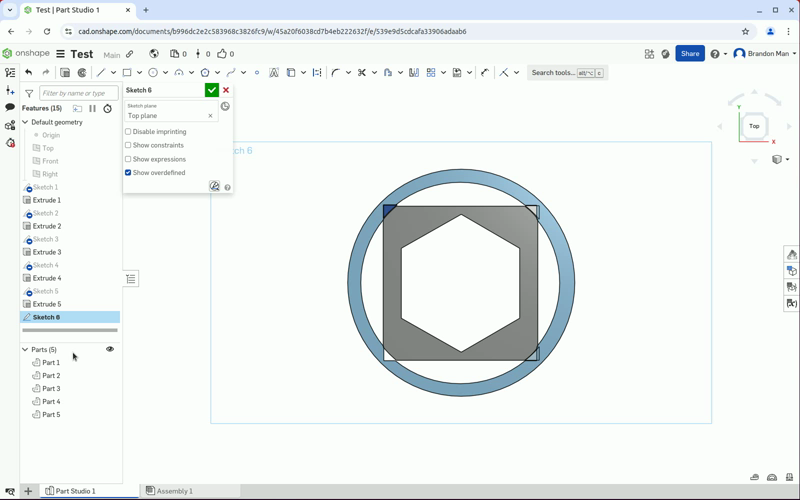
key(y)
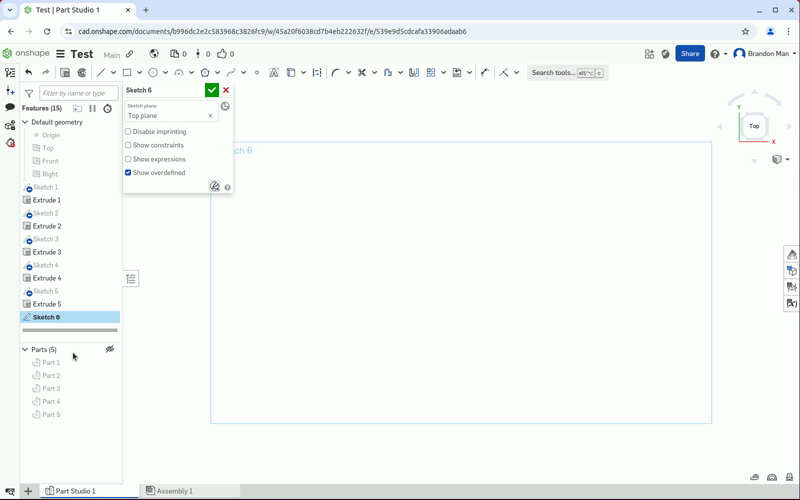
key(l)
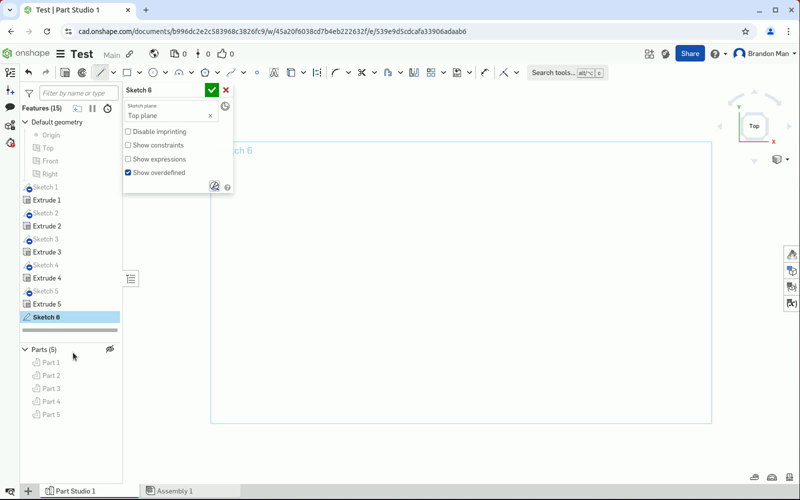
key_down(shift)
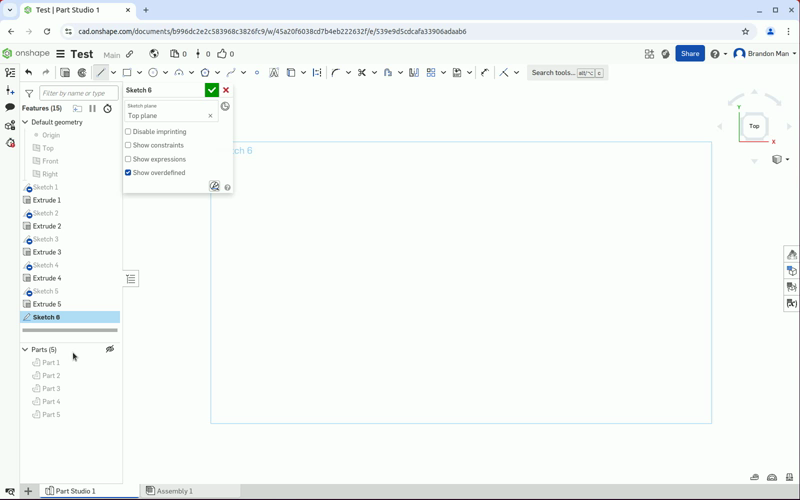
mouse_move(383, 360)
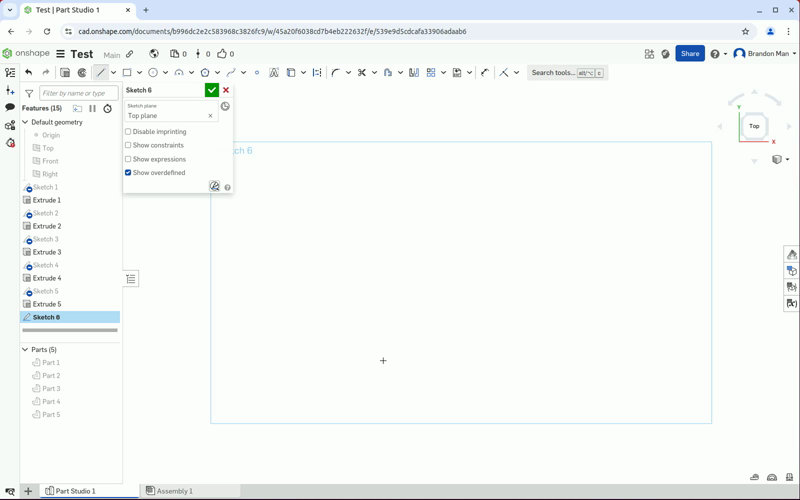
click(383, 360)
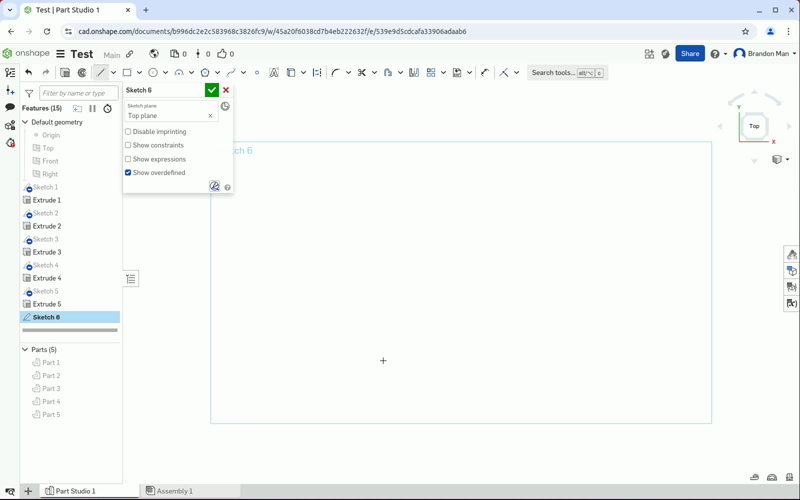
key_up(shift)
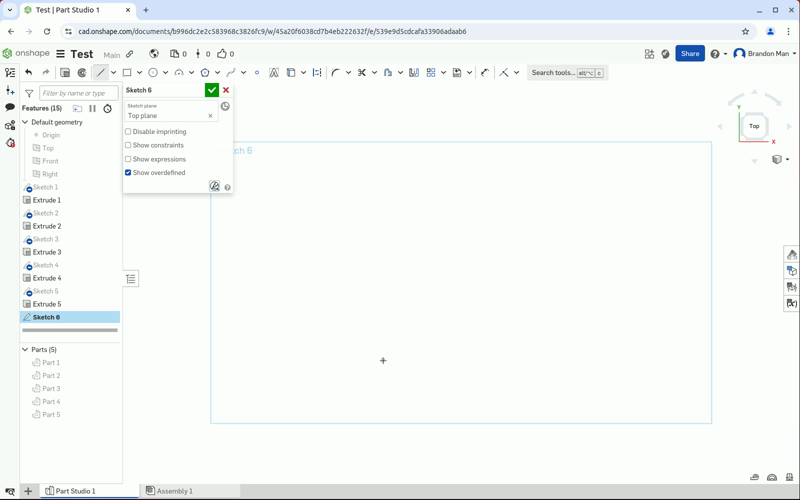
key_down(shift)
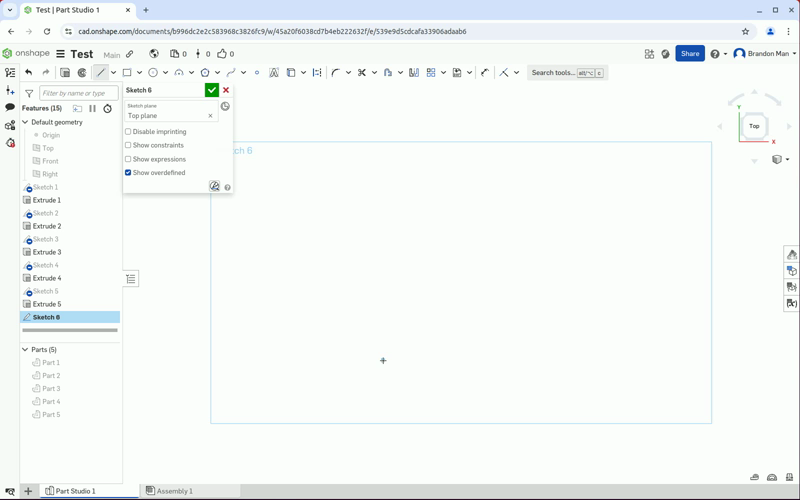
mouse_move(413, 360)
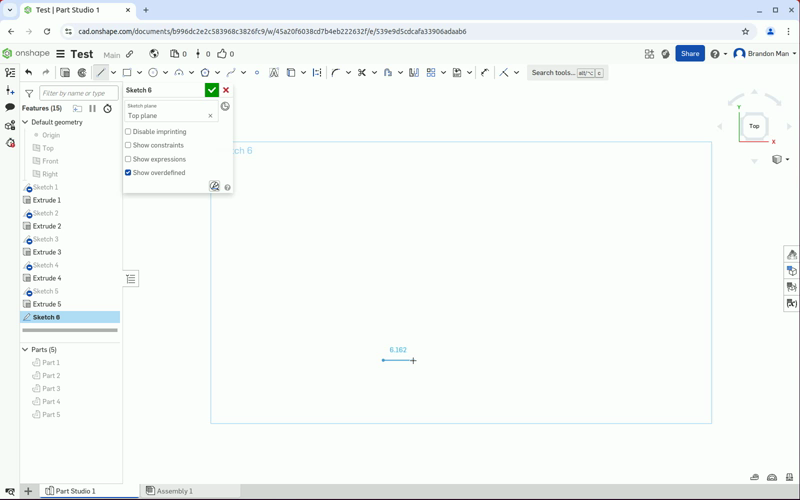
mouse_move(397, 360)
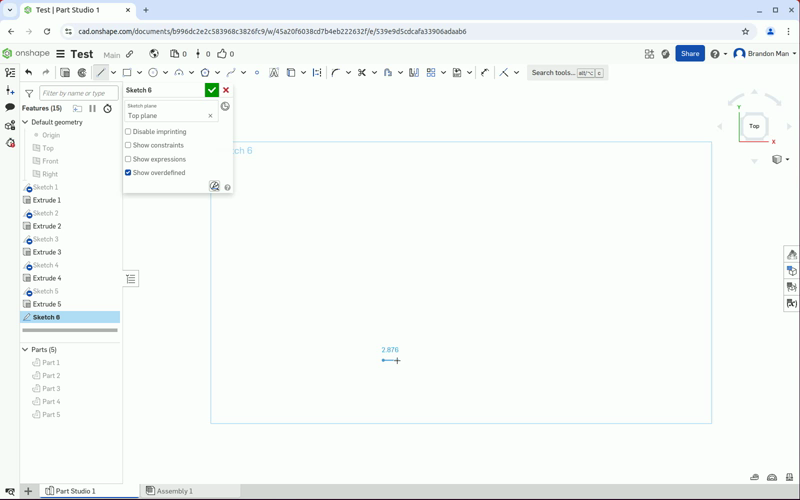
click(397, 360)
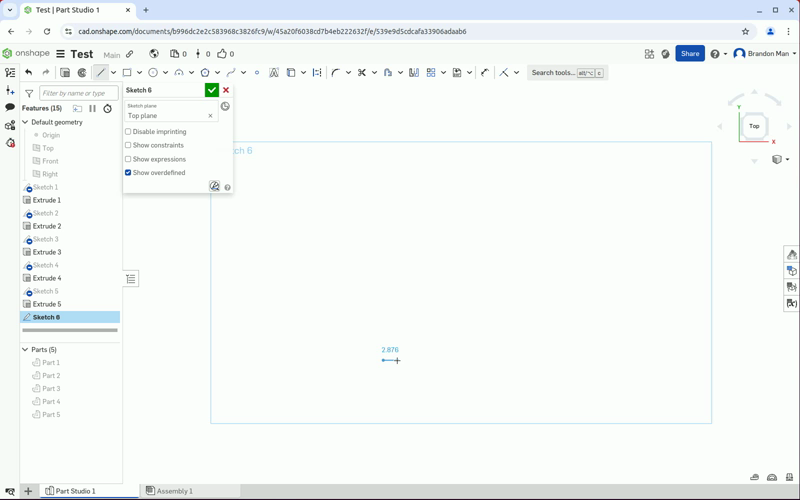
key_up(shift)
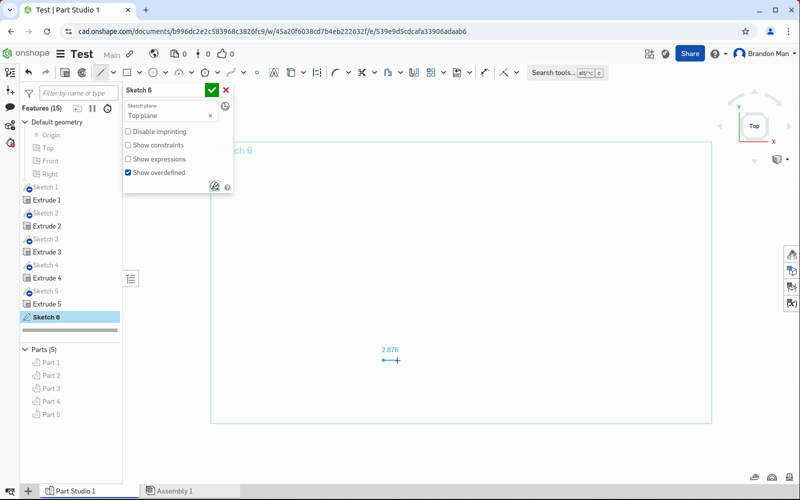
key(esc)
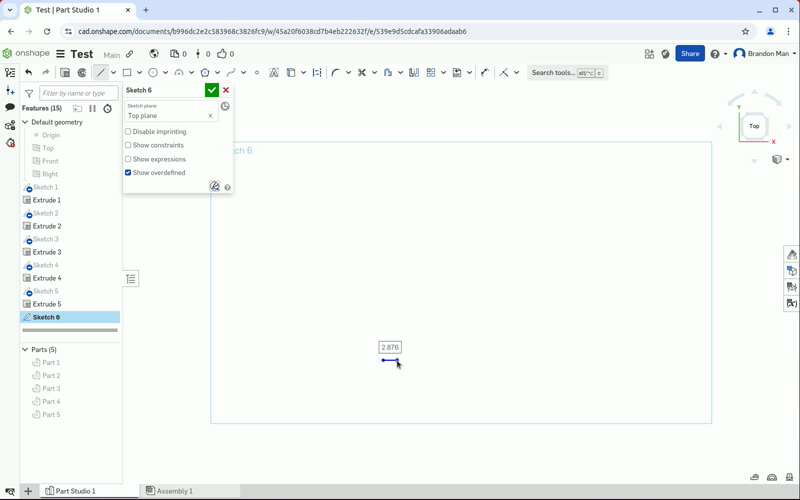
key(a)
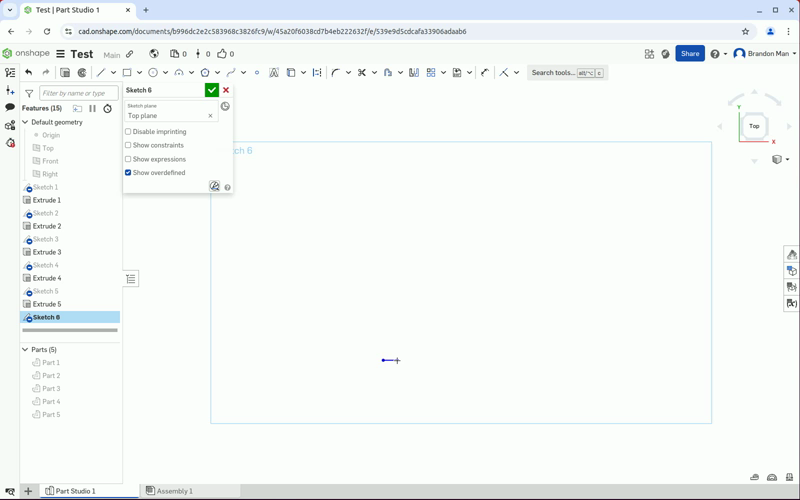
mouse_move(397, 360)
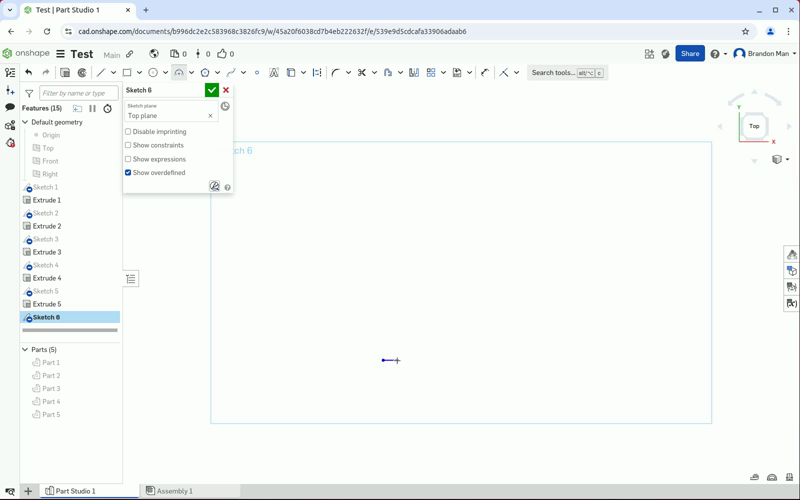
click(397, 360)
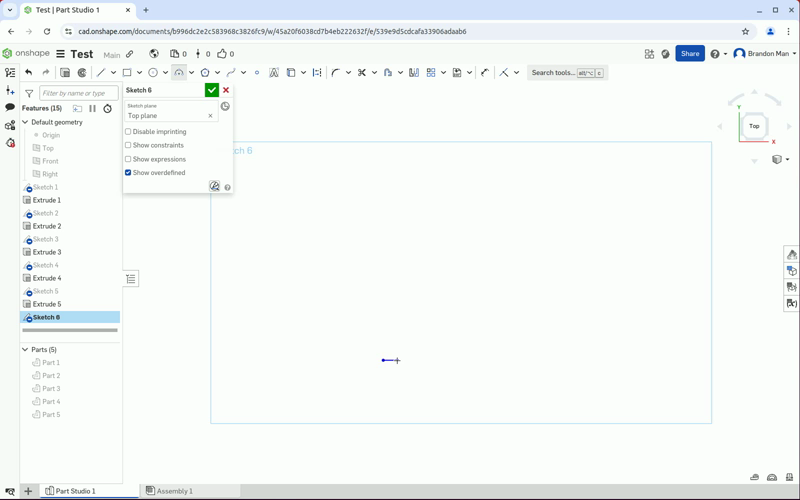
key_down(shift)
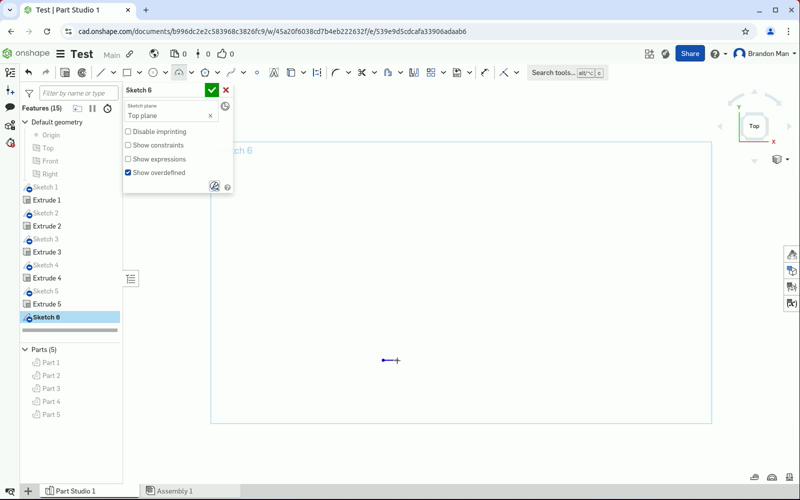
mouse_move(383, 346)
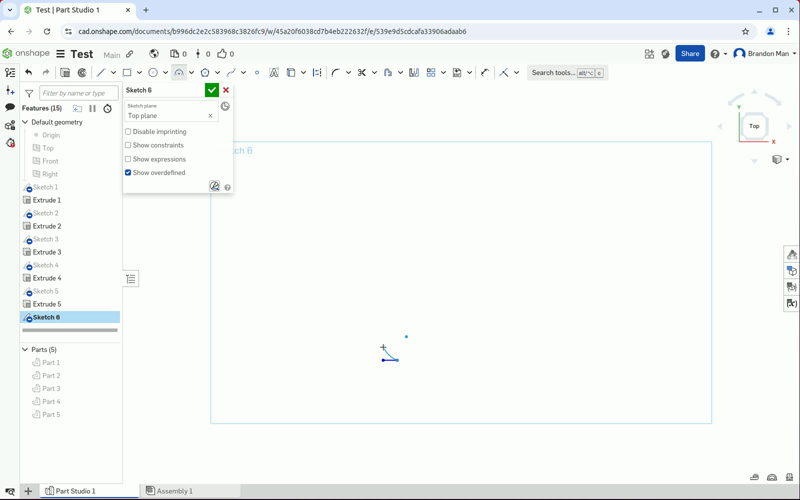
click(383, 346)
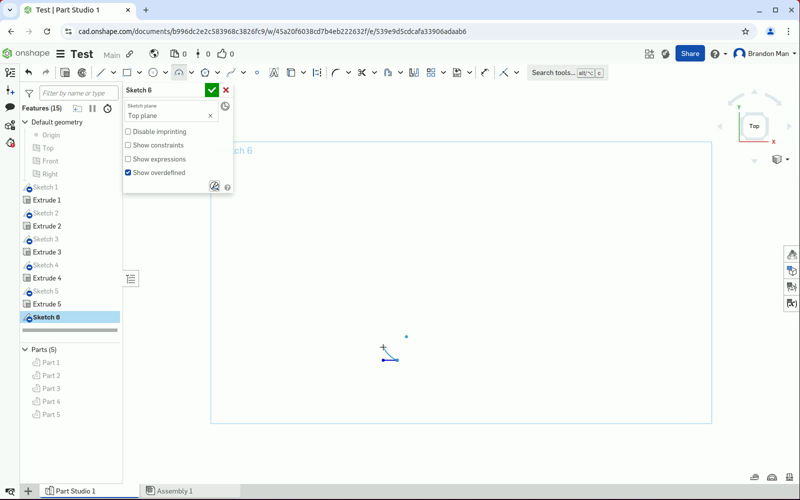
mouse_move(389, 353)
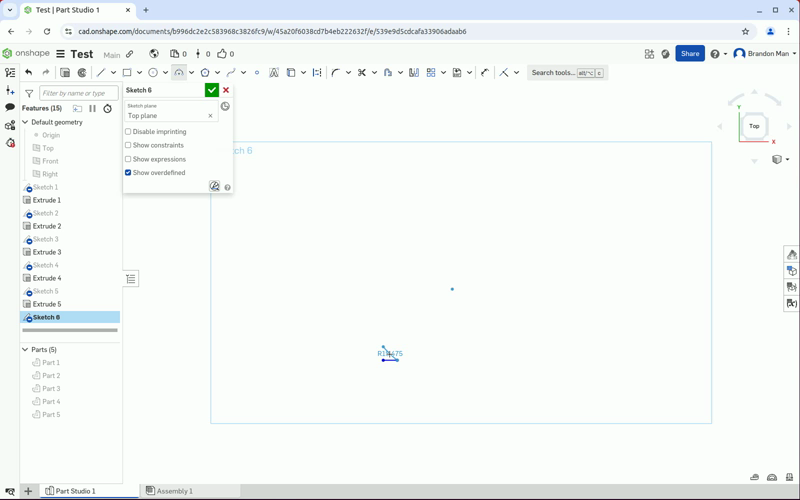
click(389, 353)
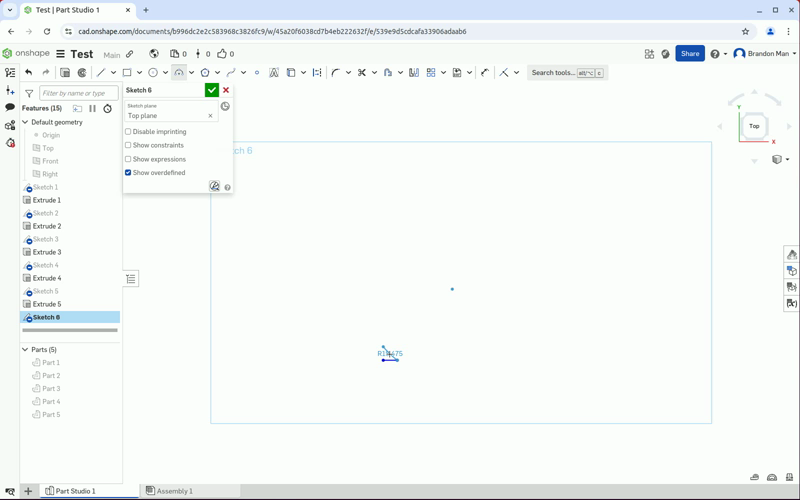
key_up(shift)
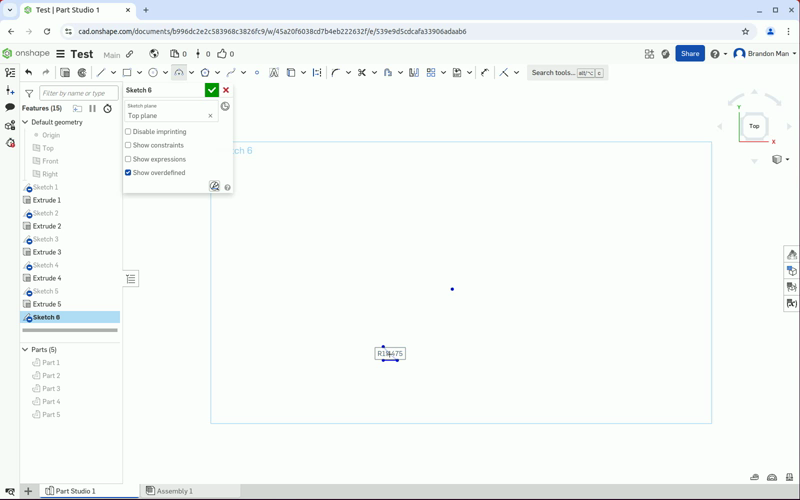
key(esc)
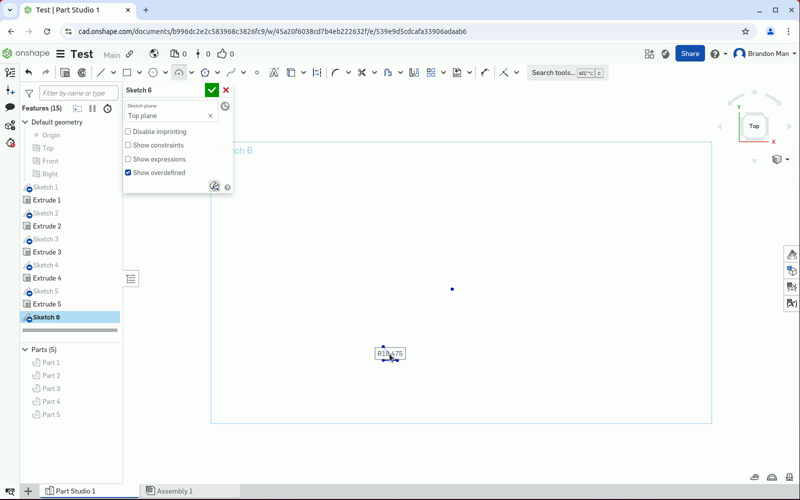
key(l)
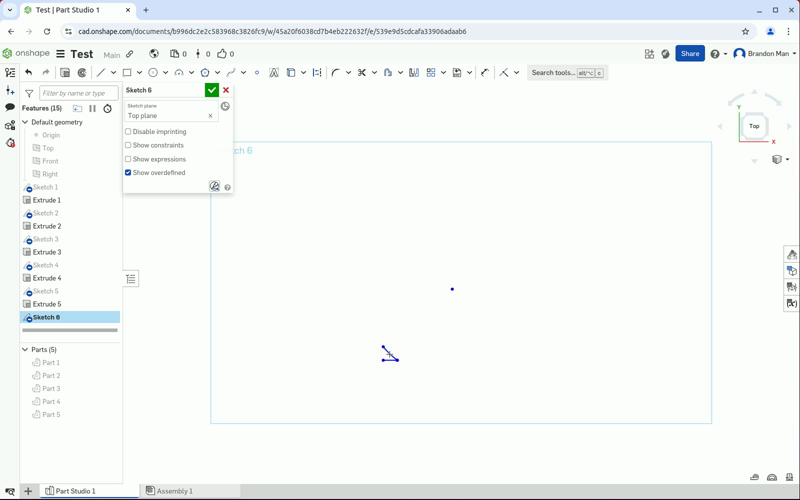
mouse_move(383, 346)
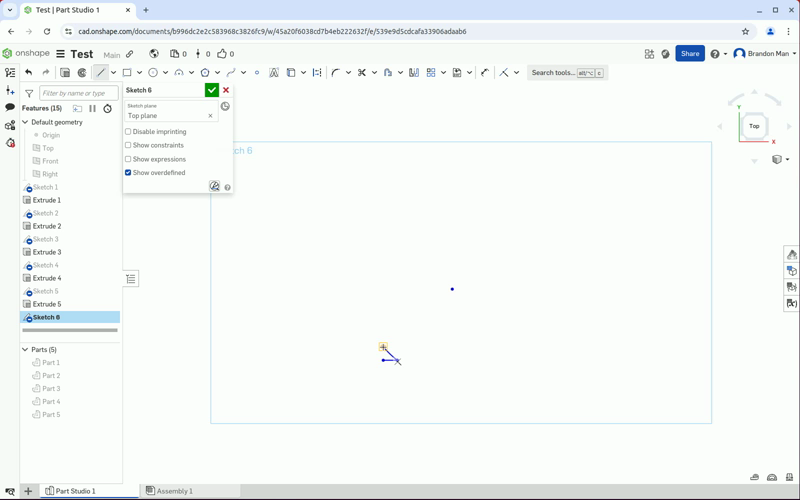
click(383, 346)
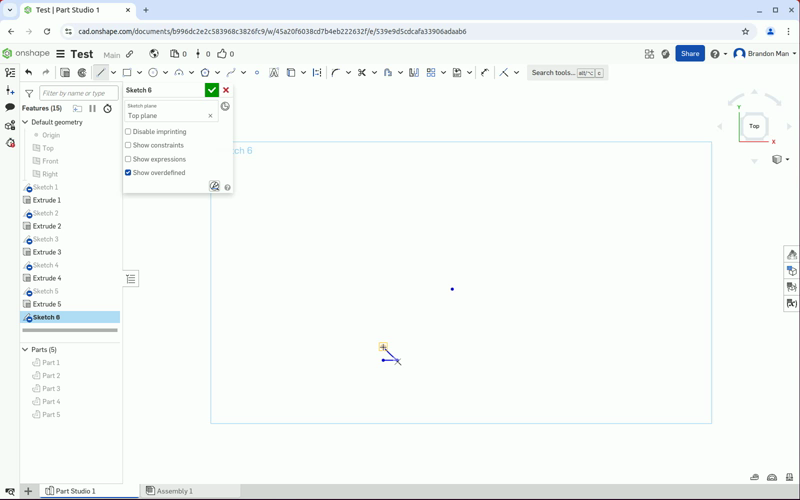
mouse_move(413, 346)
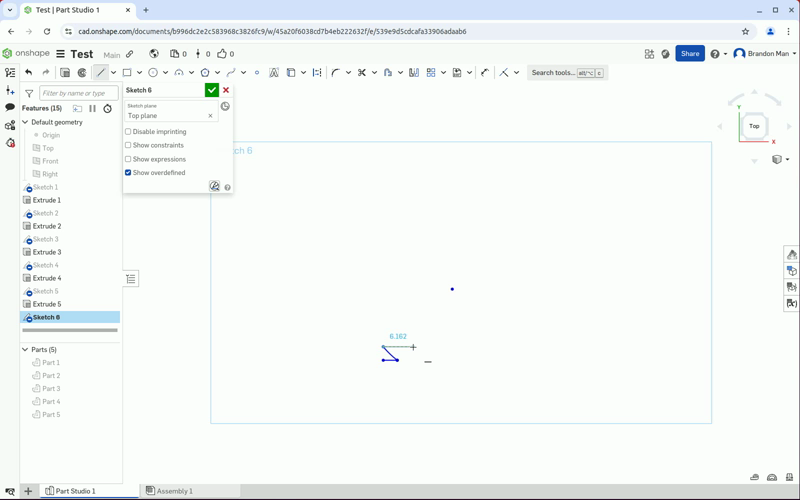
key_down(shift)
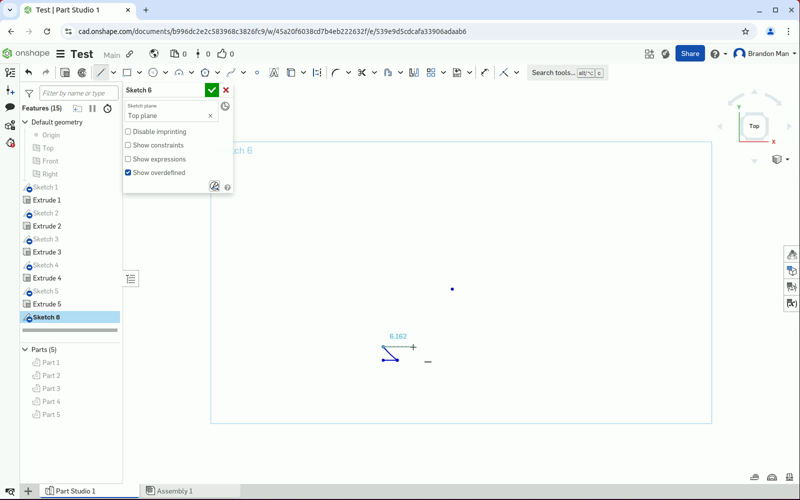
mouse_move(383, 360)
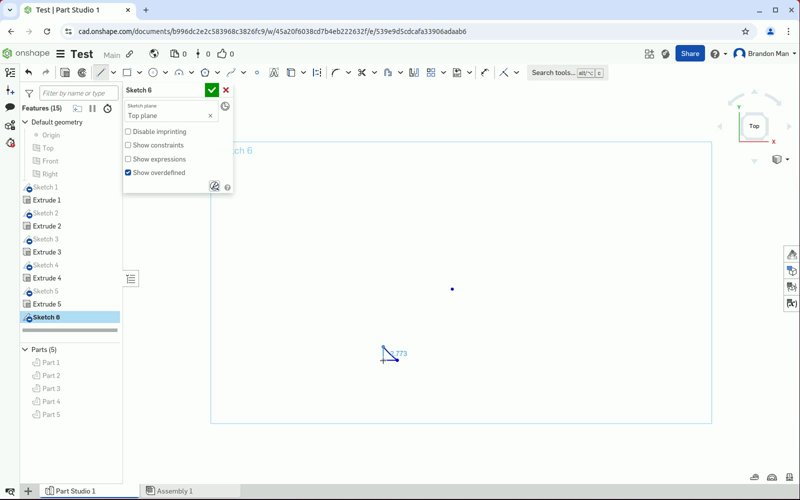
key_up(shift)
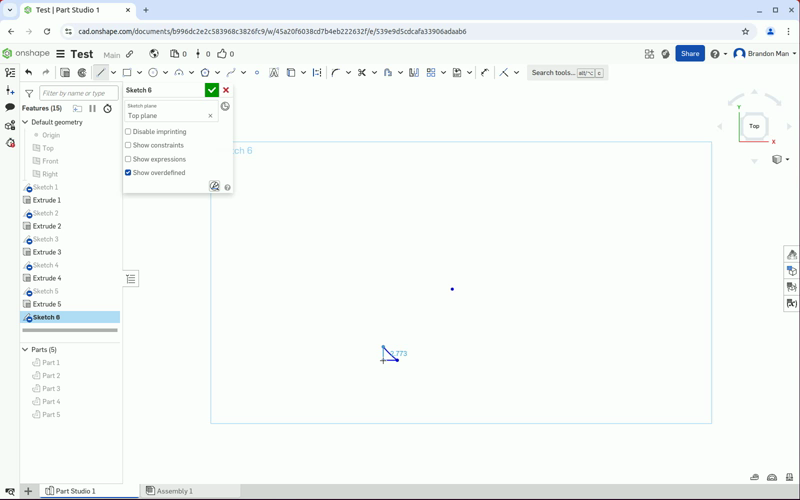
click(383, 360)
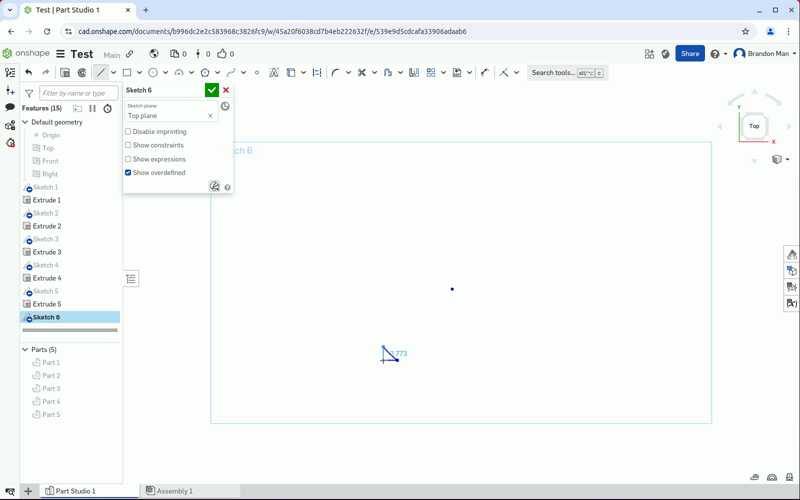
key(esc)
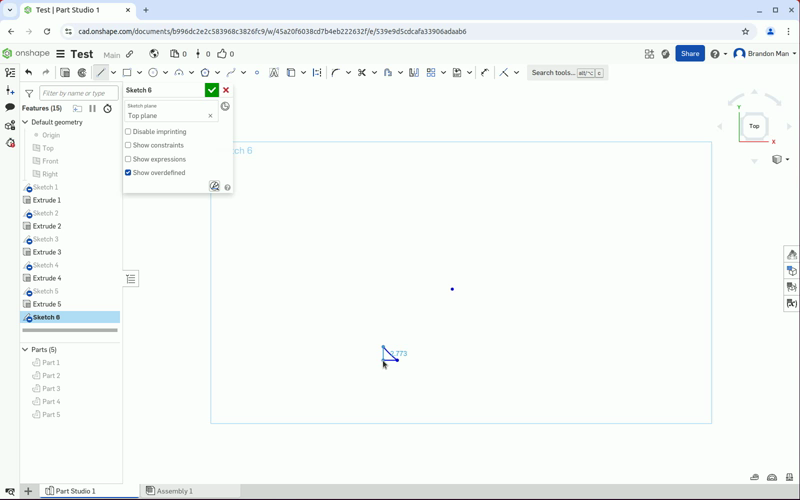
mouse_move(387, 354)
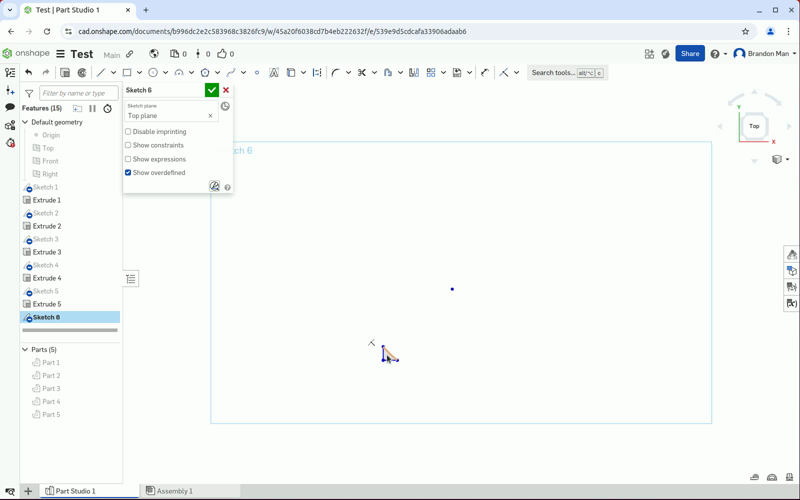
scroll(6)
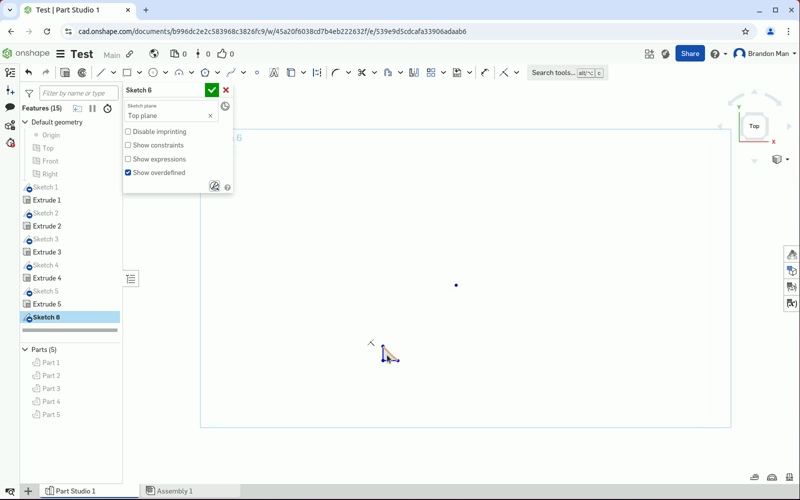
scroll(6)
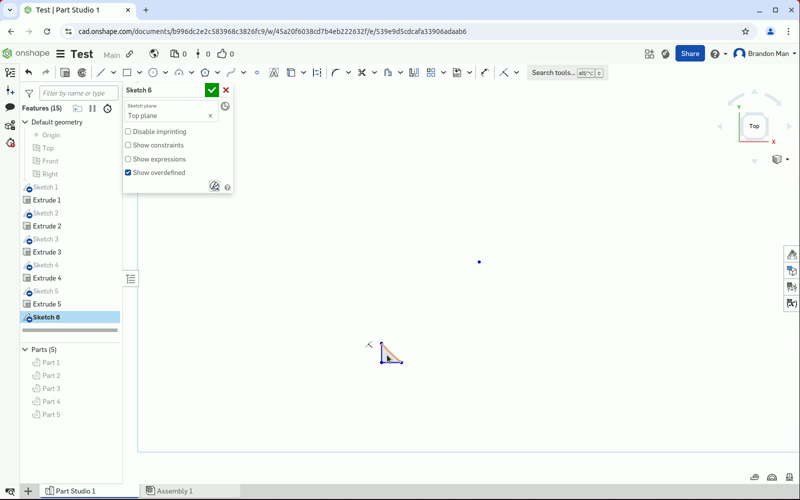
scroll(6)
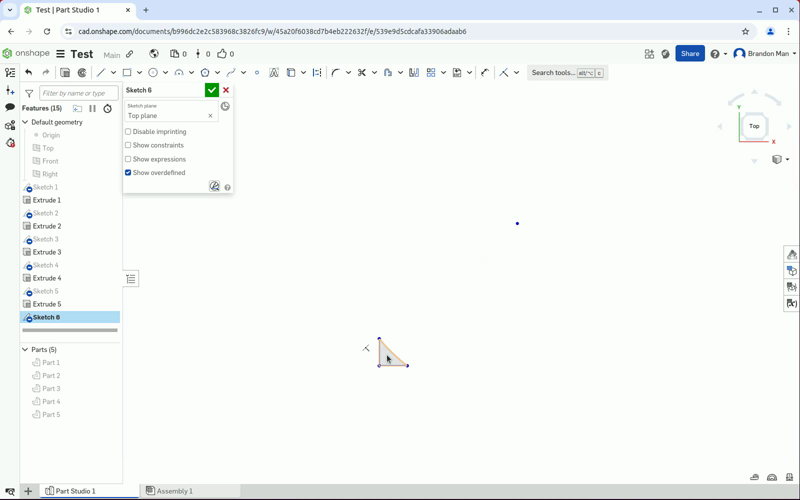
scroll(6)
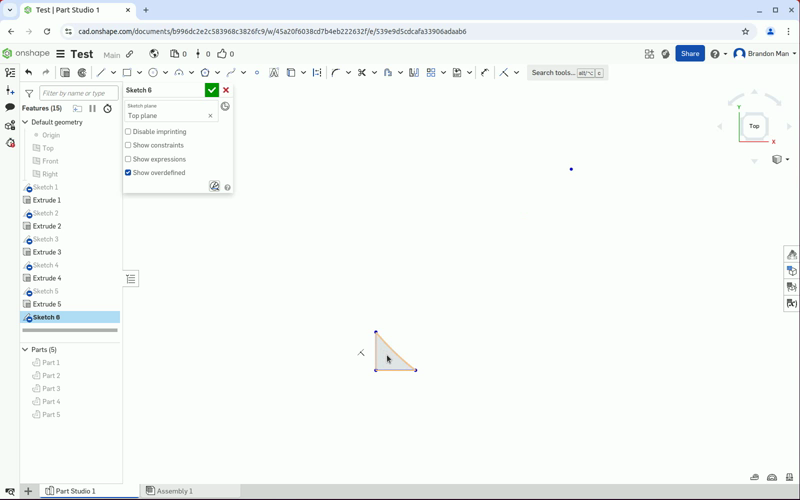
scroll(6)
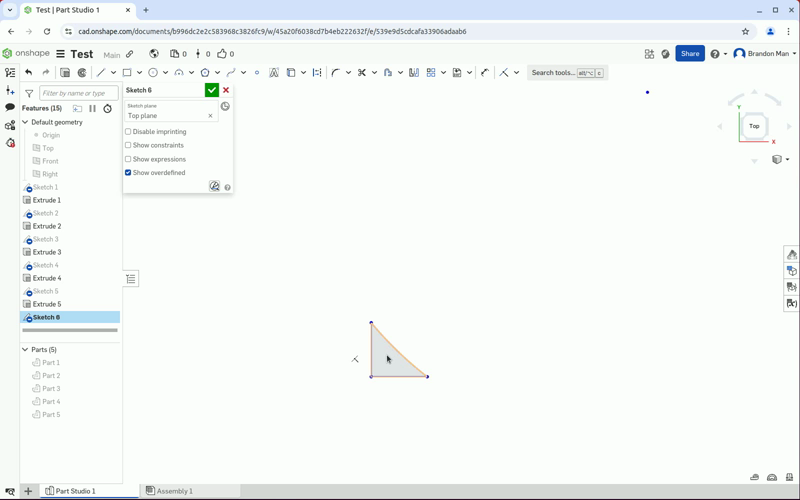
scroll(6)
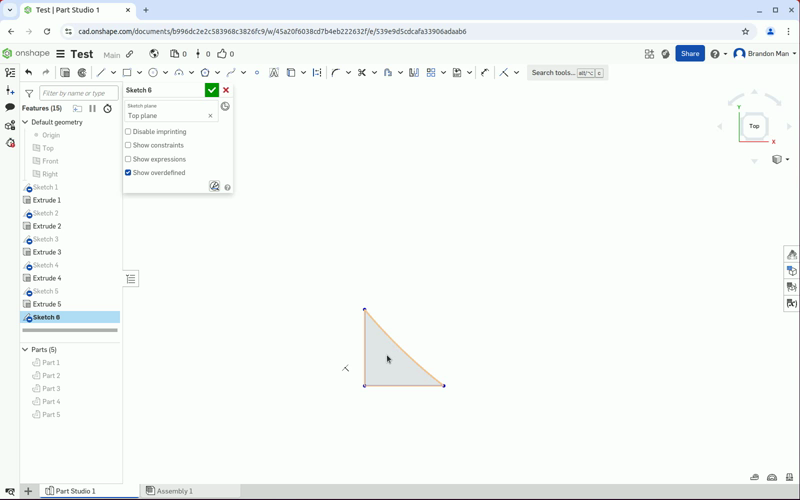
scroll(6)
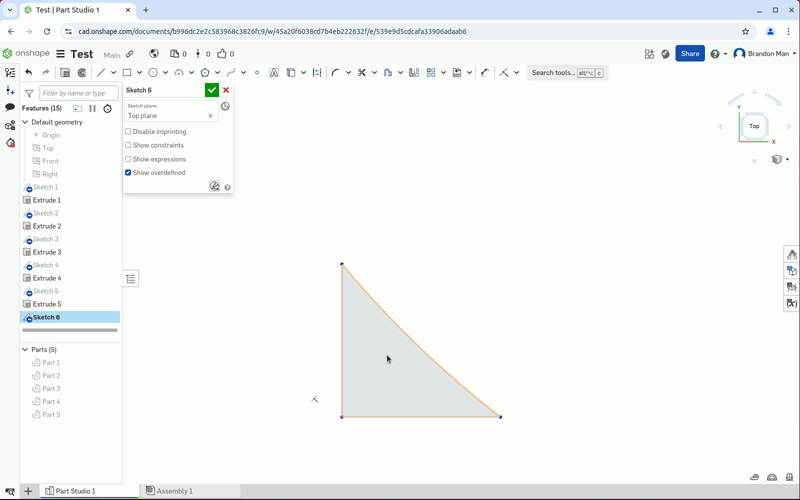
click(387, 354)
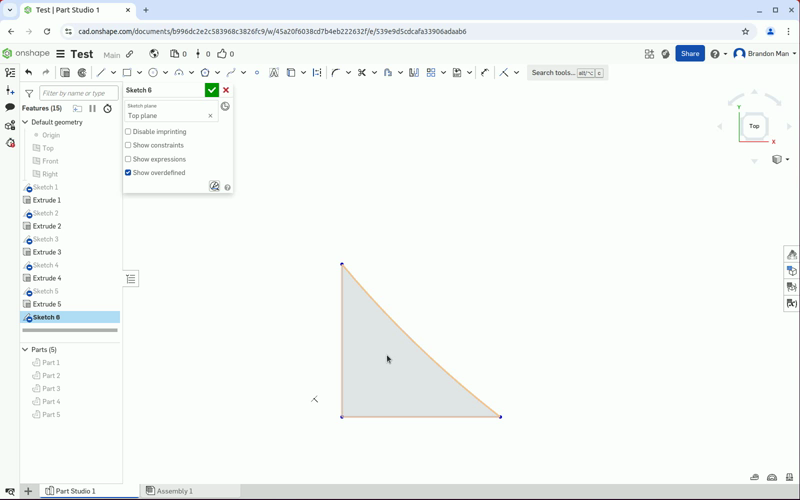
scroll(-6)
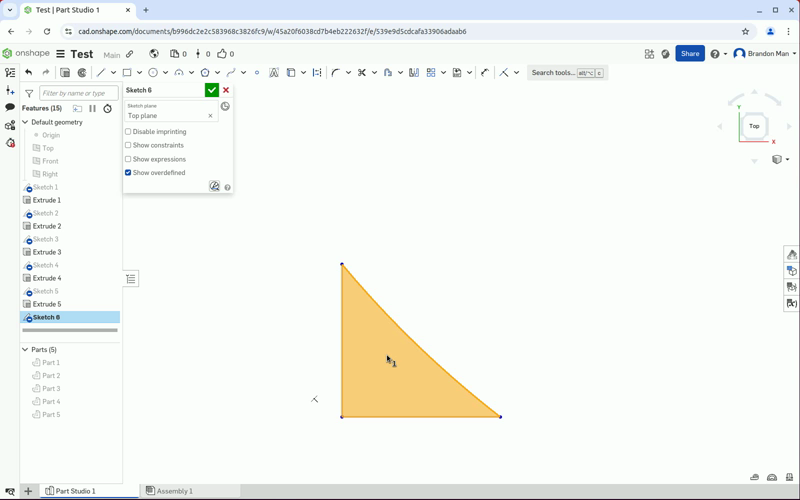
scroll(-6)
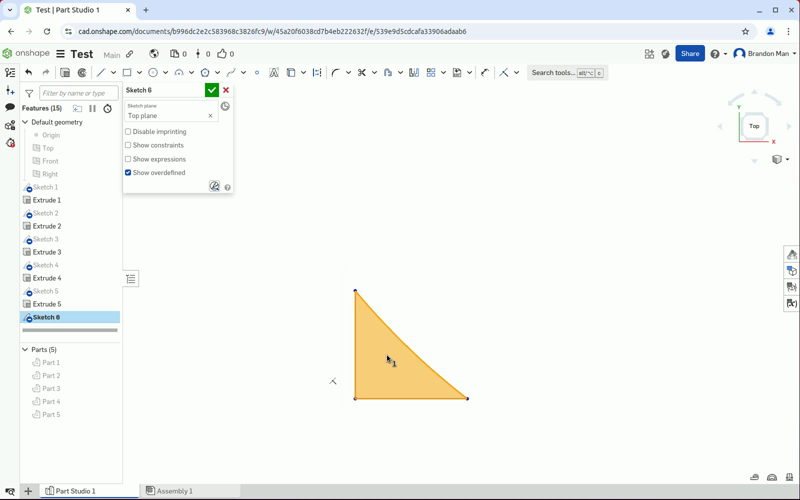
scroll(-6)
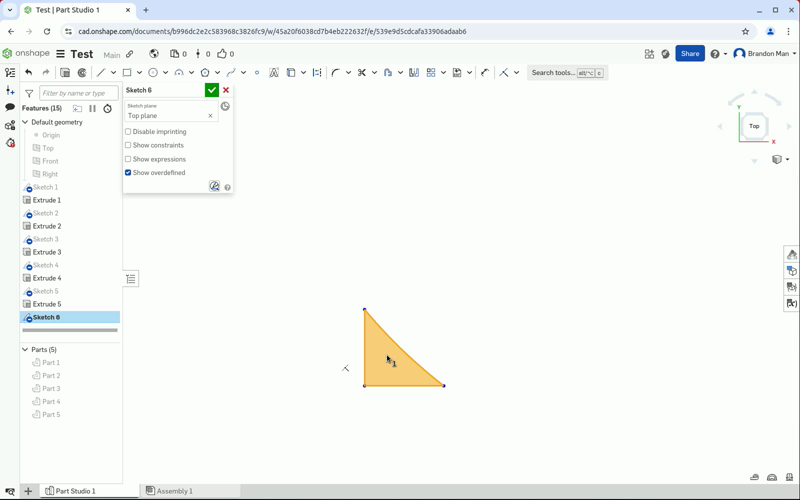
scroll(-6)
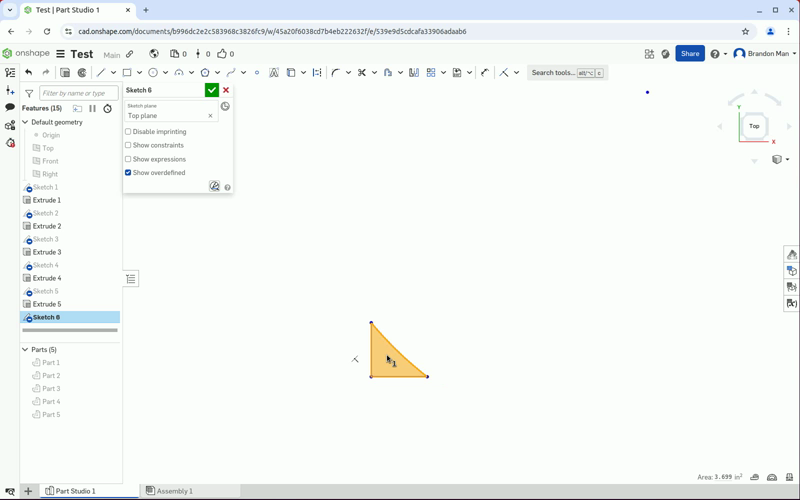
scroll(-6)
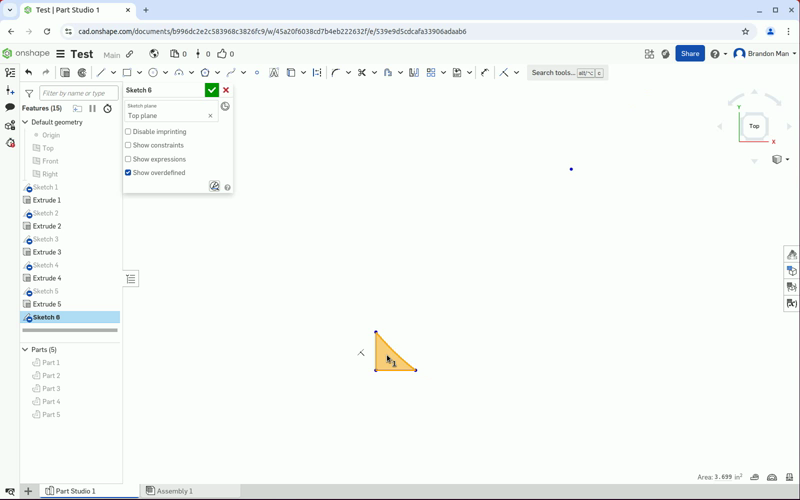
scroll(-6)
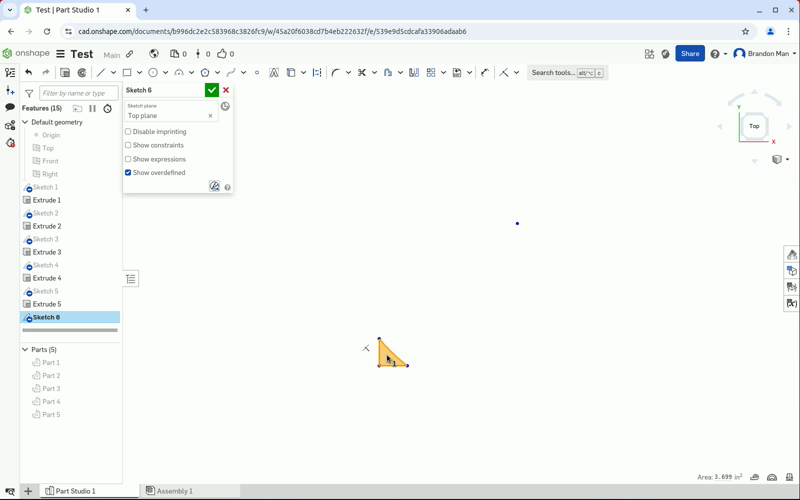
scroll(-6)
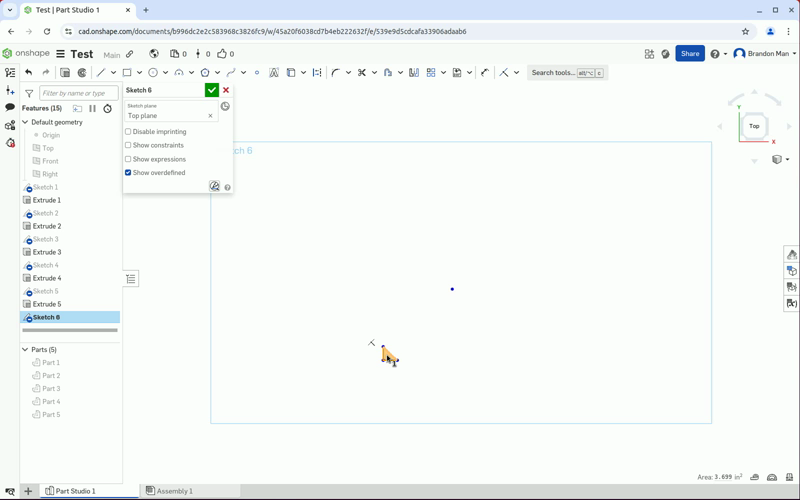
mouse_move(73, 352)
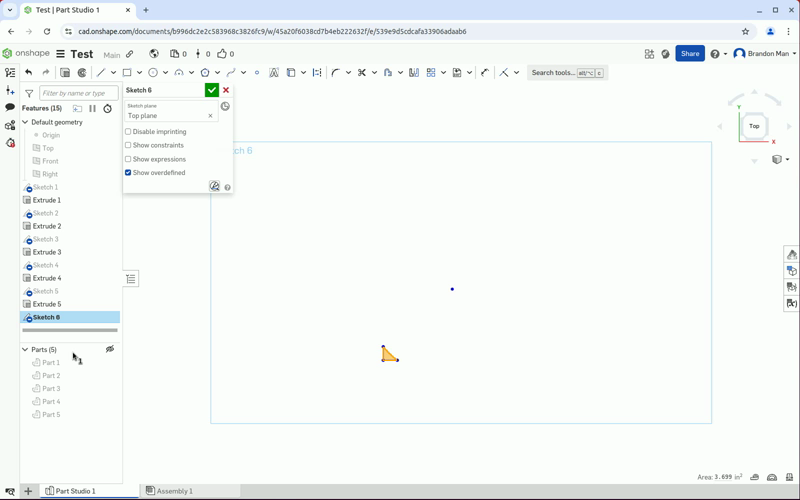
key(shift+y)
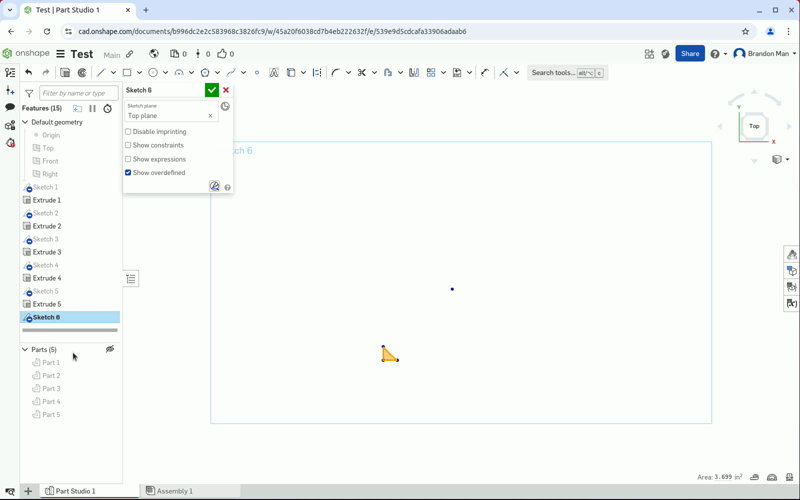
key(shift+e)
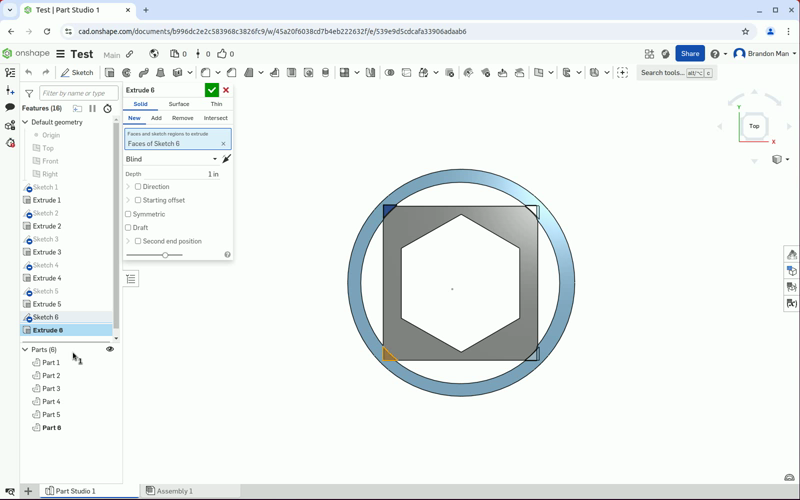
mouse_move(143, 106)
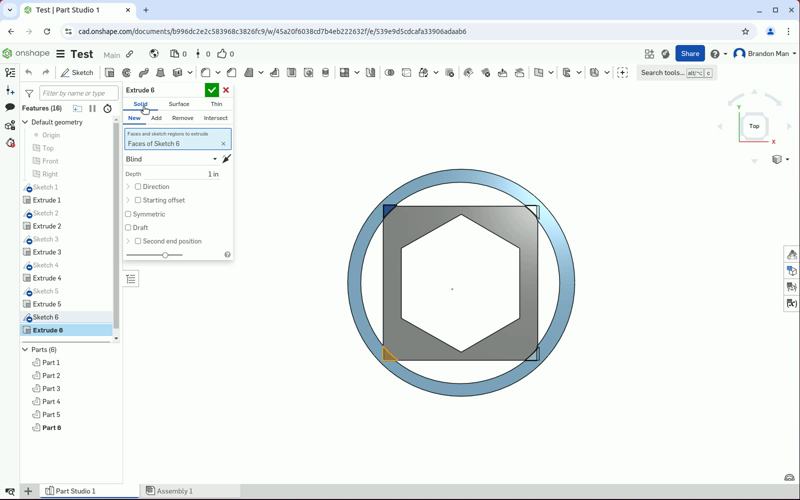
click(143, 106)
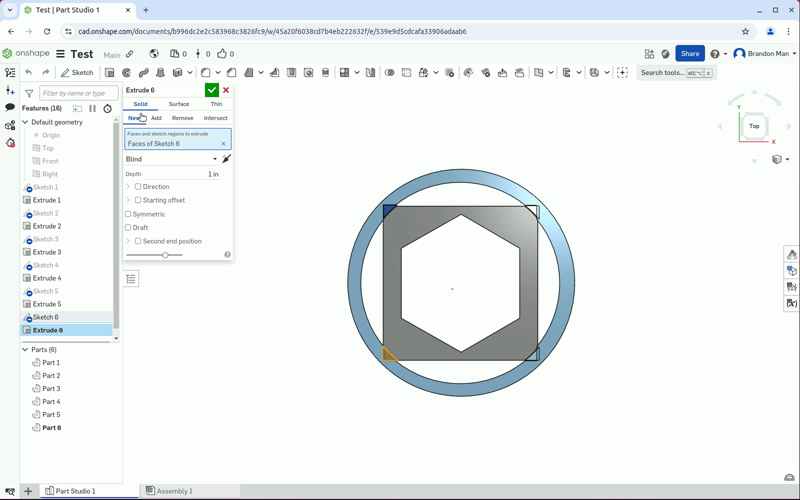
mouse_move(137, 120)
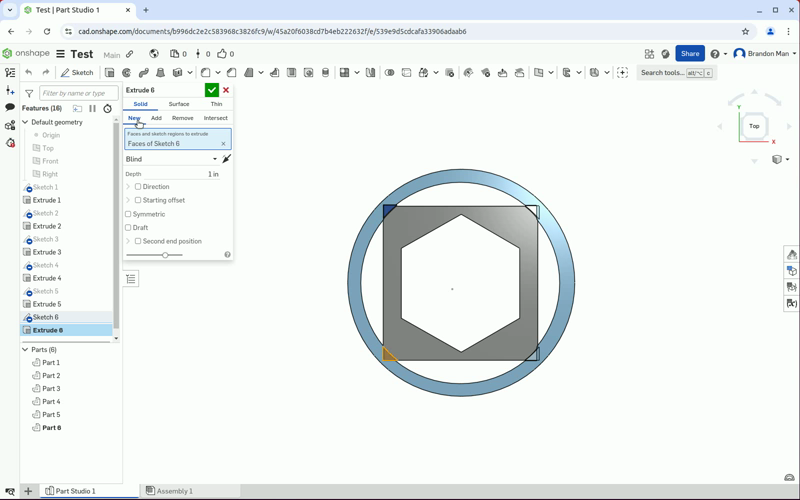
click(137, 120)
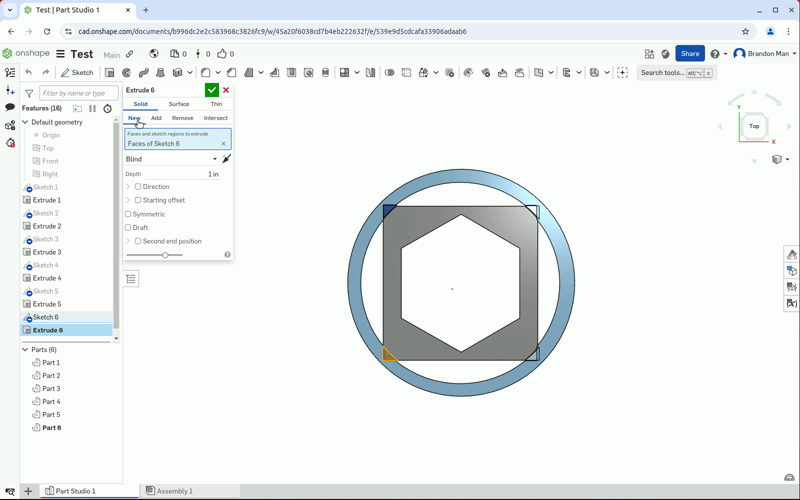
key(tab, 4)
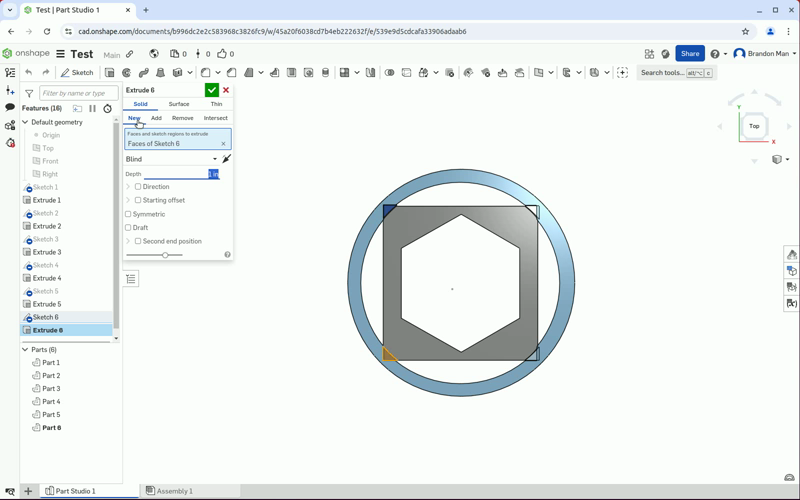
text(9.628)
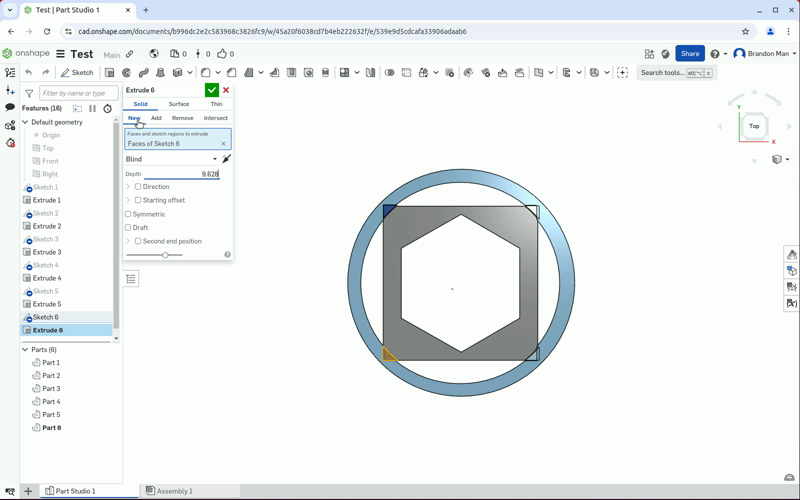
key(enter)
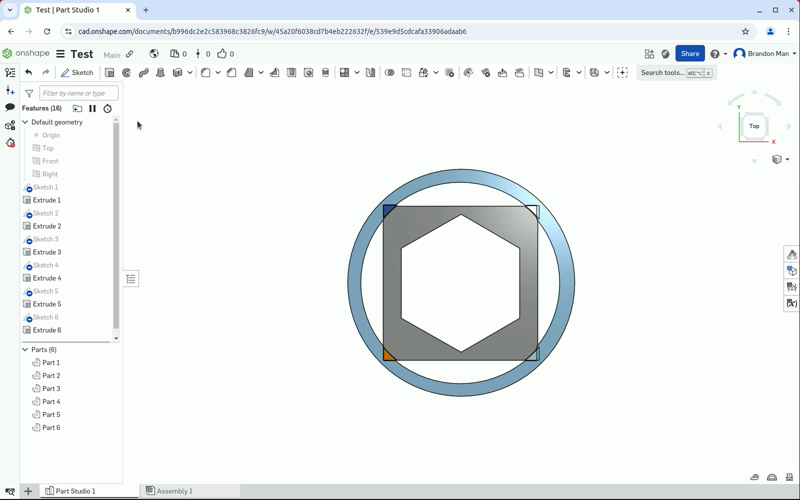
key(shift+h)
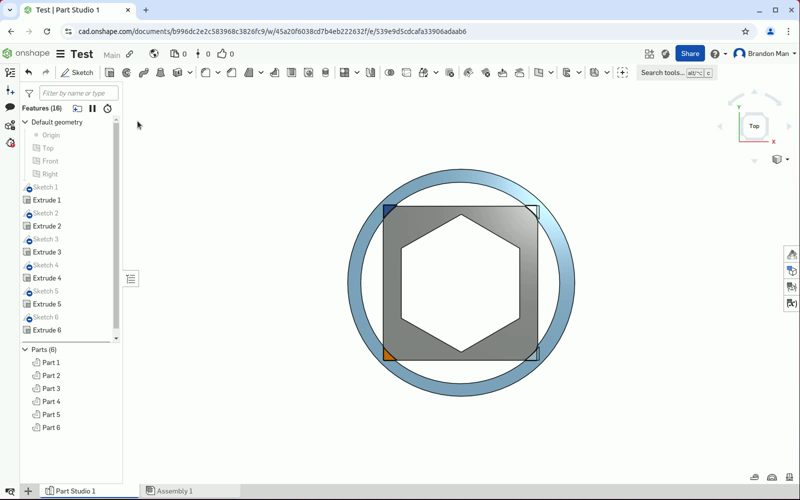
key(shift+h)
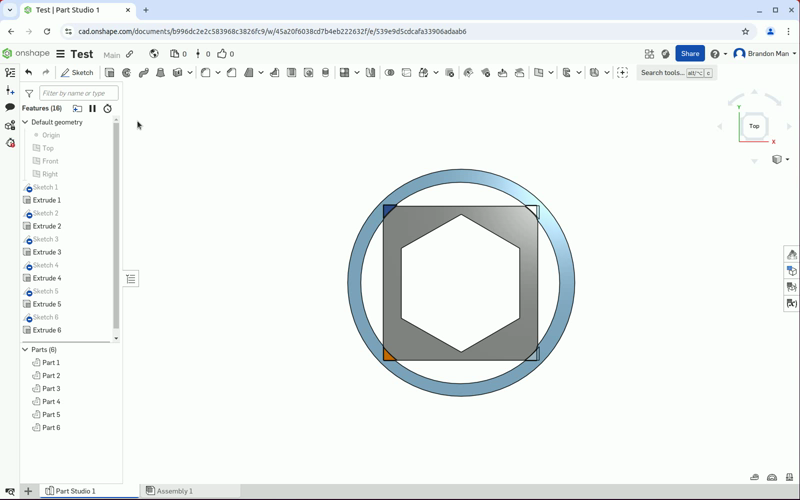
key(shift+7)
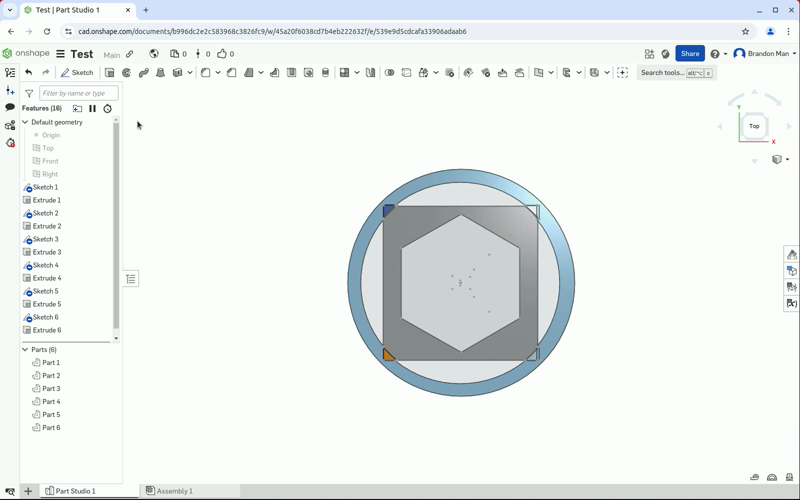
key(up, 3)
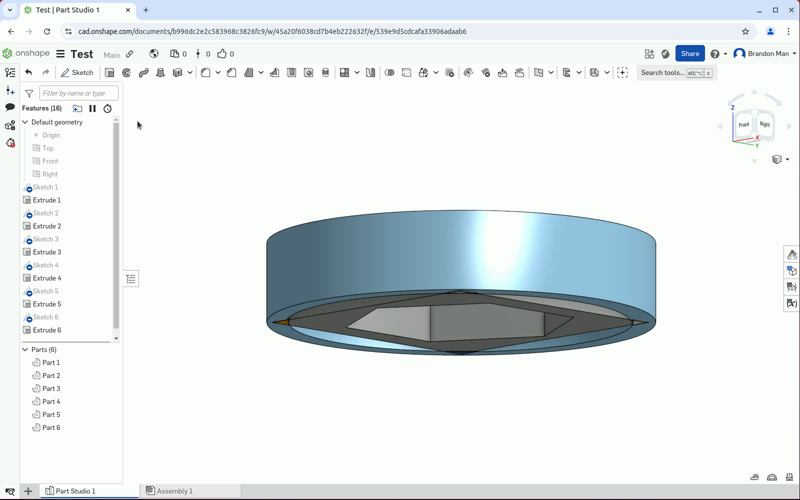
key(left, 3)
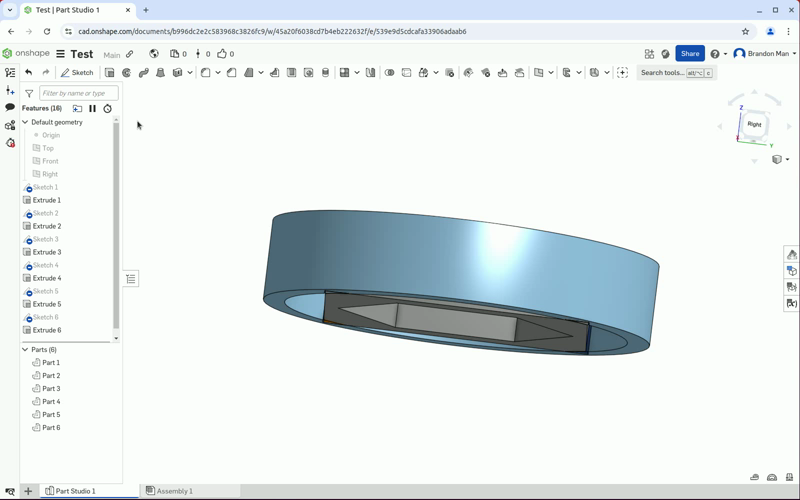
key(right, 3)
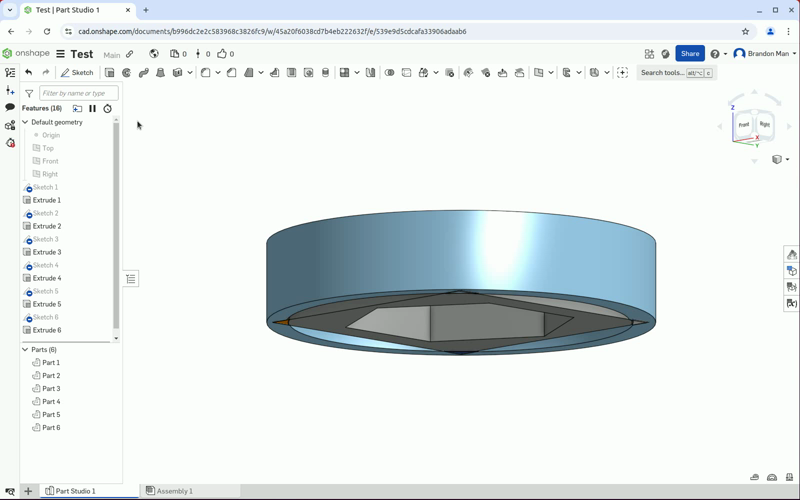
key(down, 3)
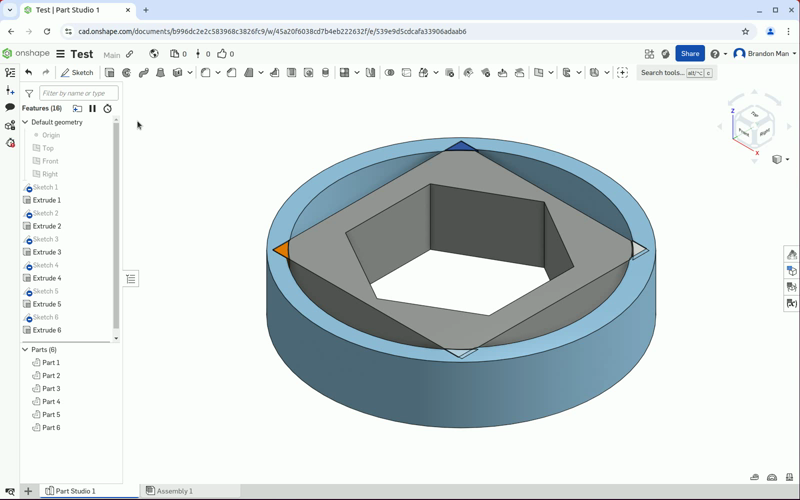
mouse_move(69, 189)
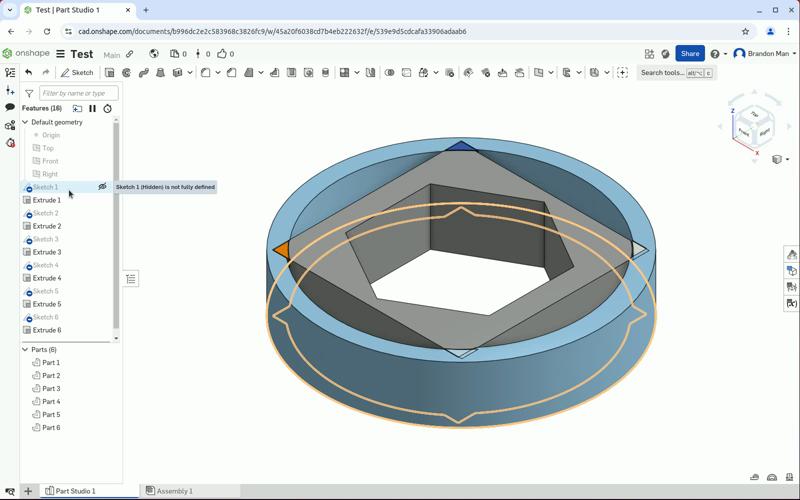
click(69, 189)